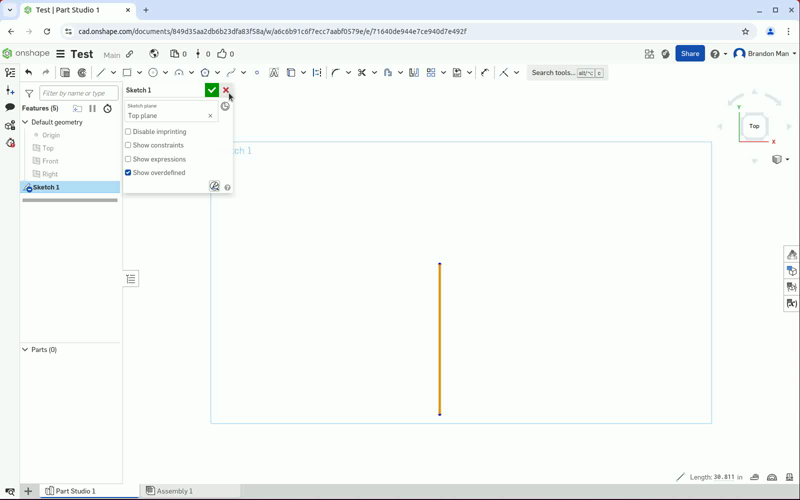
key(shift+h)
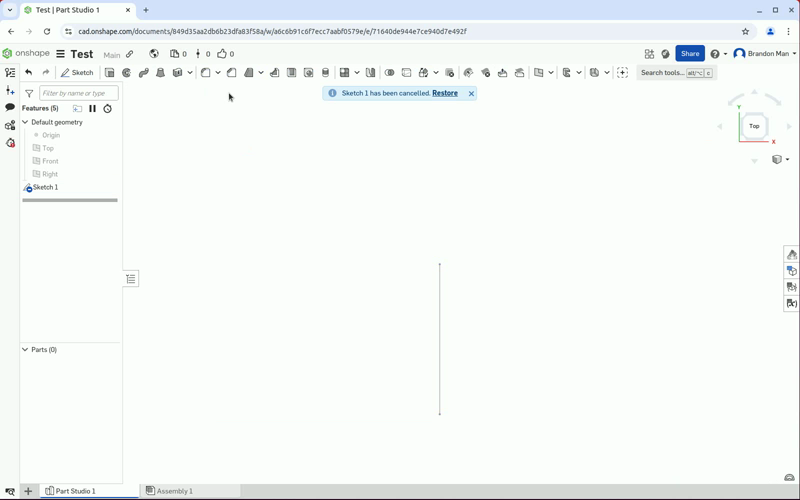
key(shift+s)
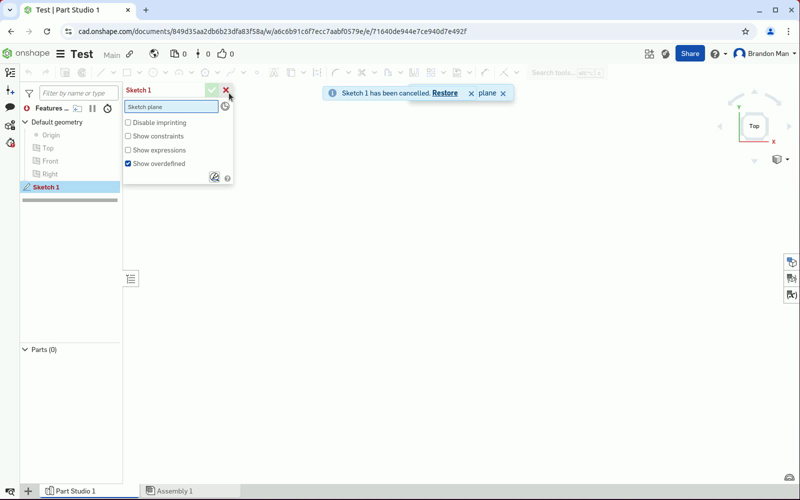
mouse_move(73, 150)
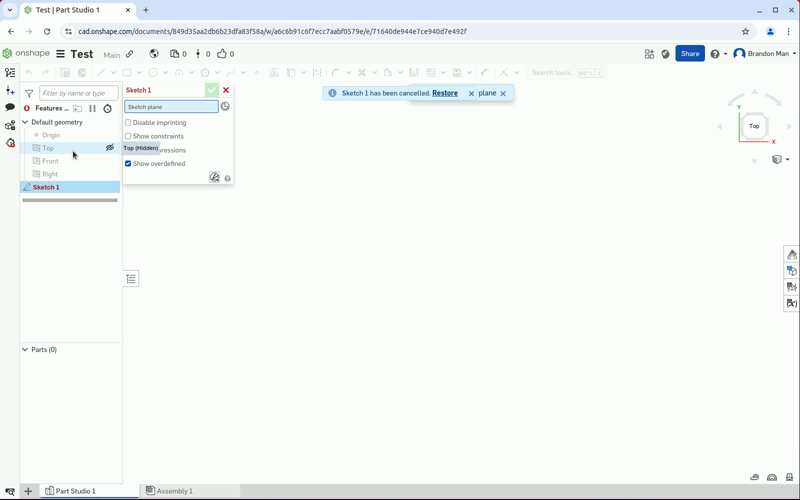
click(73, 150)
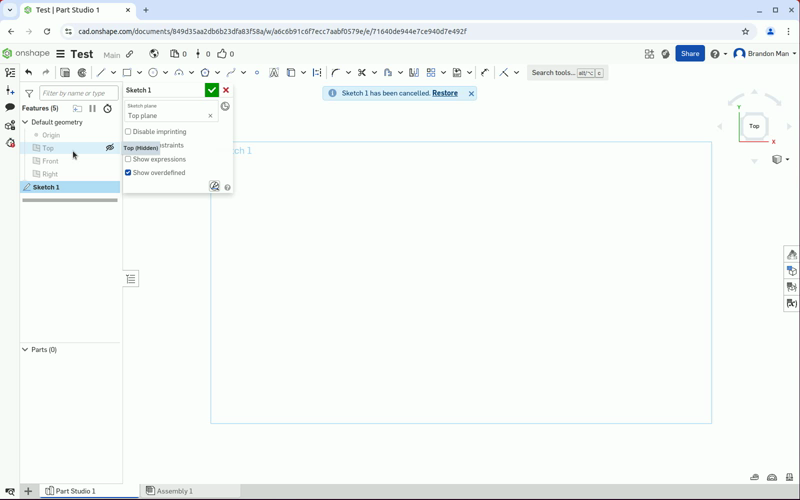
mouse_move(73, 352)
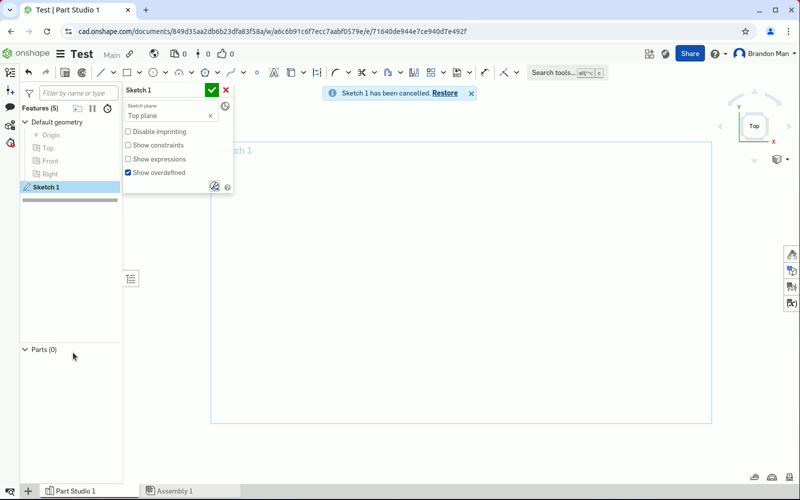
key(y)
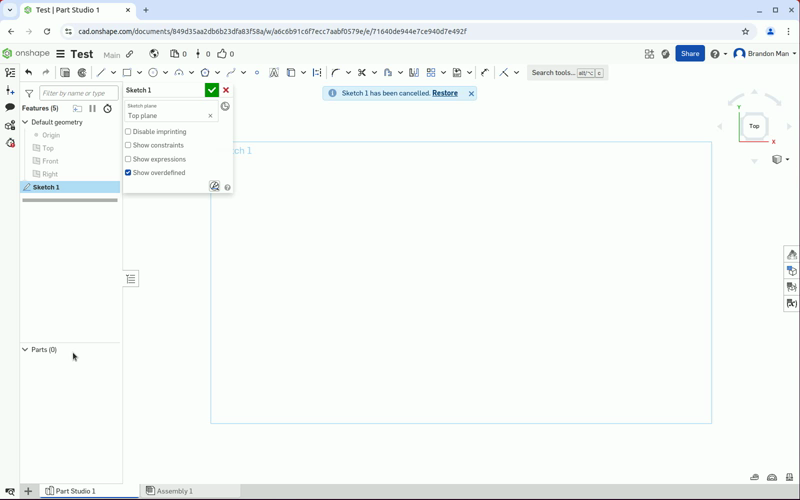
key(l)
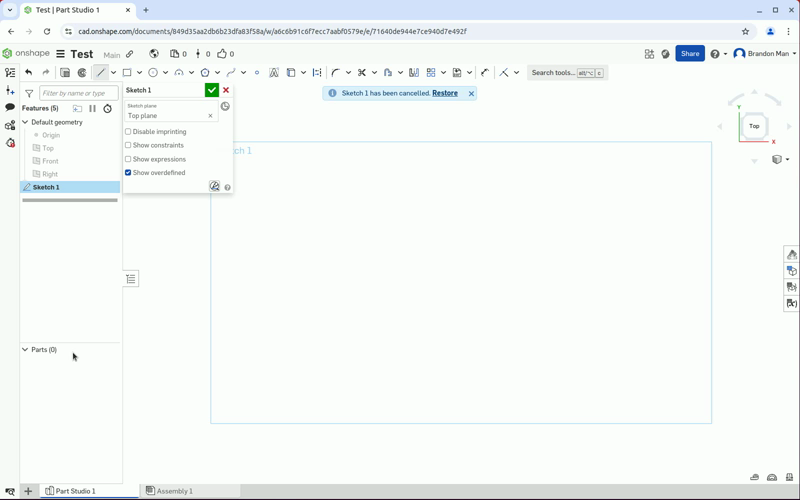
key_down(shift)
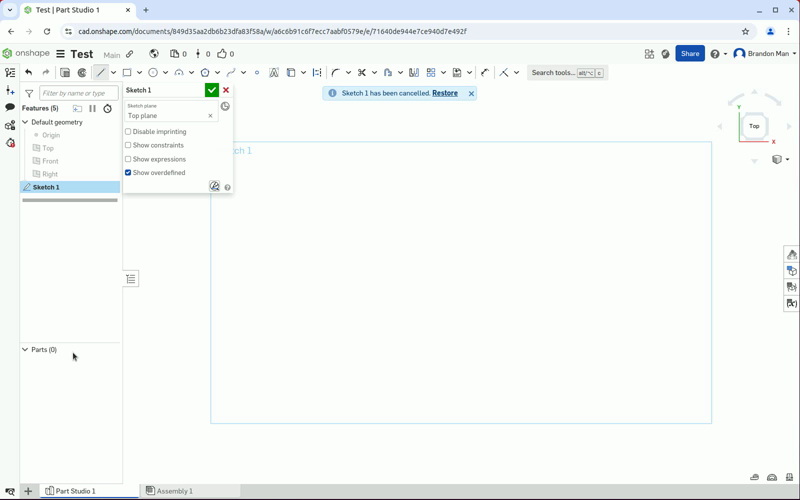
mouse_move(351, 335)
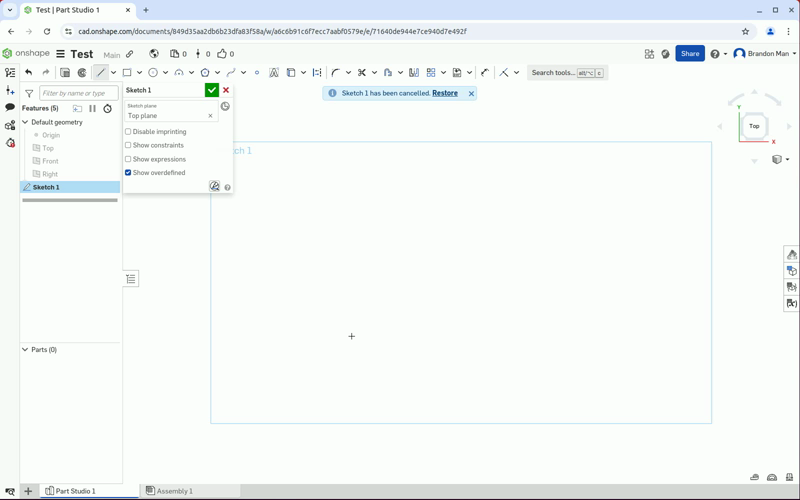
click(351, 335)
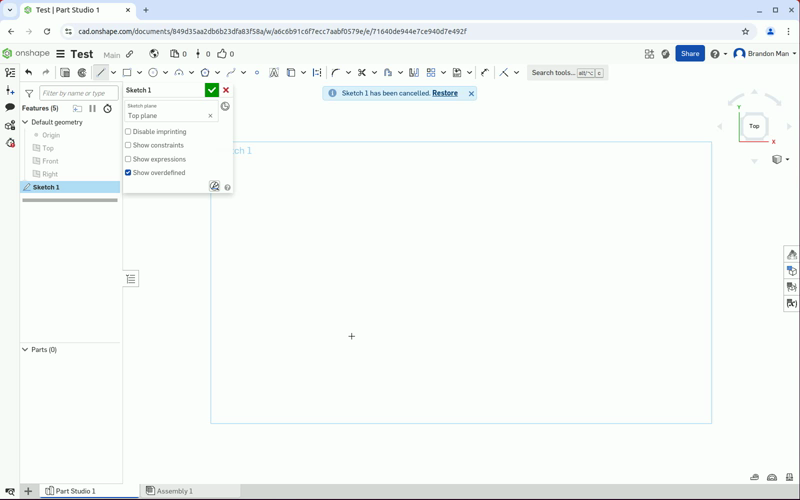
key_up(shift)
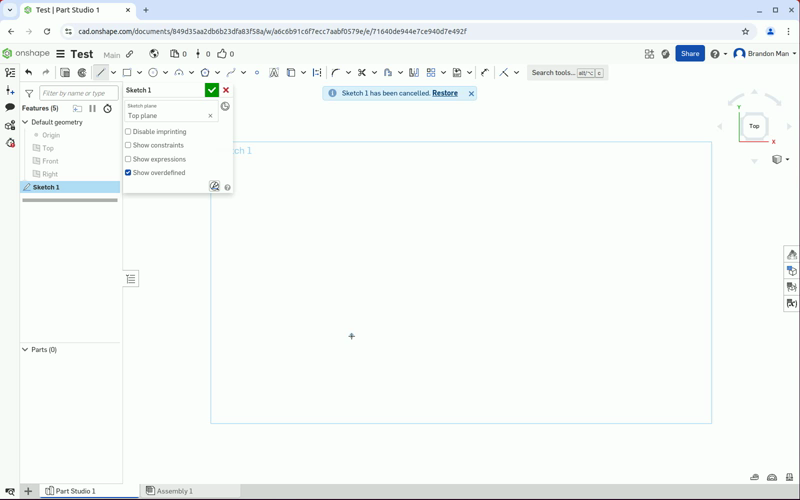
key_down(shift)
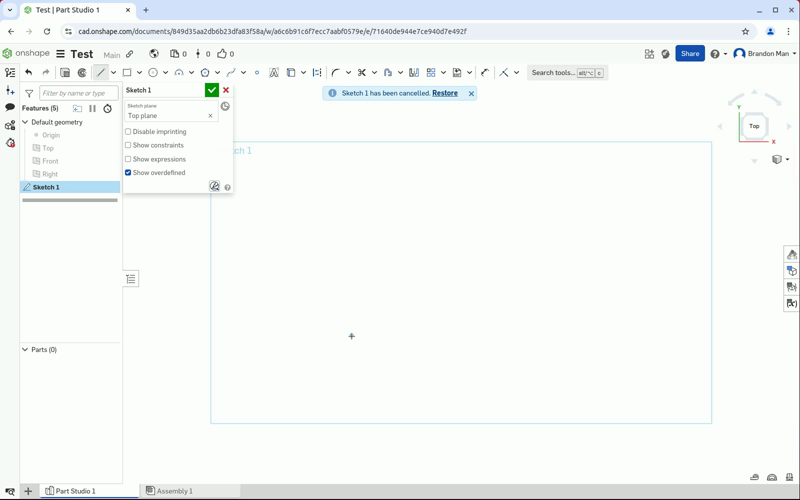
mouse_move(569, 335)
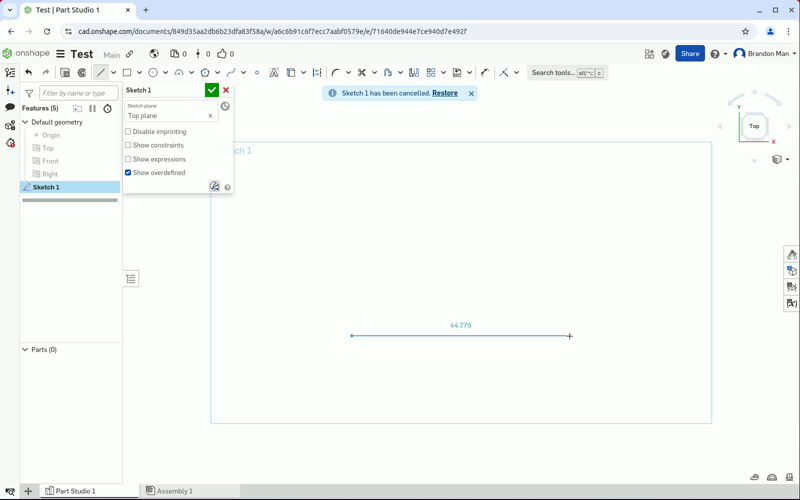
click(569, 335)
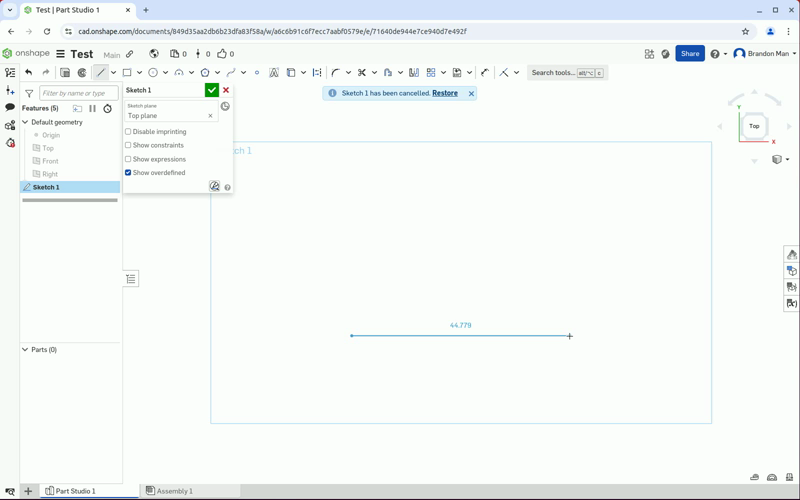
key_up(shift)
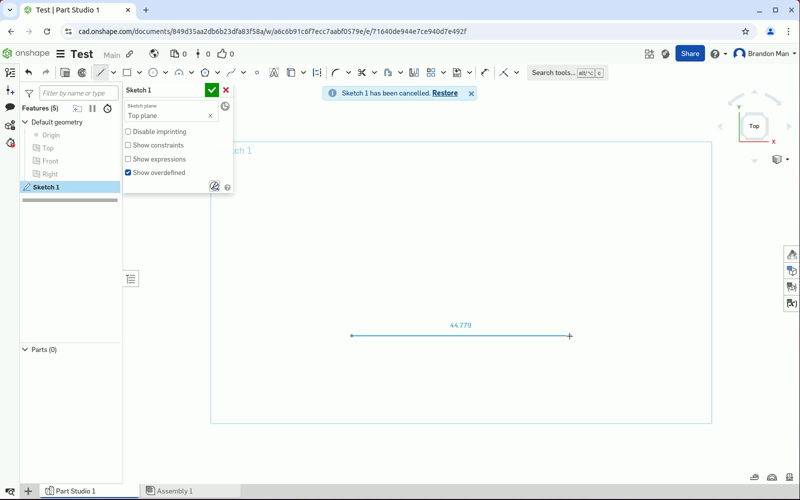
key_down(shift)
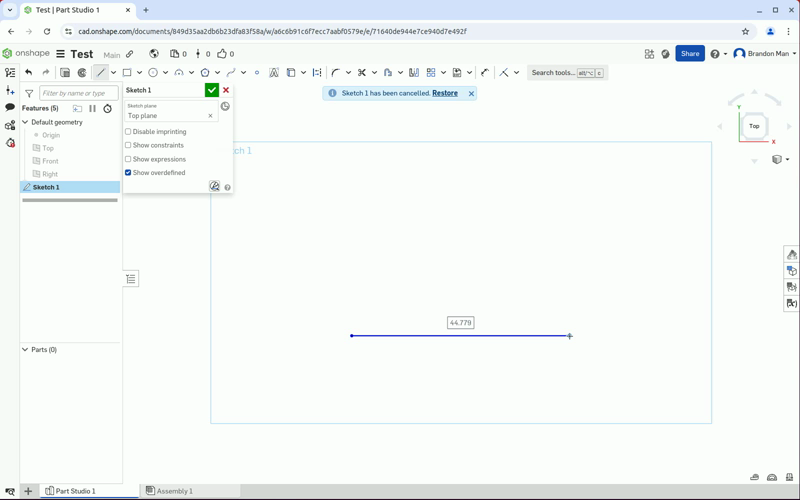
mouse_move(569, 230)
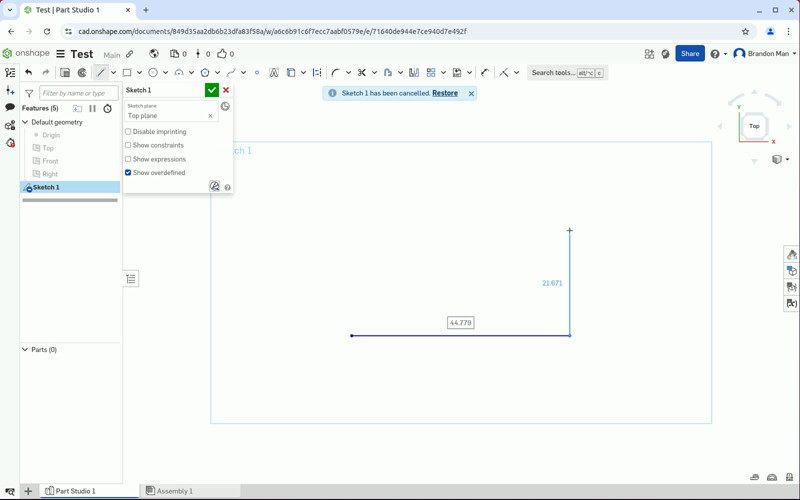
click(569, 230)
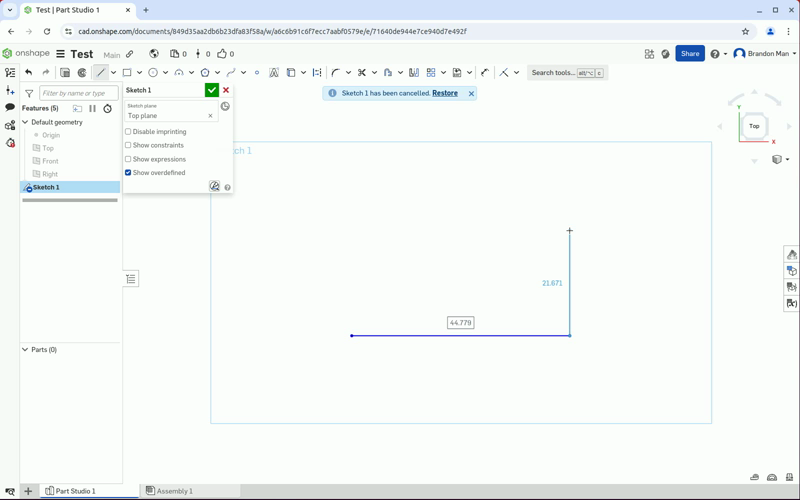
key_up(shift)
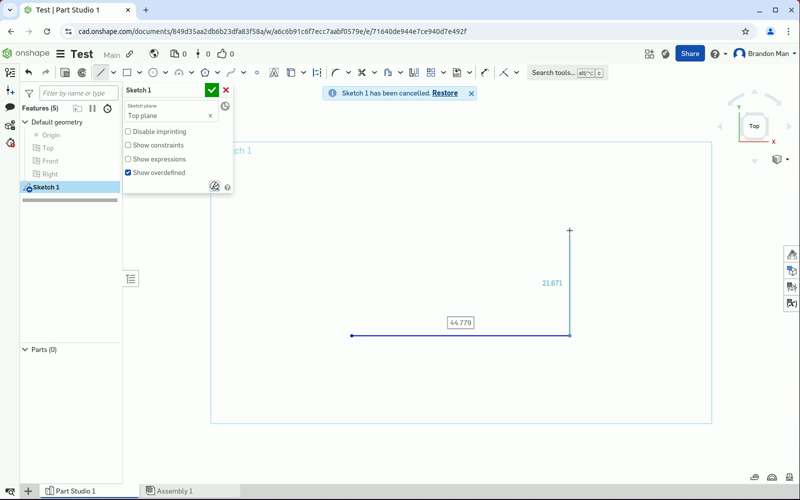
key_down(shift)
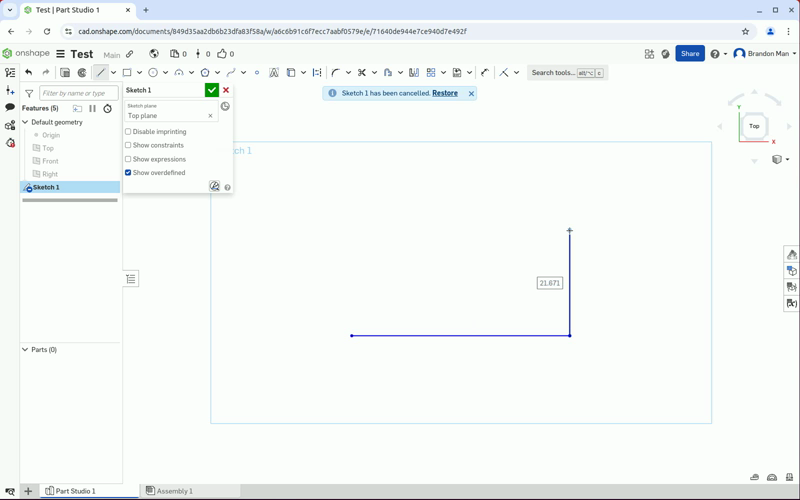
mouse_move(351, 230)
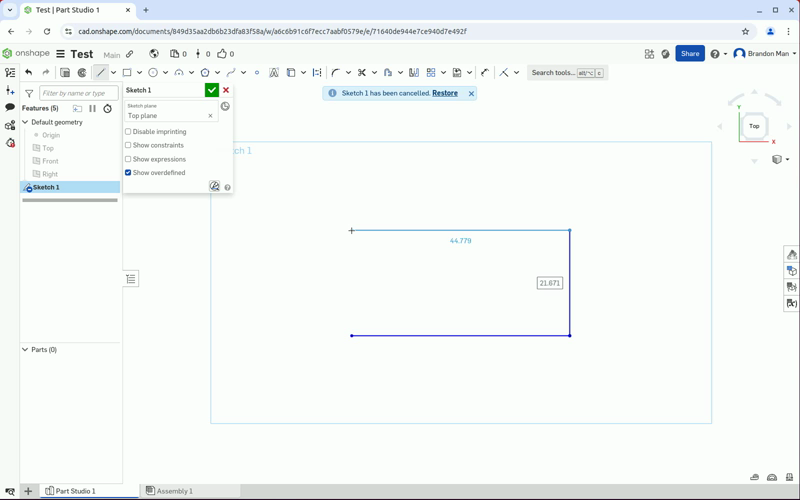
click(351, 230)
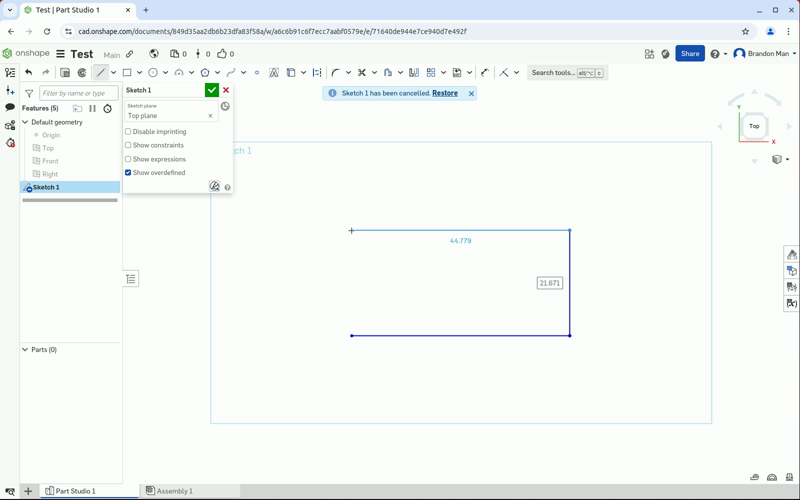
key_up(shift)
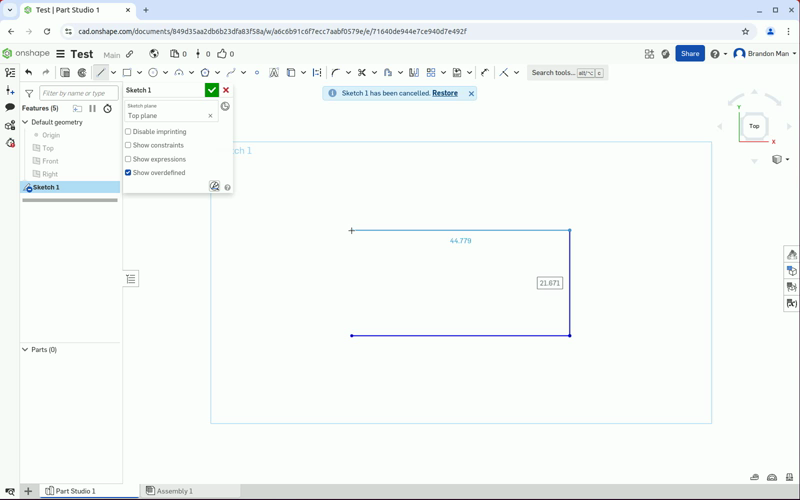
key_down(shift)
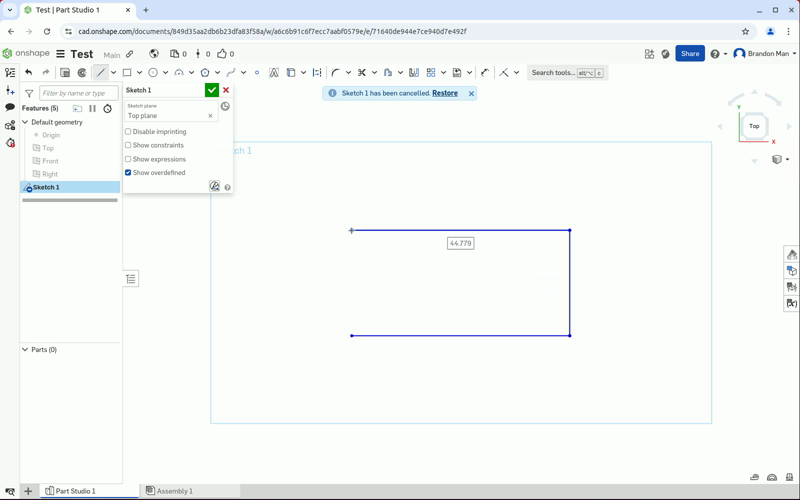
mouse_move(351, 335)
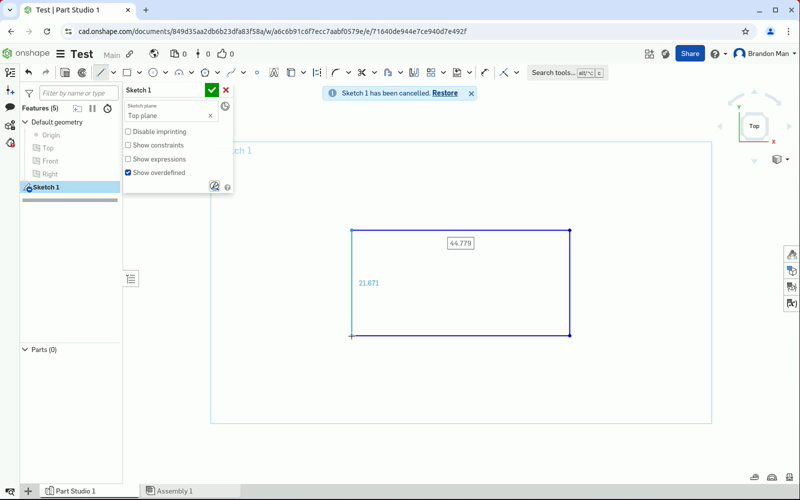
key_up(shift)
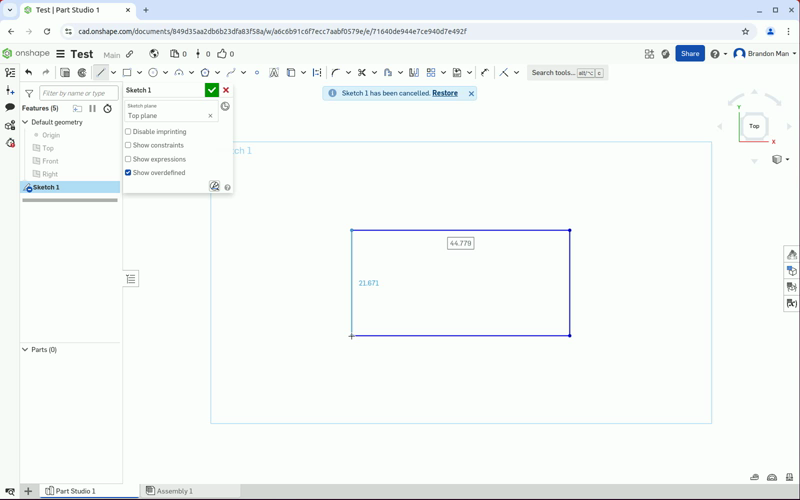
click(351, 335)
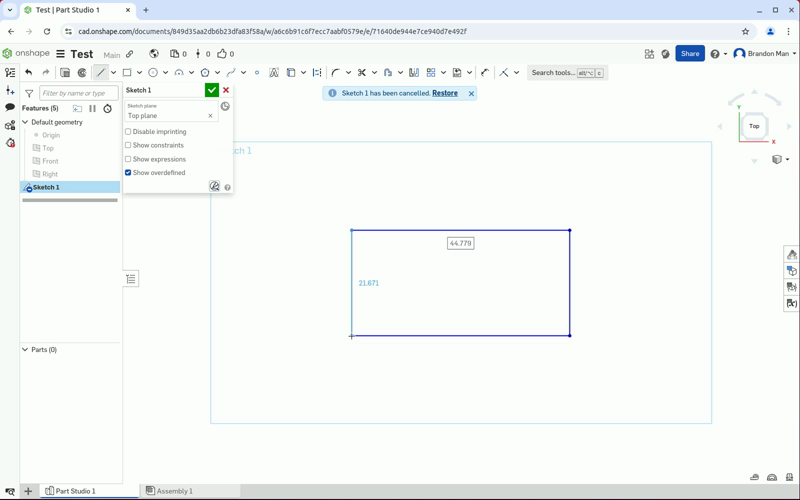
key(esc)
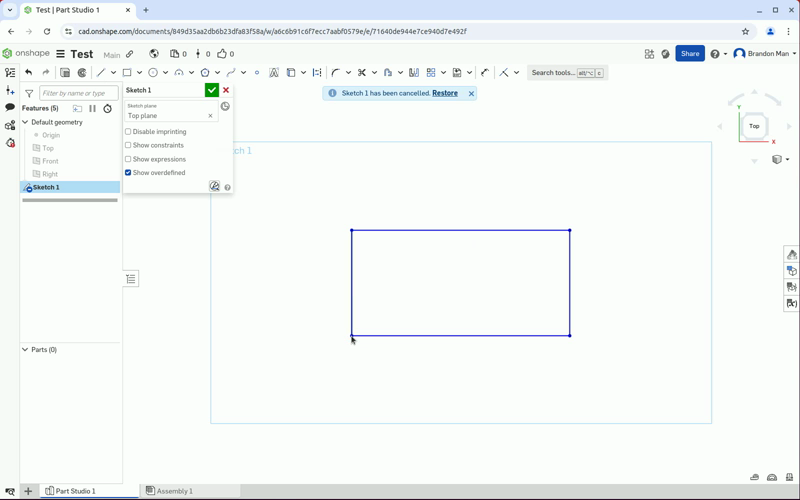
mouse_move(442, 259)
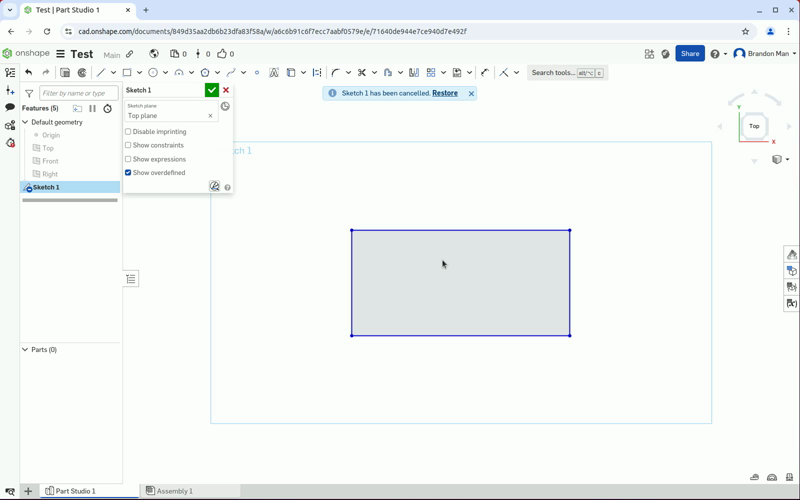
click(442, 259)
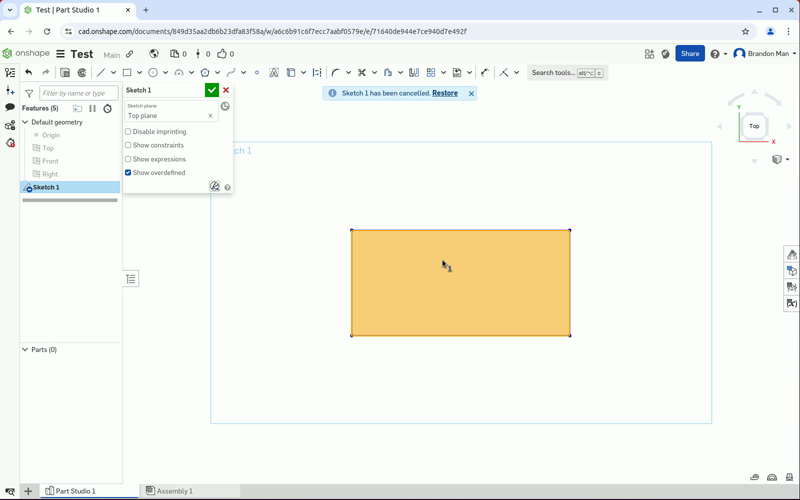
mouse_move(73, 352)
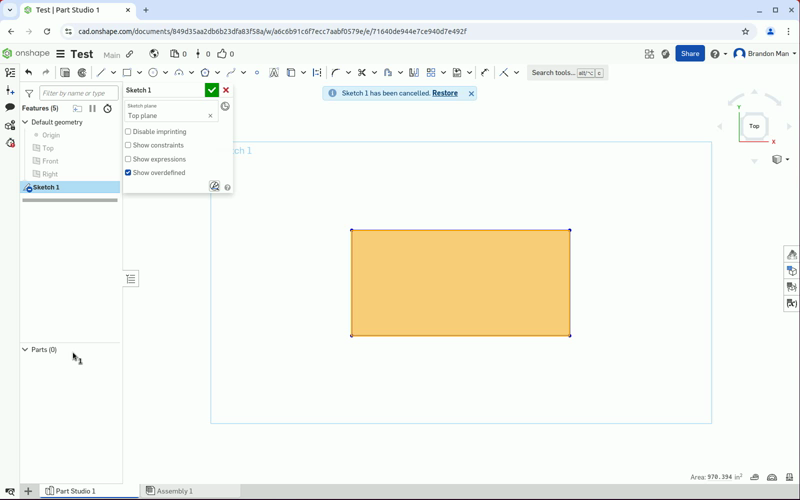
key(shift+y)
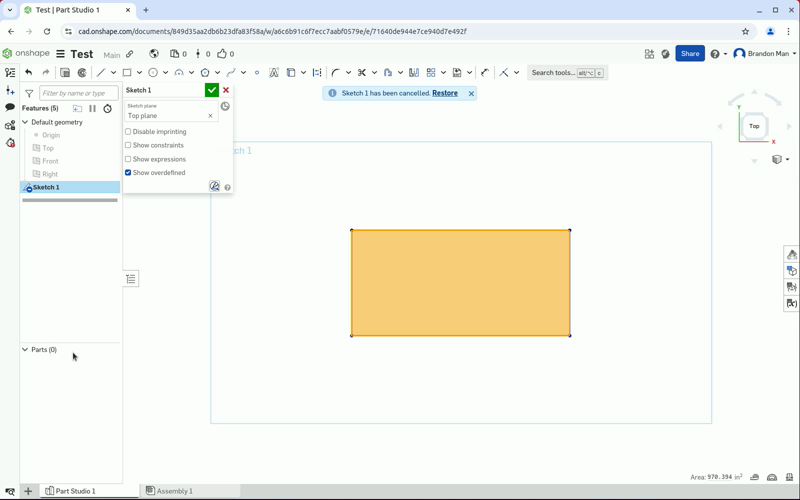
key(shift+e)
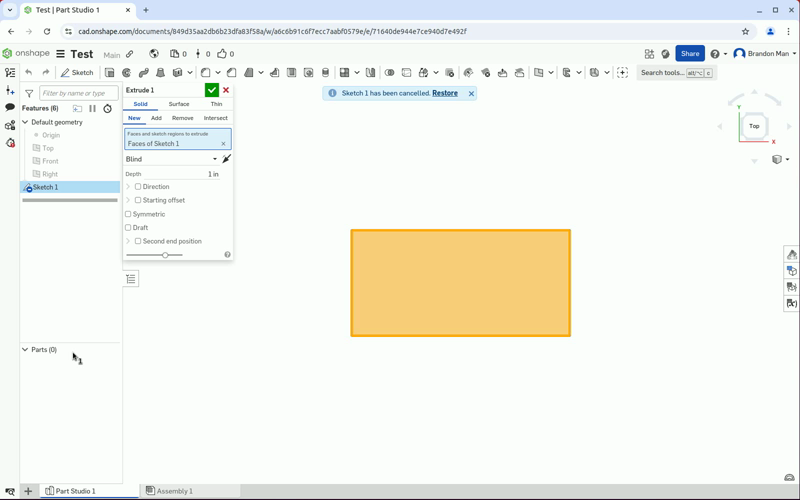
mouse_move(143, 106)
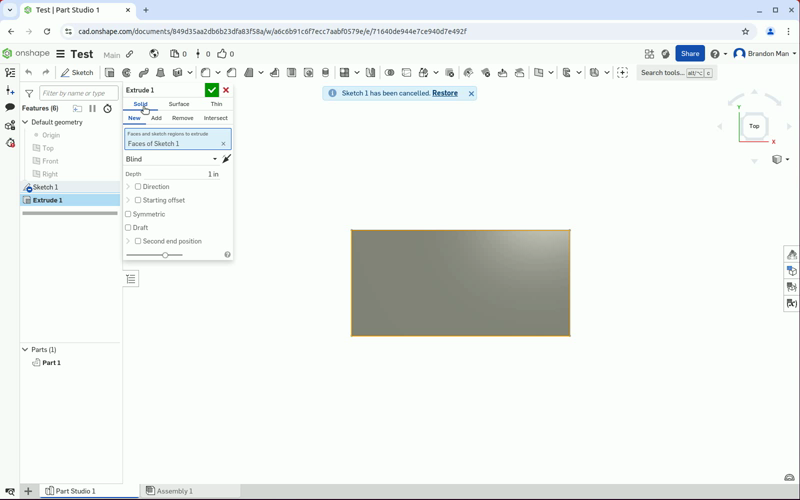
click(143, 106)
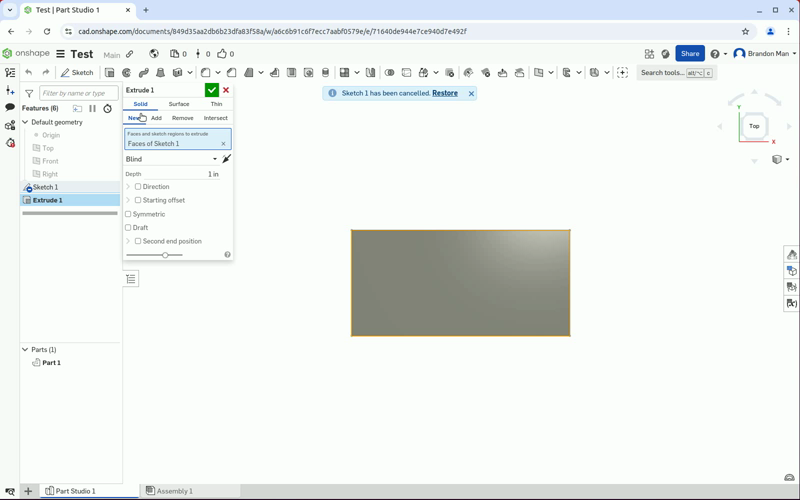
mouse_move(137, 120)
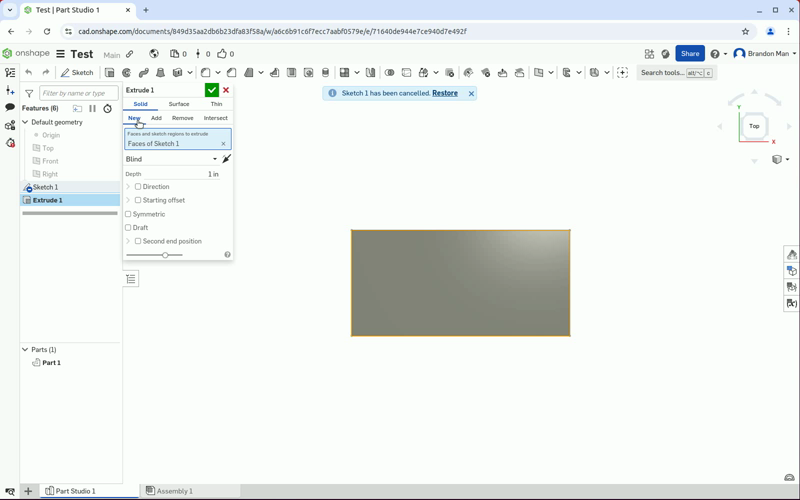
click(137, 120)
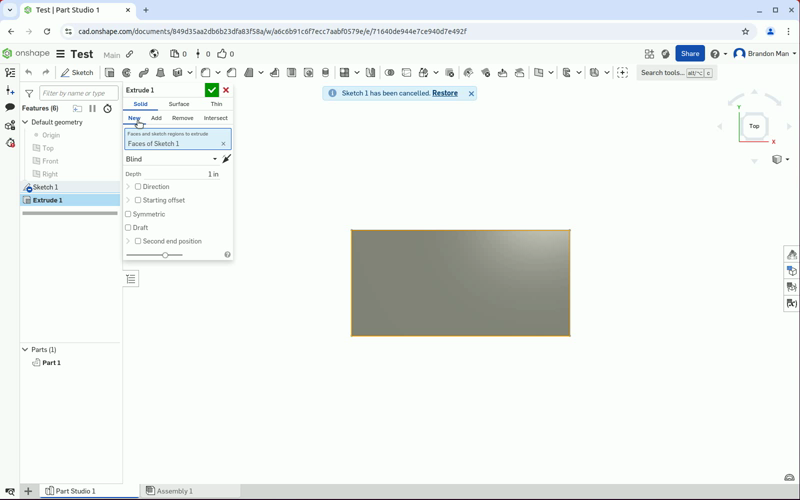
key(tab, 4)
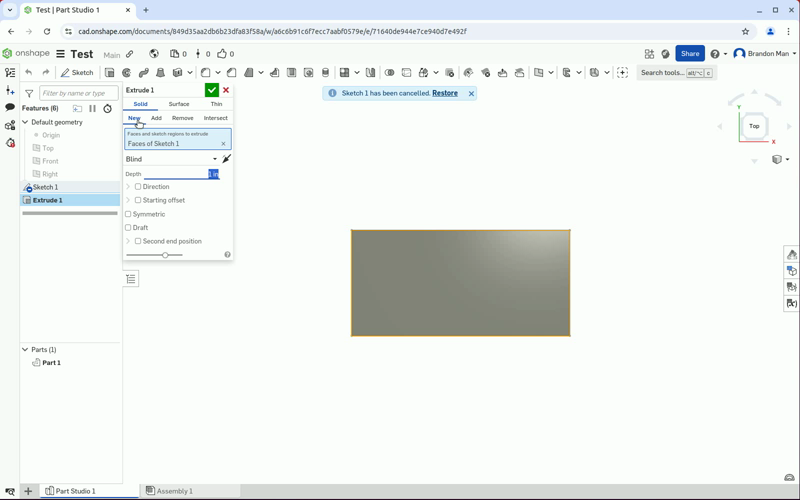
text(4.574)
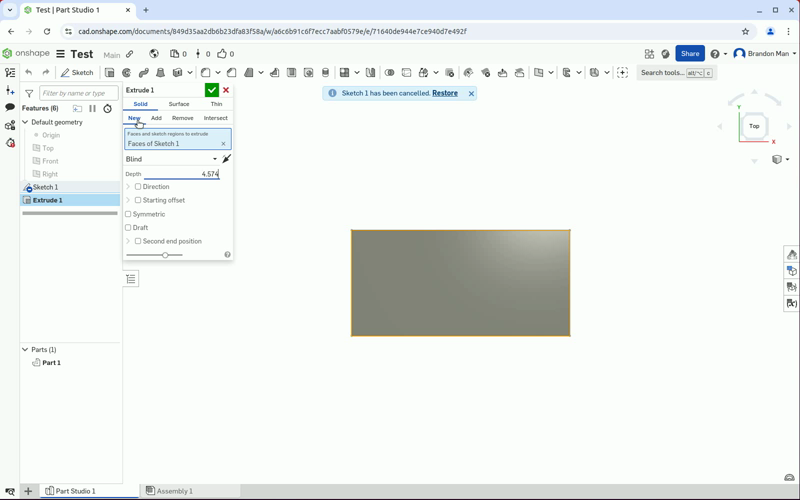
key(enter)
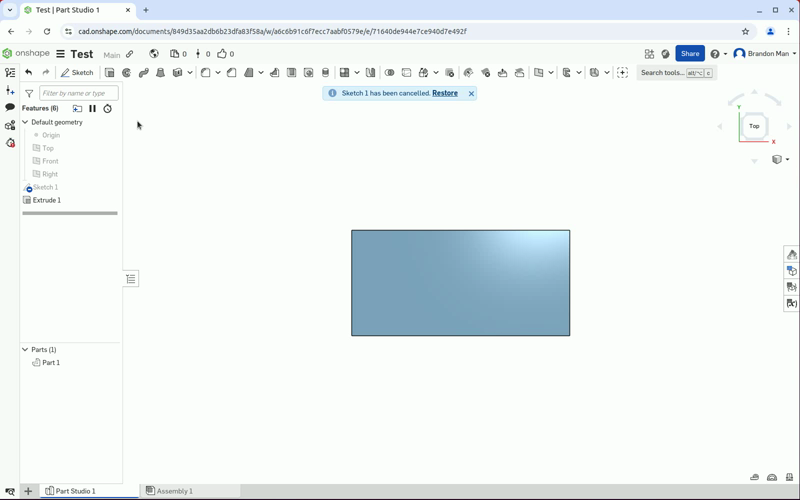
key(shift+h)
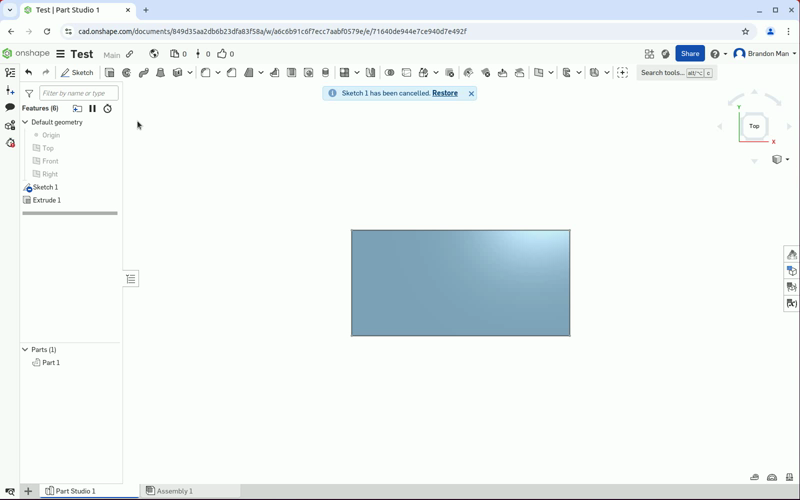
key(shift+h)
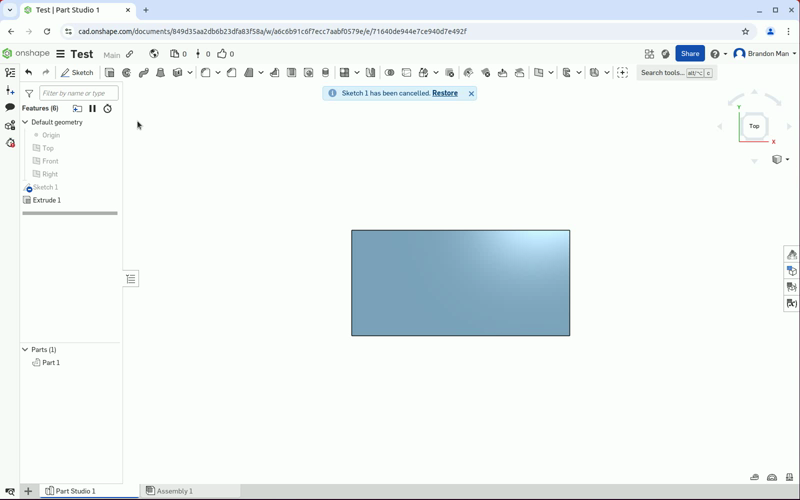
mouse_move(73, 189)
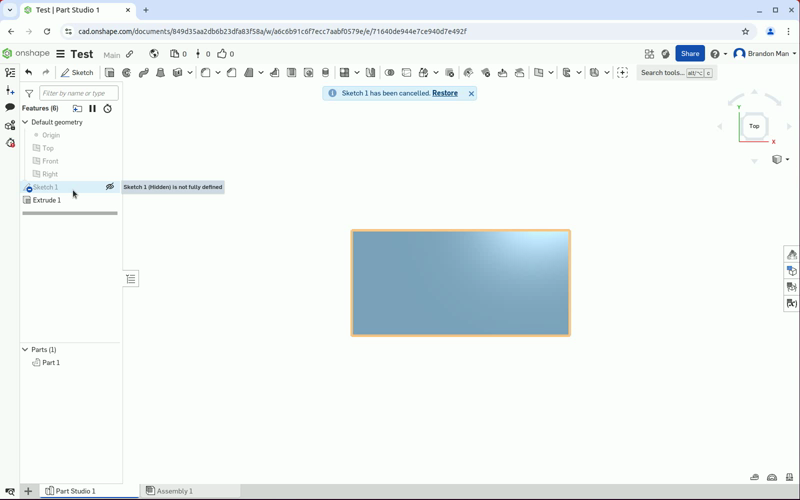
click(73, 189)
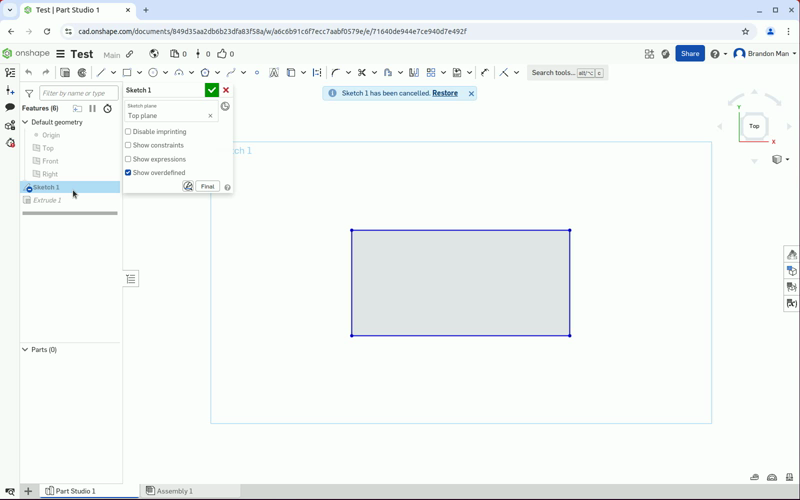
mouse_move(229, 92)
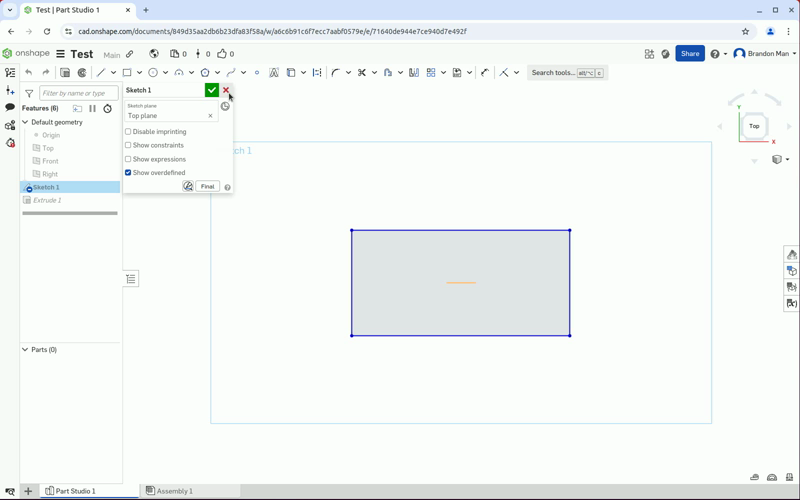
click(229, 92)
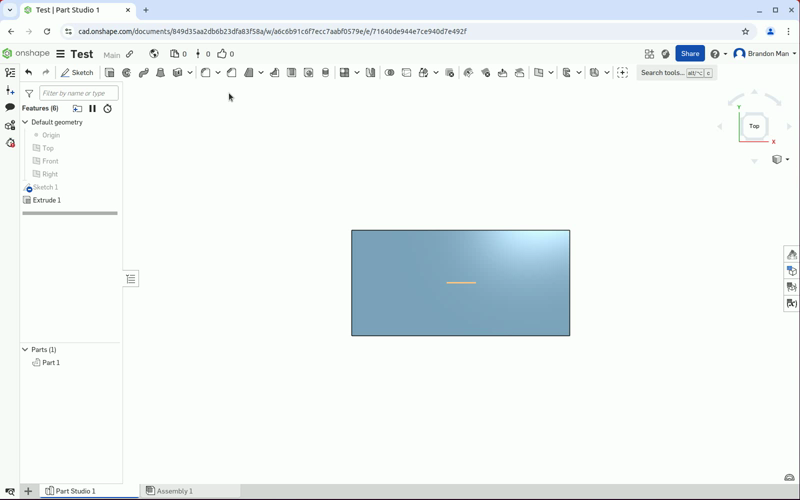
mouse_move(73, 352)
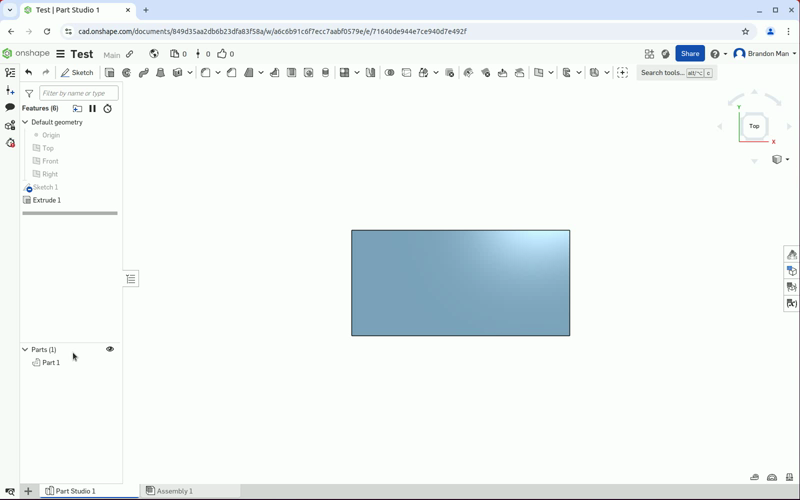
key(y)
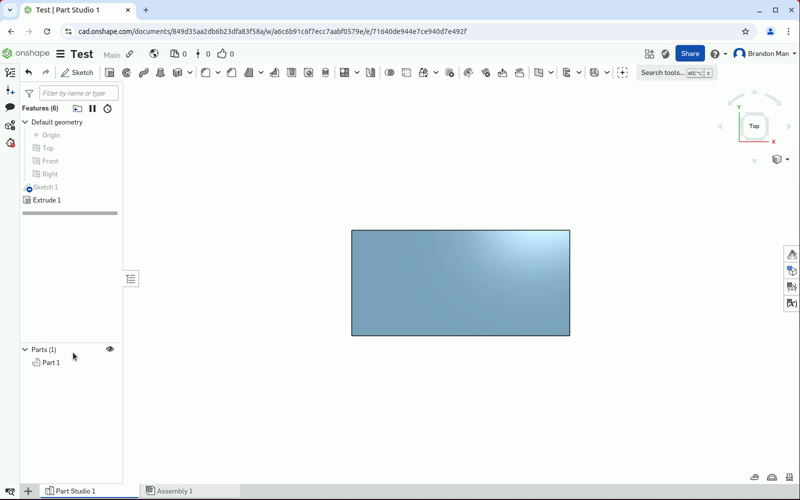
key(shift+p)
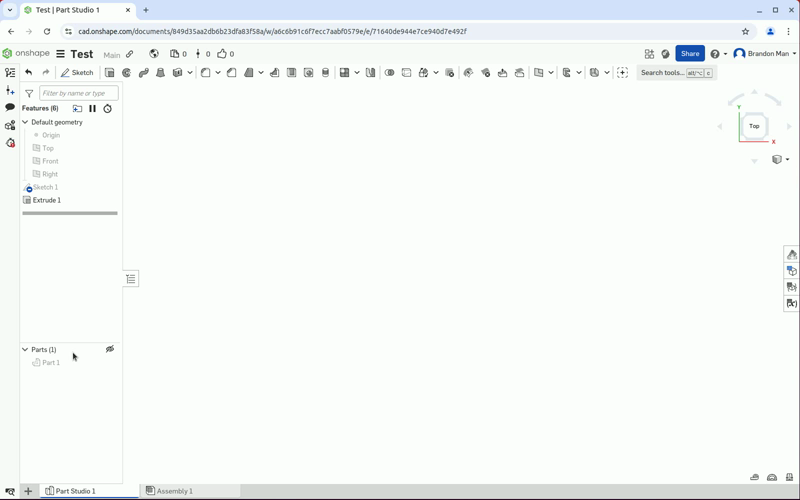
key(space)
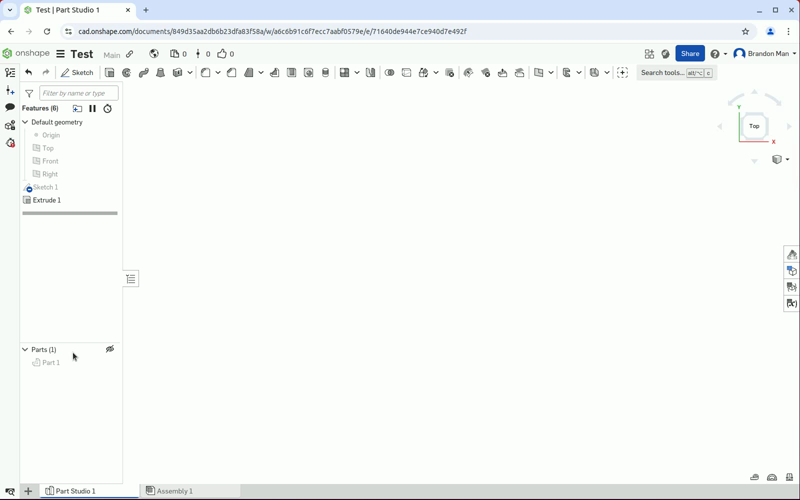
key_down(shift)
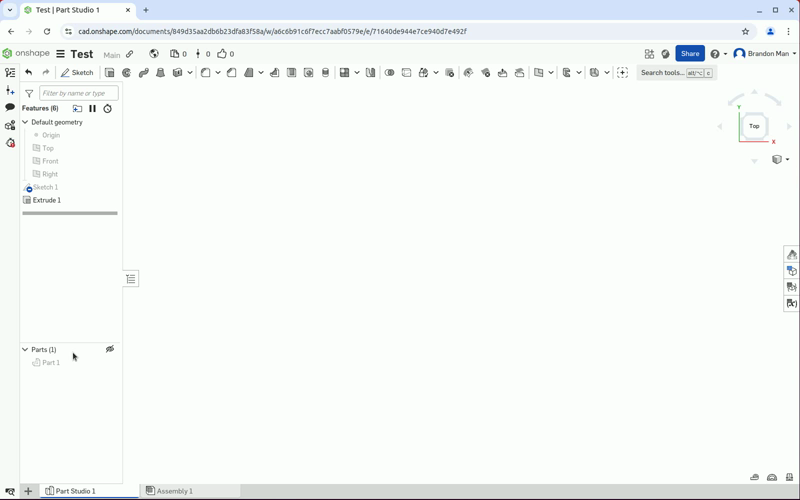
key(up)
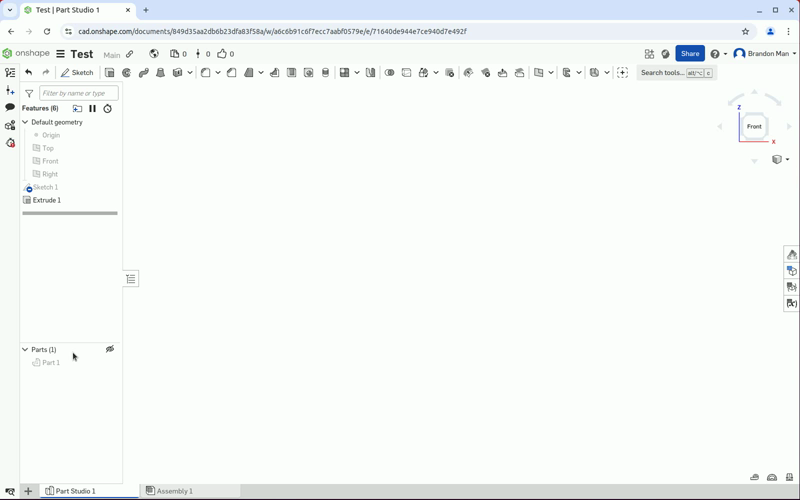
key_up(shift)
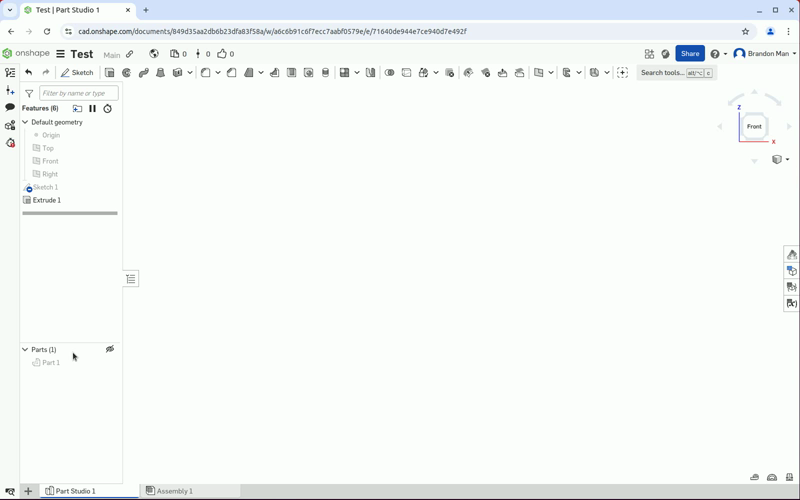
key(space)
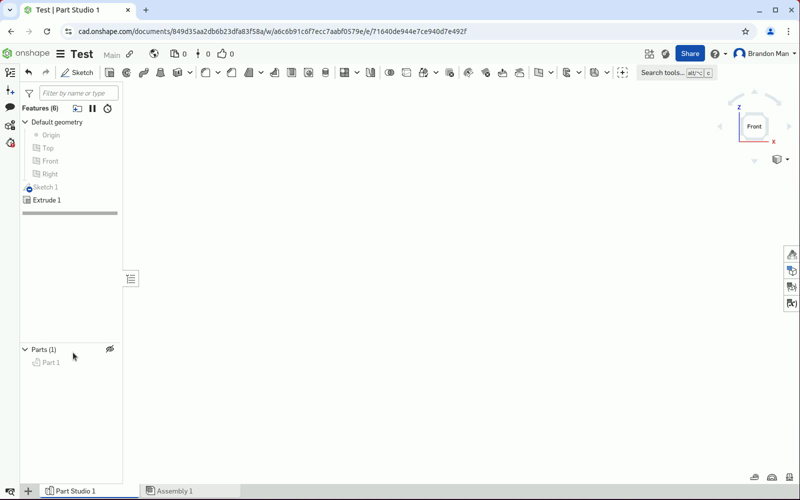
key_down(shift)
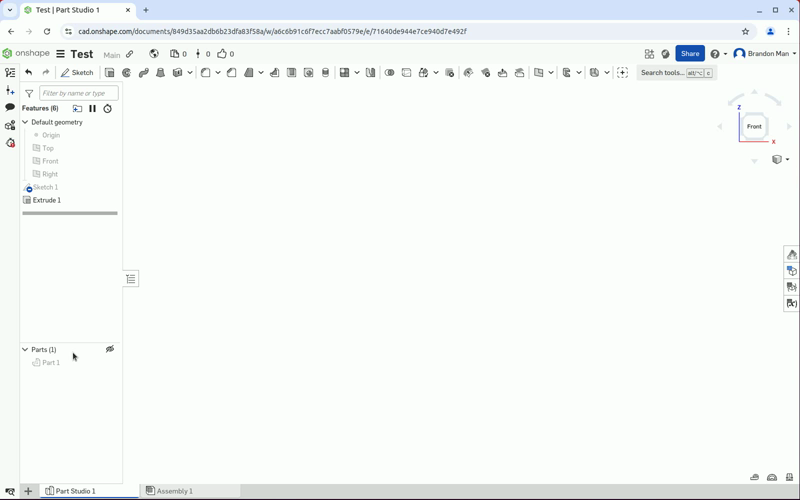
key(left)
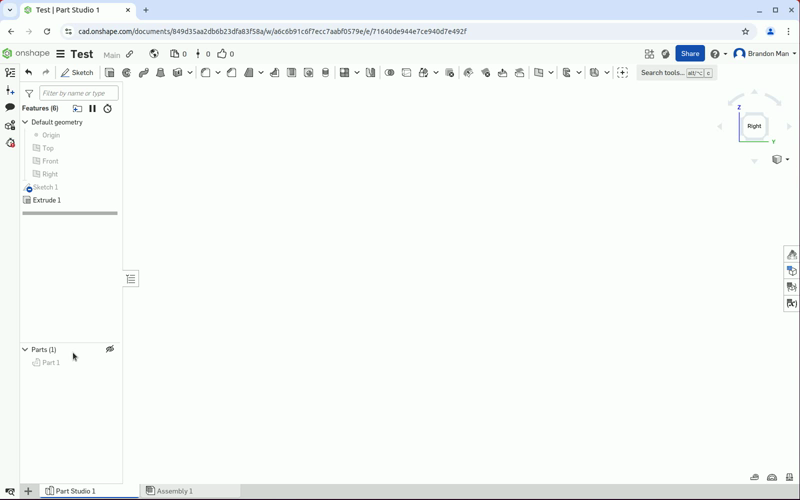
key_up(shift)
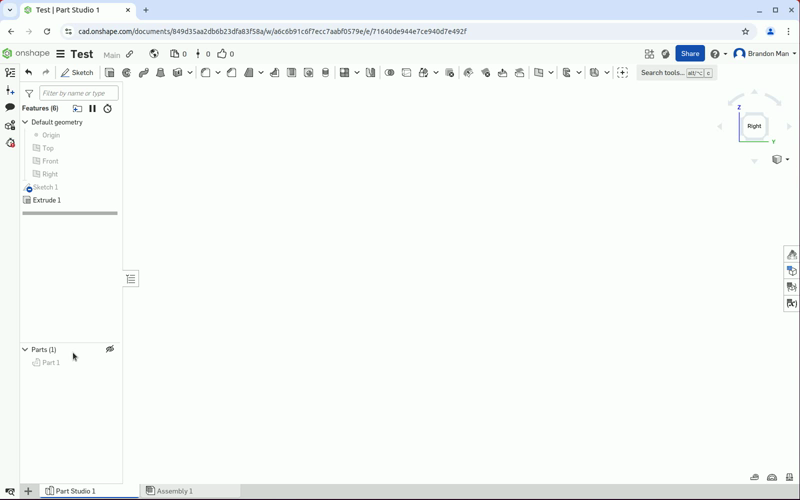
mouse_move(73, 352)
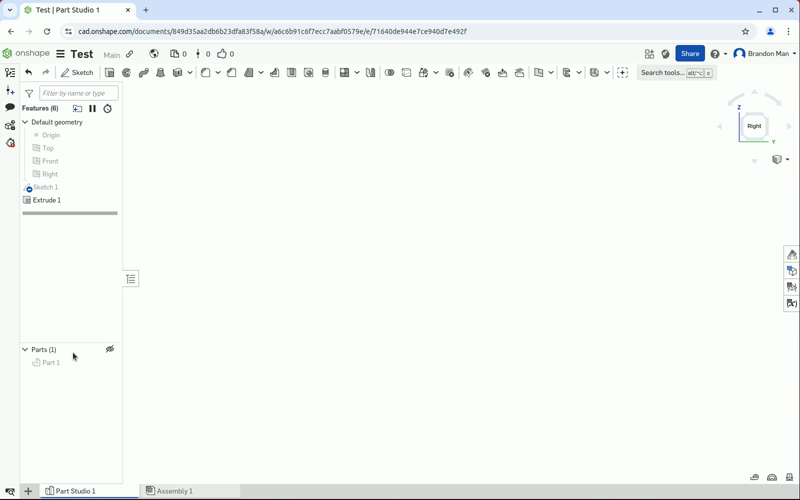
key(shift+y)
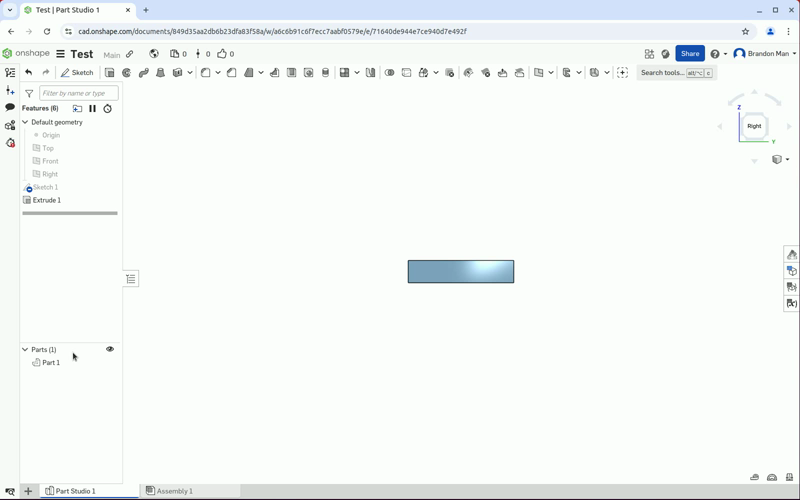
mouse_move(541, 75)
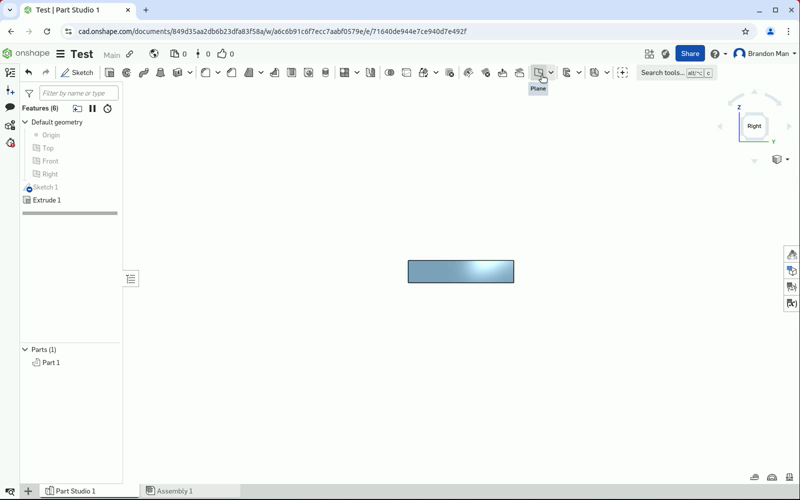
click(541, 75)
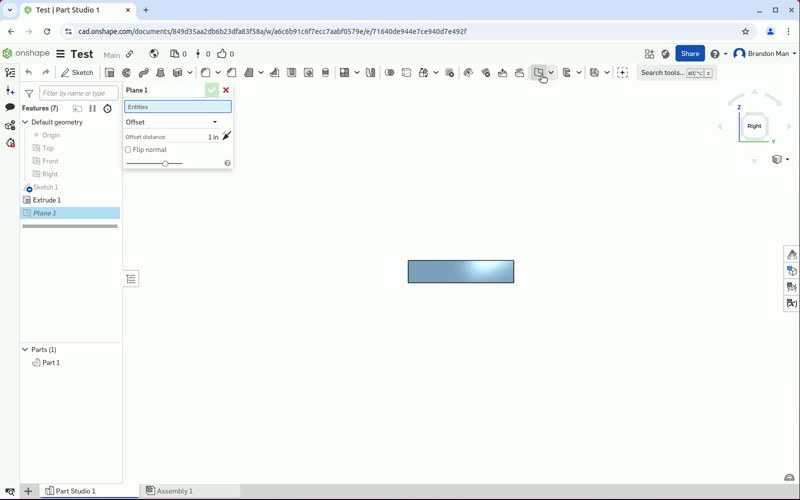
mouse_move(73, 176)
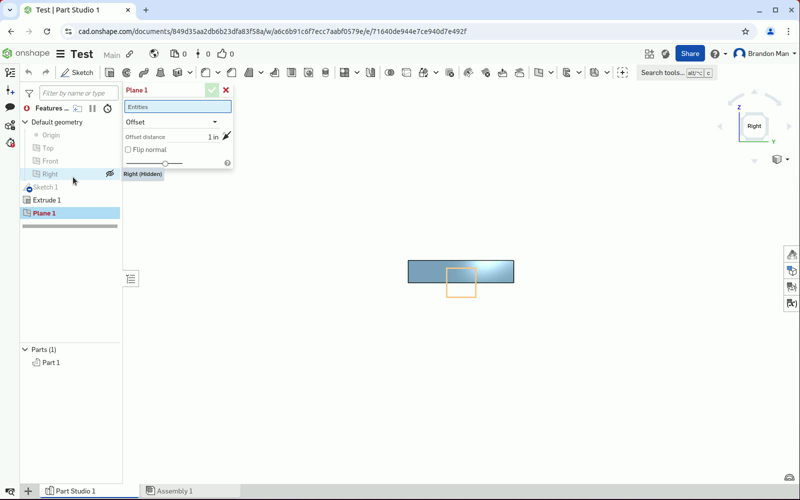
click(73, 176)
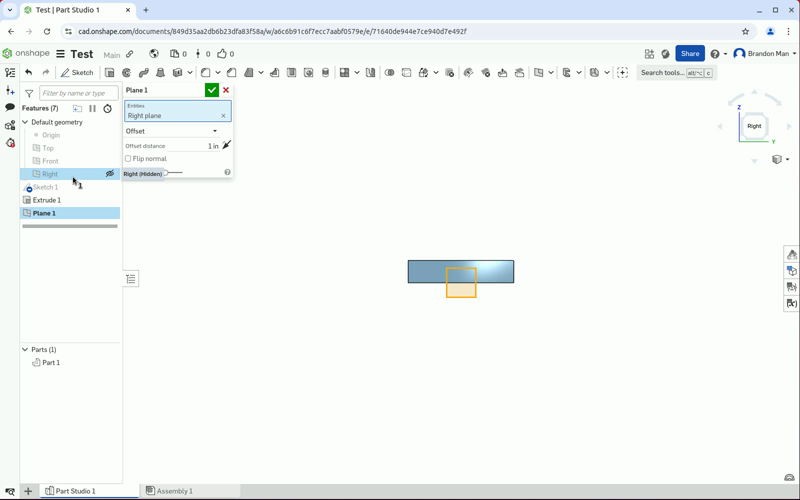
key(tab, 2)
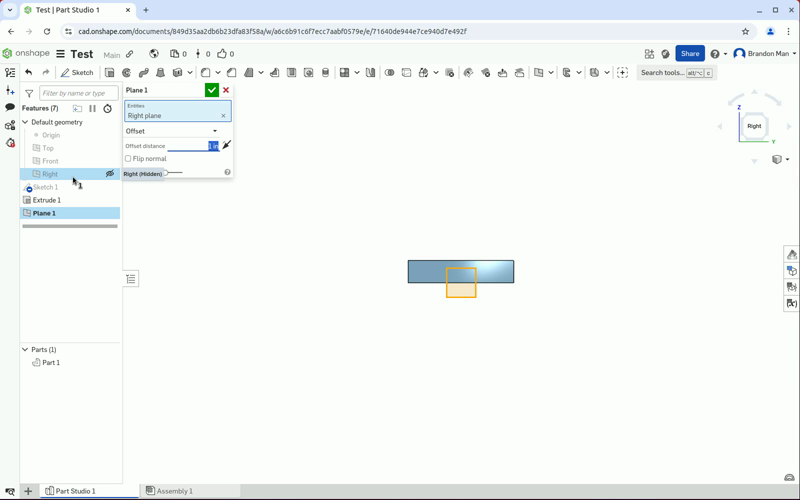
text(22.4)
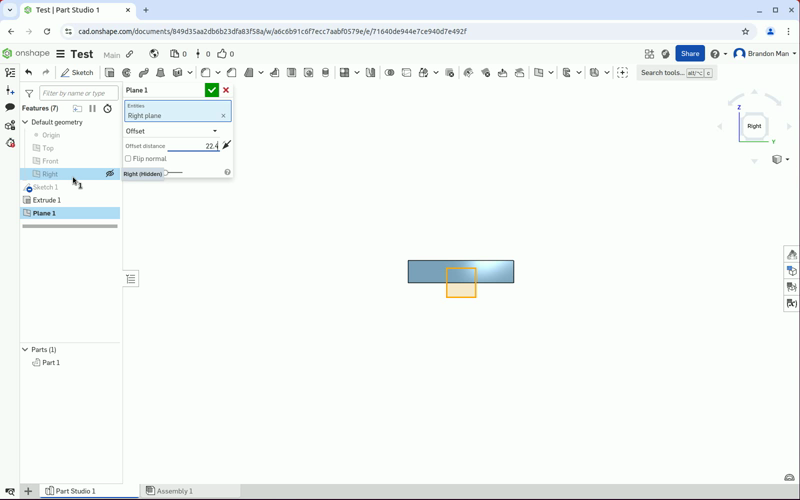
key(enter, 2)
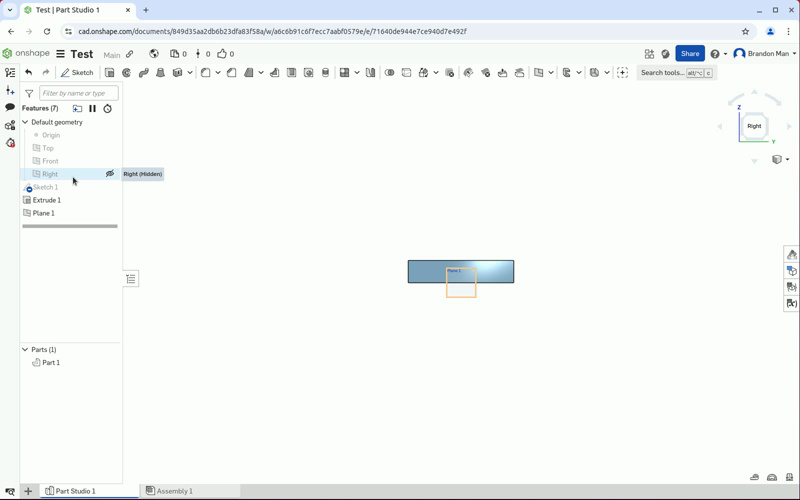
key(shift+s)
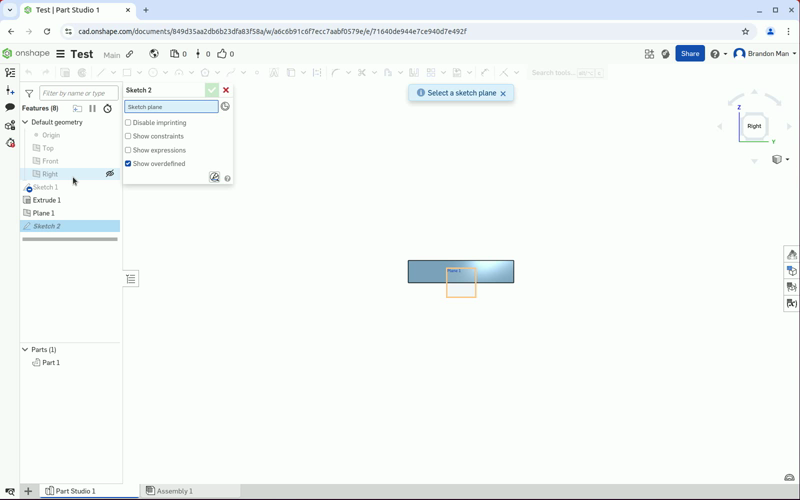
mouse_move(73, 215)
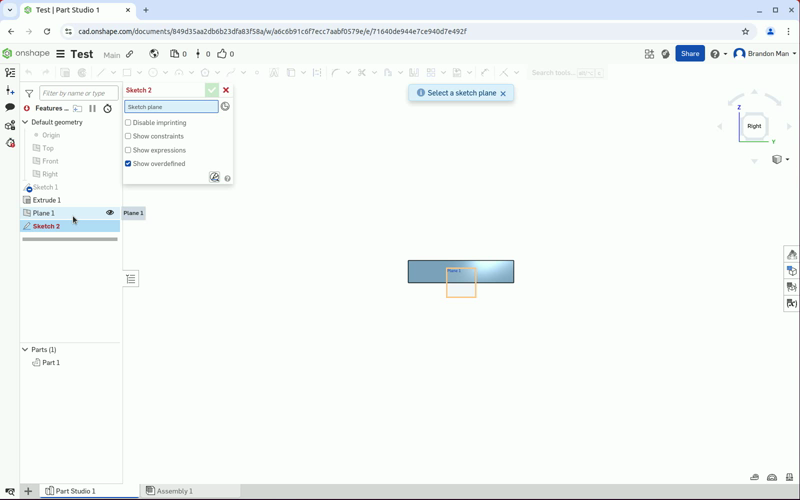
click(73, 215)
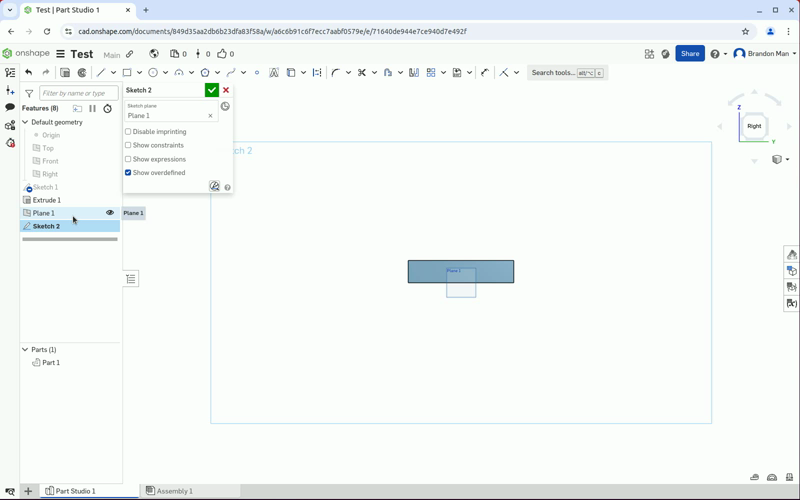
mouse_move(73, 352)
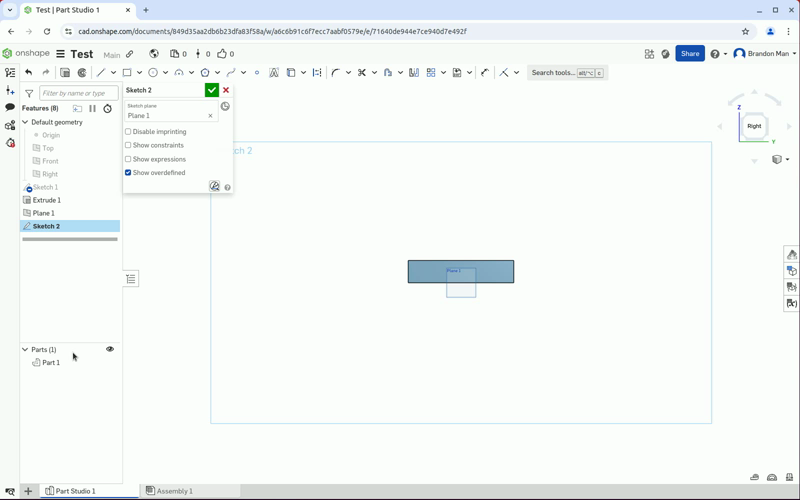
key(y)
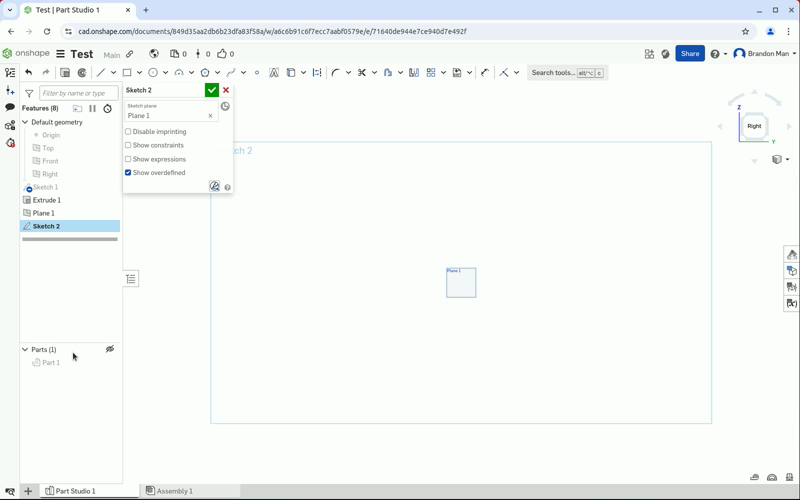
key(l)
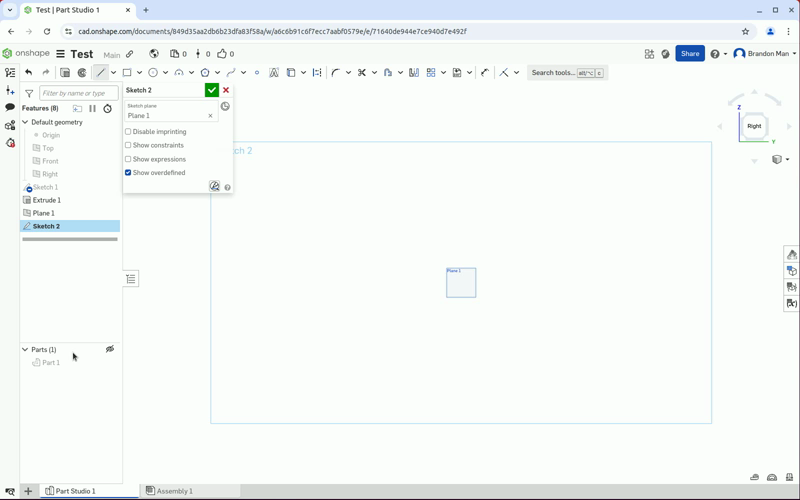
key_down(shift)
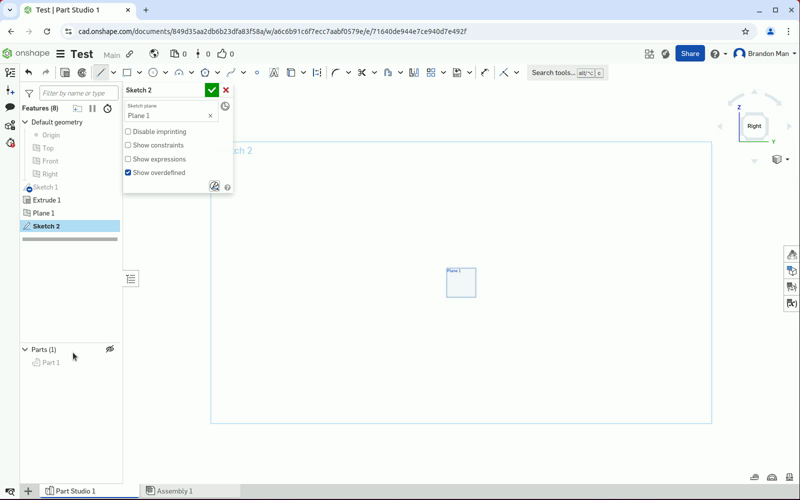
mouse_move(407, 282)
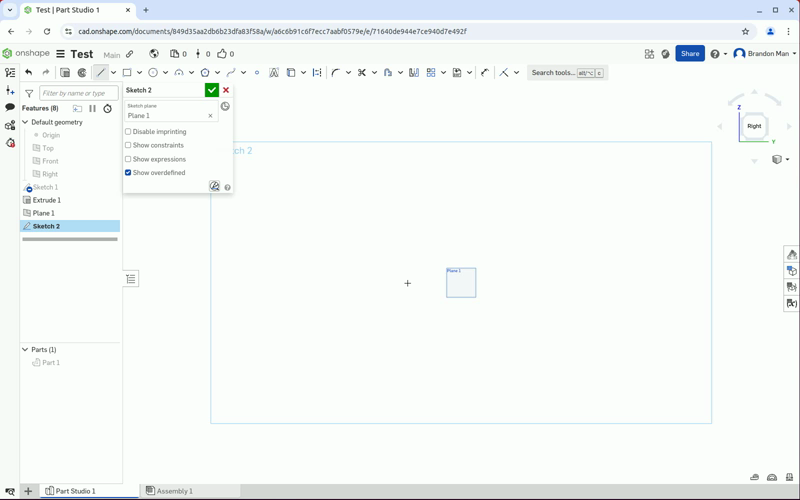
click(407, 282)
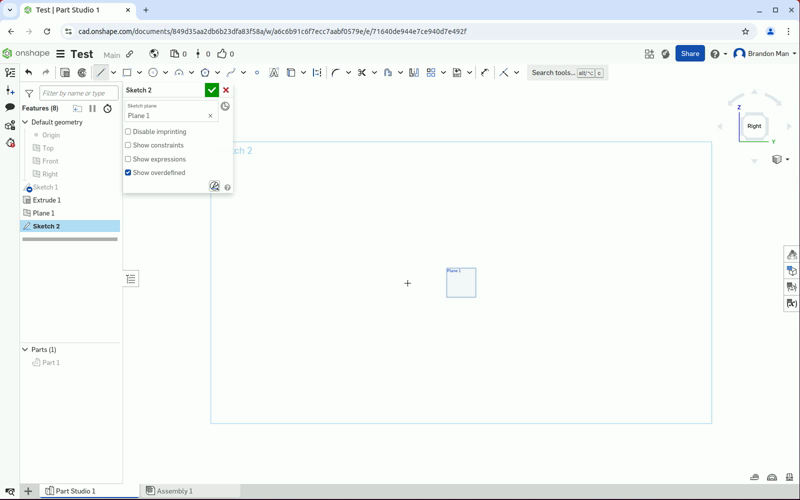
key_up(shift)
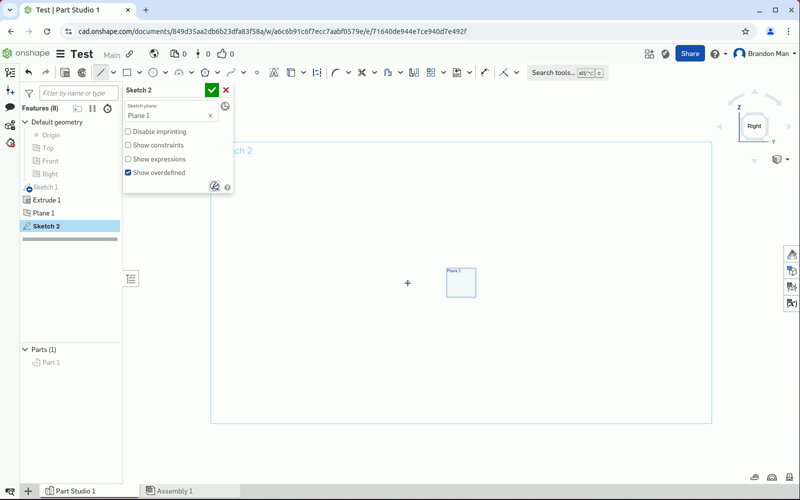
key_down(shift)
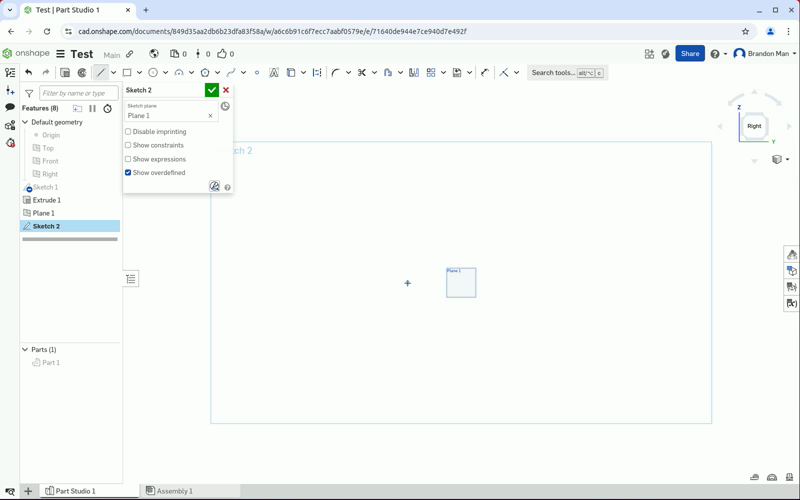
mouse_move(513, 282)
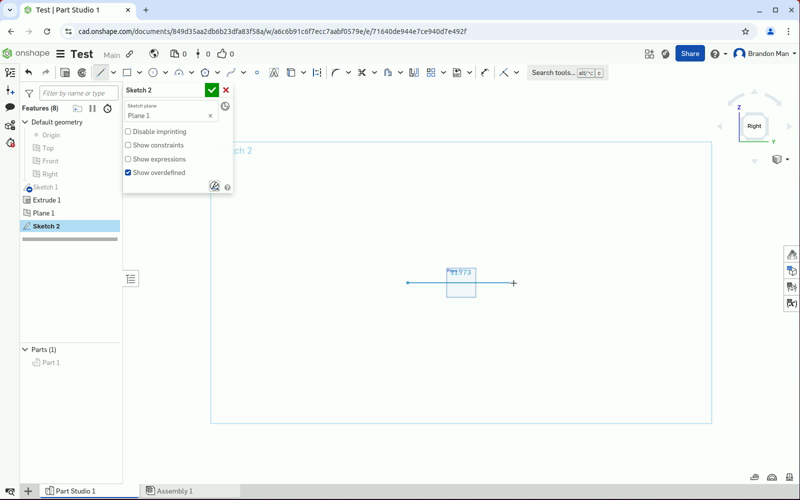
click(513, 282)
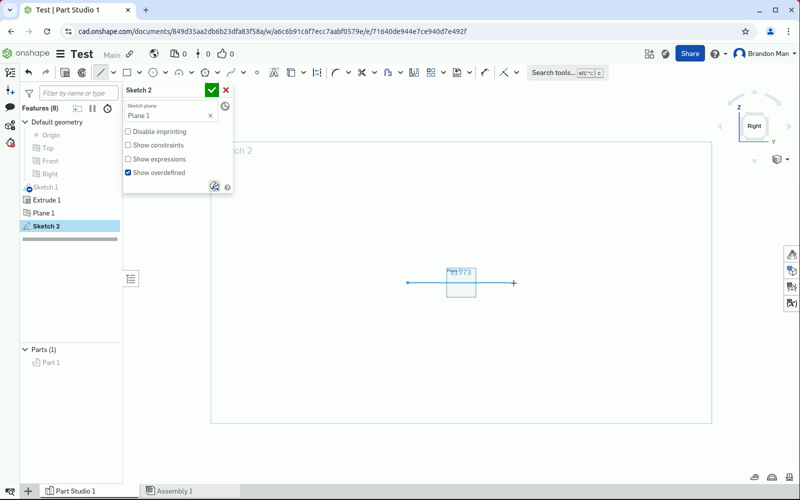
key_up(shift)
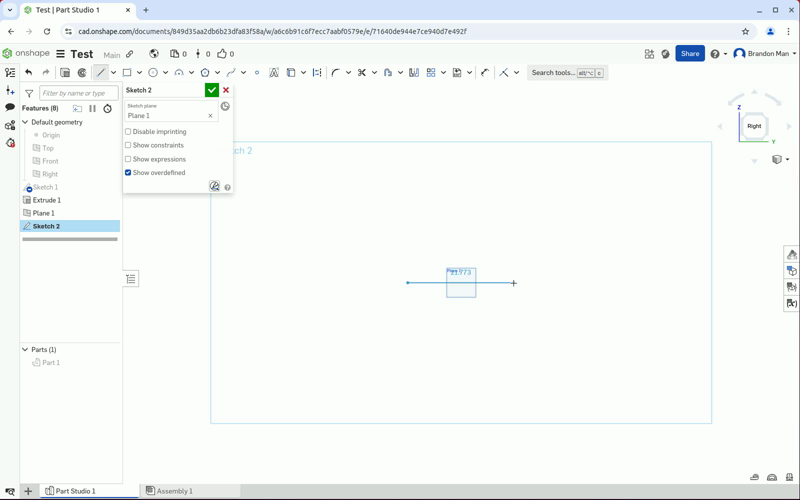
key_down(shift)
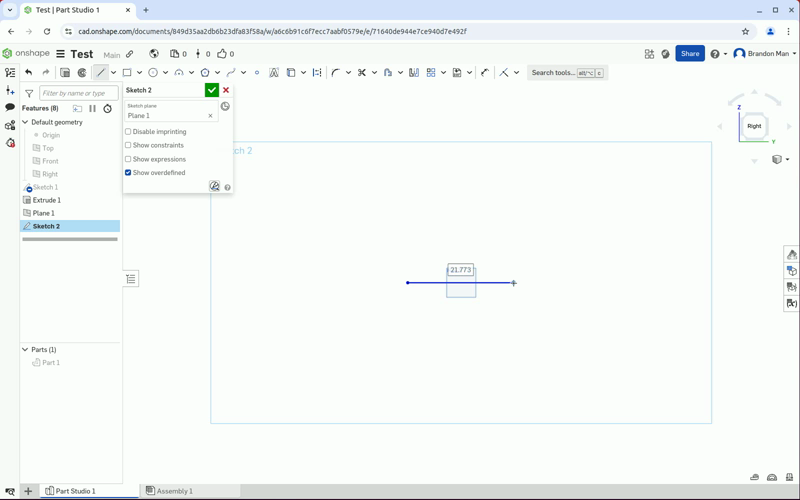
mouse_move(543, 282)
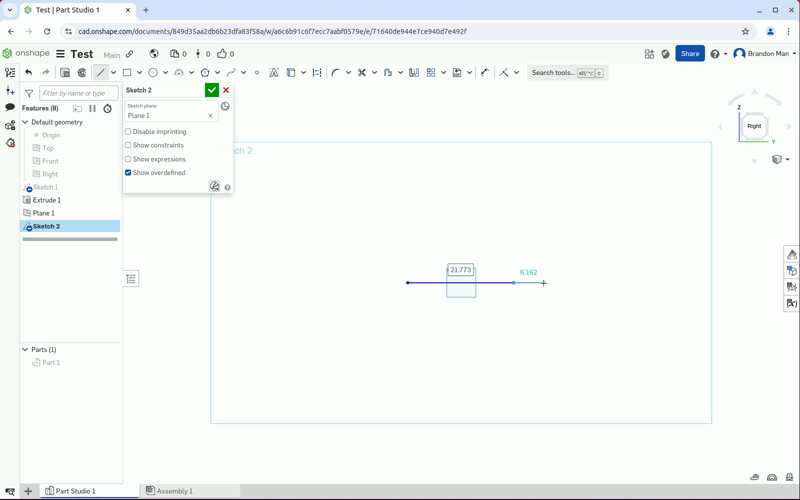
mouse_move(513, 260)
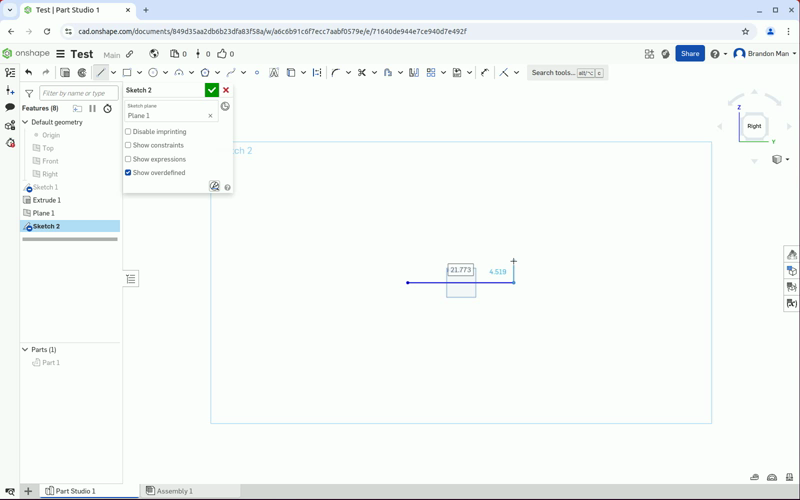
click(513, 260)
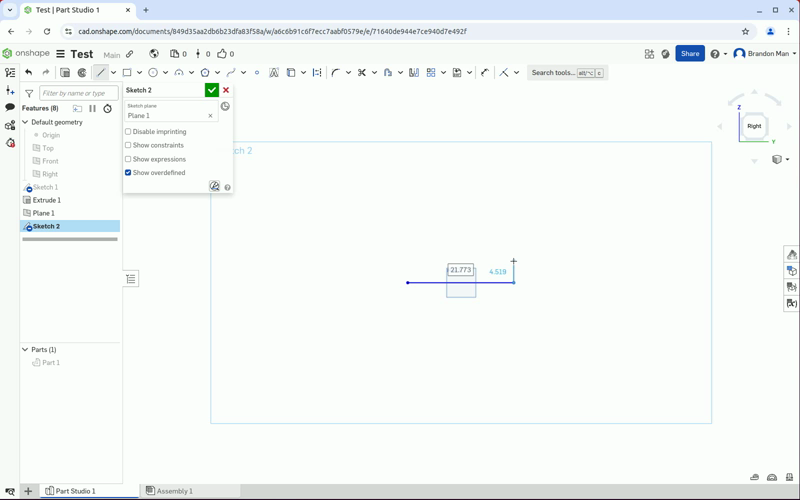
key_up(shift)
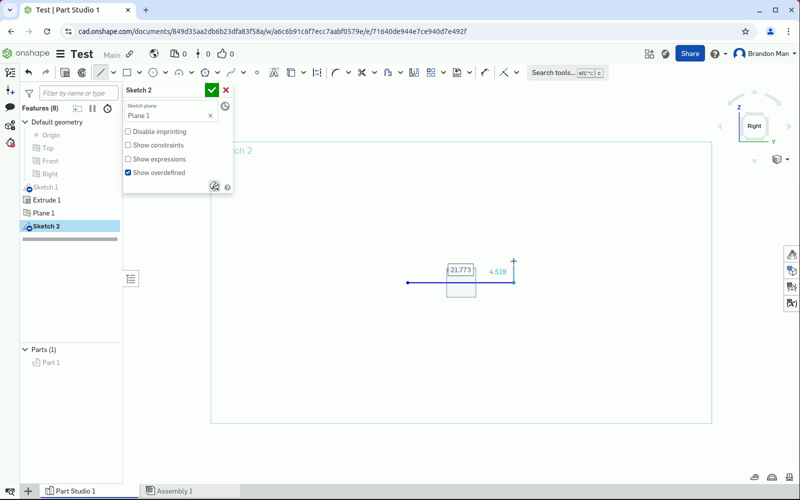
key_down(shift)
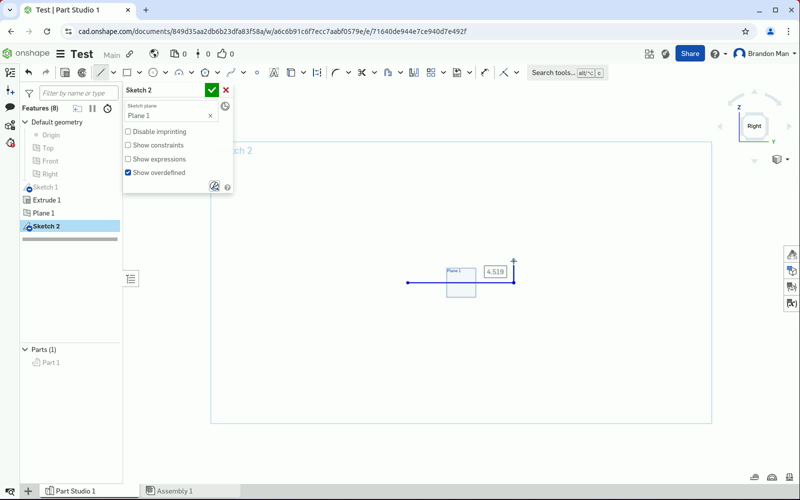
mouse_move(407, 260)
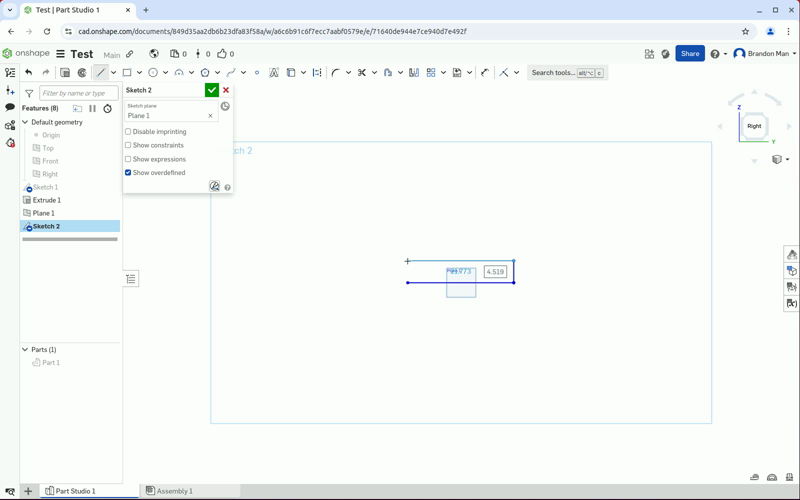
click(407, 260)
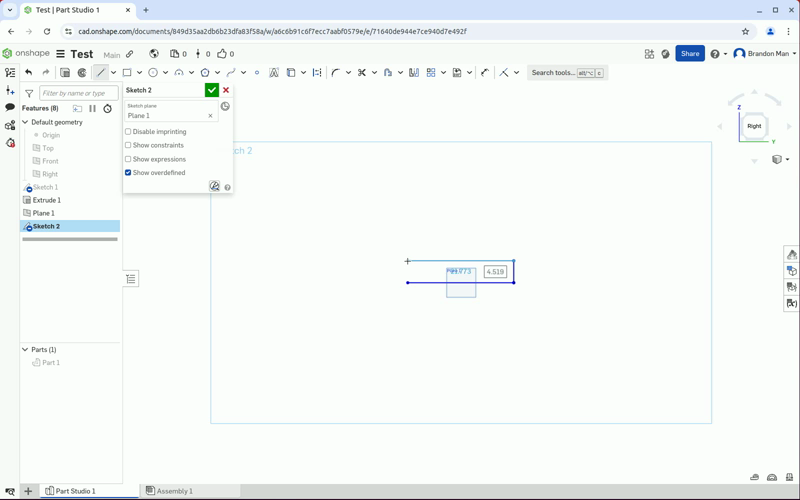
key_up(shift)
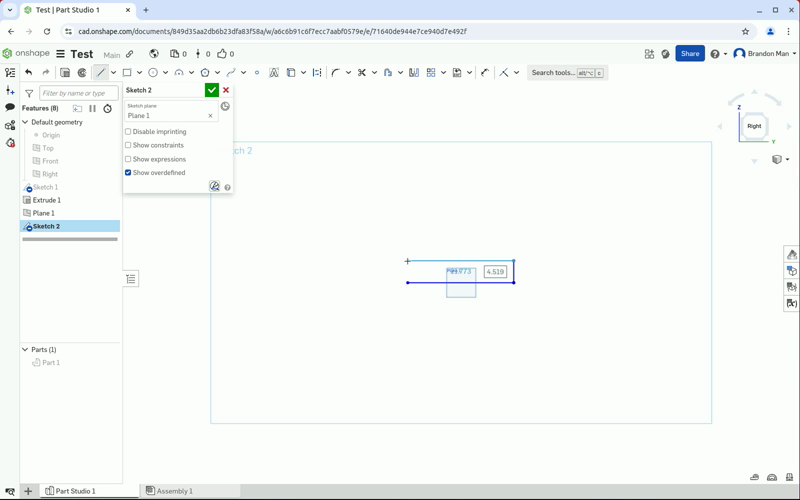
mouse_move(437, 260)
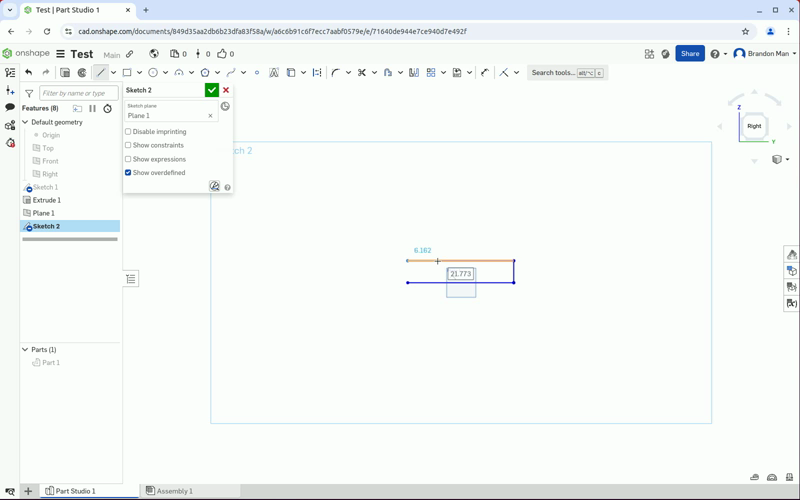
key_down(shift)
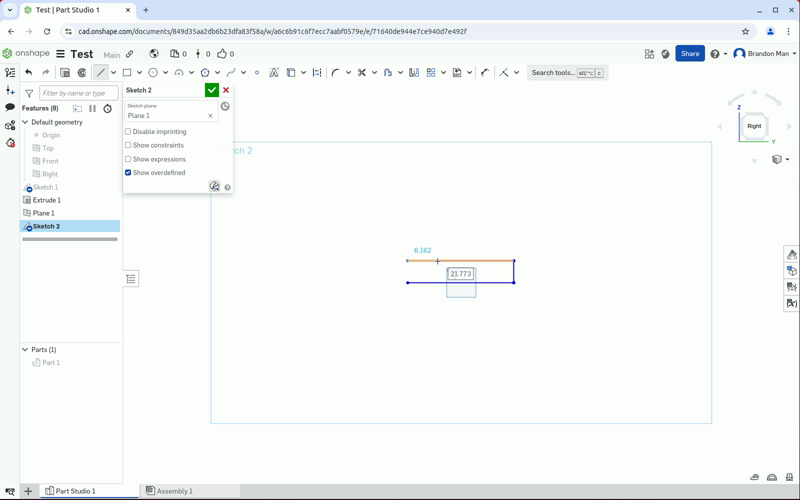
mouse_move(407, 282)
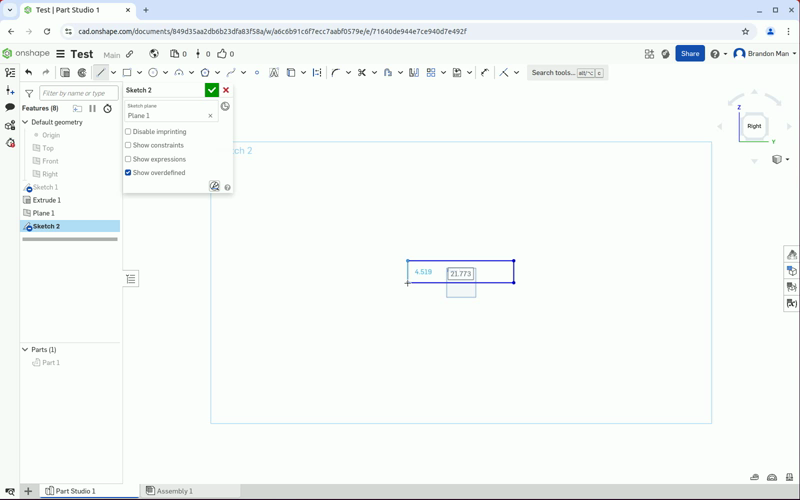
key_up(shift)
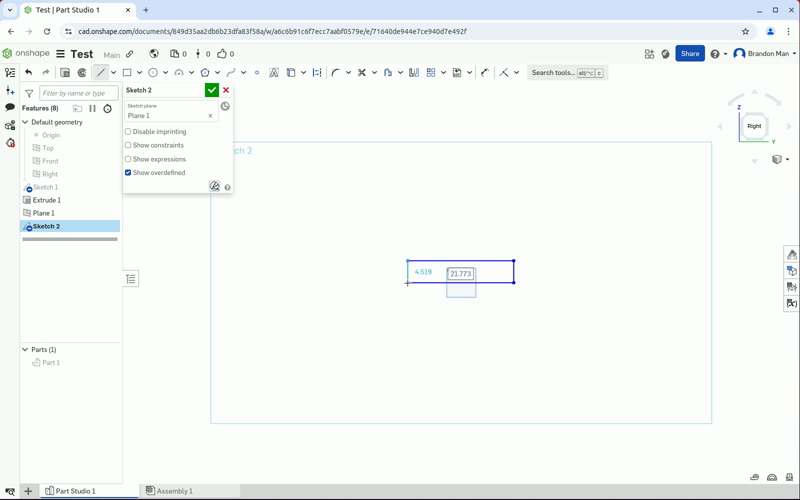
click(407, 282)
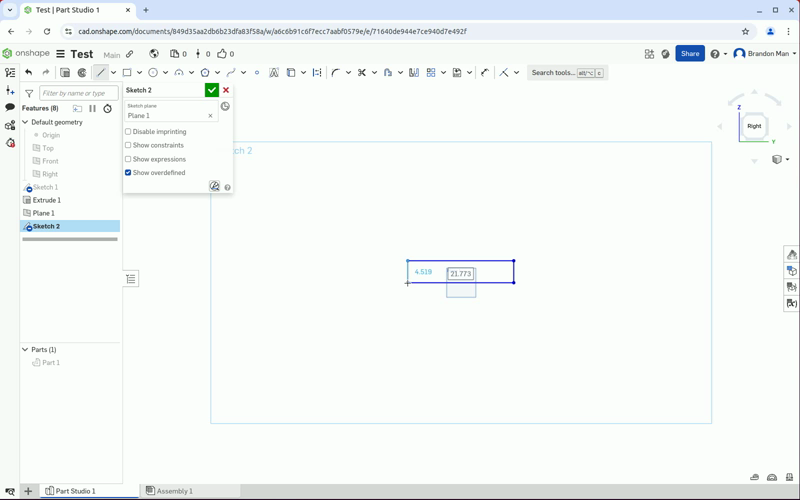
key(esc)
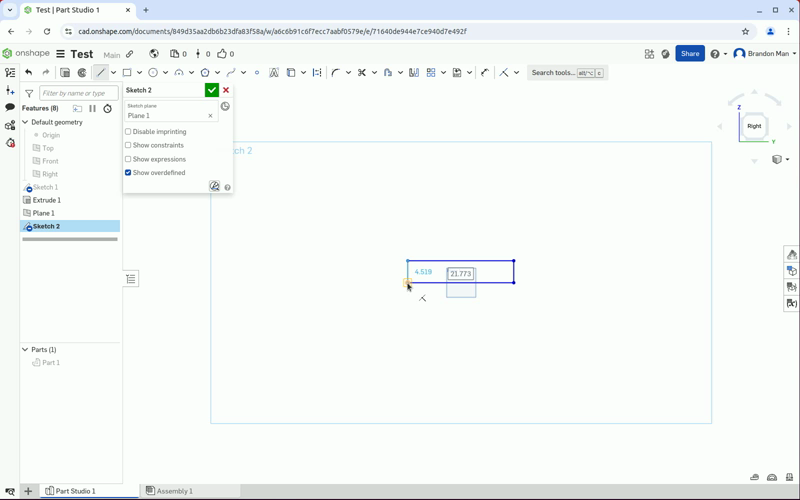
mouse_move(470, 272)
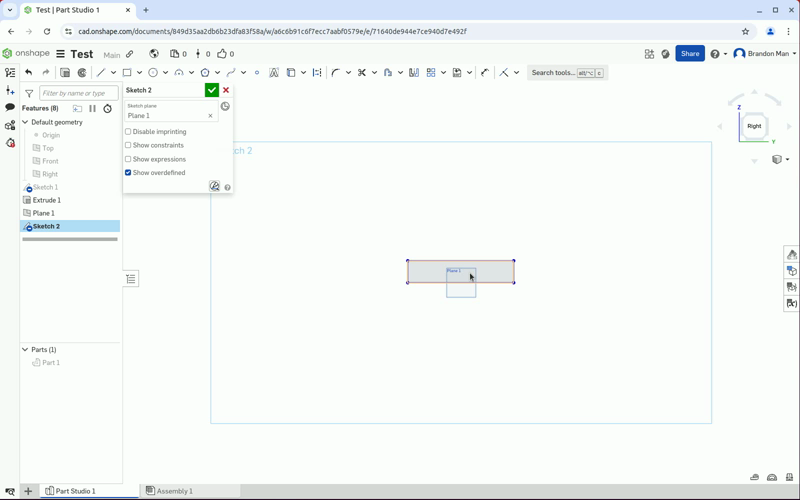
click(470, 272)
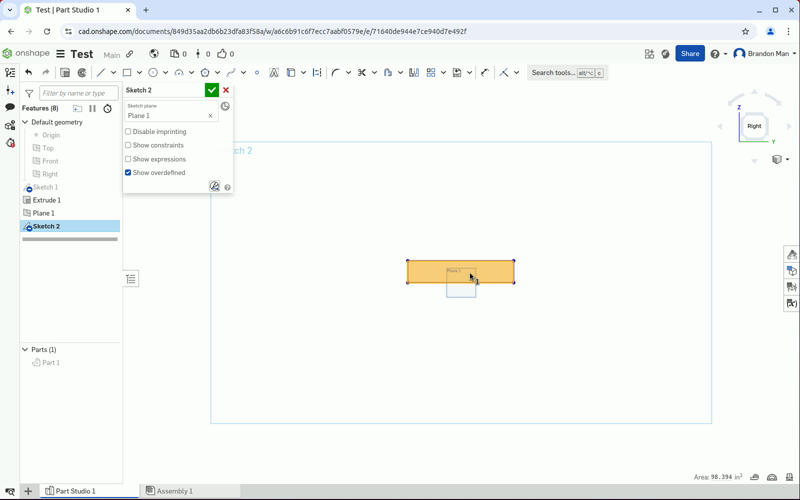
mouse_move(73, 352)
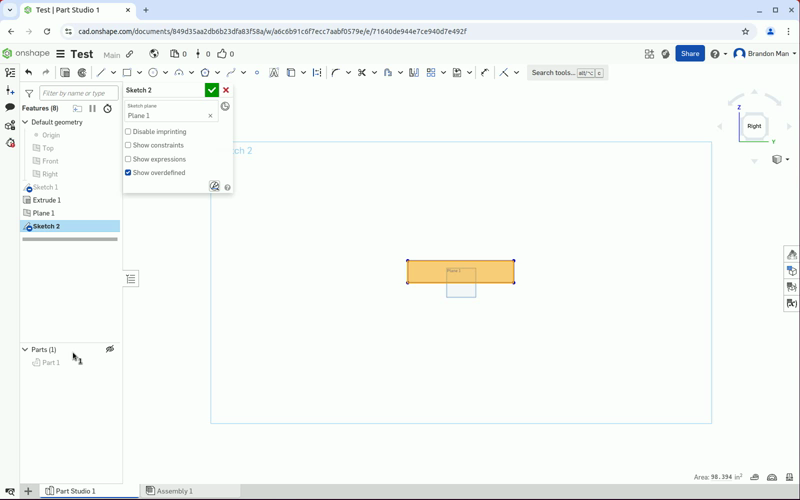
key(shift+y)
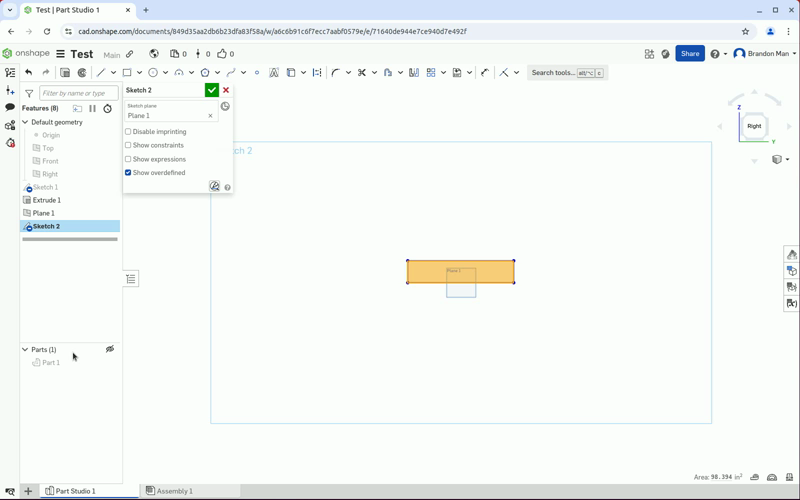
key(shift+e)
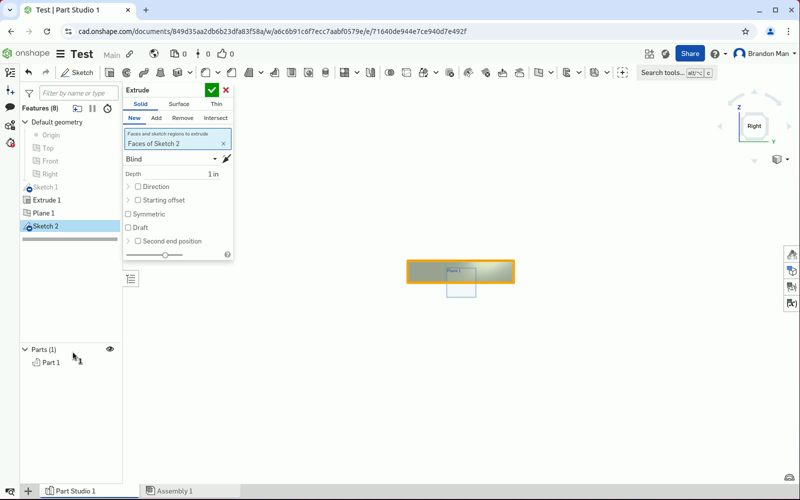
mouse_move(143, 106)
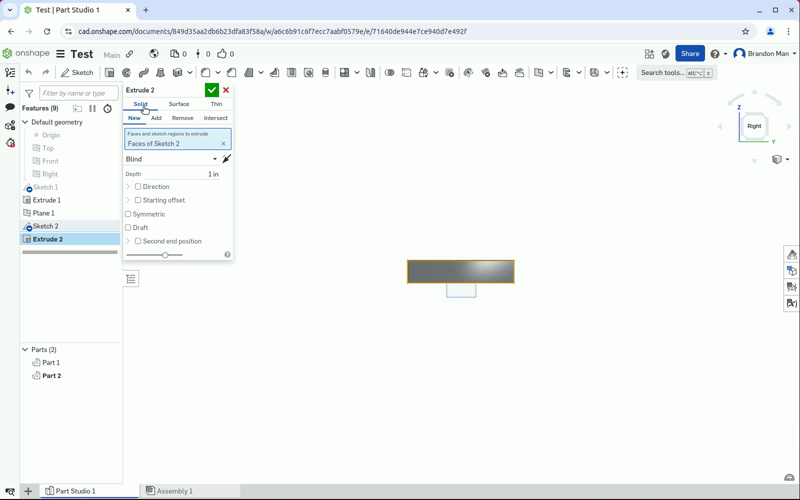
click(143, 106)
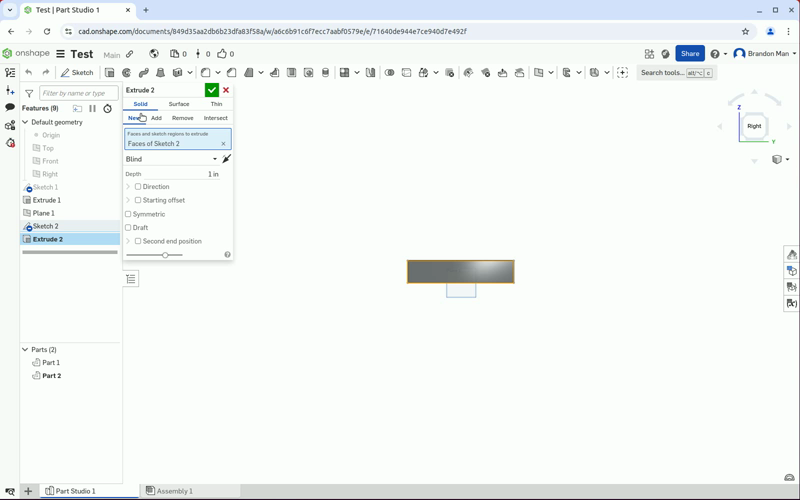
mouse_move(137, 120)
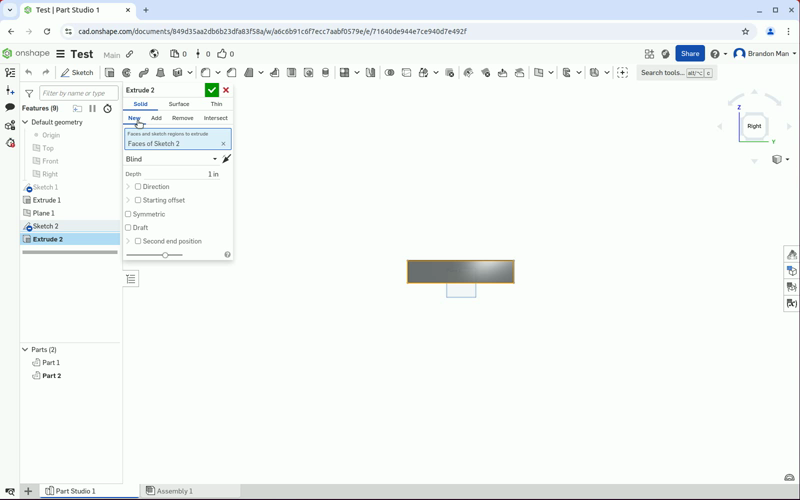
click(137, 120)
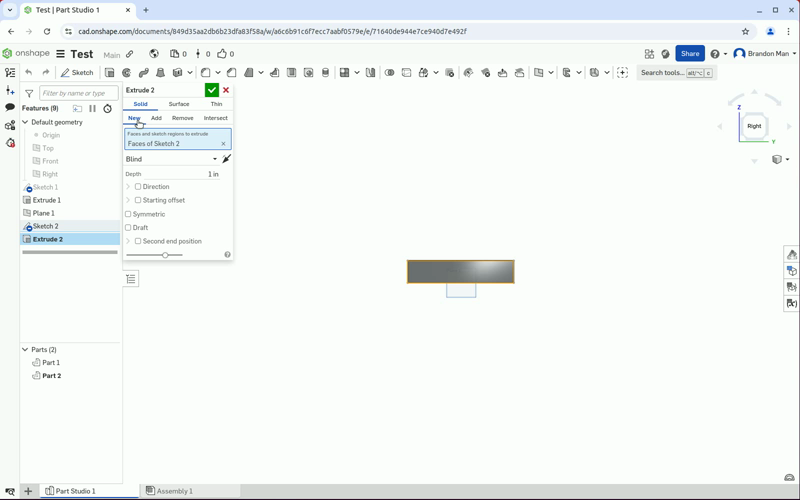
key(tab, 4)
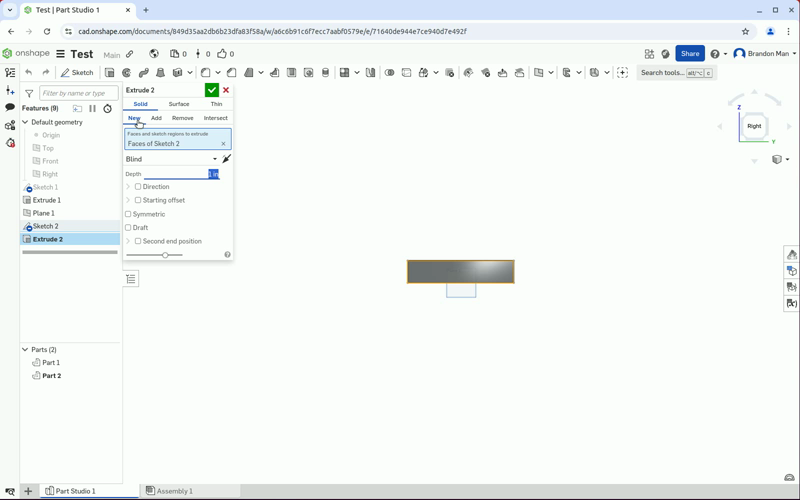
text(0.722)
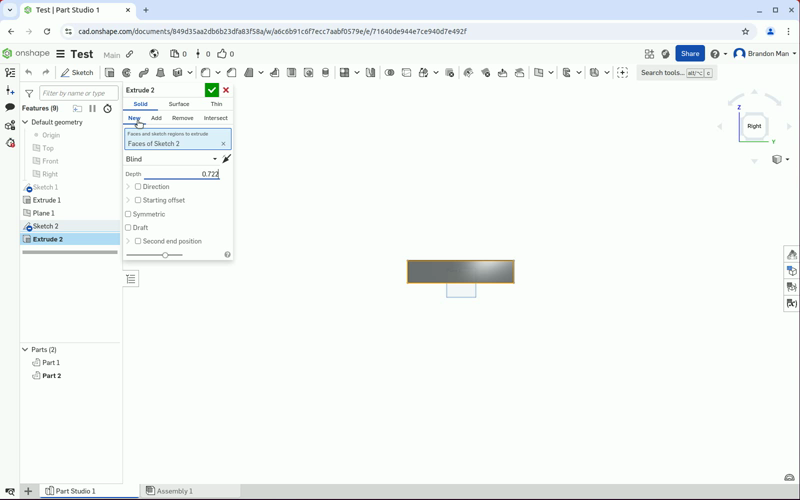
key(enter)
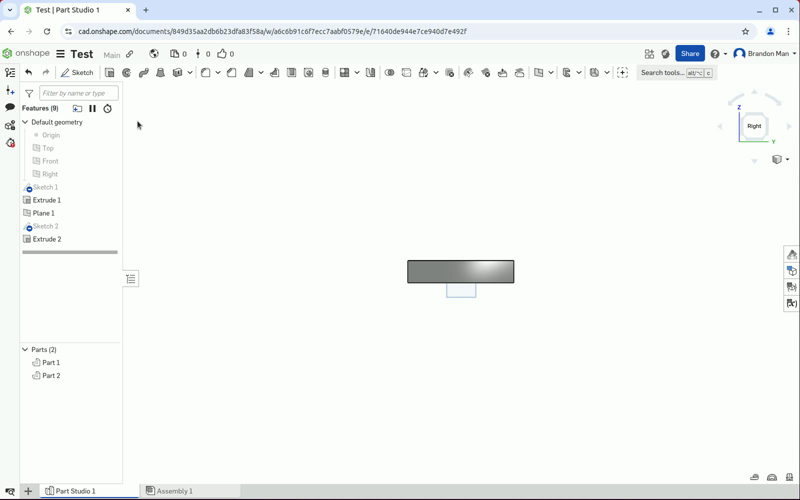
key(shift+h)
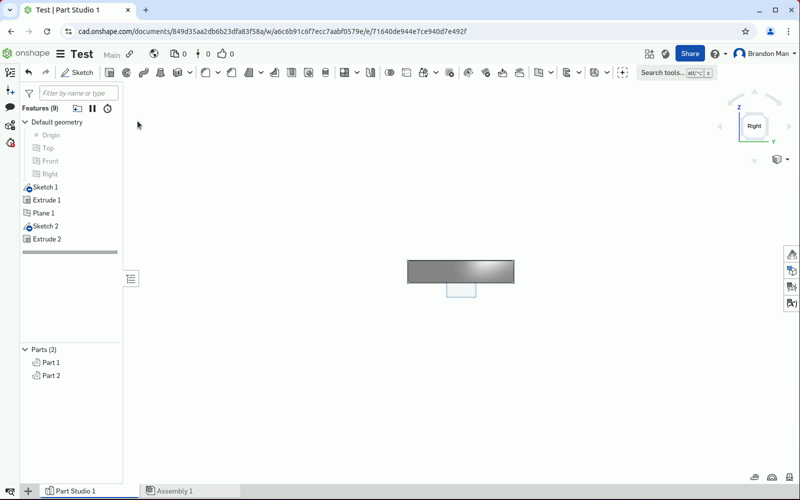
key(shift+h)
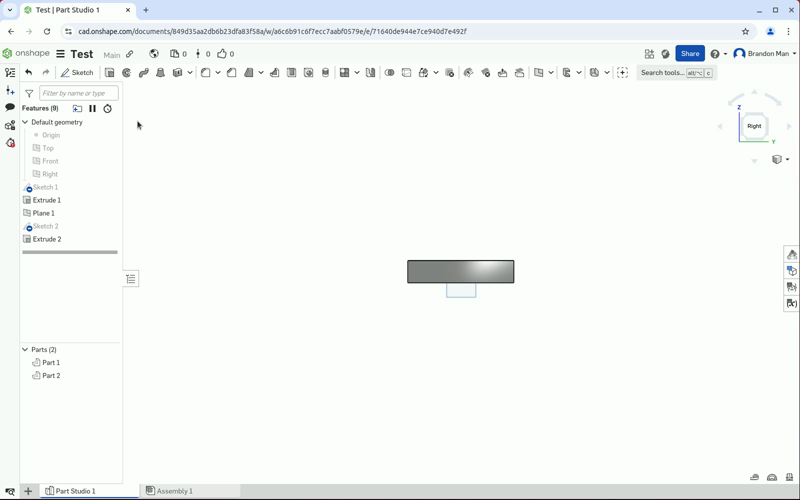
mouse_move(73, 189)
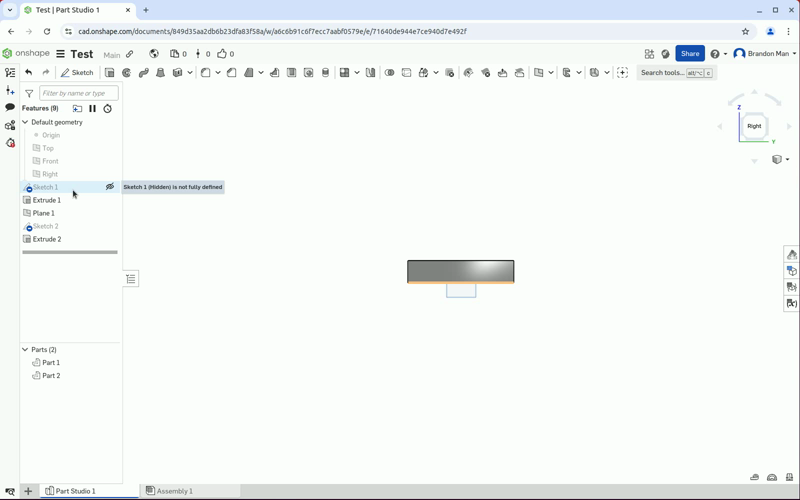
click(73, 189)
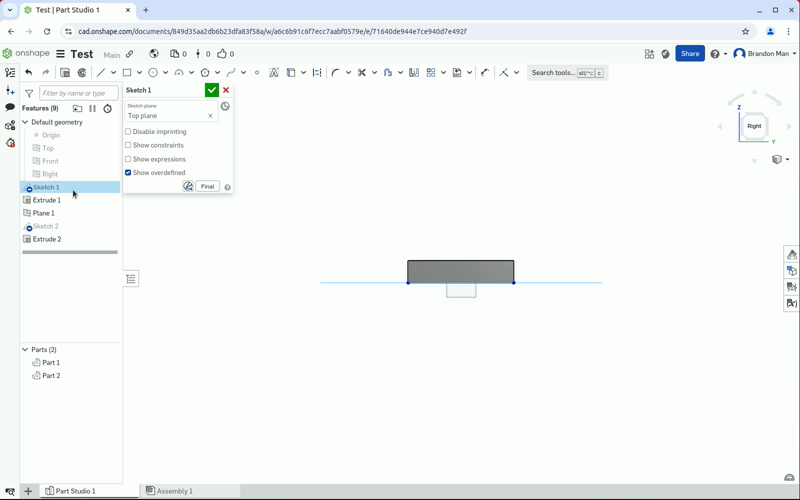
mouse_move(229, 92)
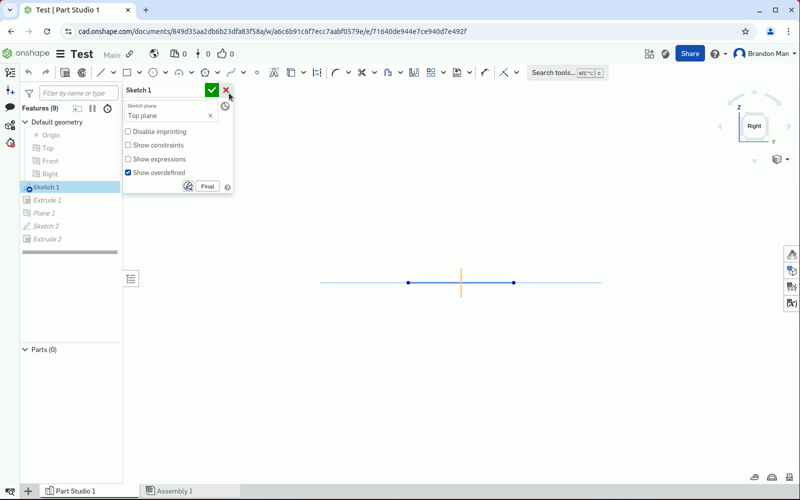
click(229, 92)
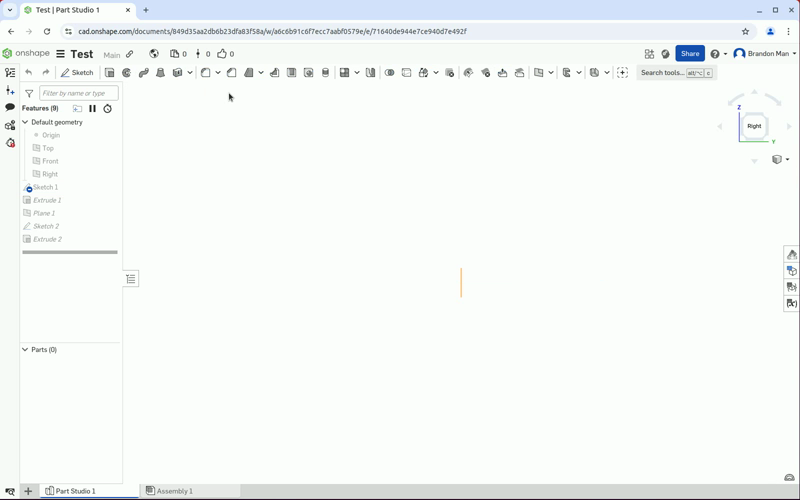
key(shift+s)
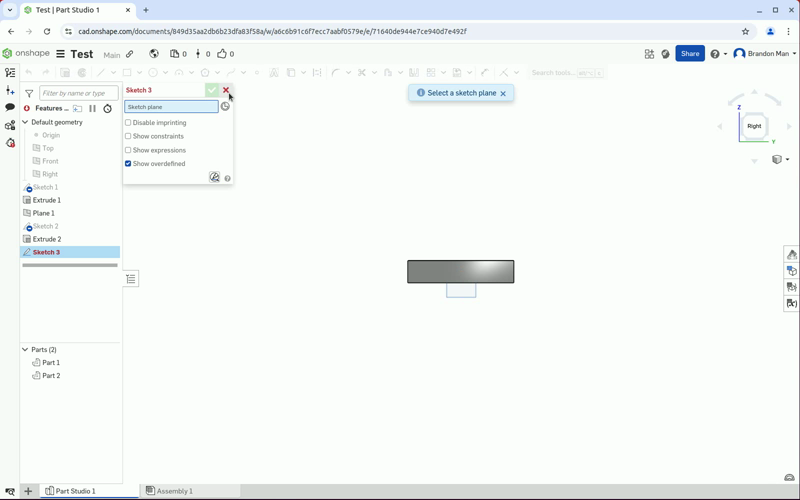
mouse_move(73, 215)
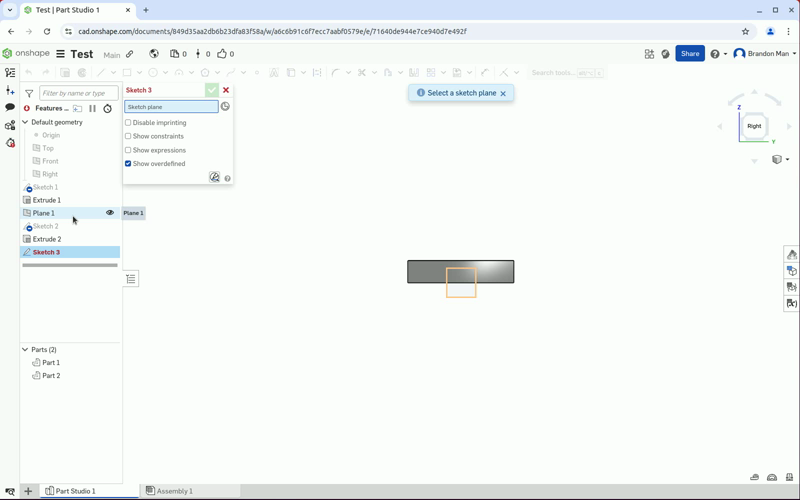
click(73, 215)
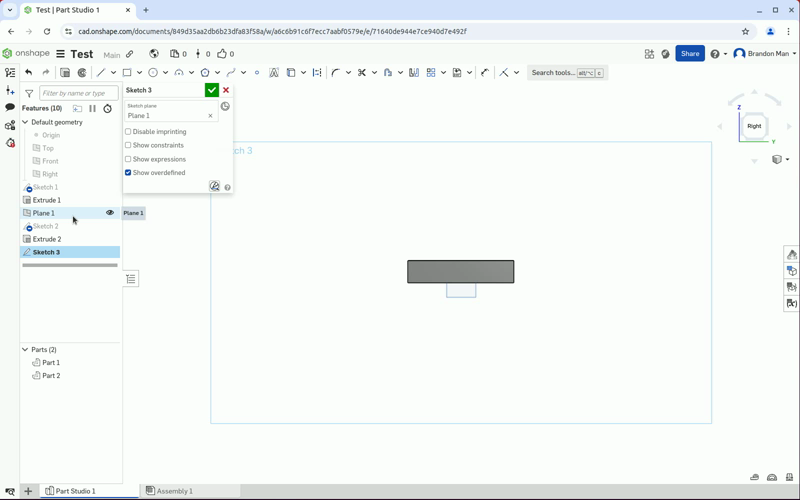
mouse_move(73, 352)
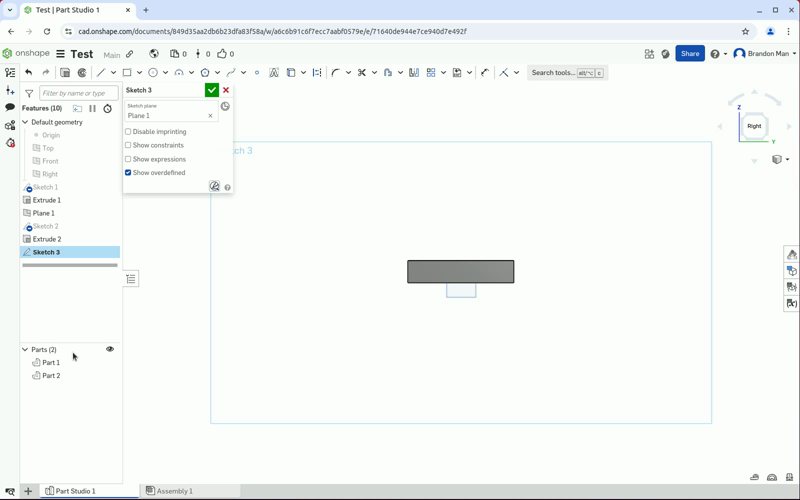
key(y)
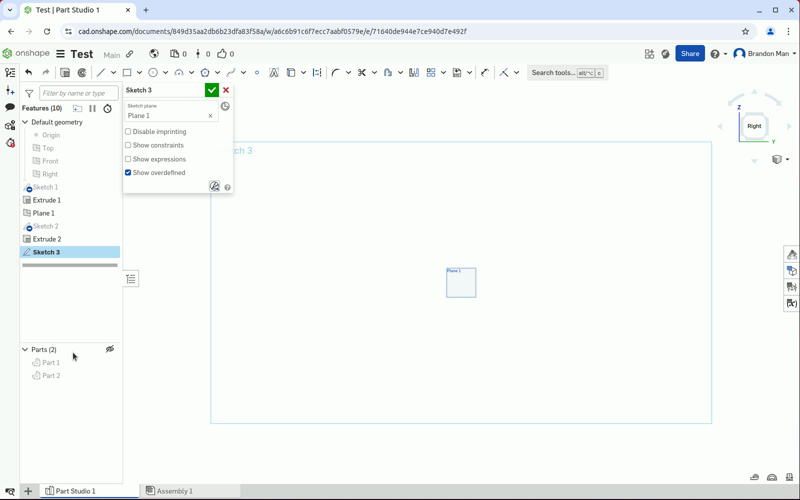
key(l)
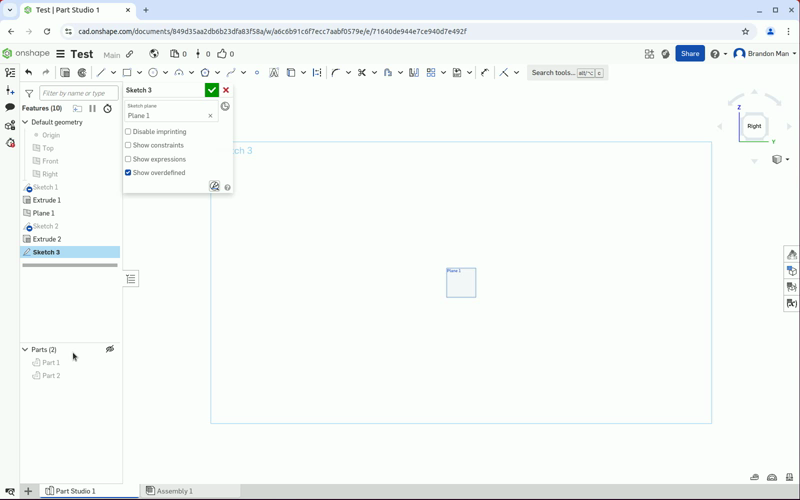
key_down(shift)
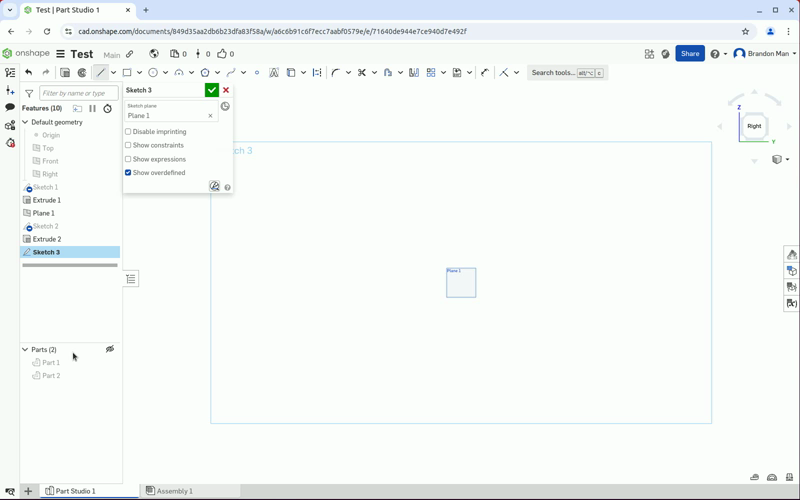
mouse_move(407, 260)
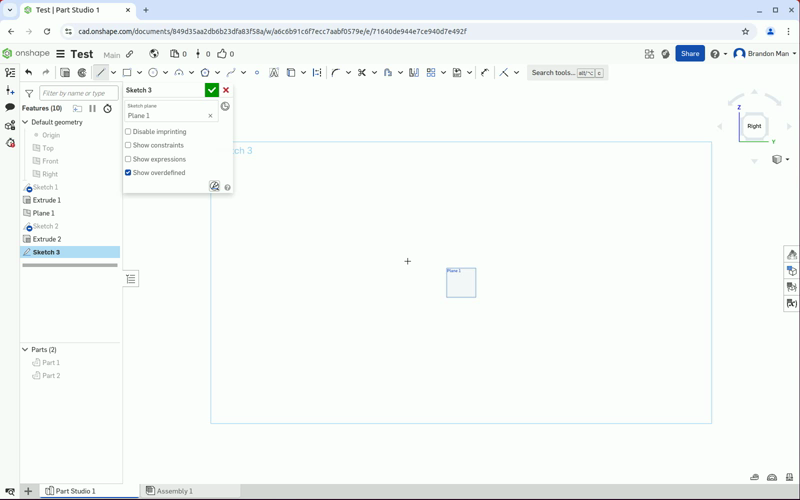
click(407, 260)
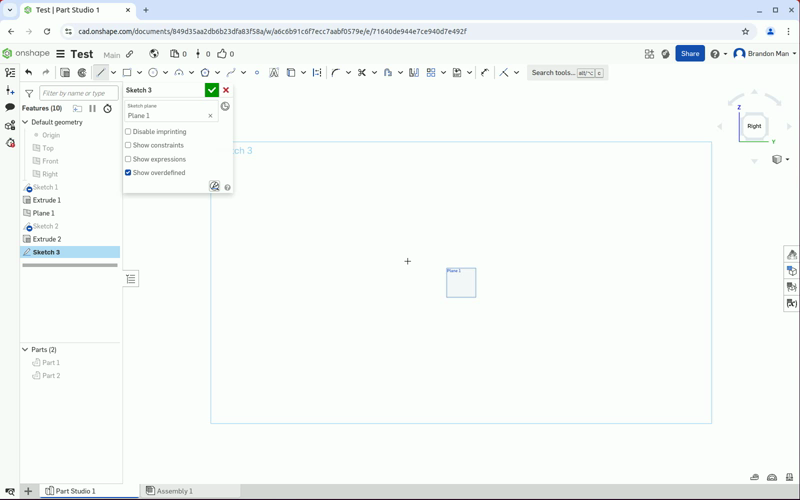
key_up(shift)
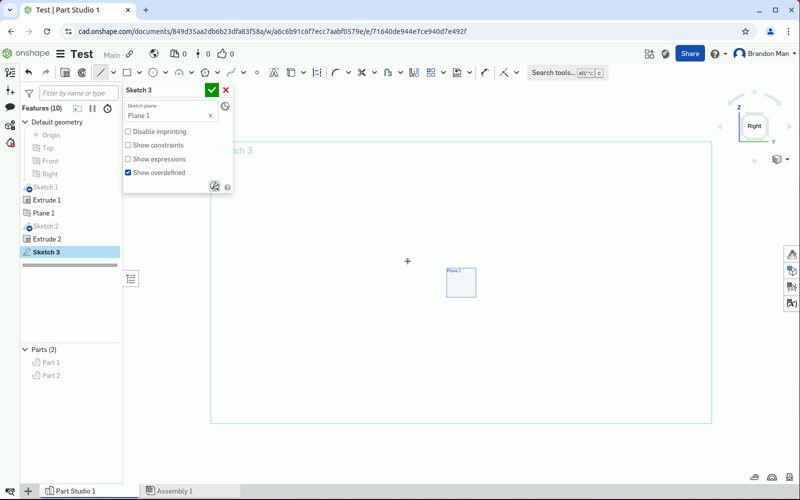
key_down(shift)
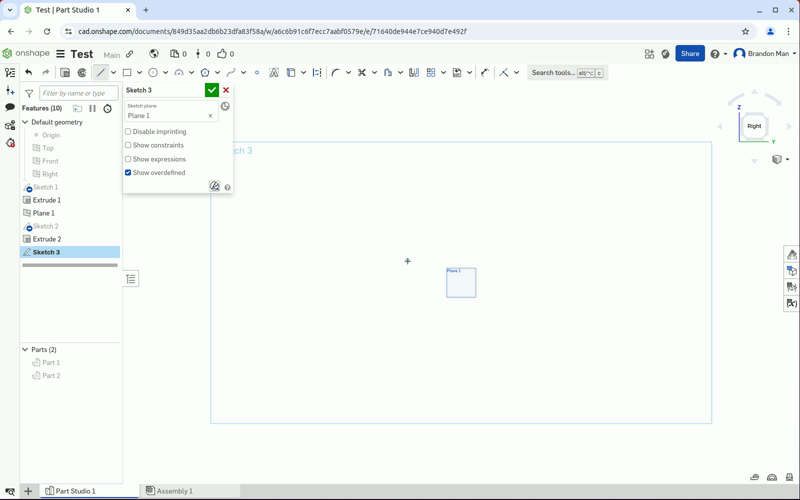
mouse_move(513, 260)
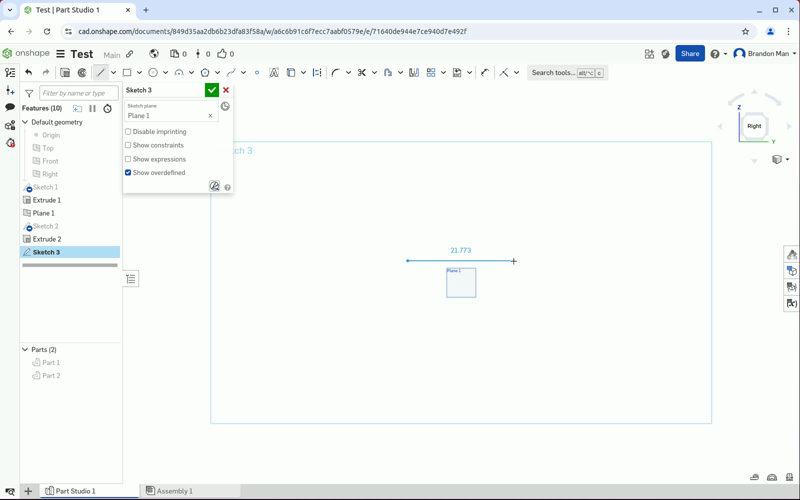
click(513, 260)
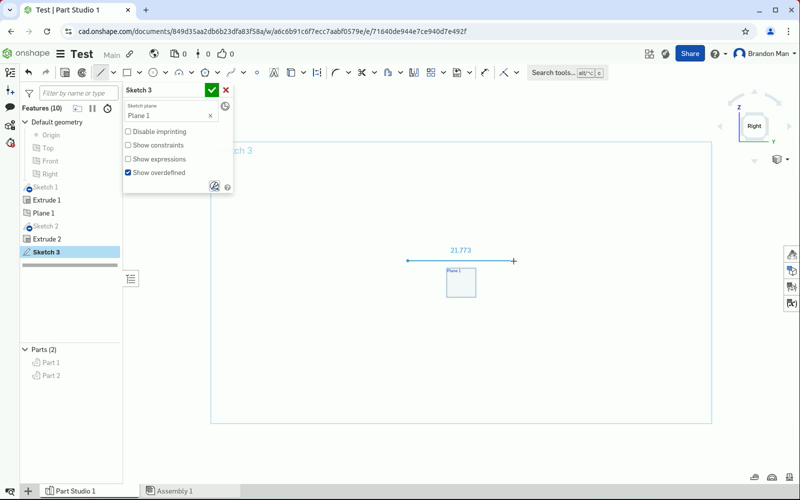
key_up(shift)
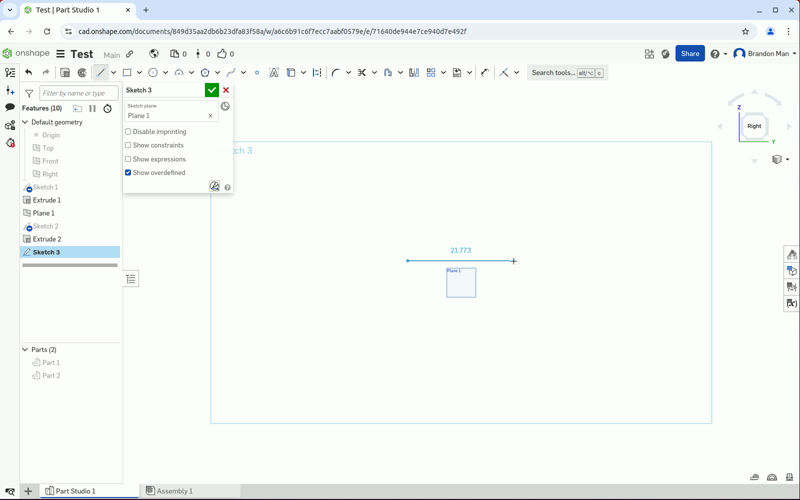
key_down(shift)
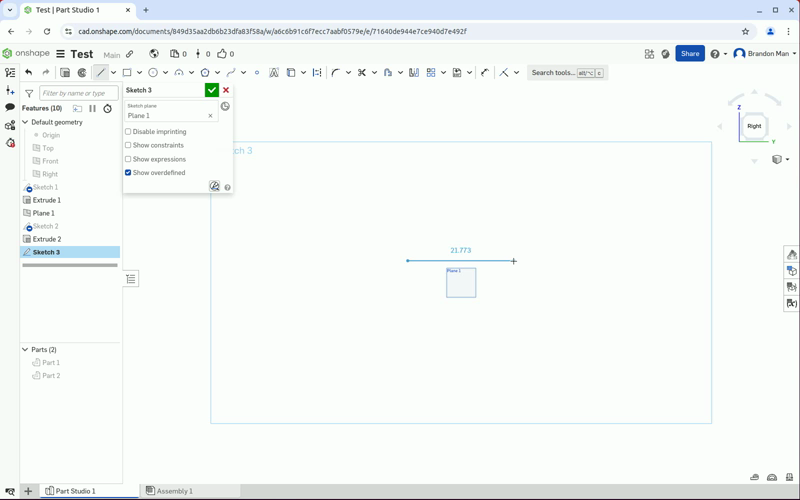
mouse_move(543, 260)
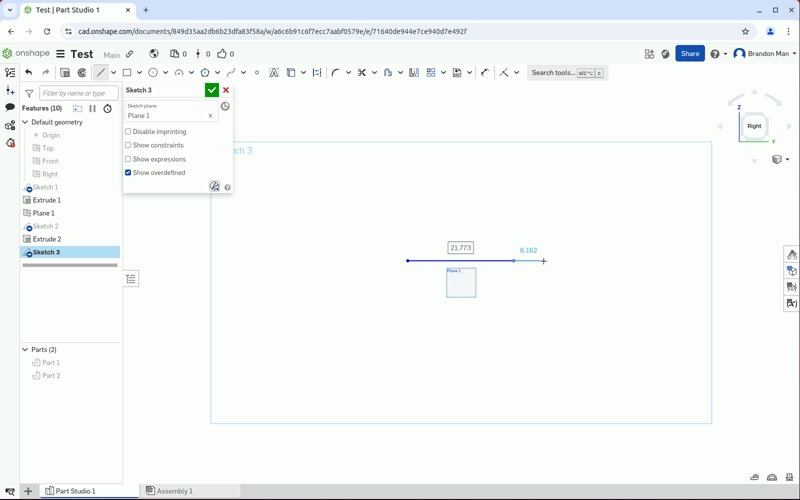
mouse_move(513, 257)
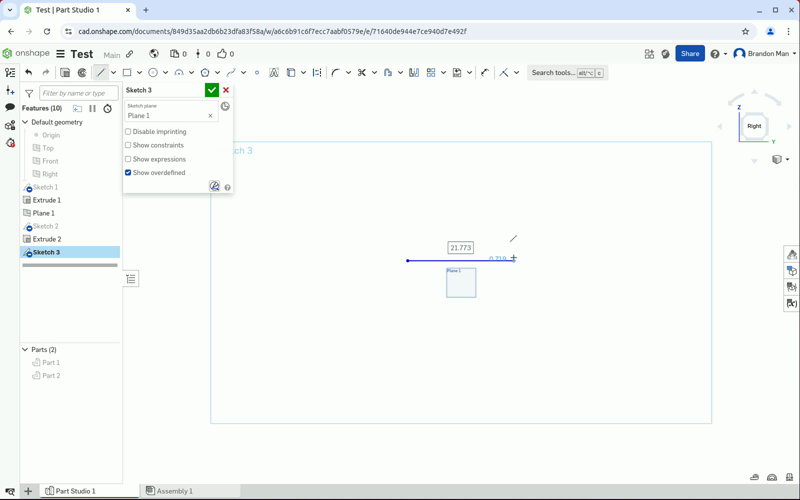
scroll(6)
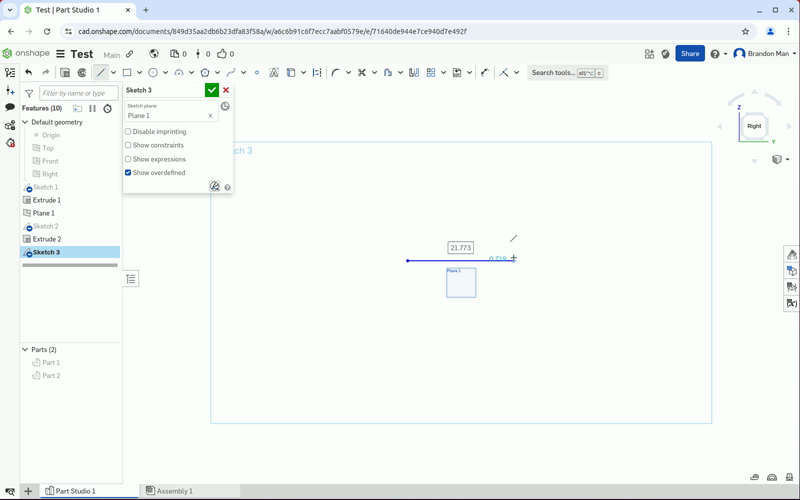
scroll(6)
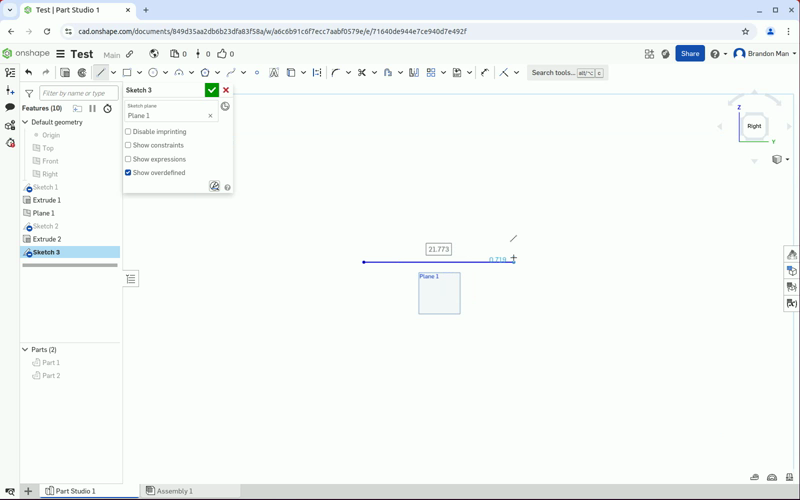
scroll(6)
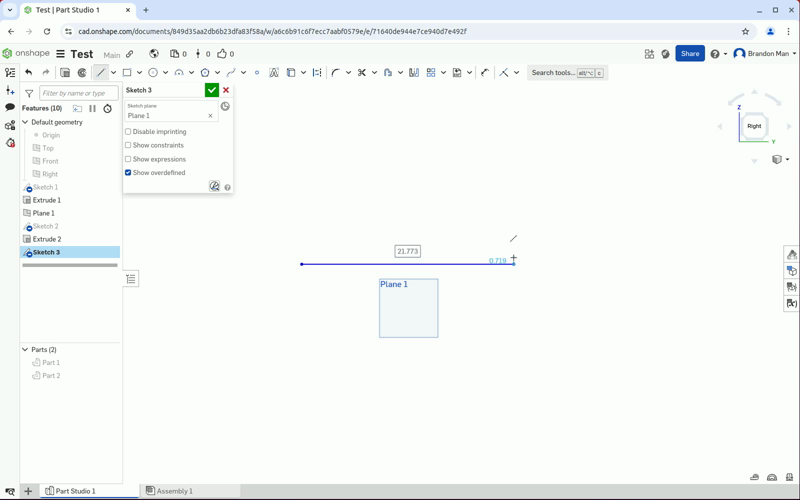
scroll(6)
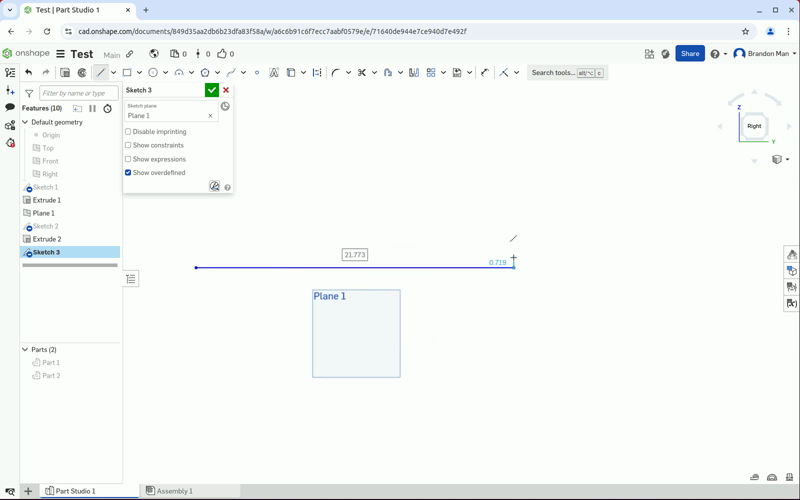
scroll(6)
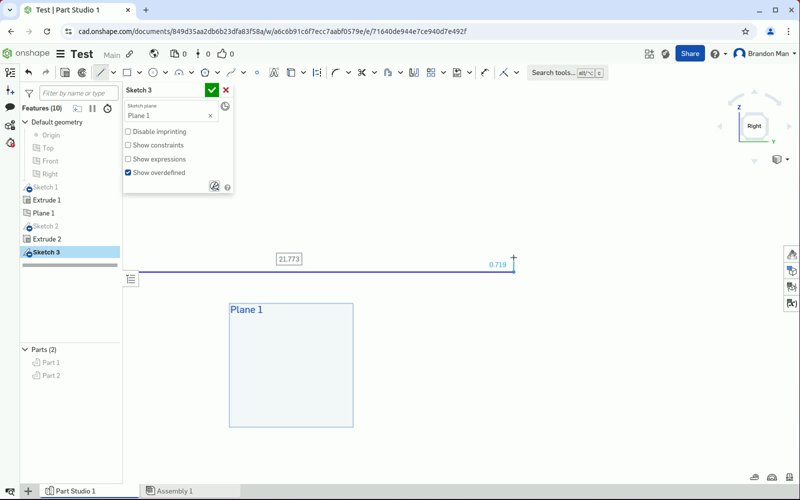
scroll(6)
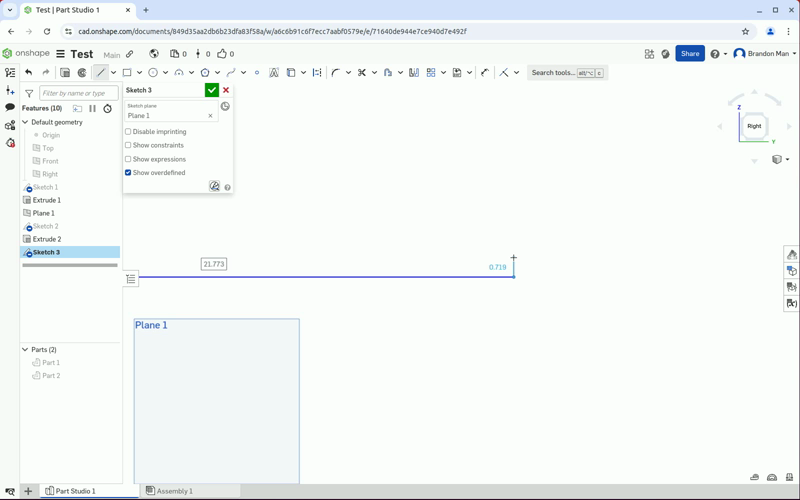
scroll(6)
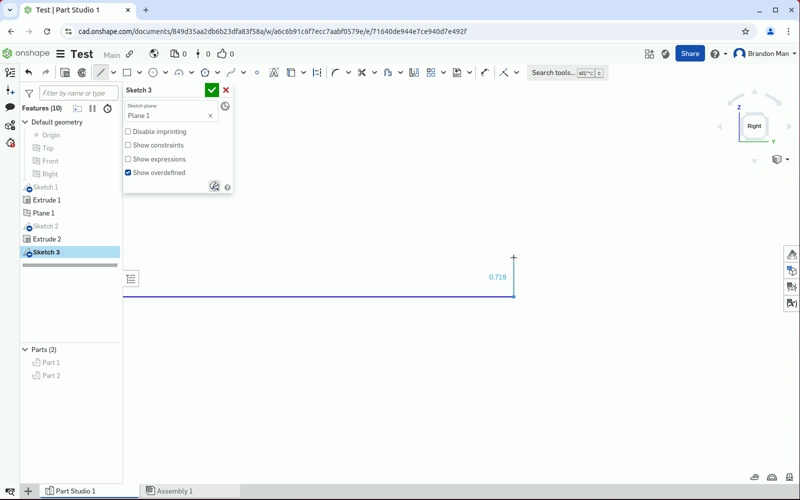
click(513, 257)
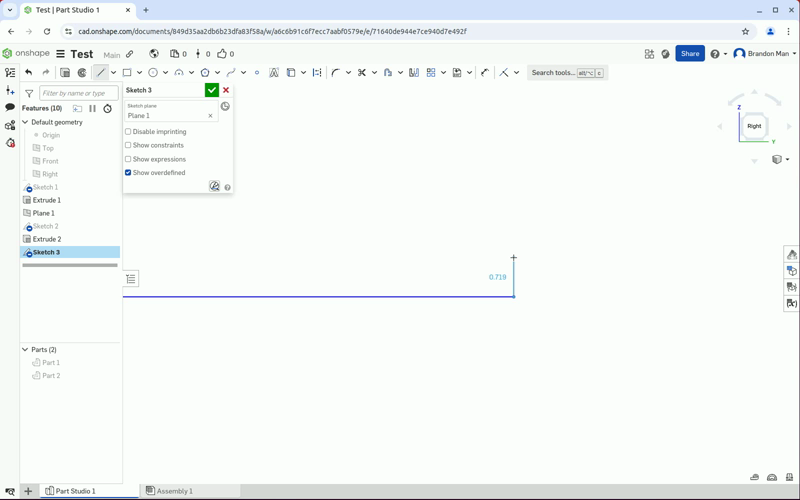
scroll(-6)
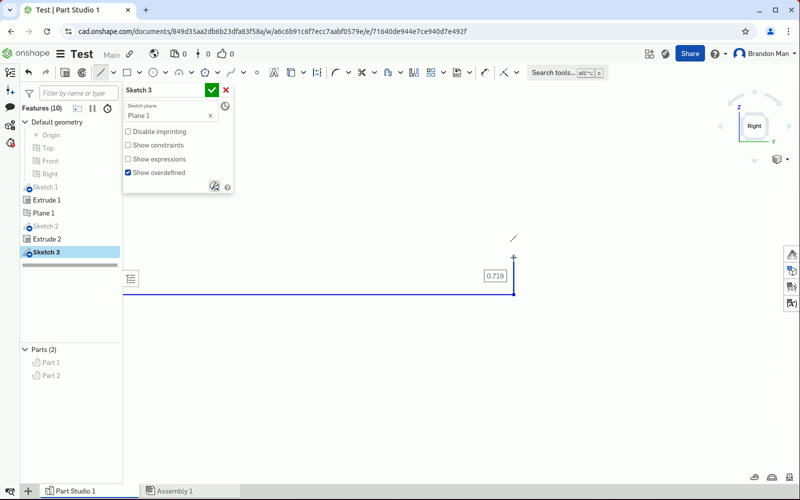
scroll(-6)
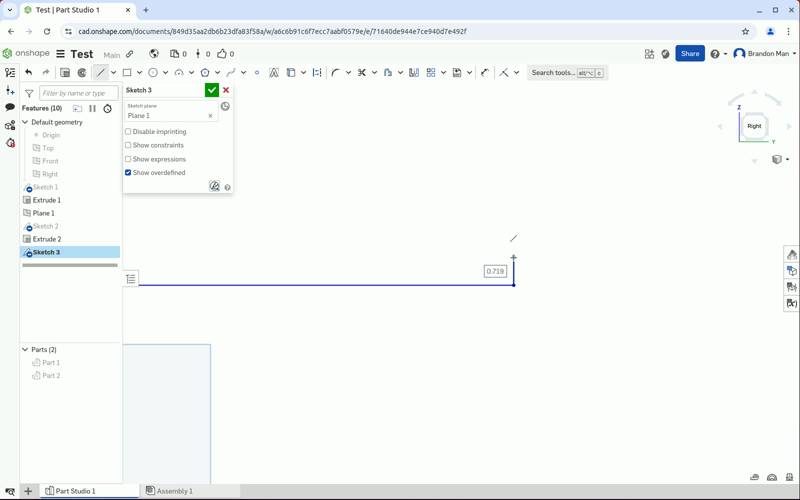
scroll(-6)
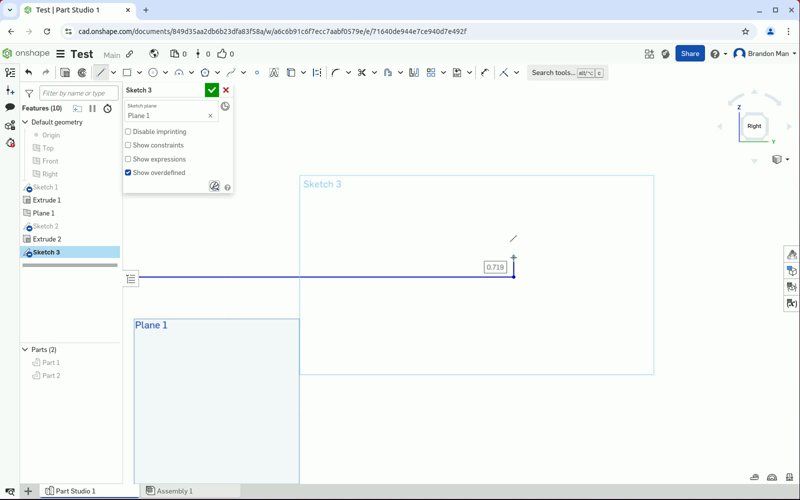
scroll(-6)
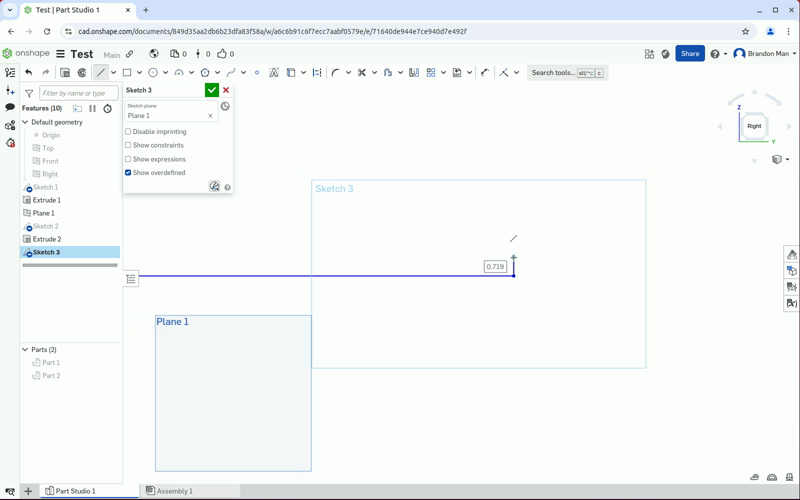
scroll(-6)
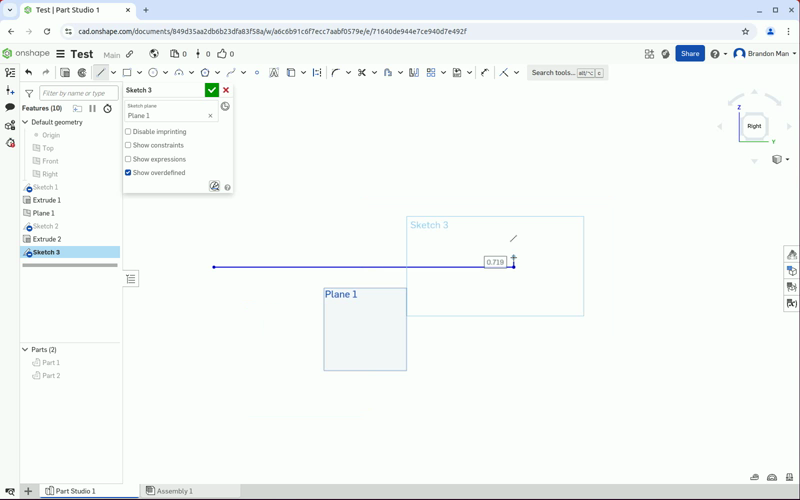
scroll(-6)
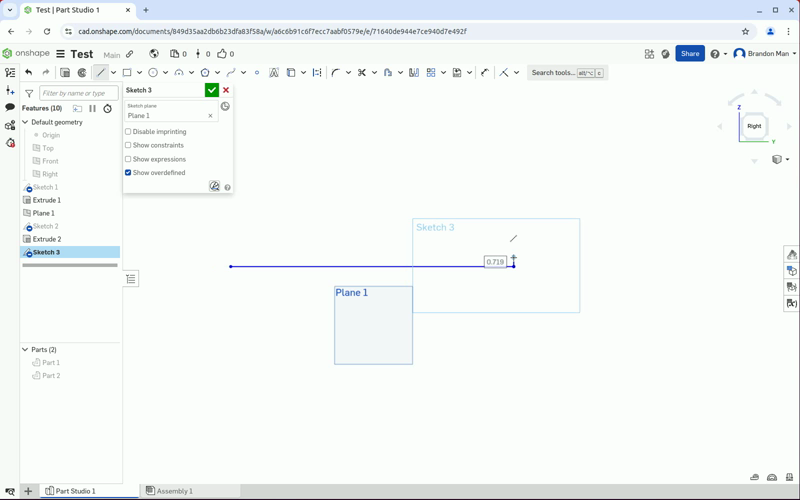
scroll(-6)
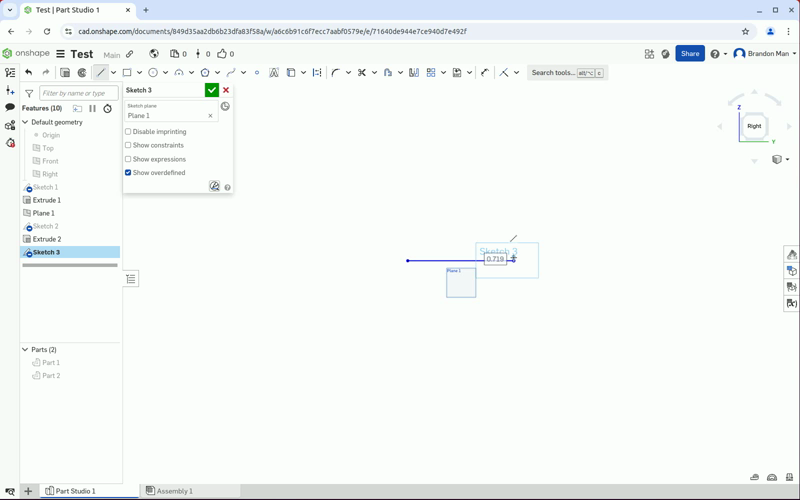
key_up(shift)
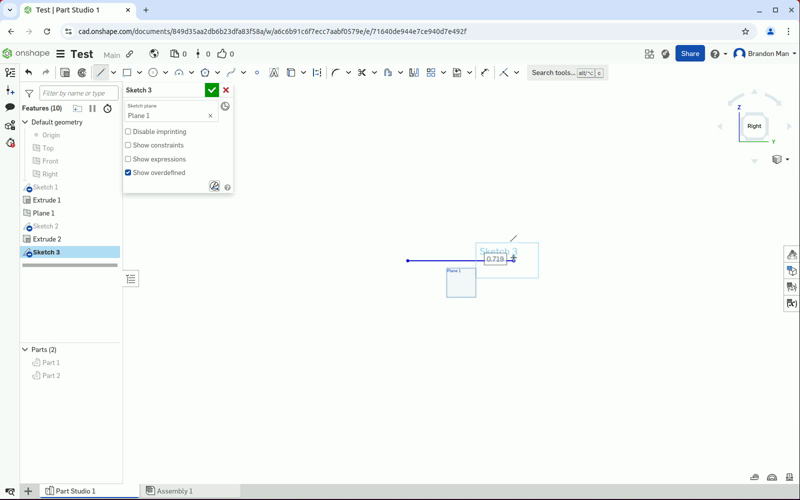
key_down(shift)
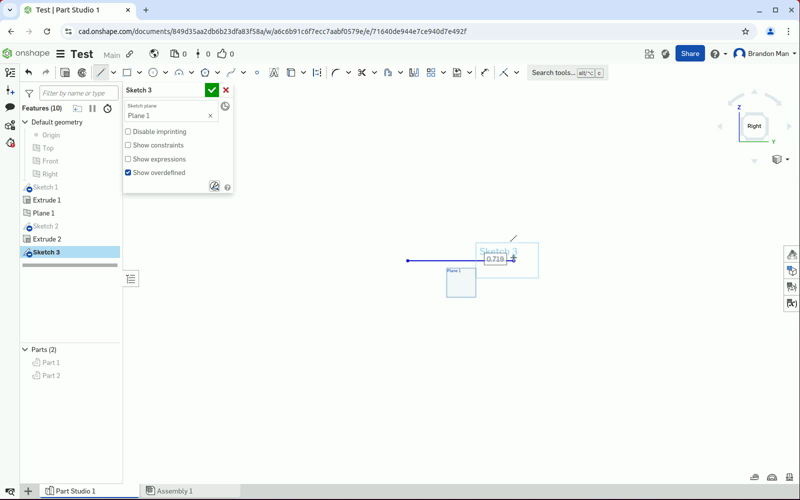
mouse_move(407, 257)
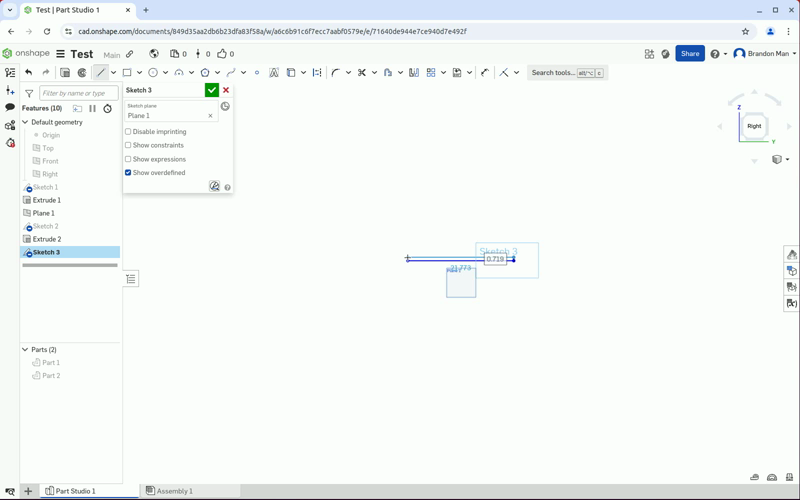
scroll(6)
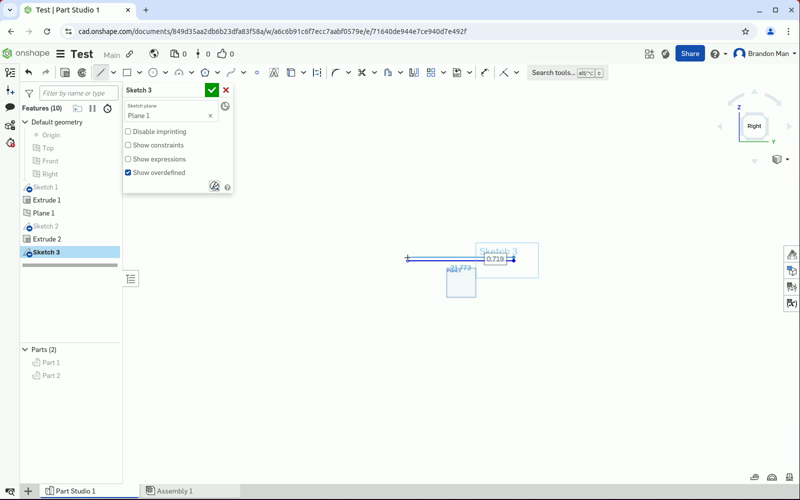
scroll(6)
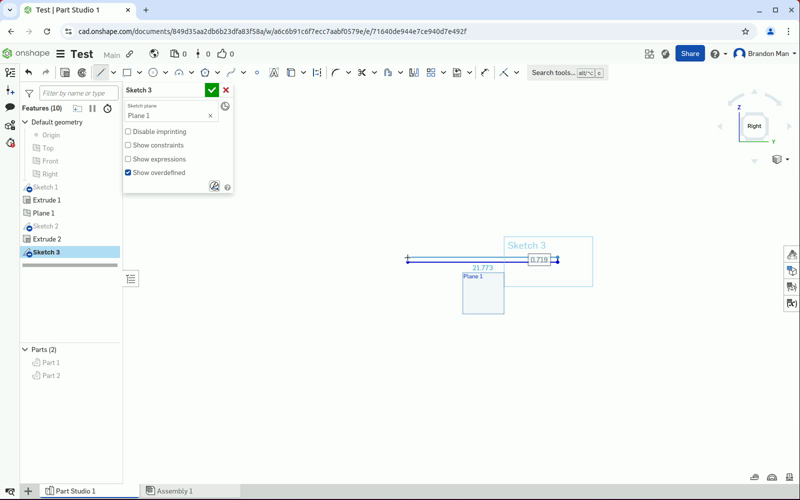
scroll(6)
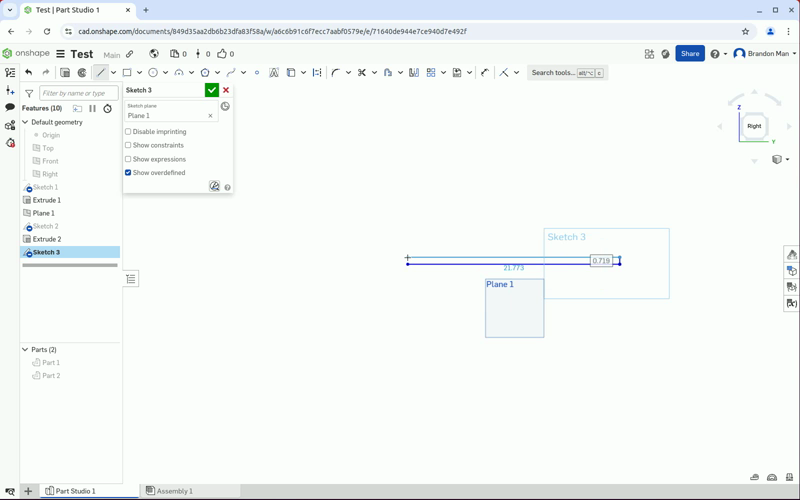
scroll(6)
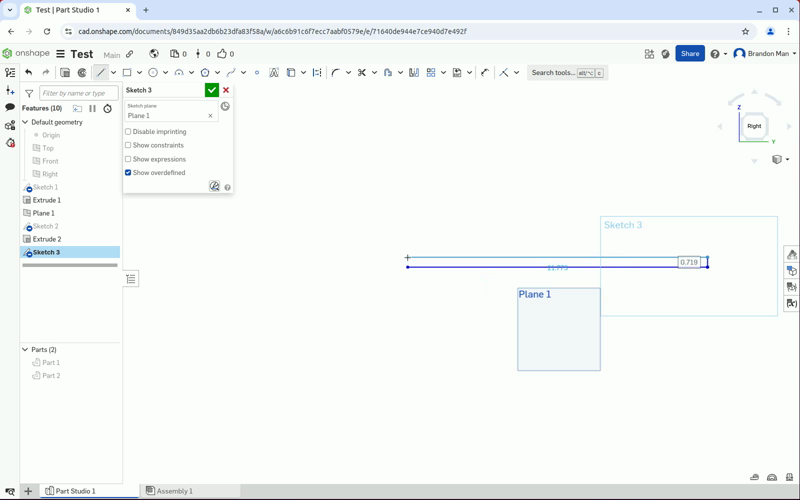
scroll(6)
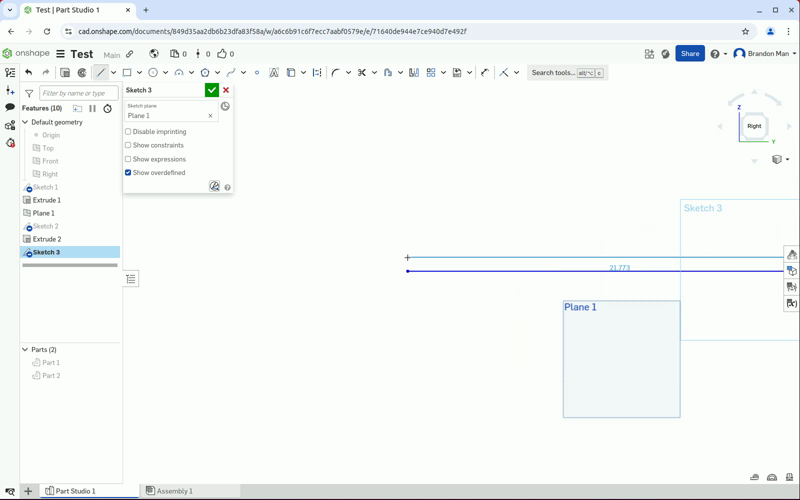
scroll(6)
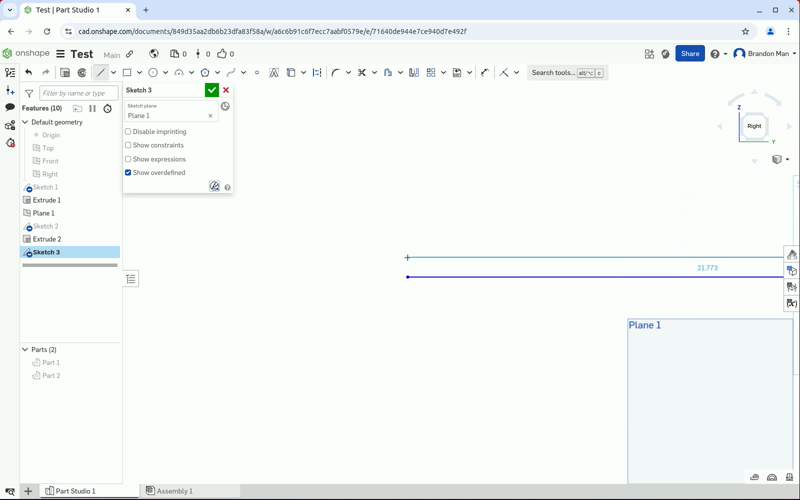
scroll(6)
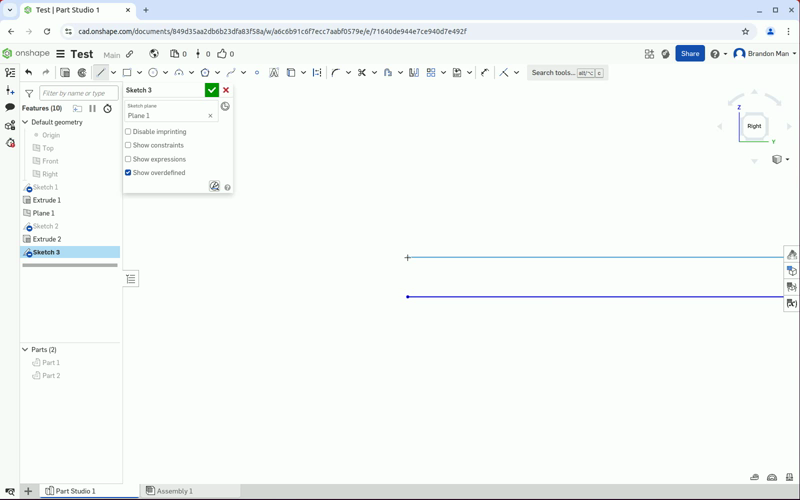
click(407, 257)
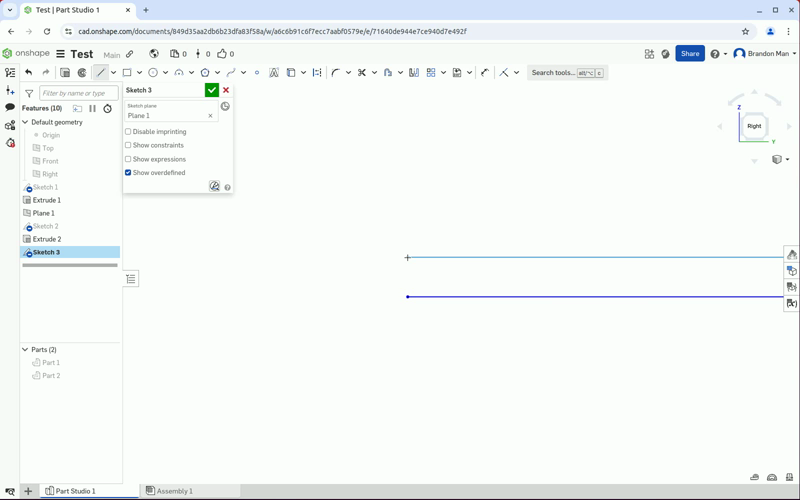
scroll(-6)
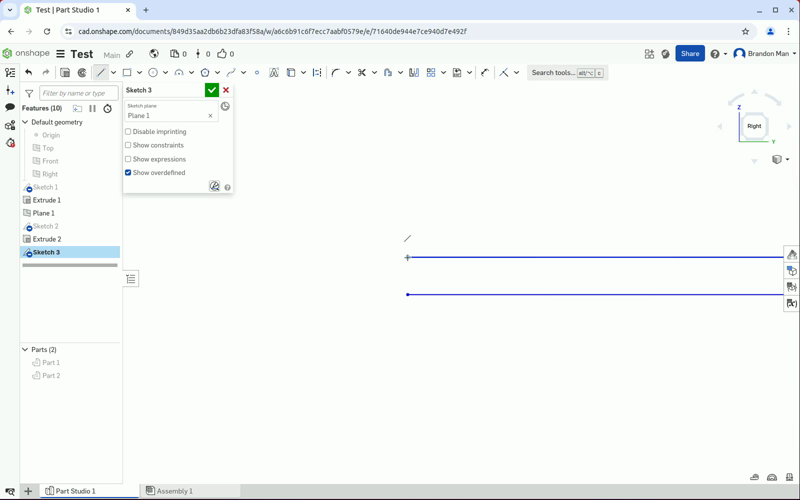
scroll(-6)
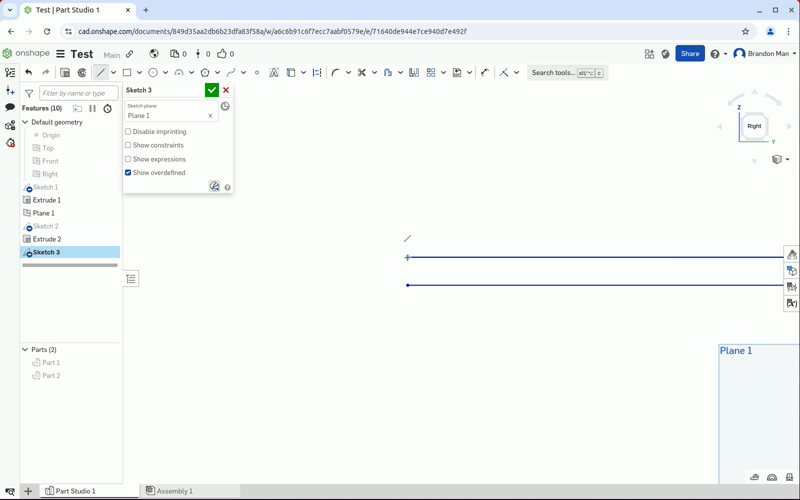
scroll(-6)
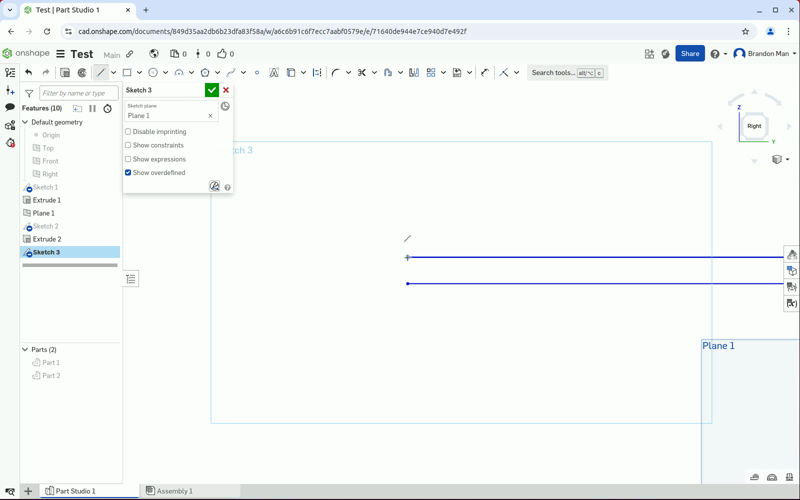
scroll(-6)
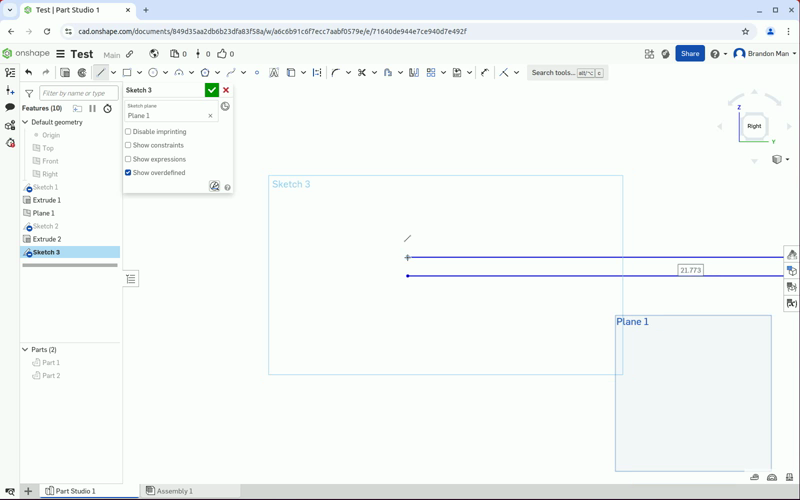
scroll(-6)
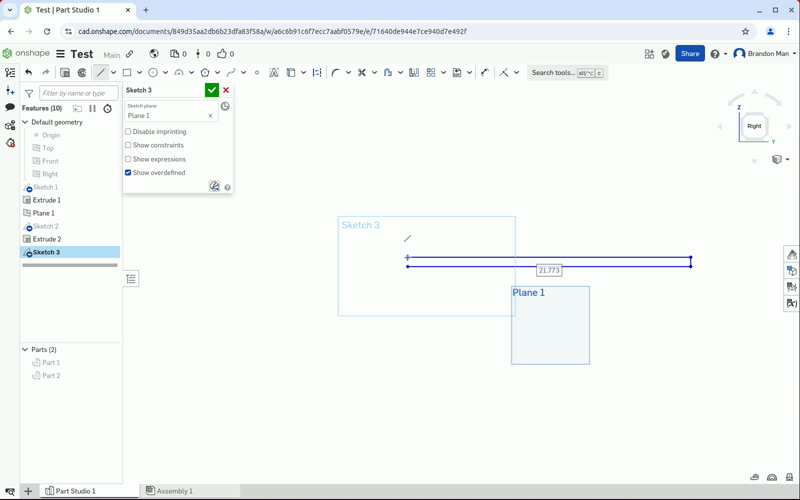
scroll(-6)
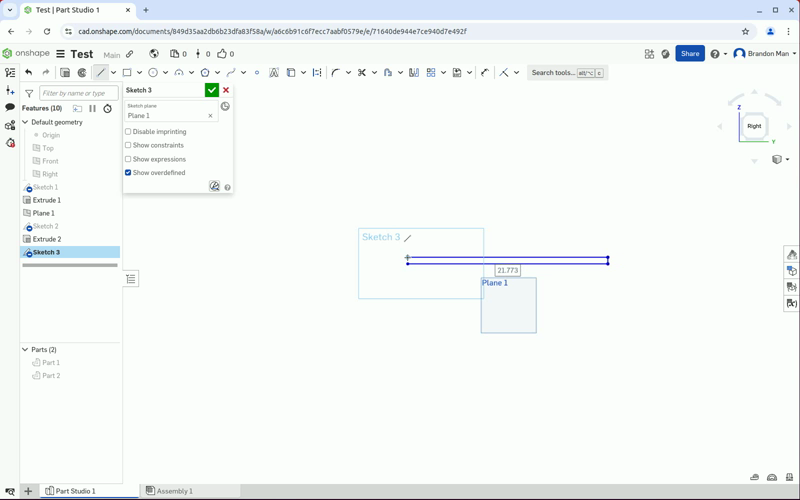
scroll(-6)
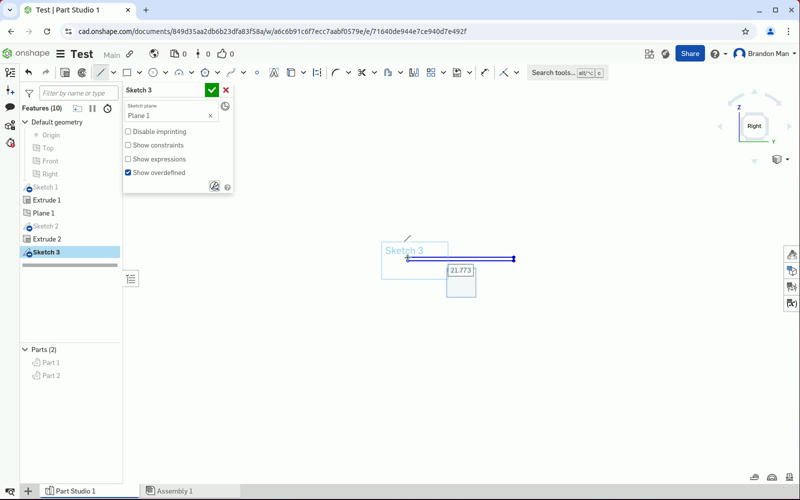
key_up(shift)
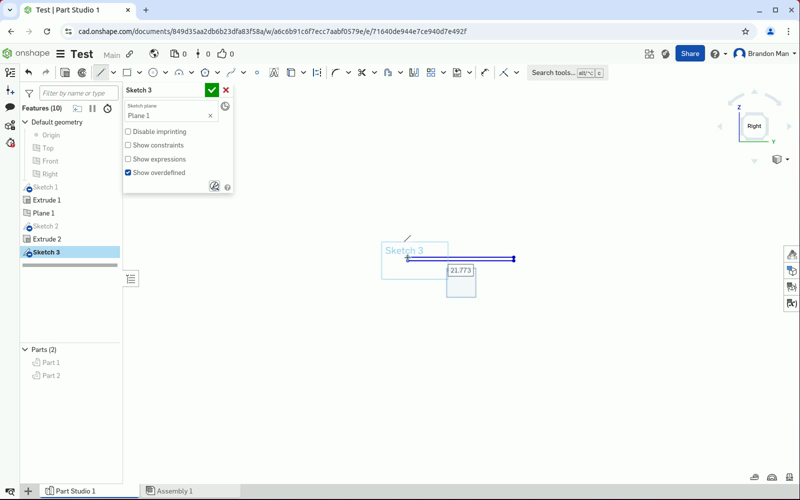
mouse_move(437, 257)
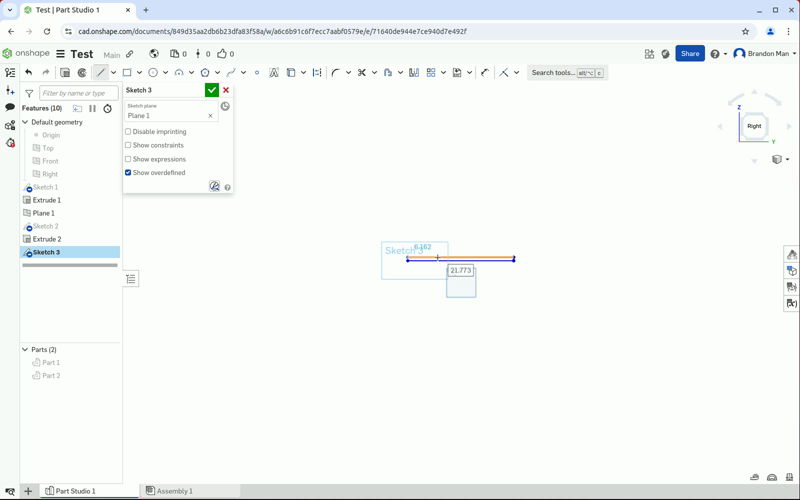
key_down(shift)
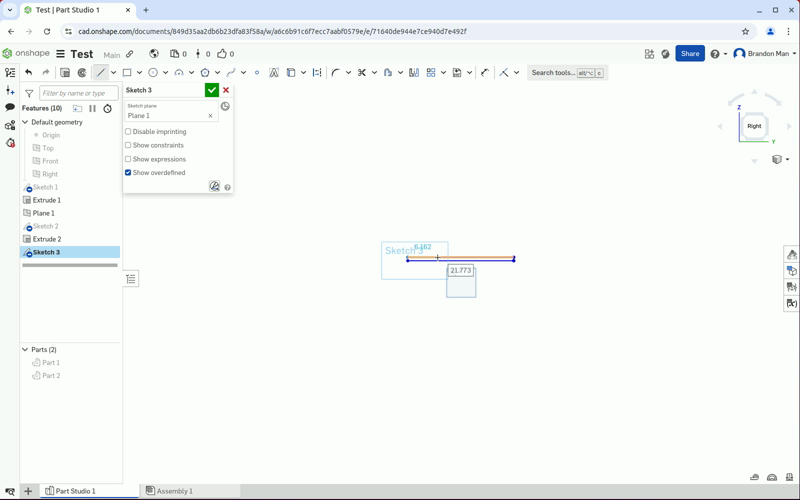
mouse_move(407, 260)
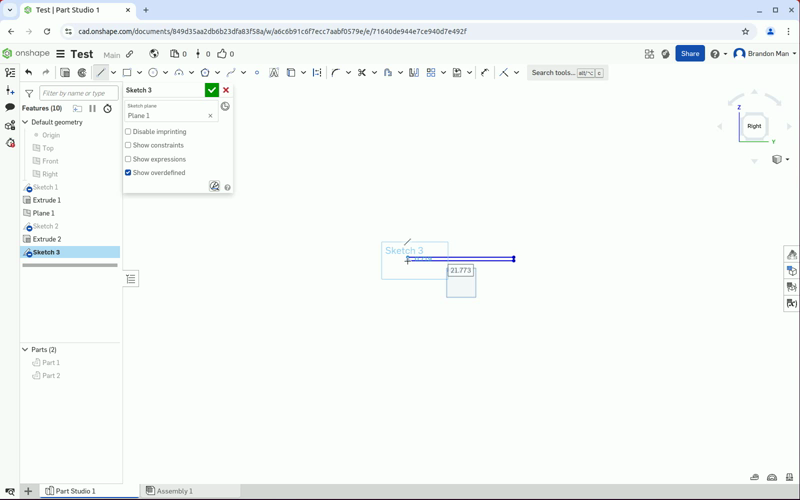
scroll(6)
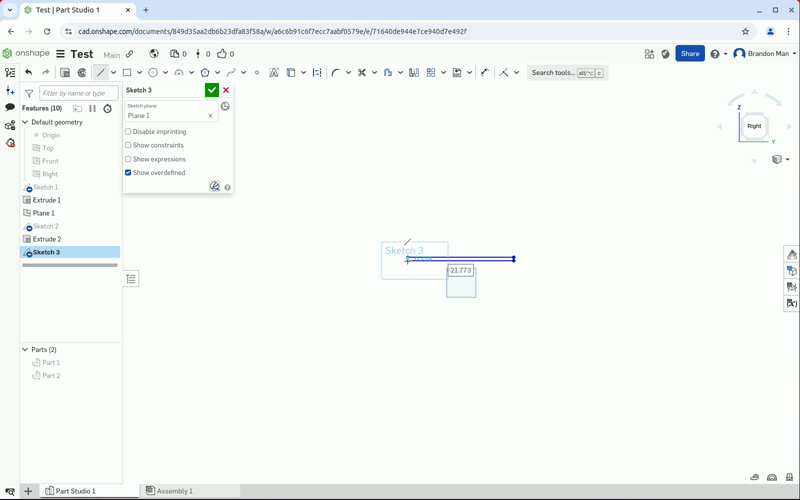
scroll(6)
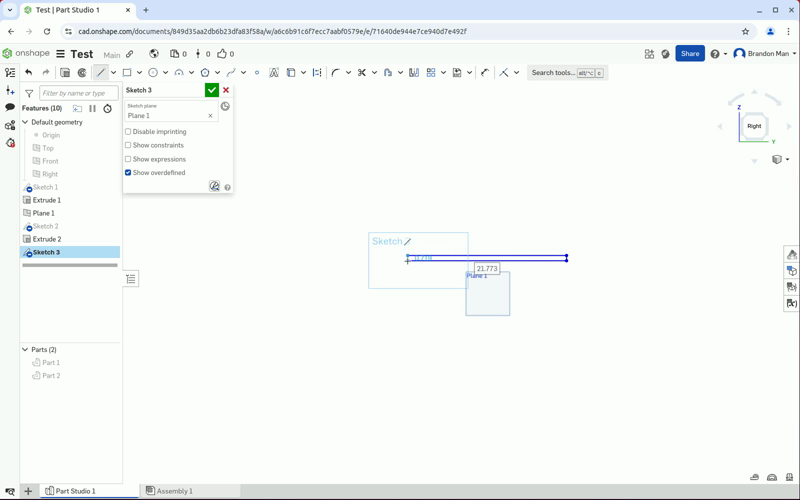
scroll(6)
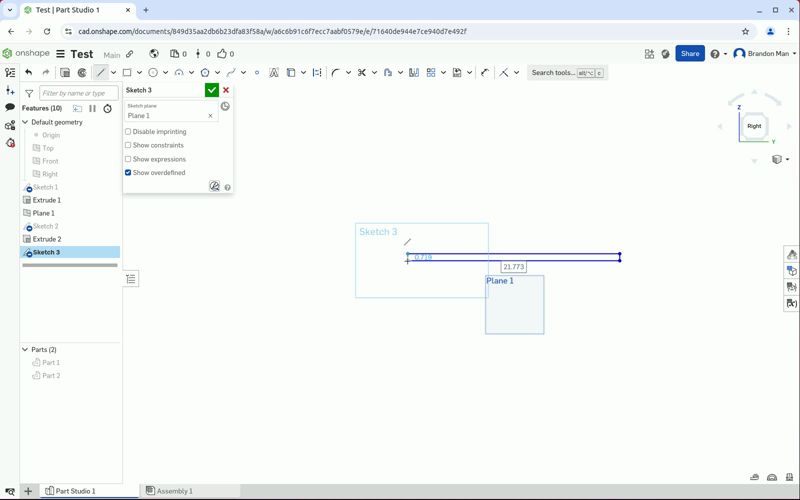
scroll(6)
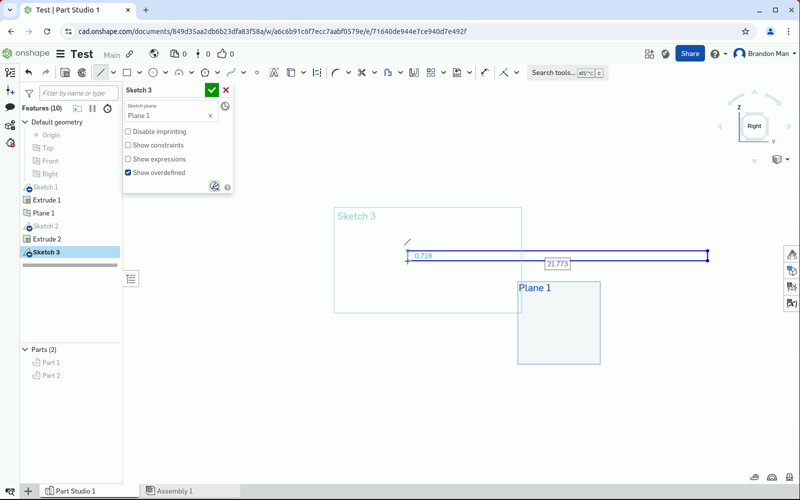
scroll(6)
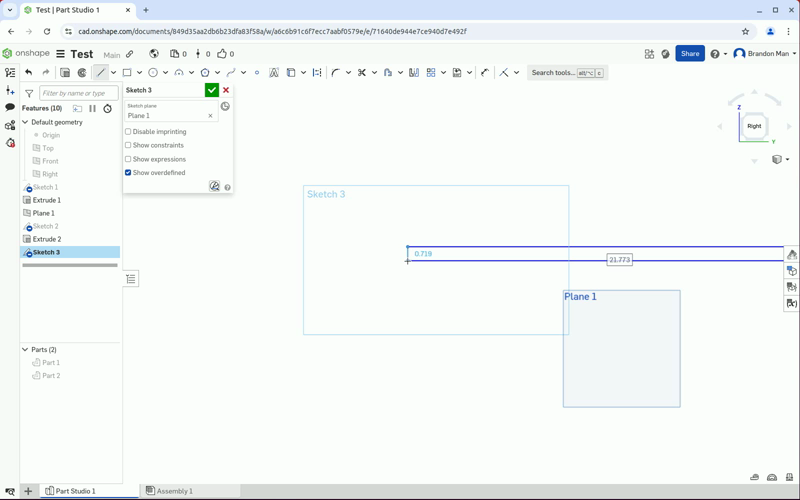
scroll(6)
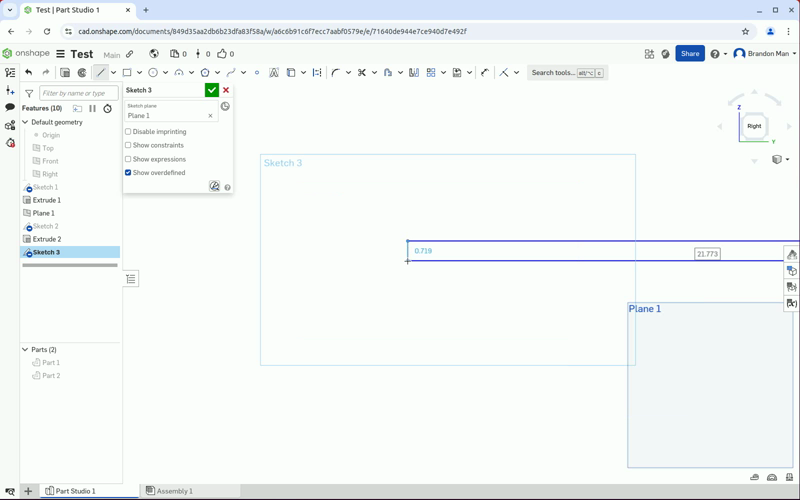
scroll(6)
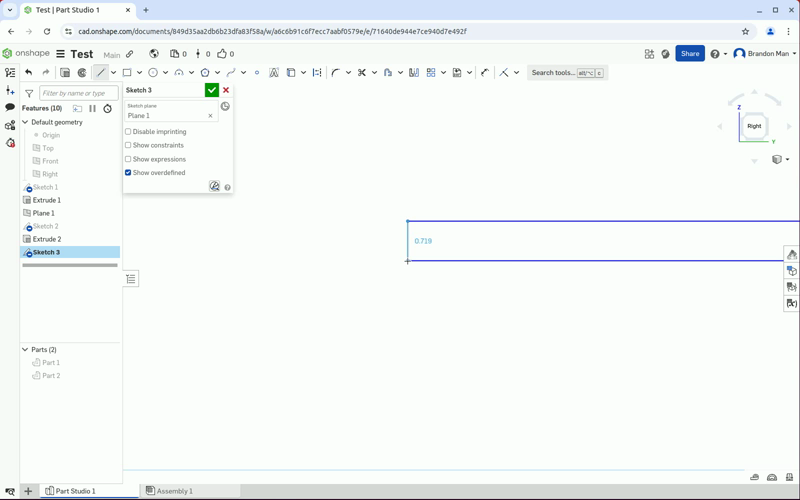
key_up(shift)
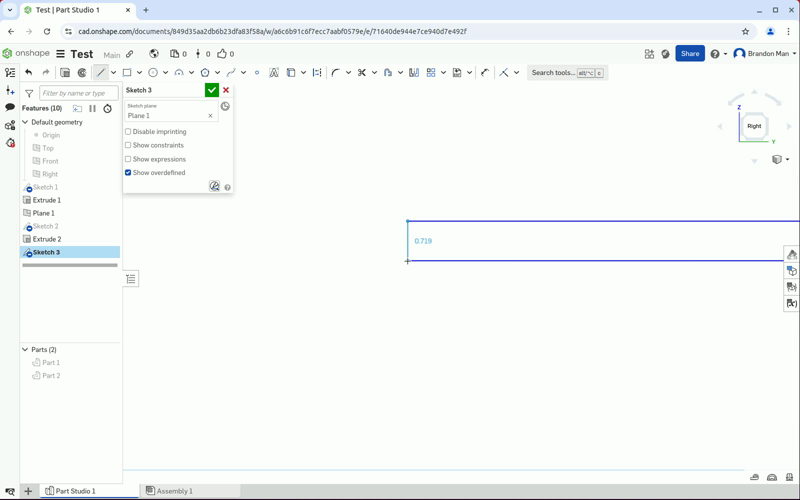
click(407, 260)
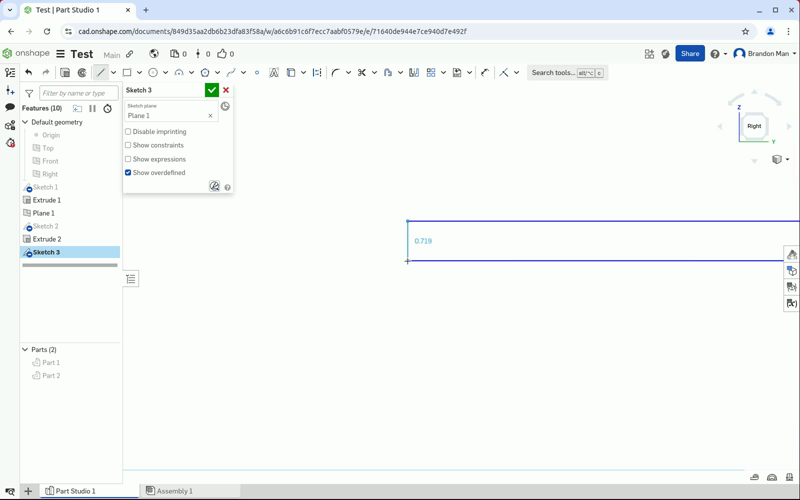
scroll(-6)
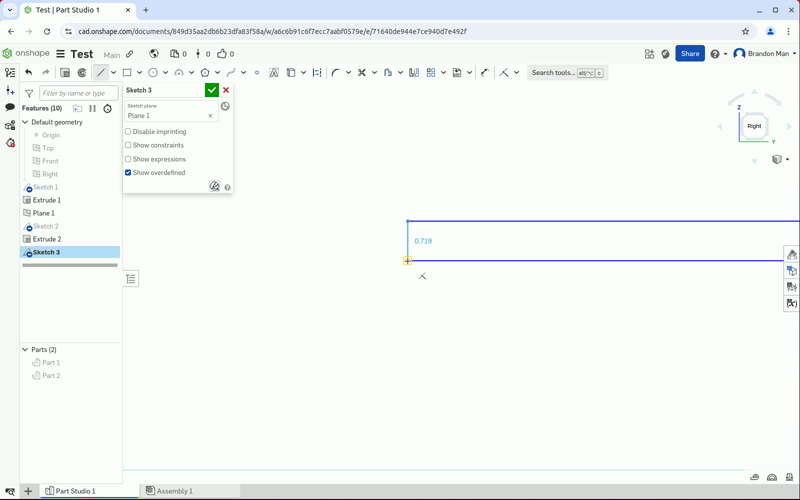
scroll(-6)
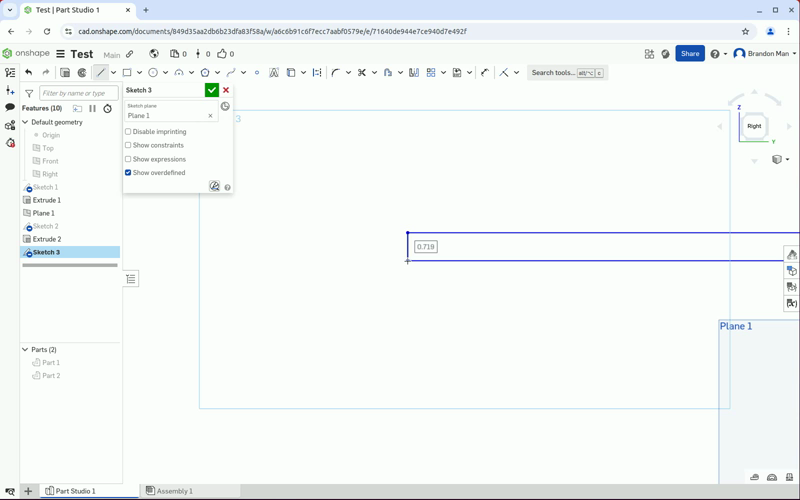
scroll(-6)
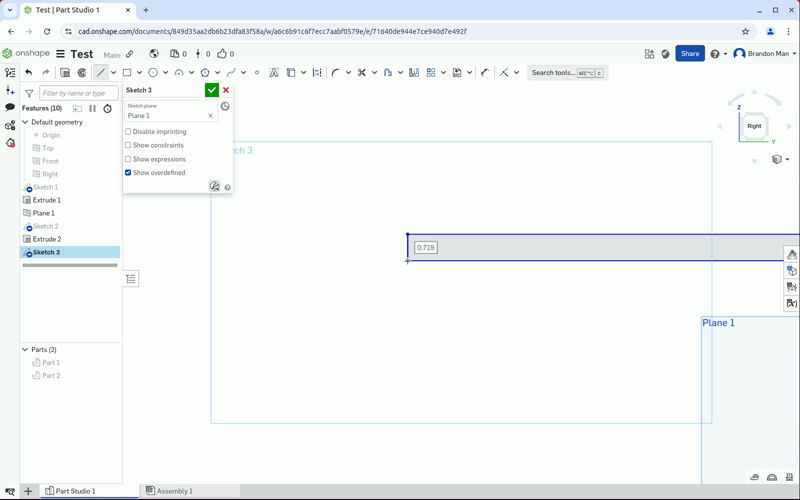
scroll(-6)
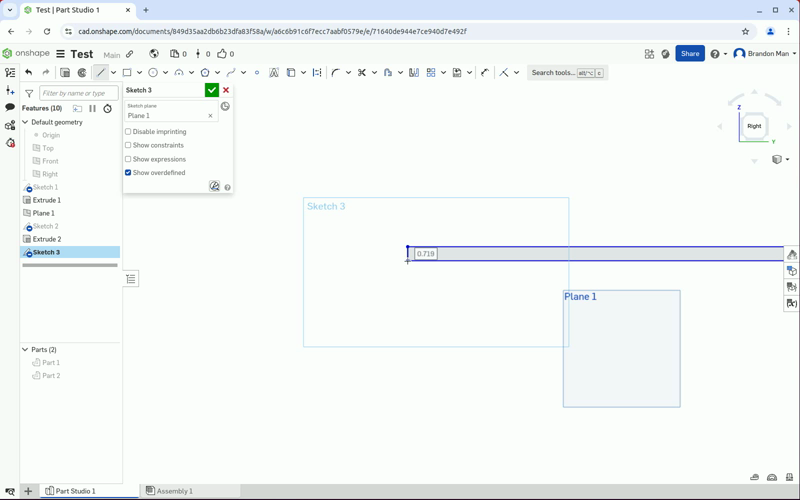
scroll(-6)
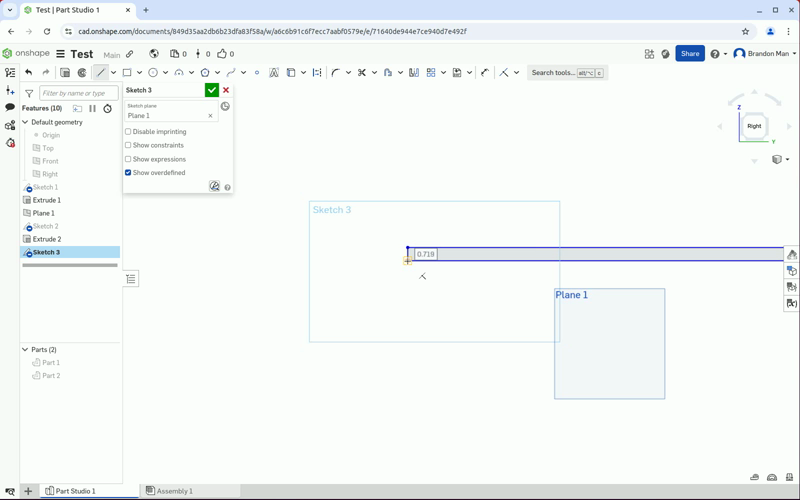
scroll(-6)
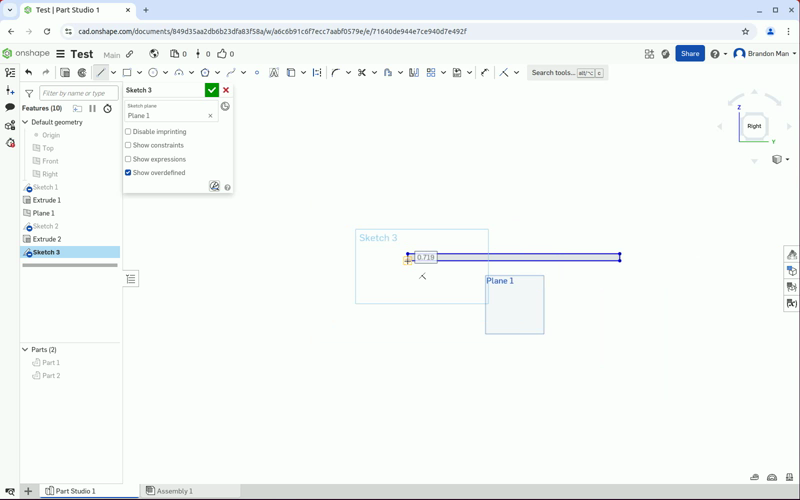
scroll(-6)
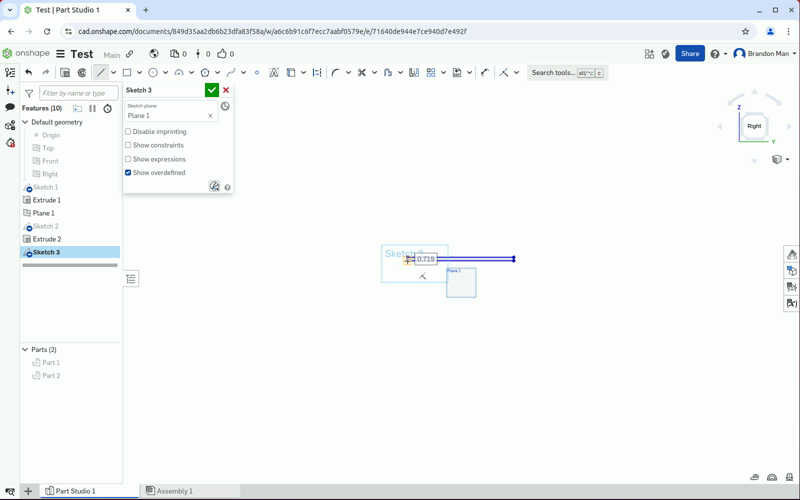
key(esc)
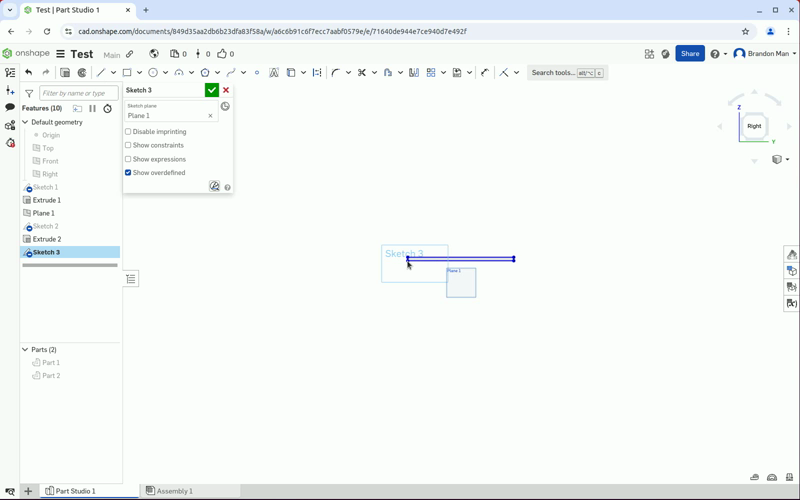
mouse_move(508, 259)
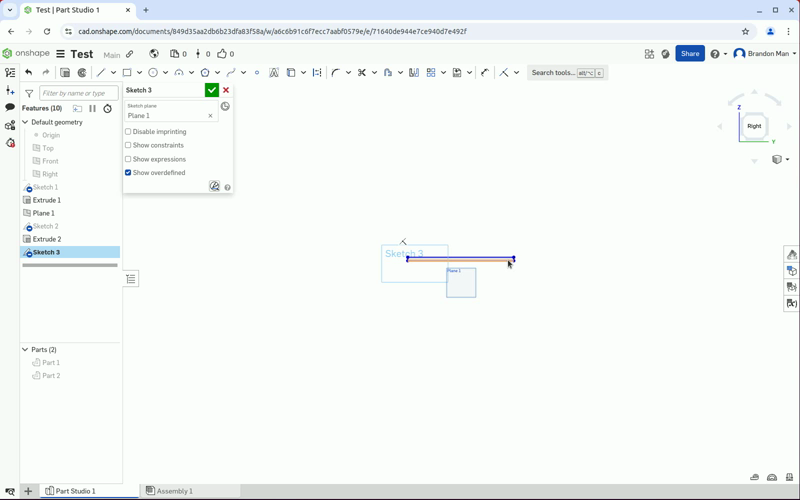
scroll(6)
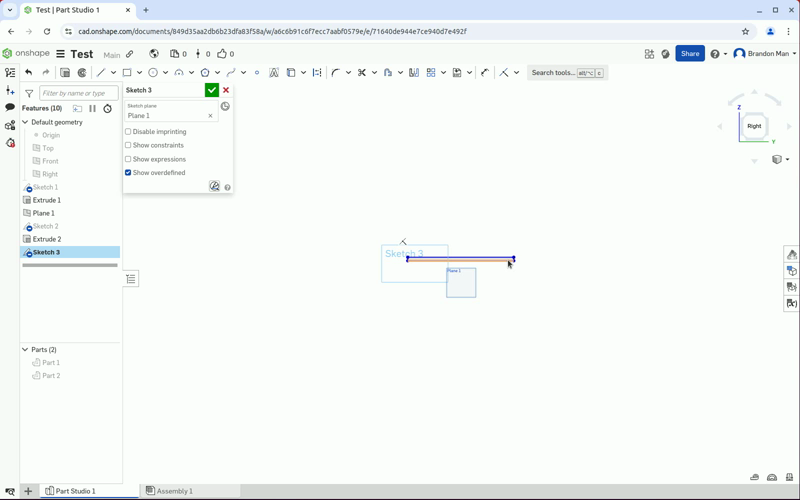
scroll(6)
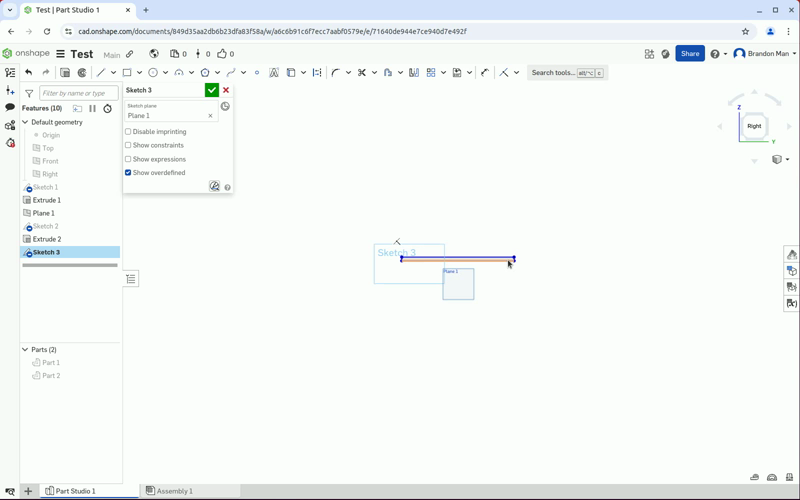
scroll(6)
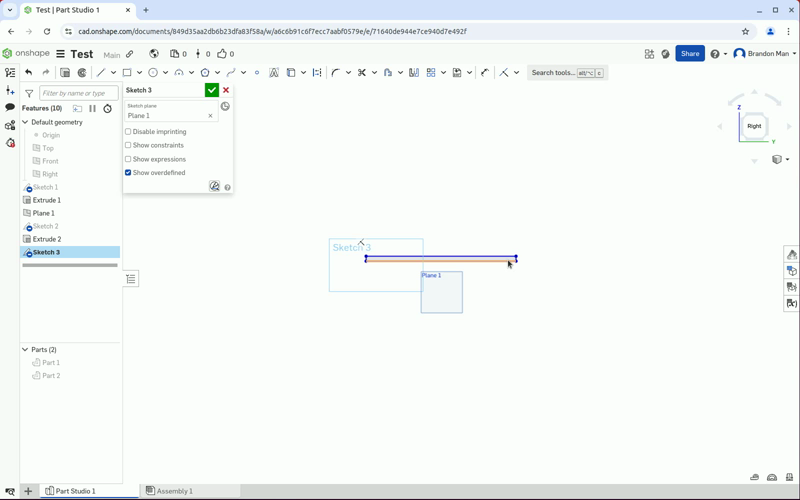
scroll(6)
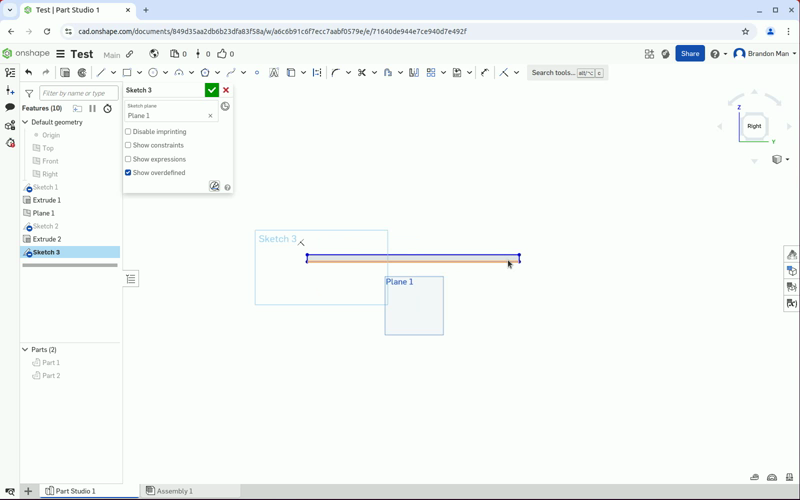
scroll(6)
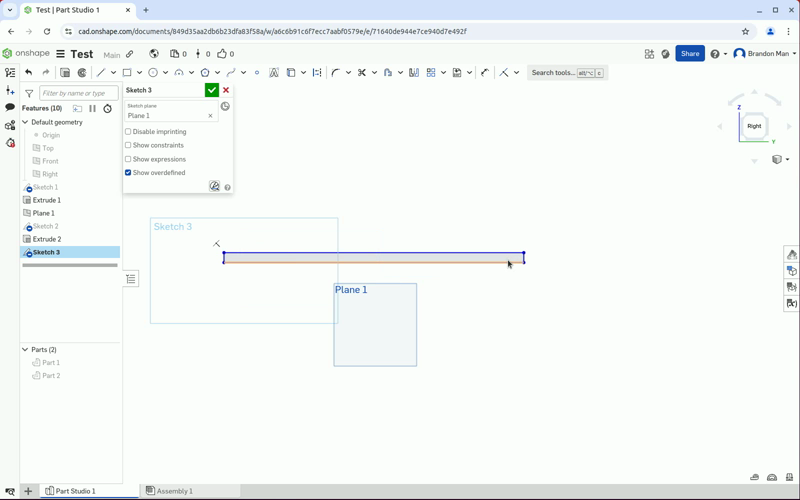
scroll(6)
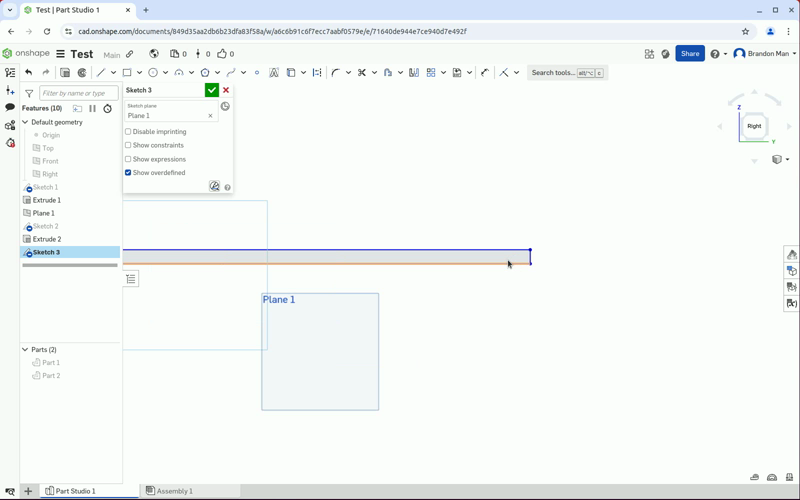
scroll(6)
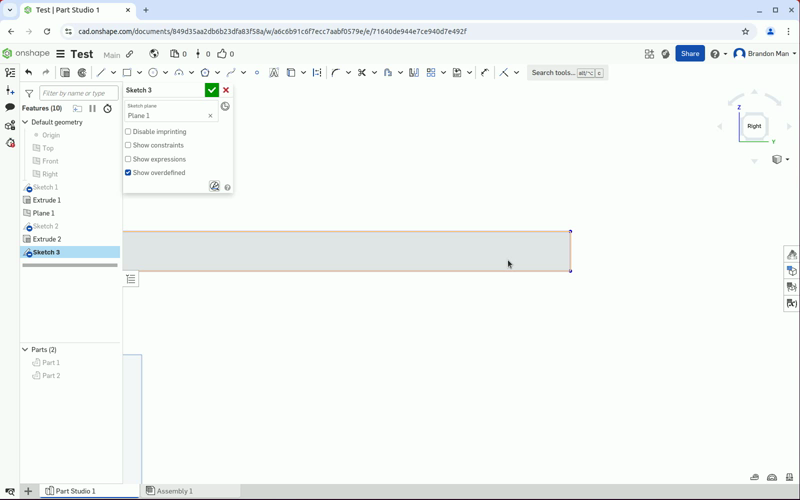
click(508, 259)
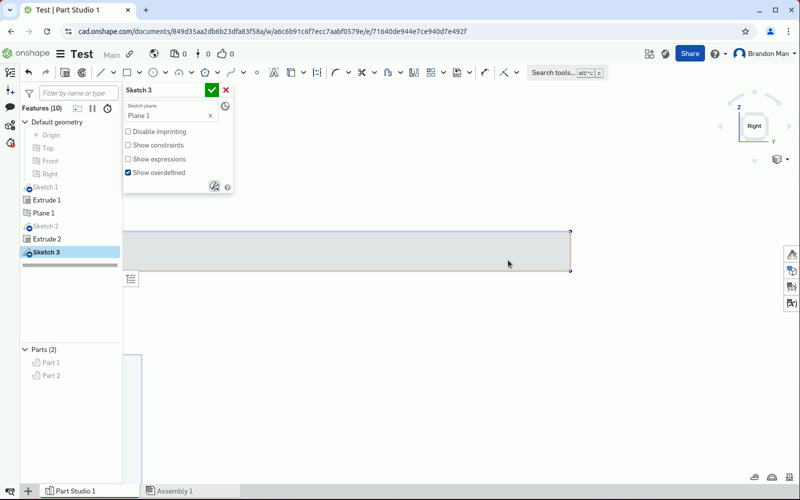
scroll(-6)
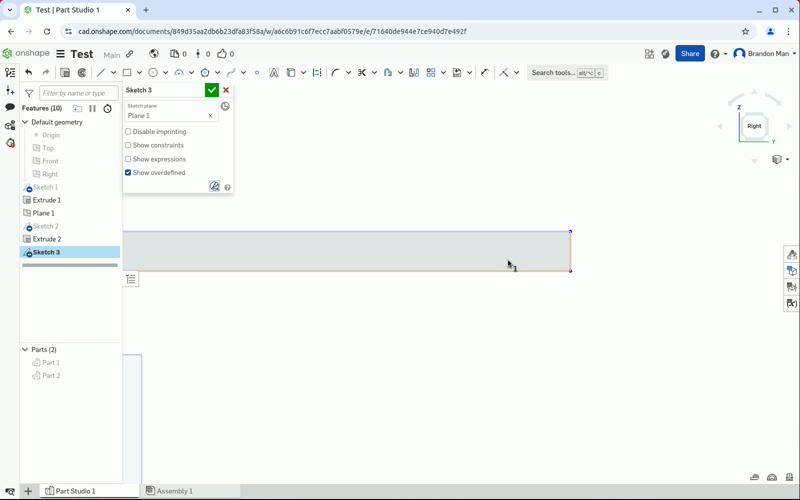
scroll(-6)
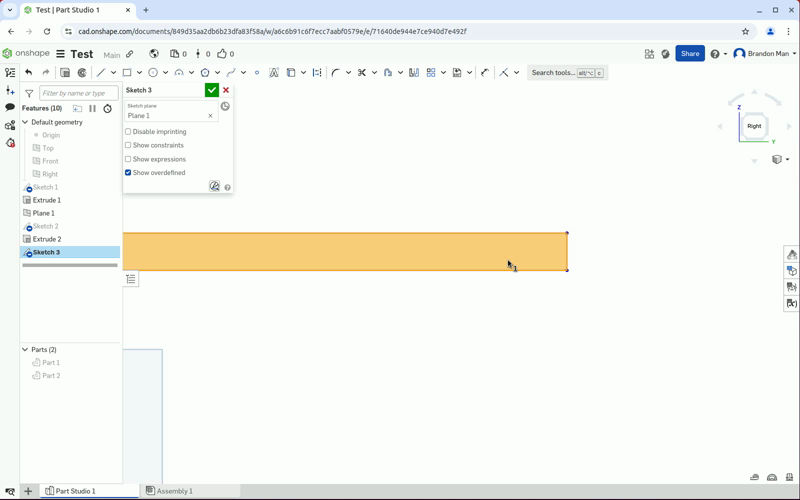
scroll(-6)
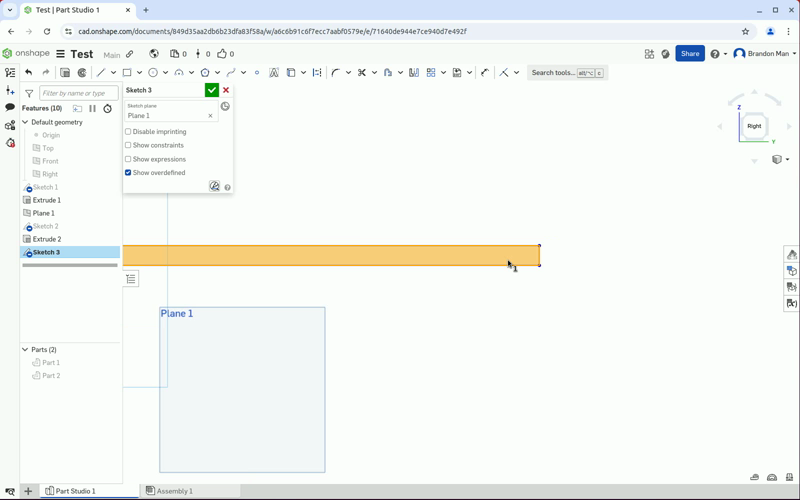
scroll(-6)
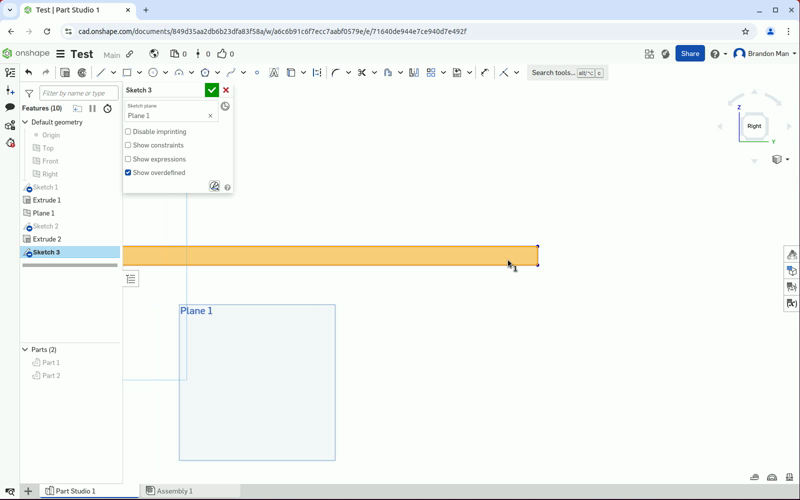
scroll(-6)
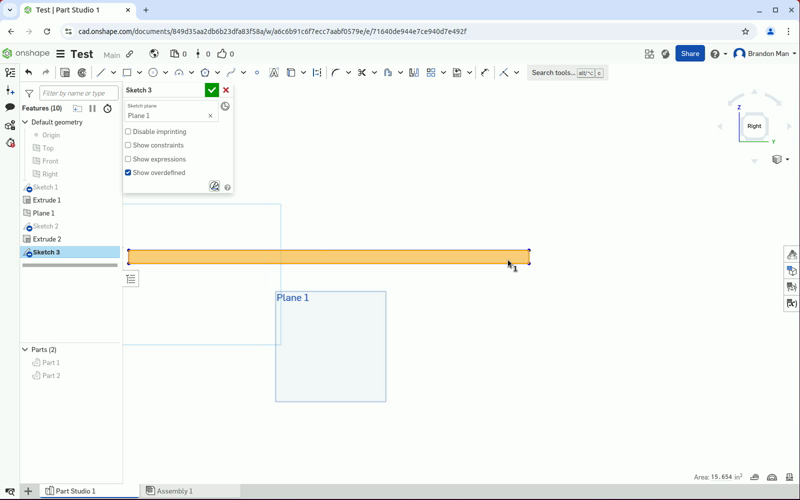
scroll(-6)
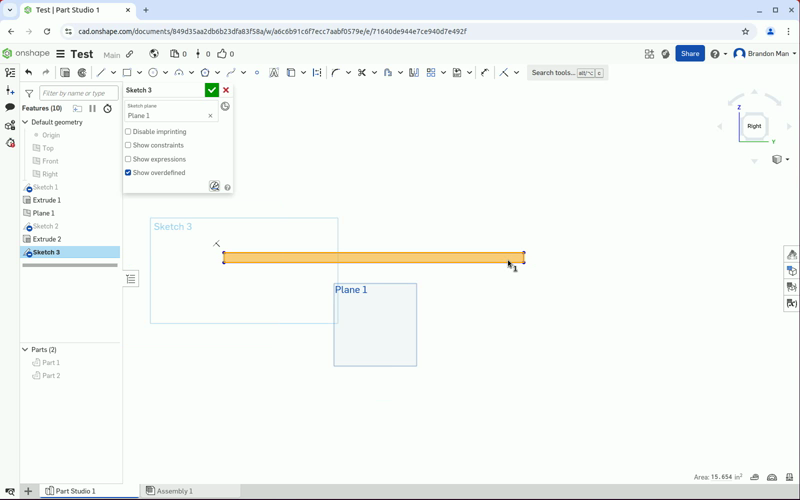
scroll(-6)
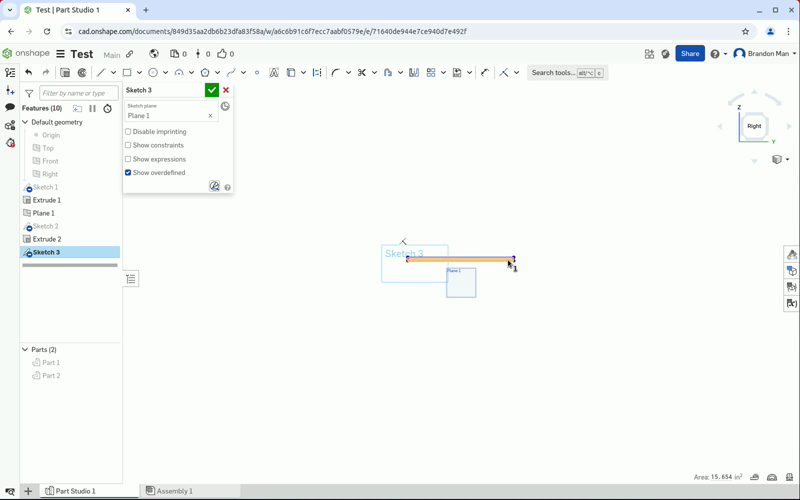
mouse_move(73, 352)
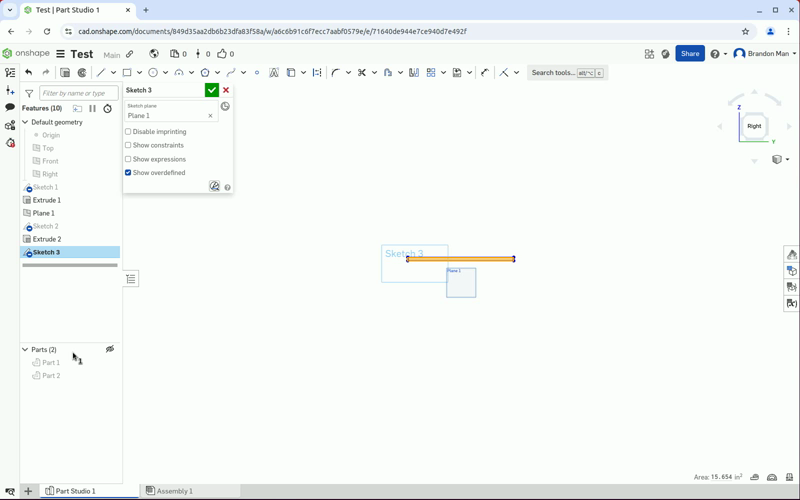
key(shift+y)
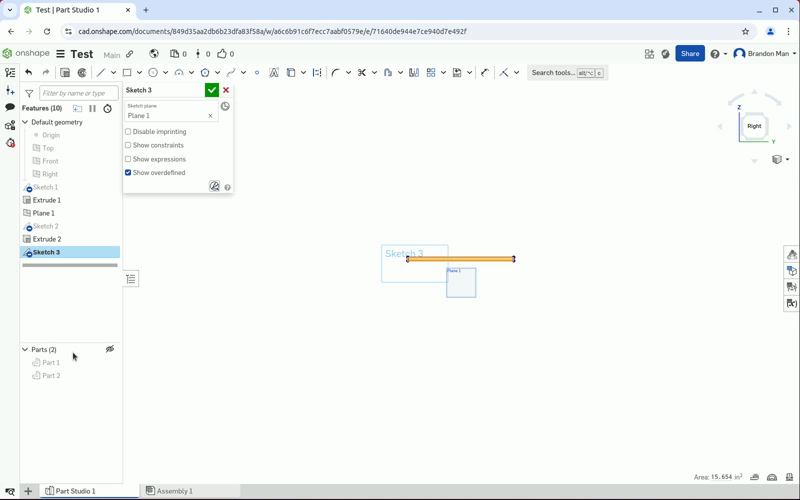
key(shift+e)
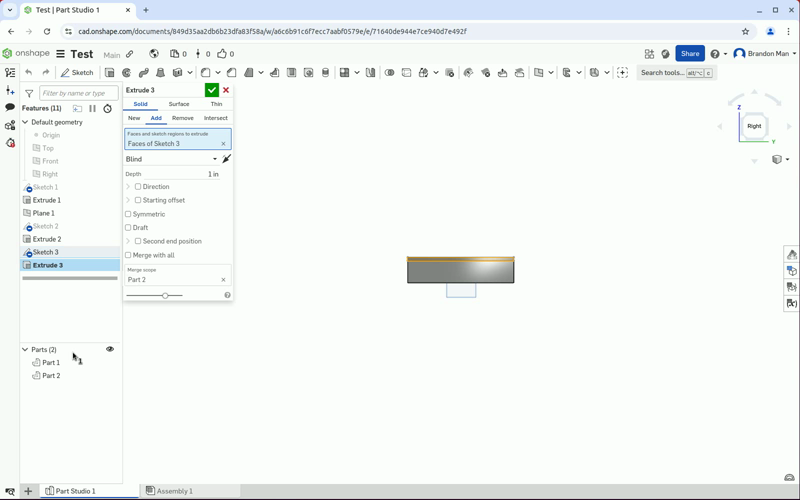
mouse_move(143, 106)
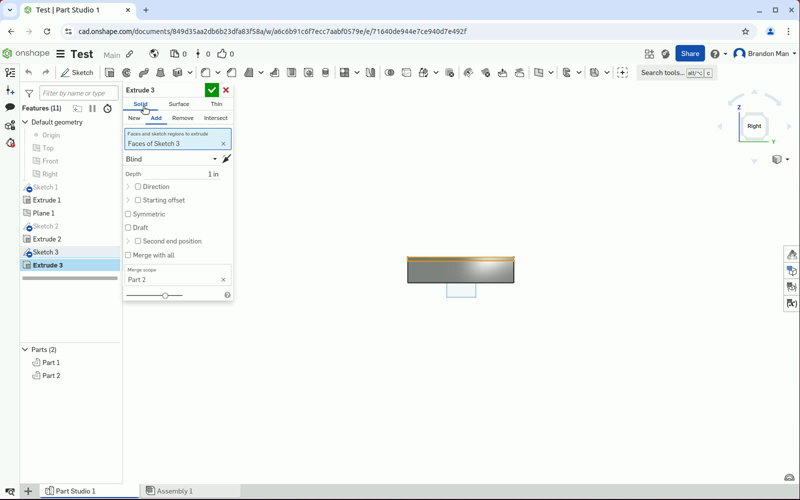
click(143, 106)
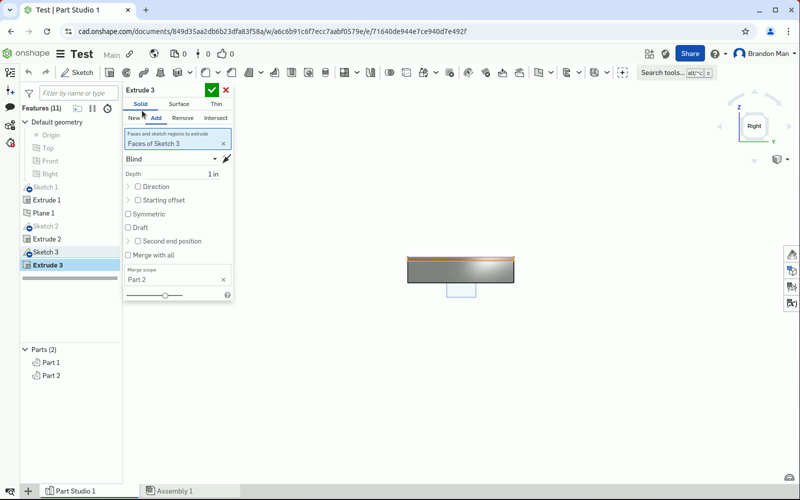
mouse_move(137, 120)
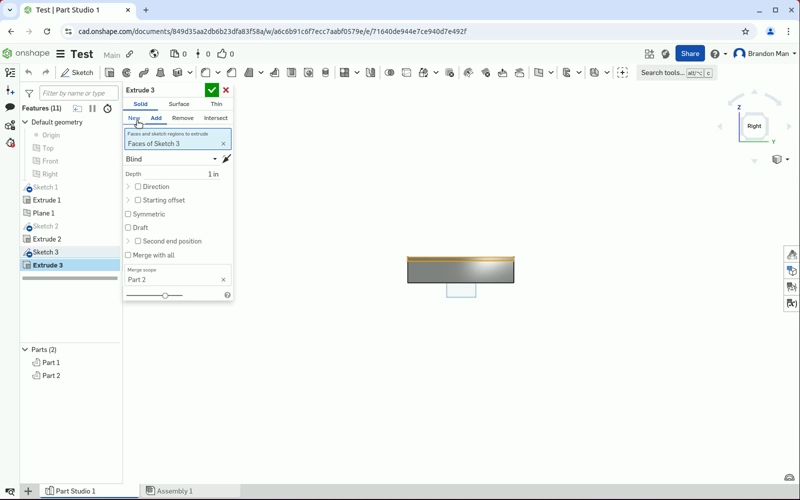
click(137, 120)
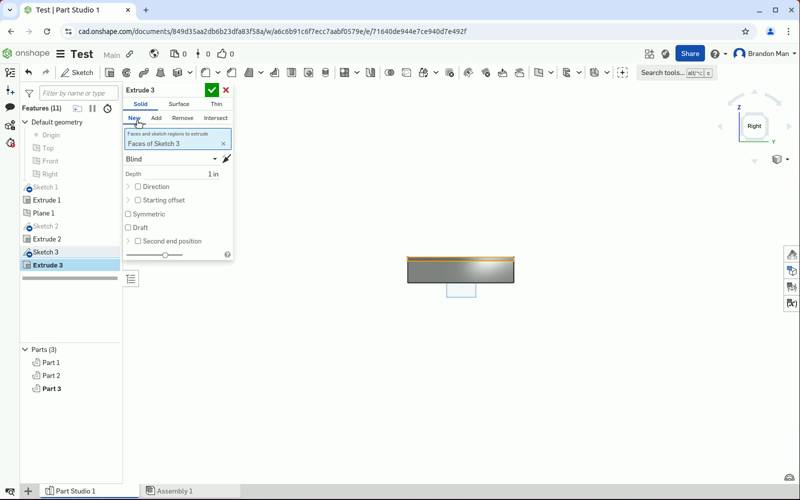
key(tab, 4)
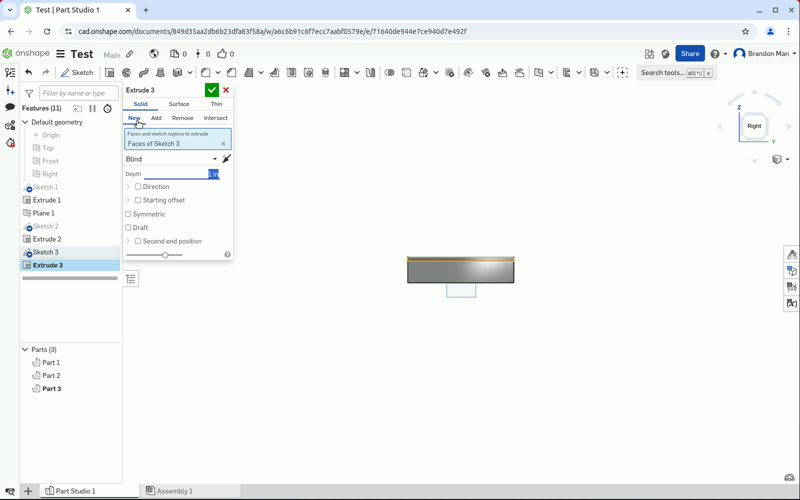
text(0.722)
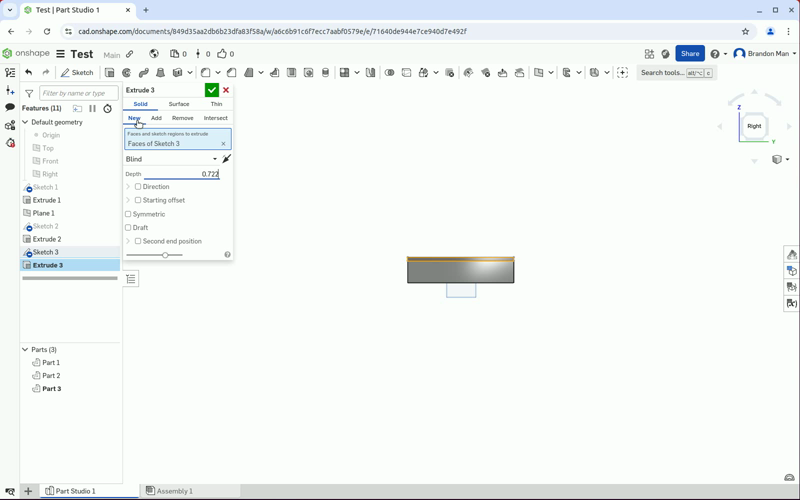
key(enter)
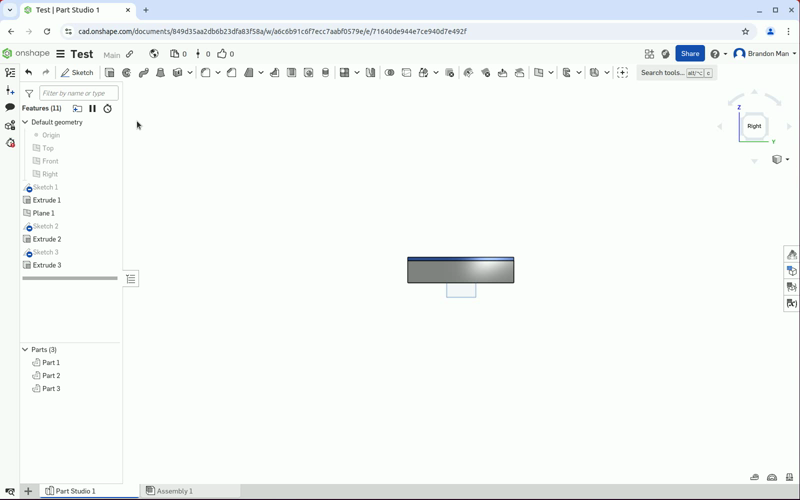
key(shift+h)
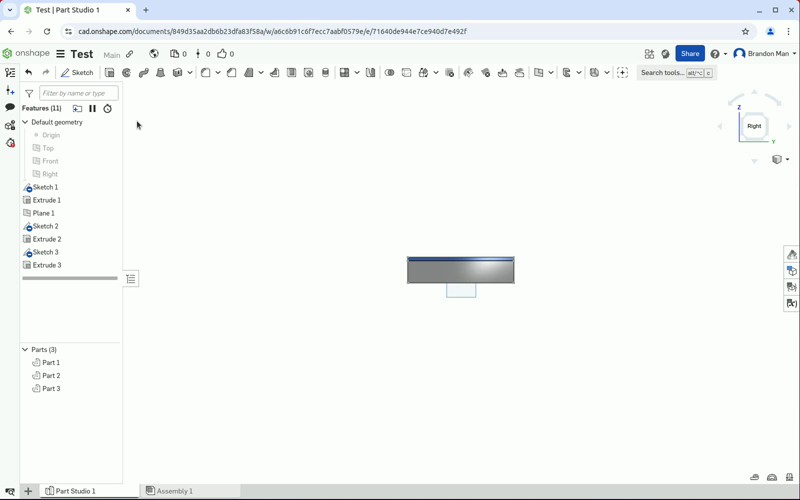
key(shift+h)
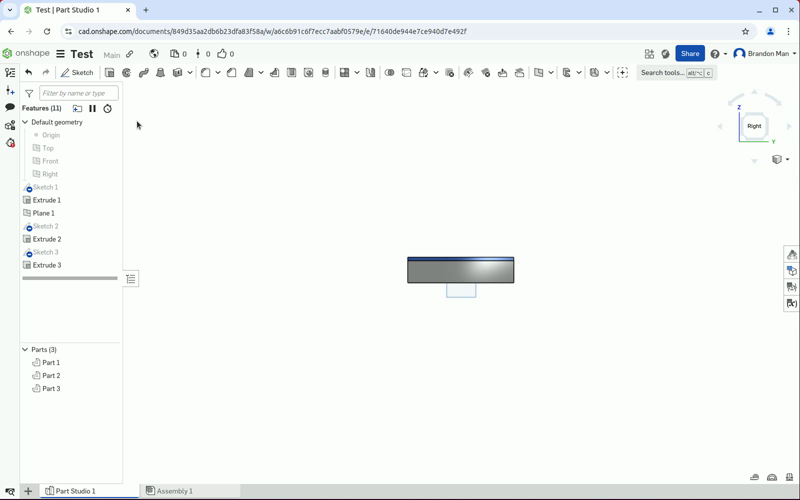
mouse_move(73, 189)
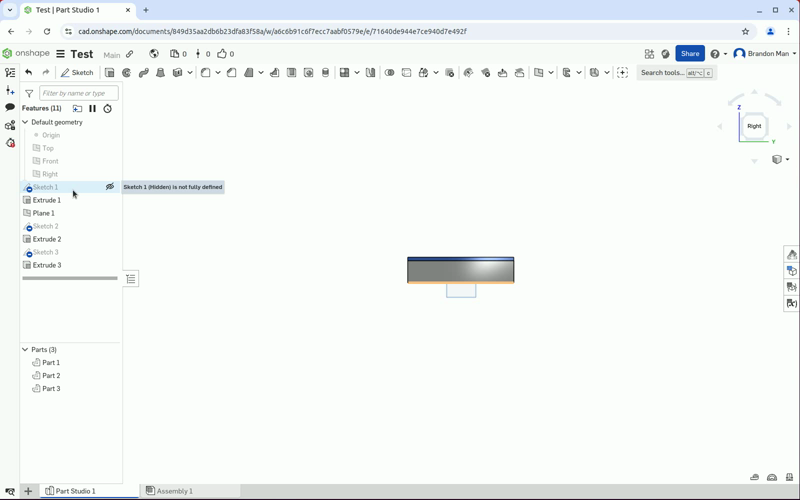
click(73, 189)
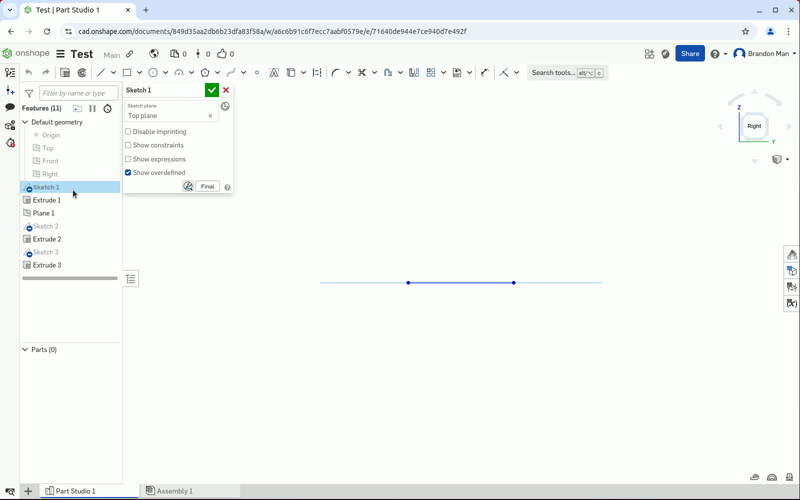
mouse_move(229, 92)
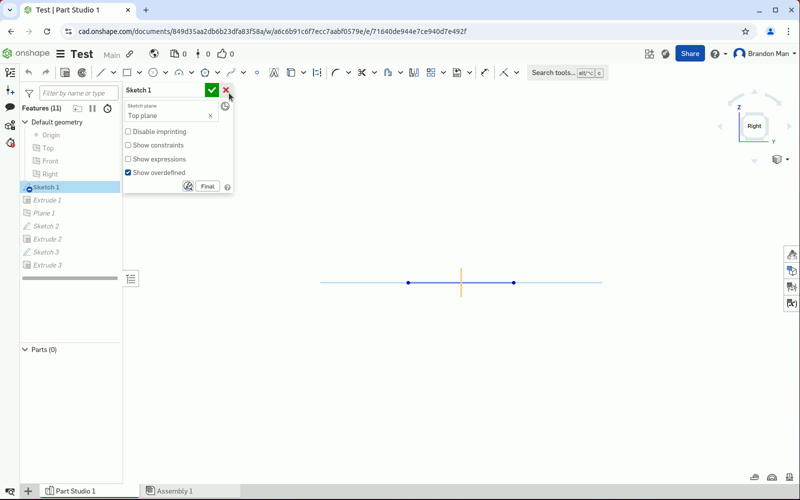
click(229, 92)
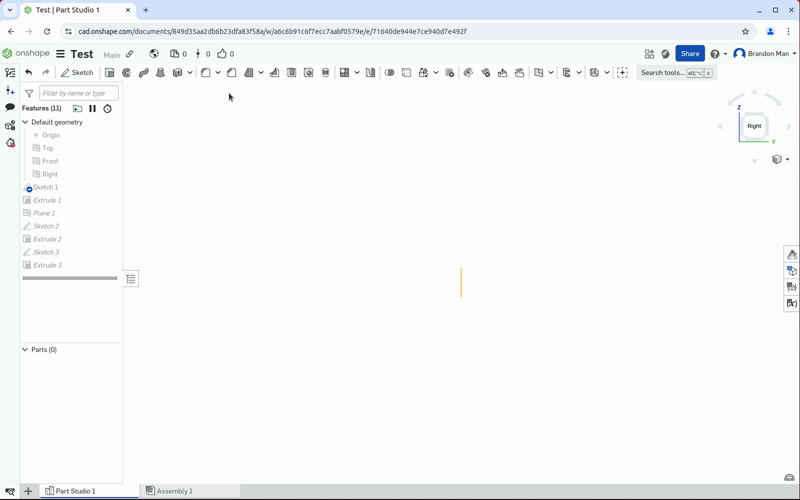
mouse_move(73, 352)
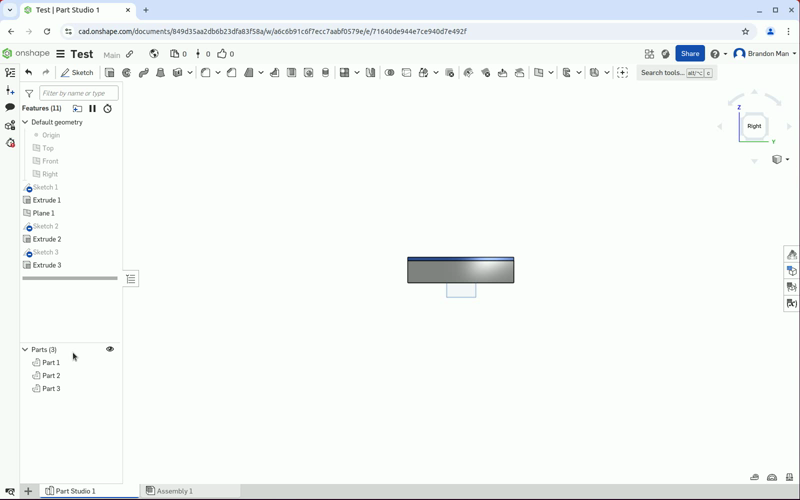
key(y)
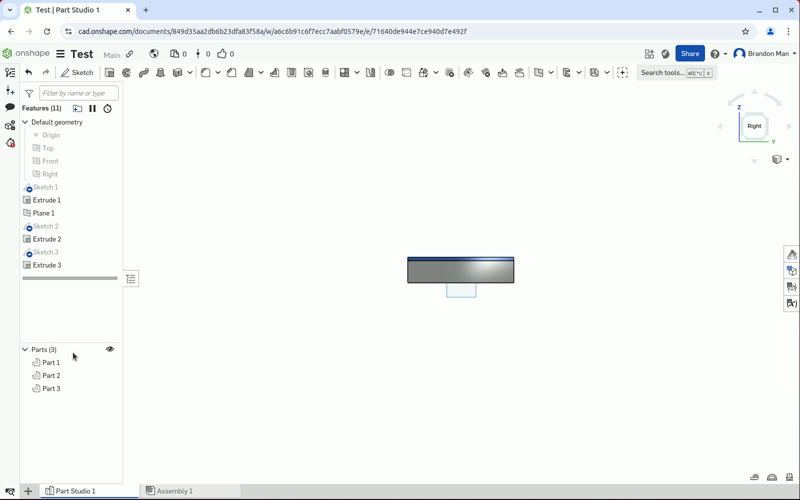
key(shift+p)
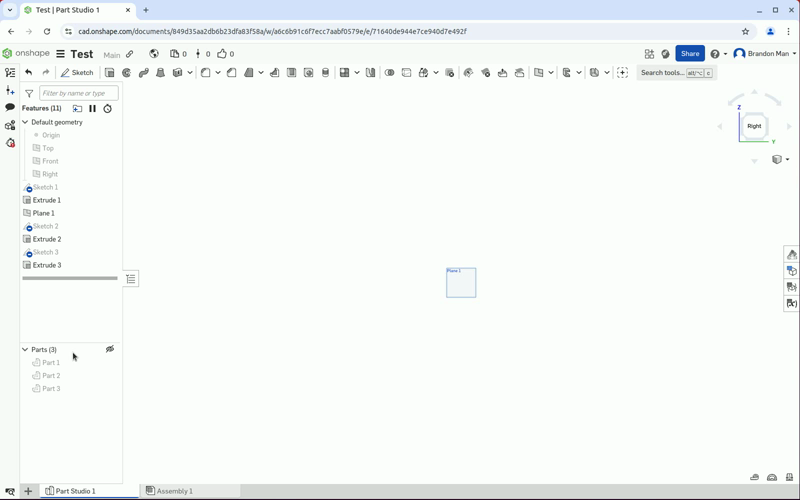
key(space)
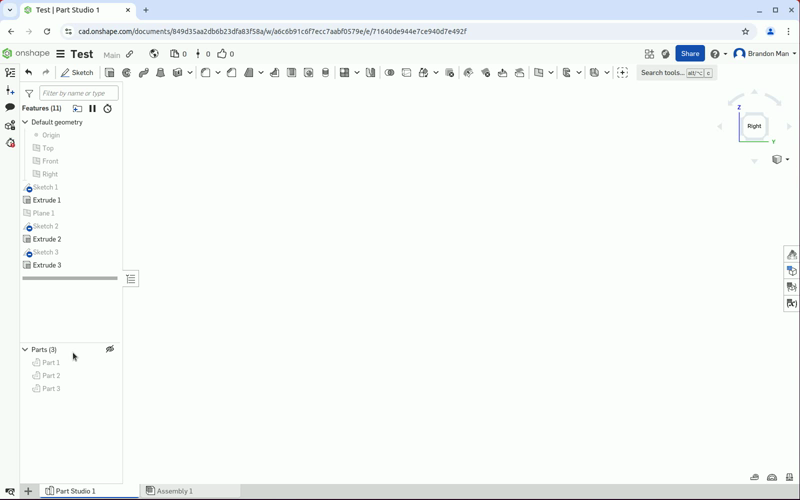
key_down(shift)
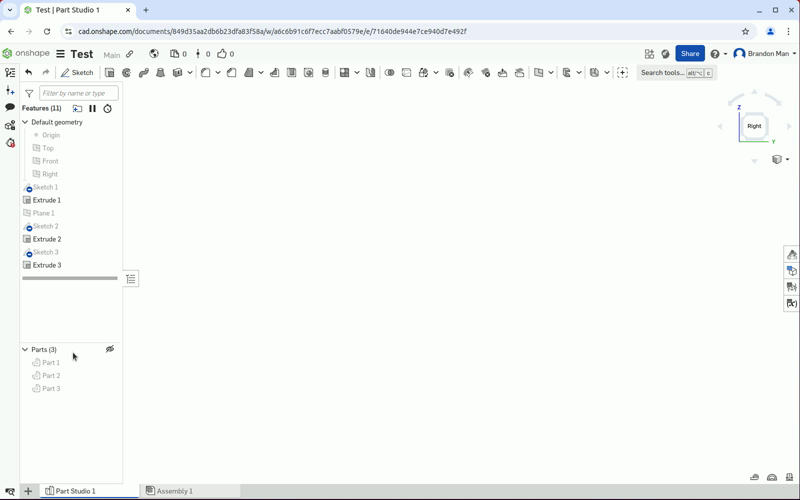
key(right)
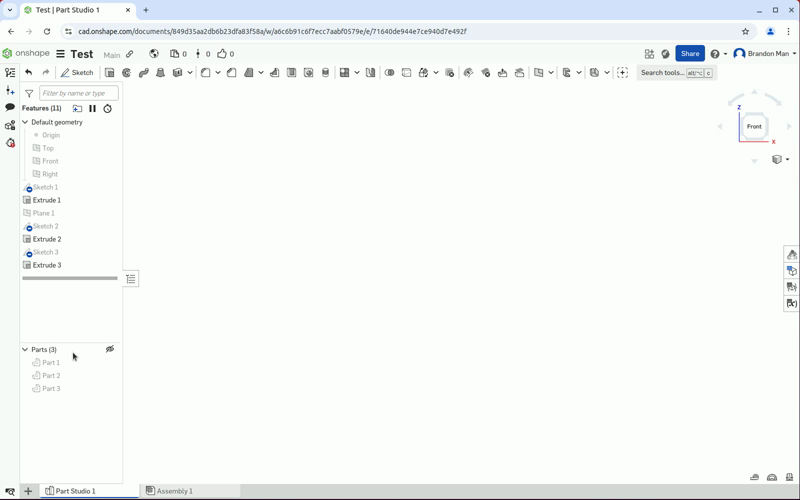
key_up(shift)
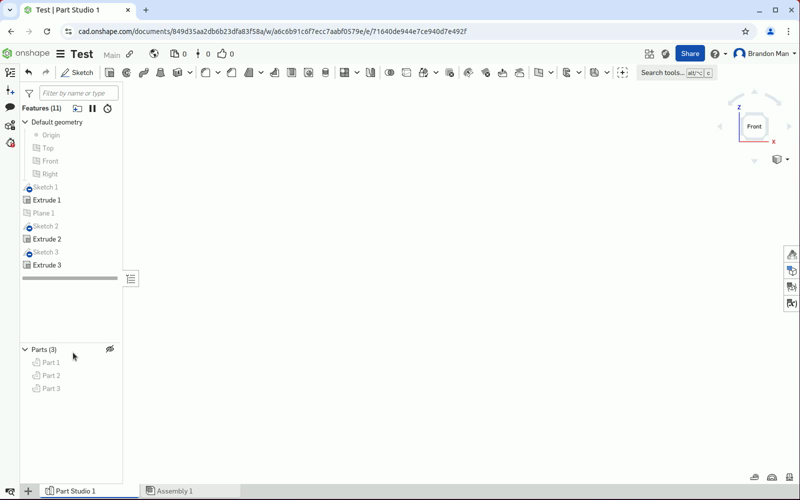
mouse_move(73, 352)
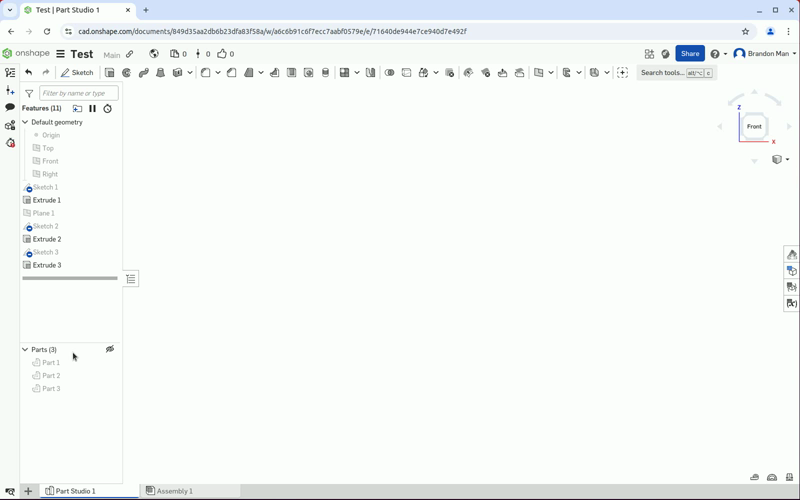
key(shift+y)
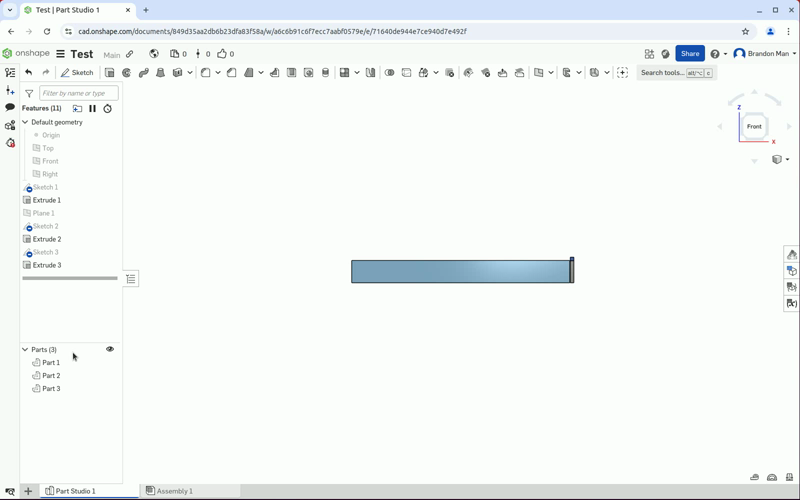
mouse_move(541, 75)
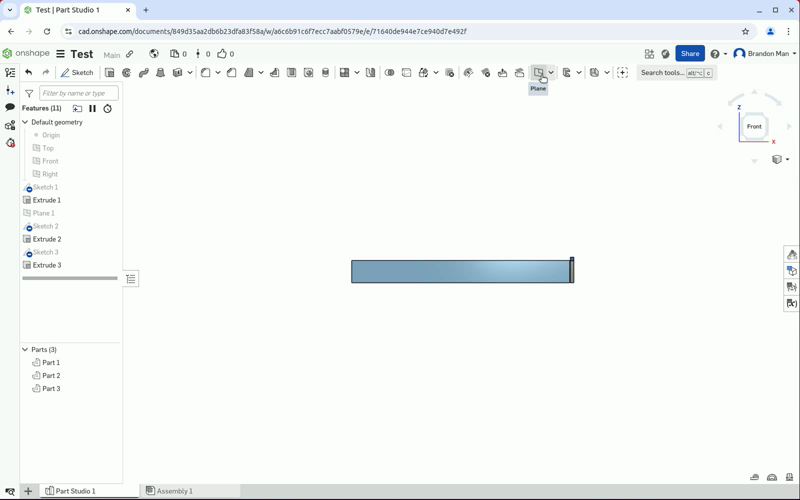
click(541, 75)
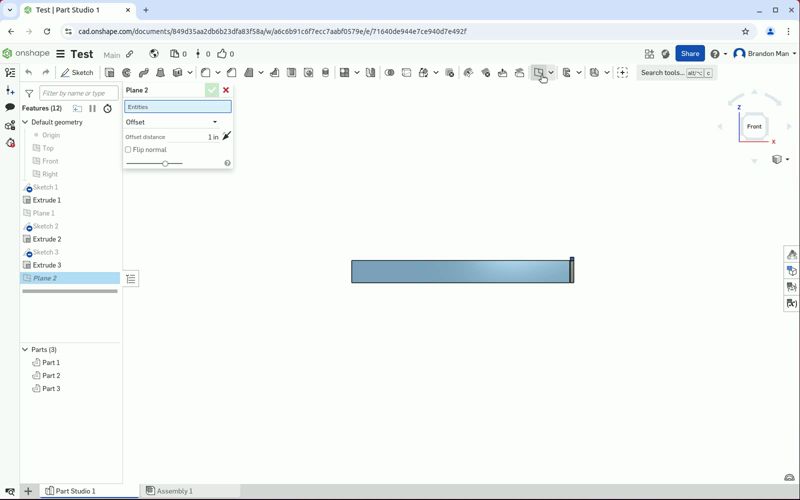
mouse_move(73, 163)
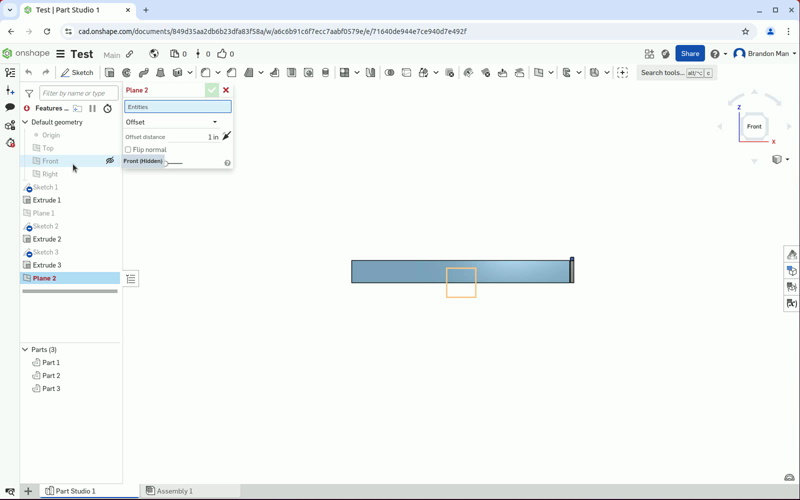
click(73, 163)
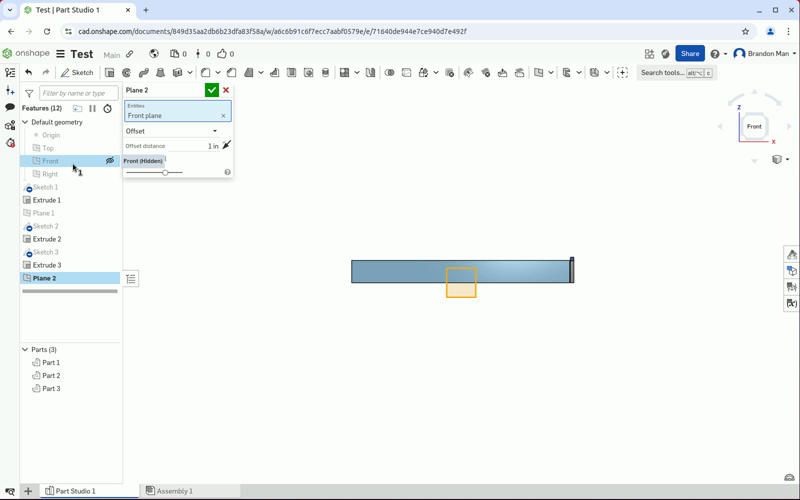
key(tab, 2)
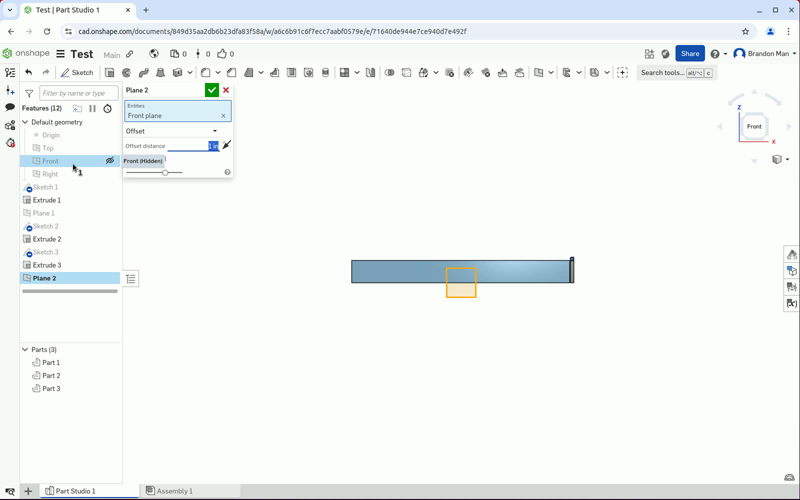
text(10.845)
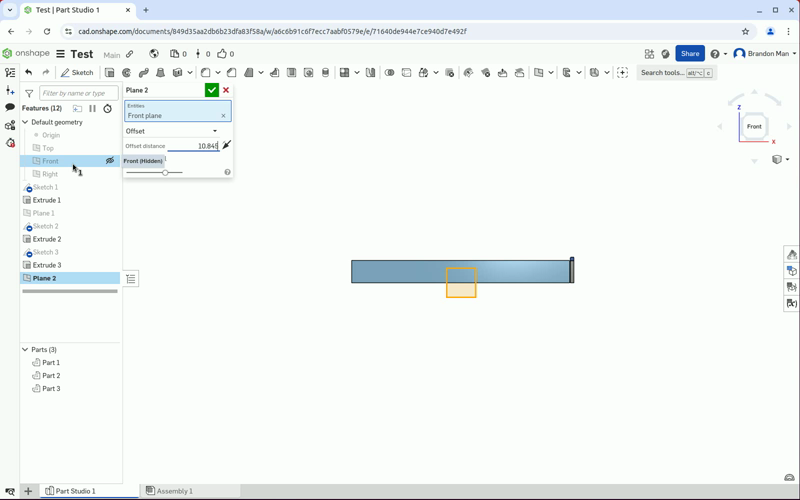
key(enter, 2)
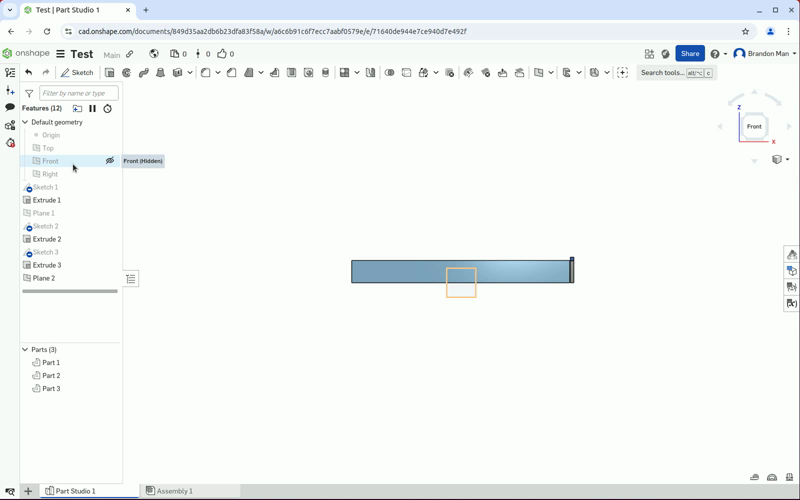
key(shift+s)
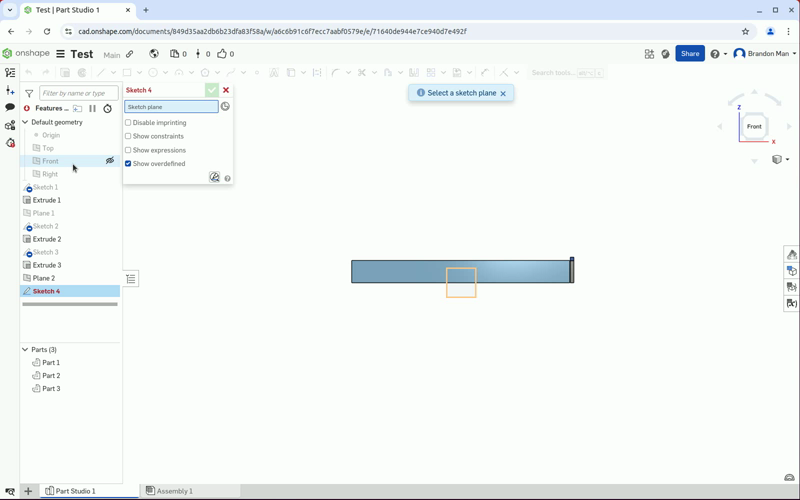
mouse_move(73, 280)
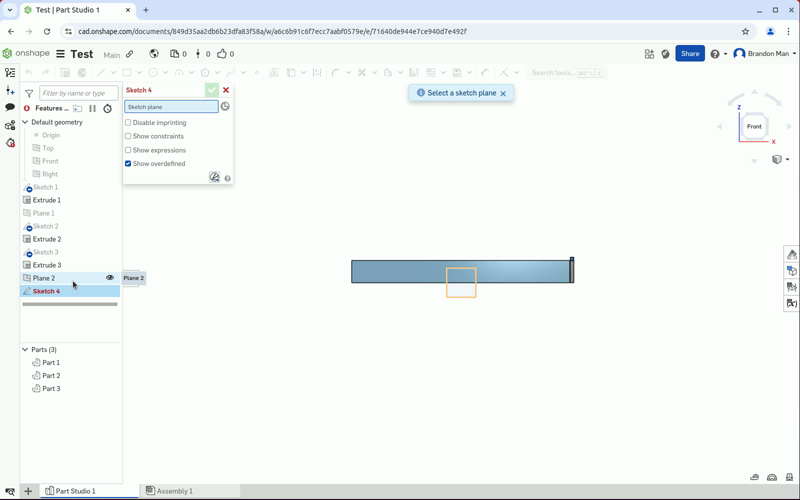
click(73, 280)
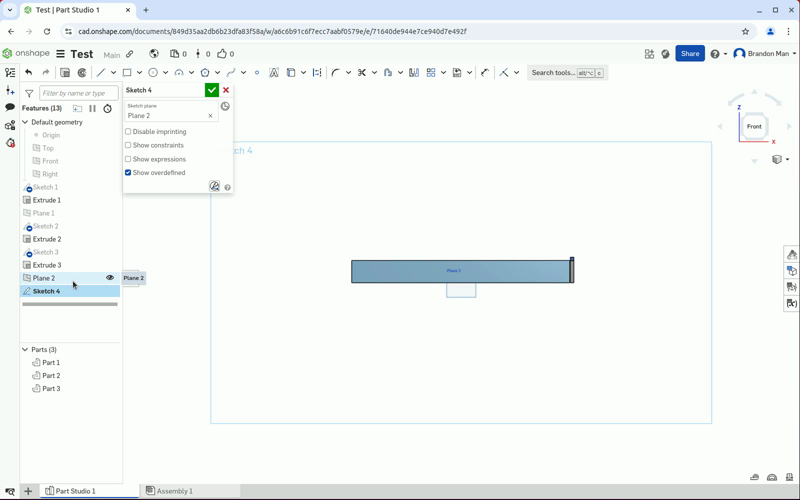
mouse_move(73, 352)
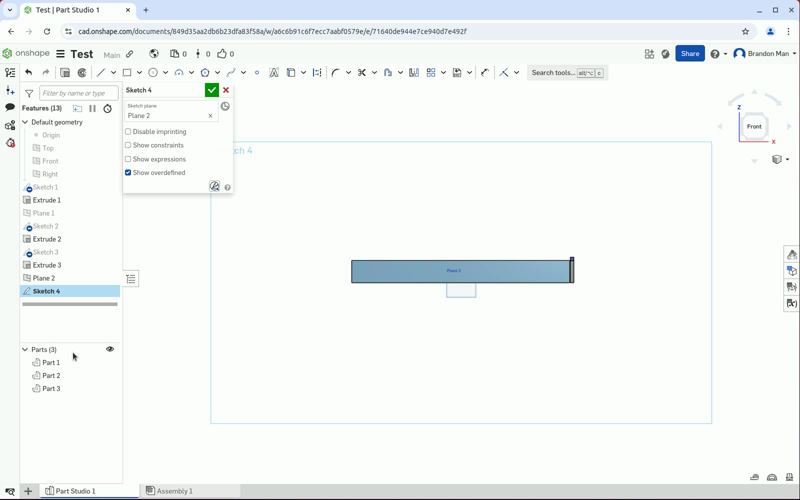
key(y)
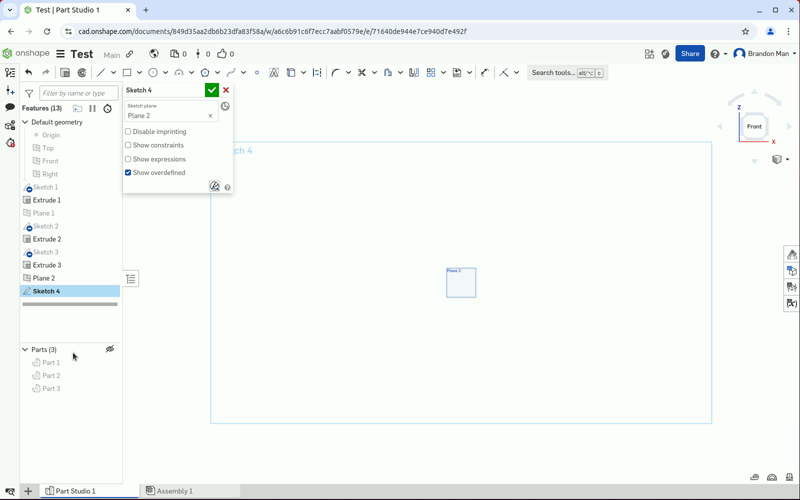
key(l)
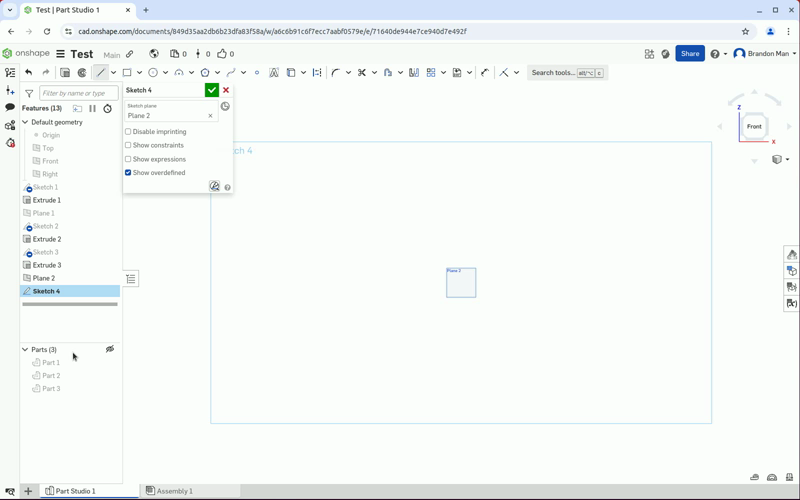
key_down(shift)
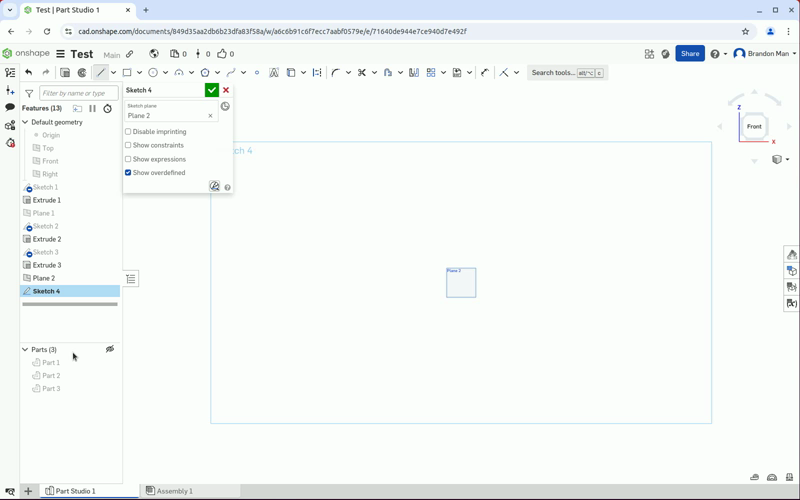
mouse_move(348, 282)
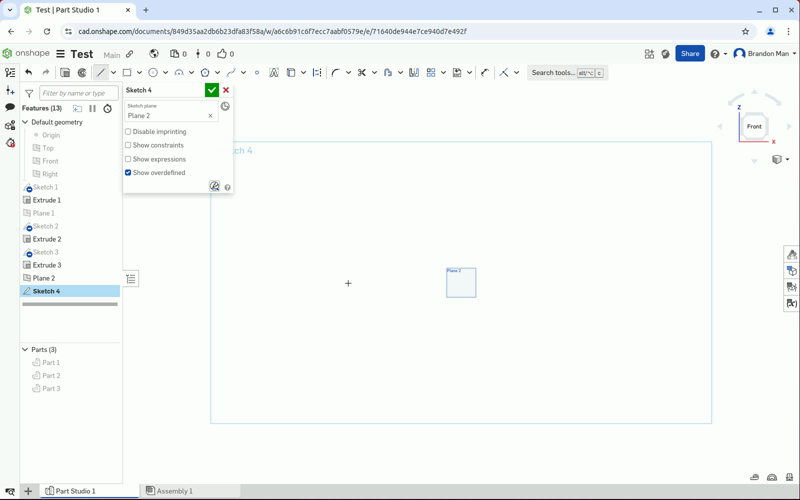
click(348, 282)
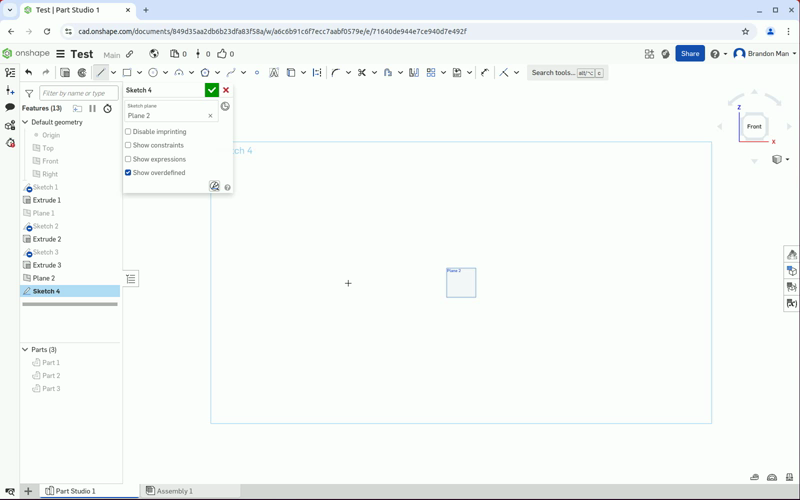
key_up(shift)
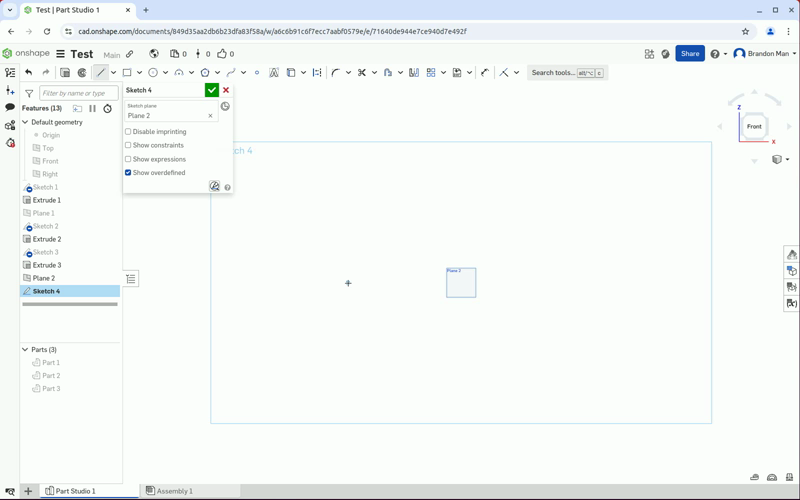
key_down(shift)
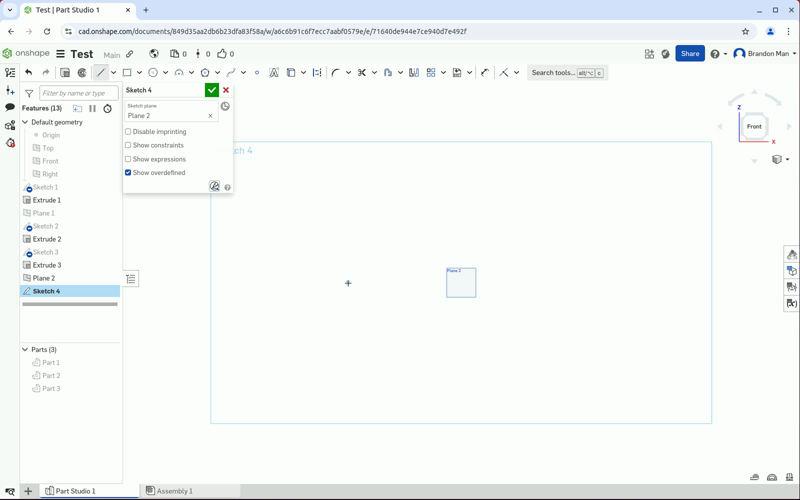
mouse_move(378, 282)
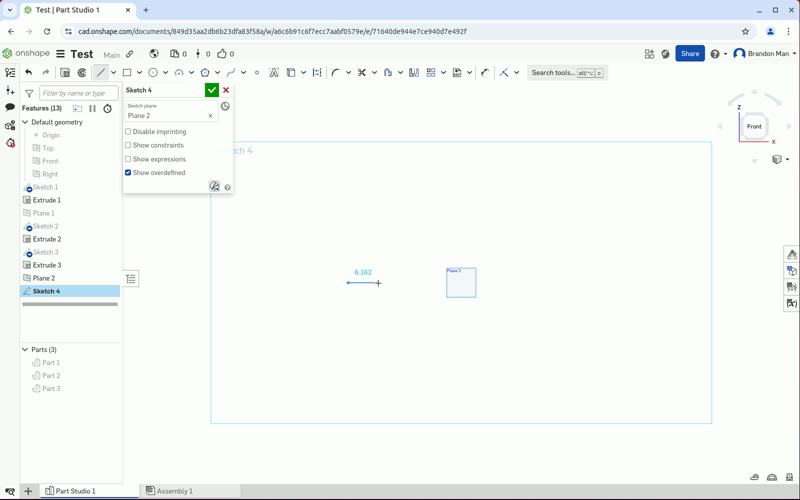
mouse_move(350, 282)
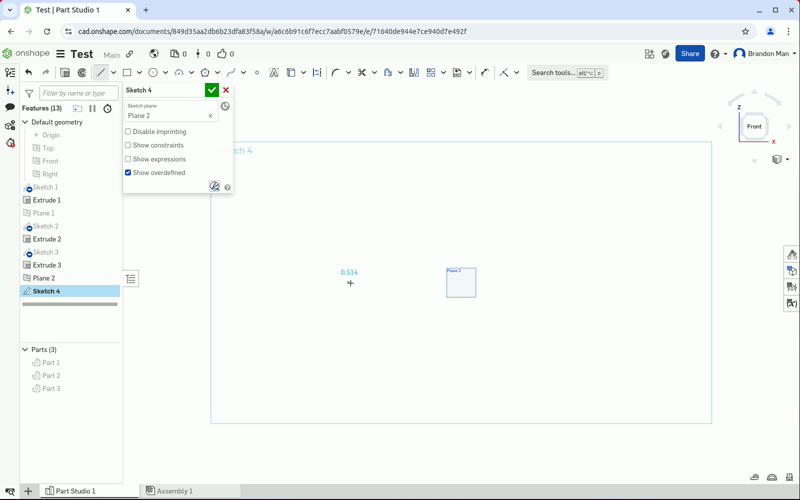
scroll(6)
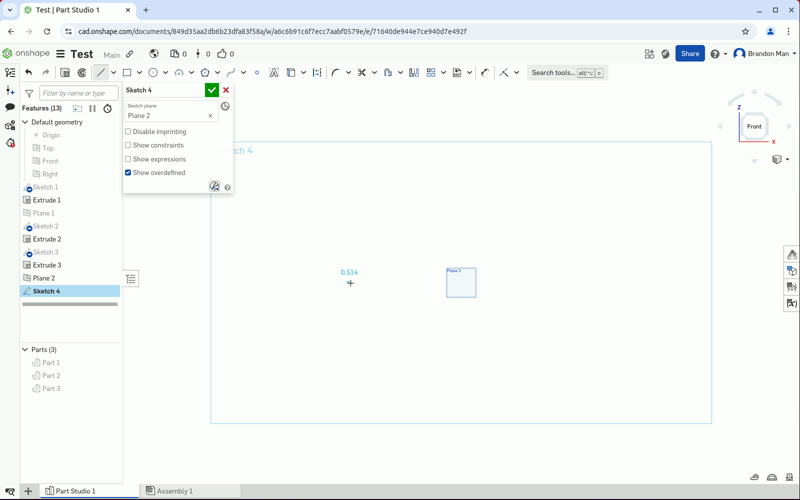
scroll(6)
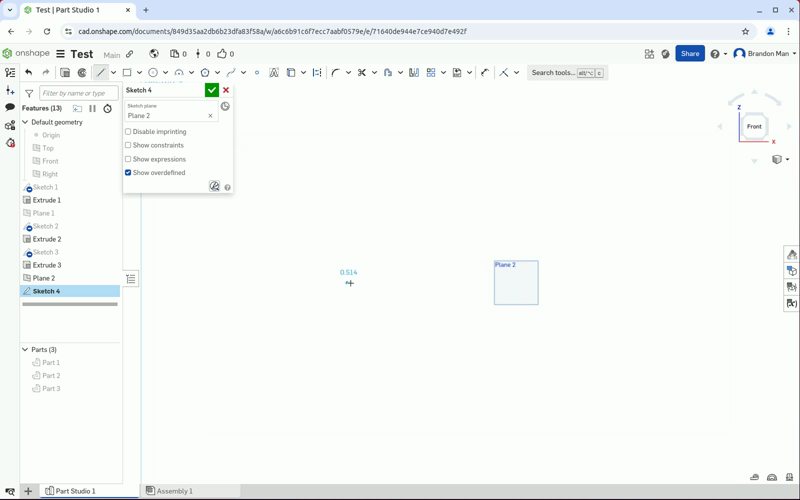
scroll(6)
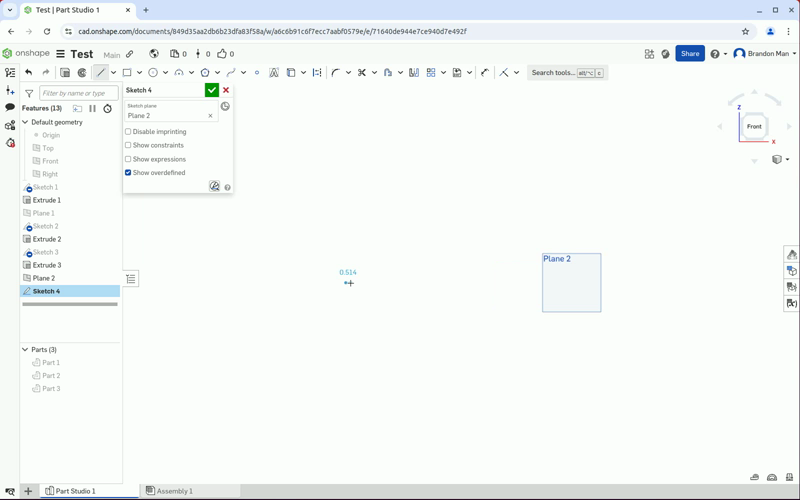
scroll(6)
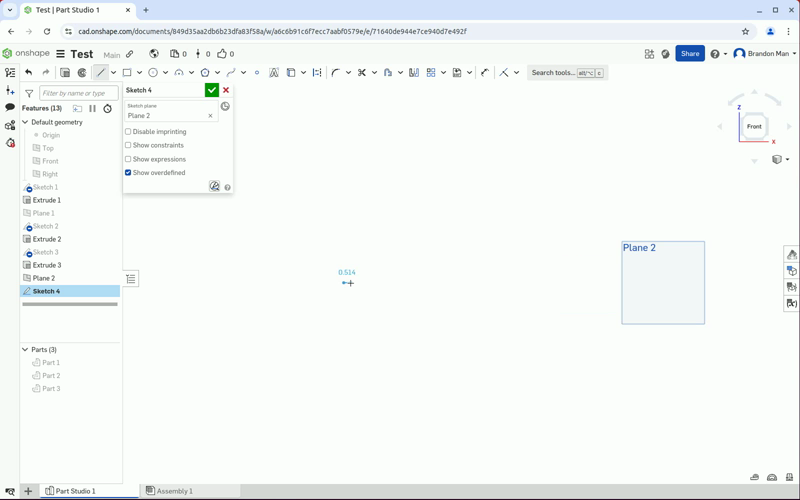
scroll(6)
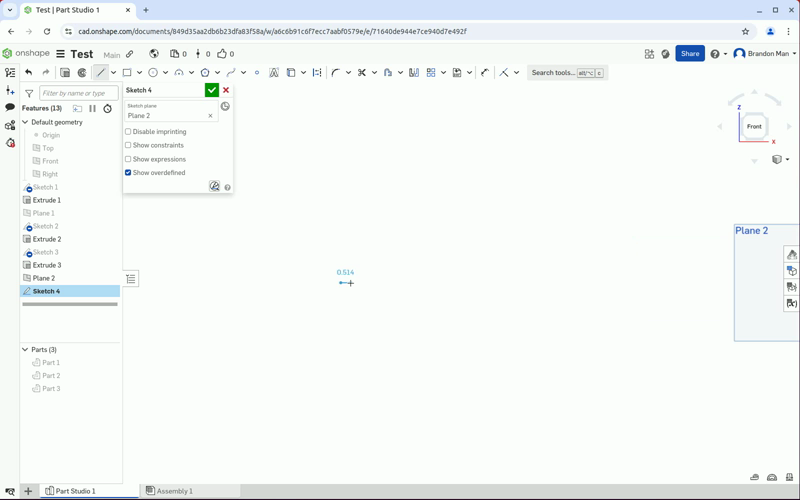
scroll(6)
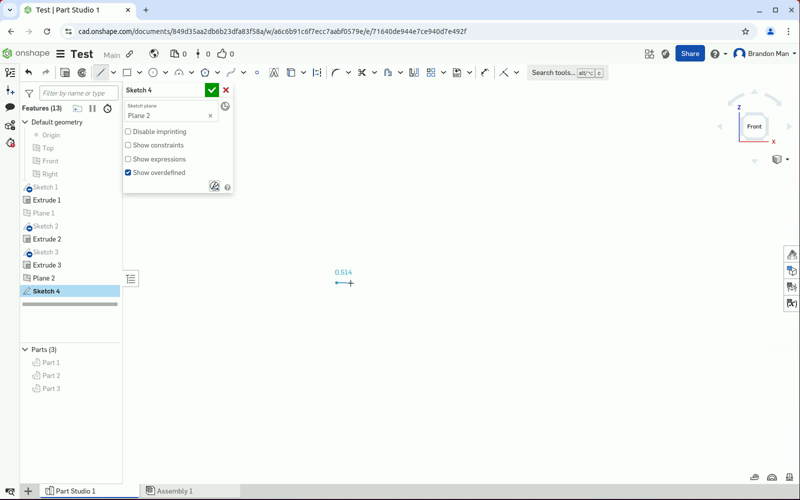
scroll(6)
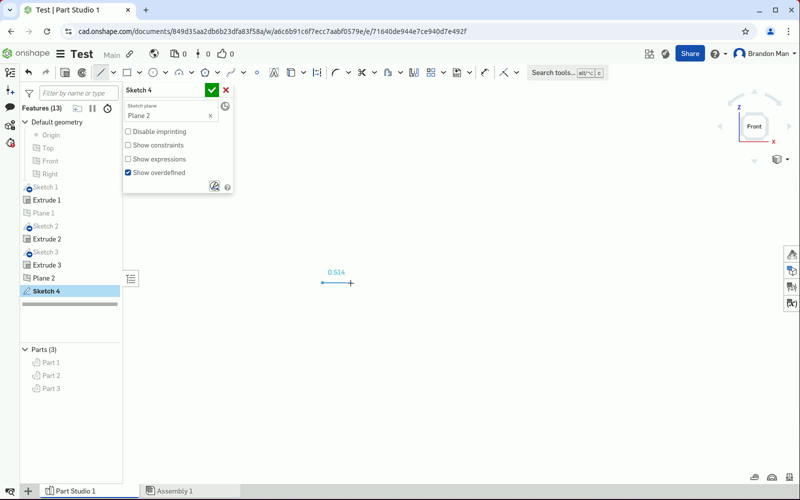
click(350, 282)
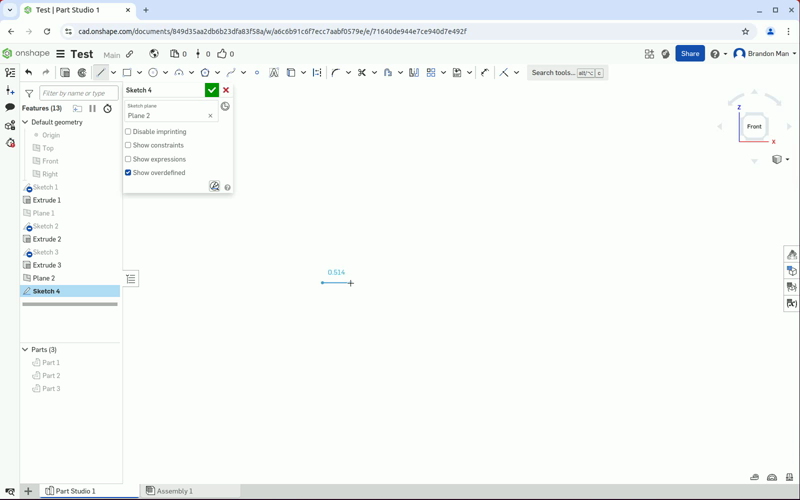
scroll(-6)
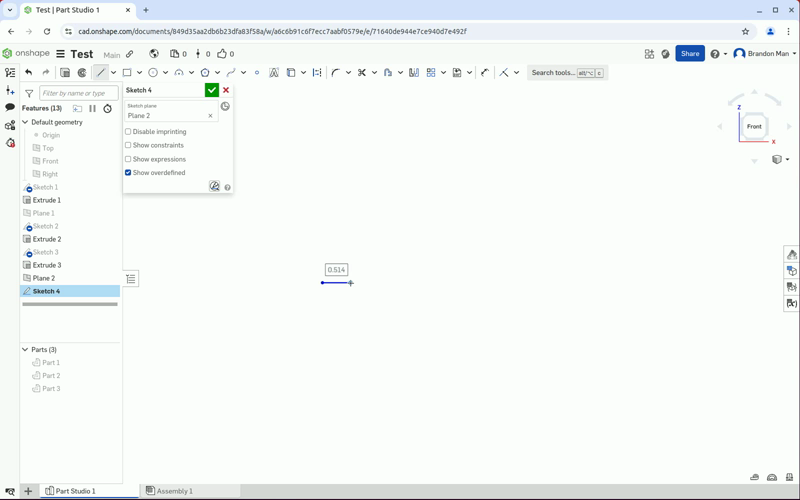
scroll(-6)
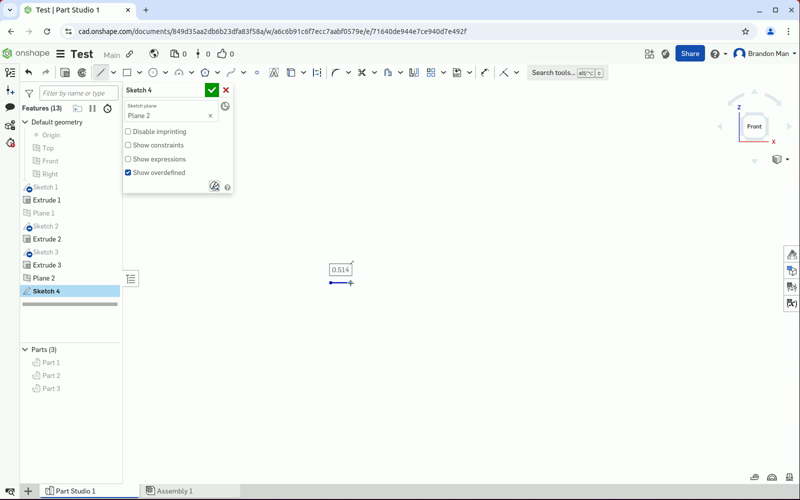
scroll(-6)
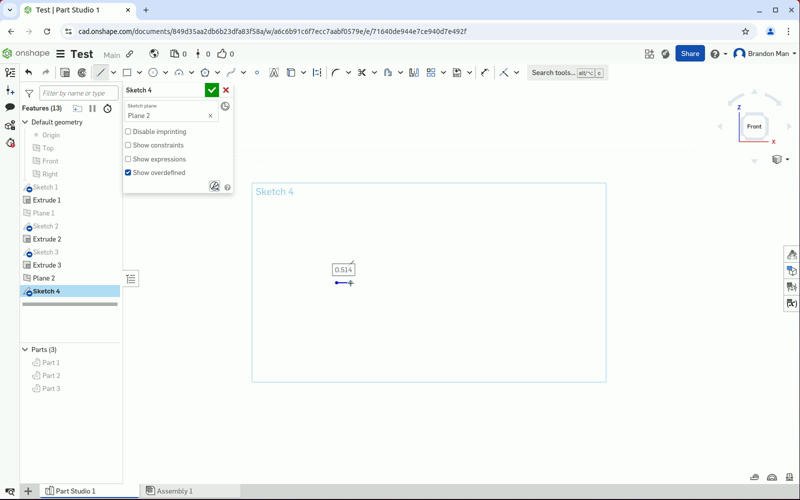
scroll(-6)
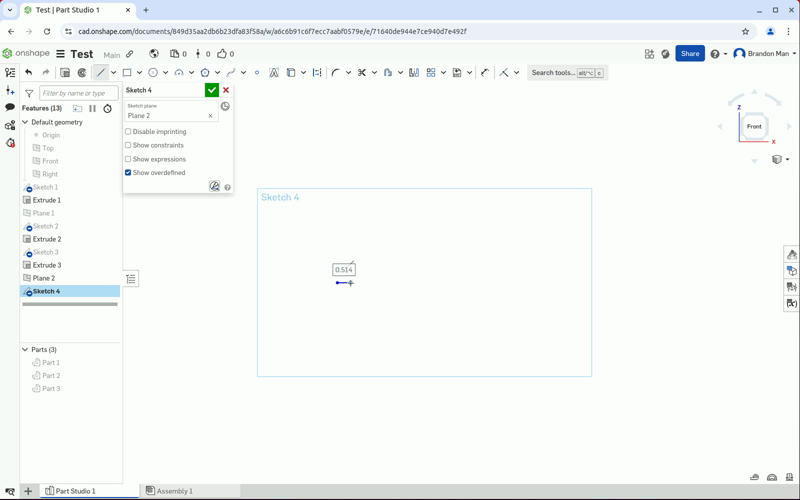
scroll(-6)
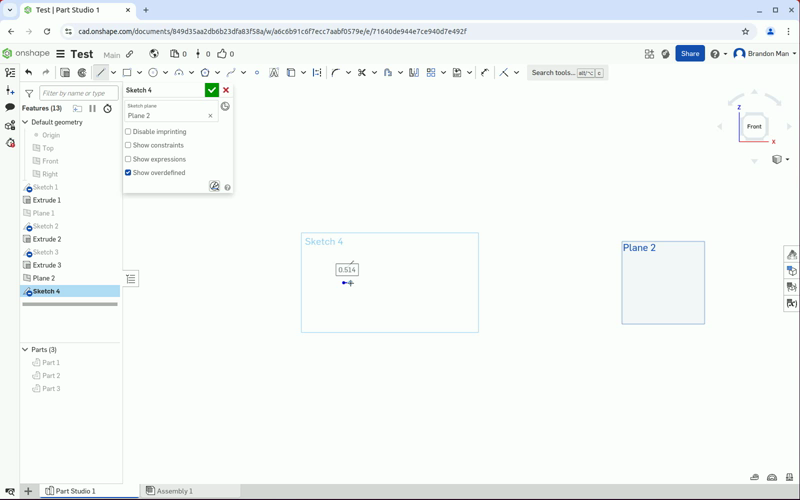
scroll(-6)
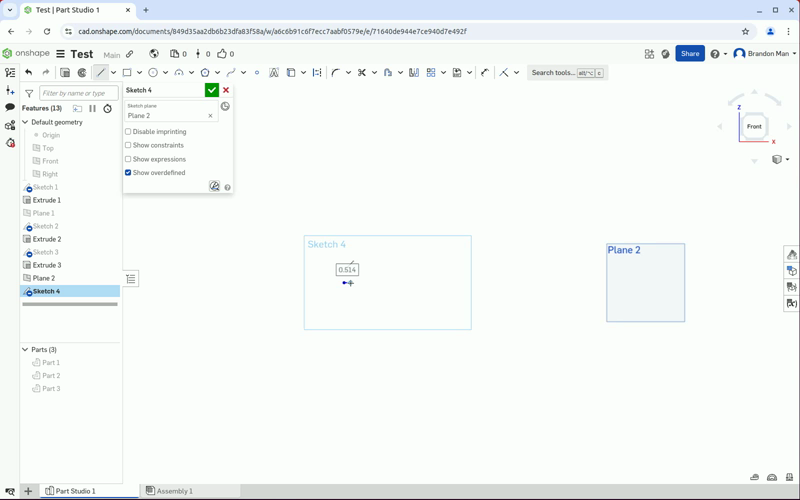
scroll(-6)
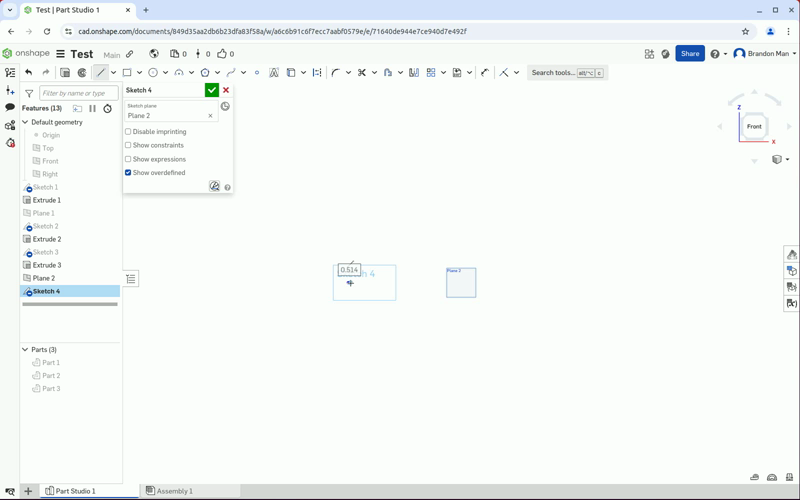
key_up(shift)
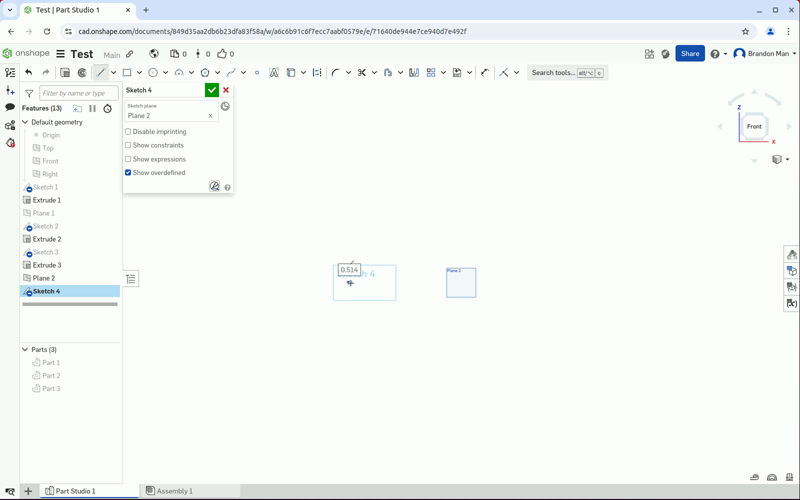
key_down(shift)
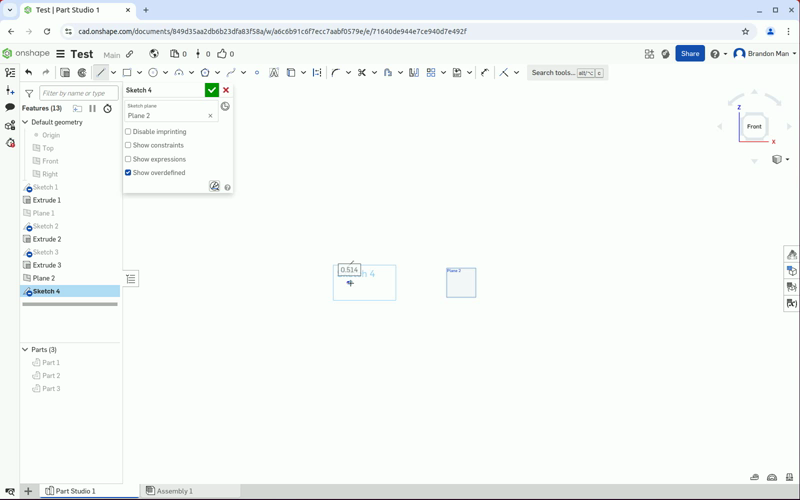
mouse_move(380, 282)
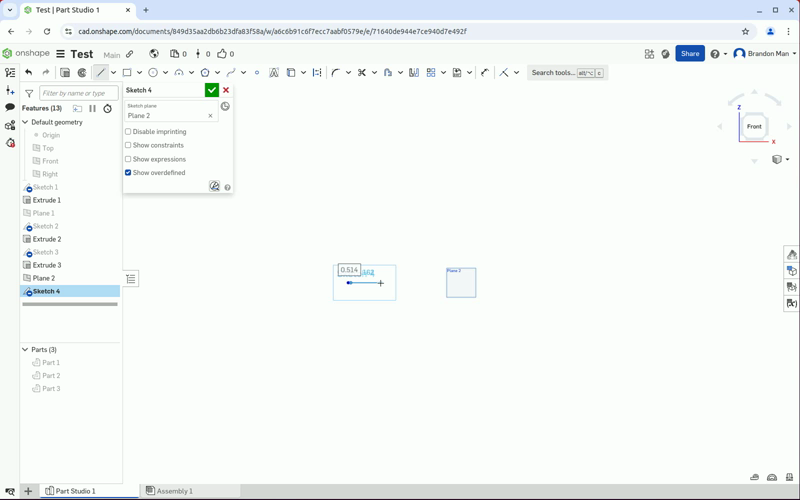
mouse_move(350, 259)
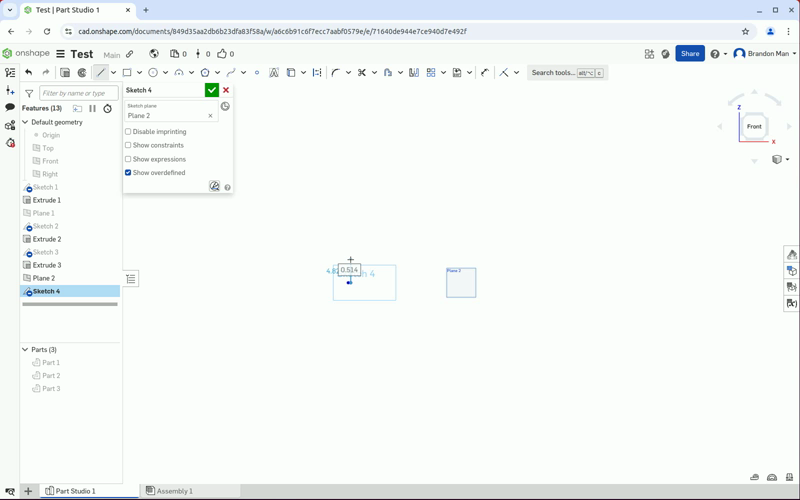
click(350, 259)
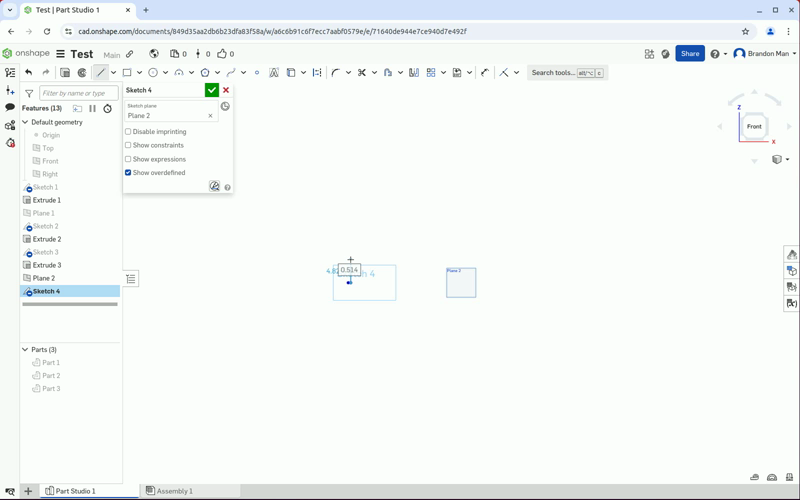
key_up(shift)
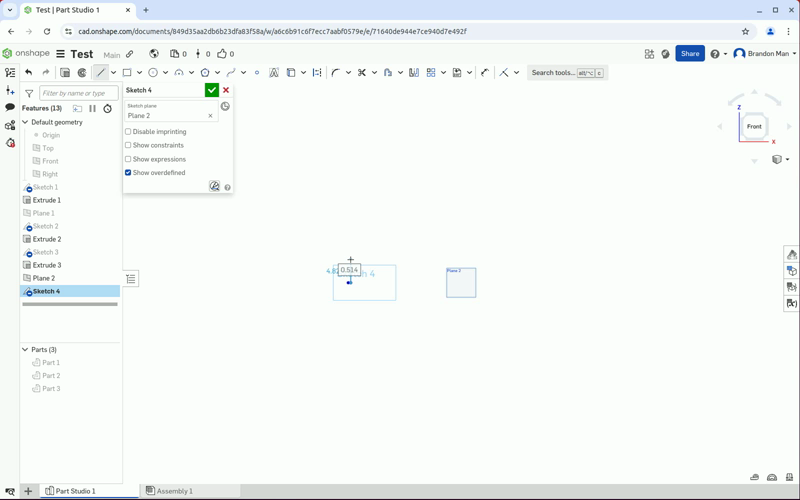
key_down(shift)
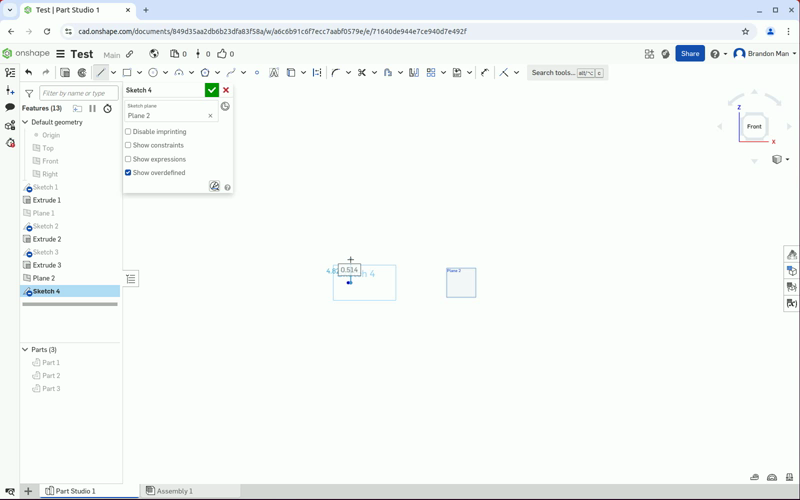
mouse_move(569, 259)
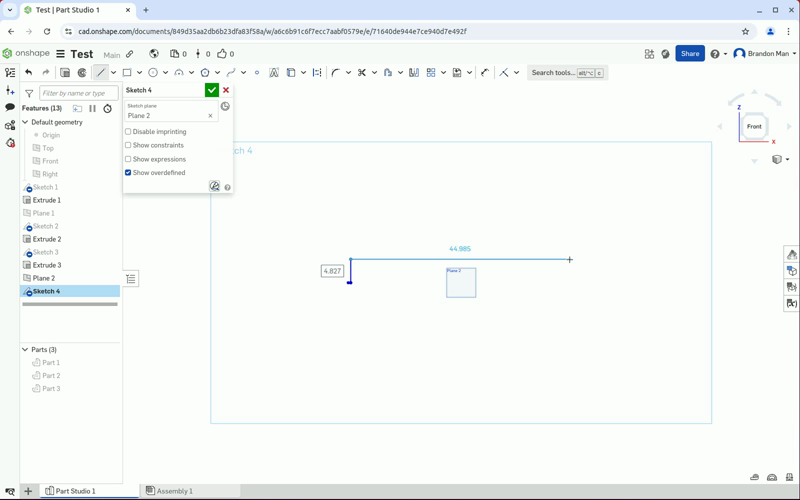
click(569, 259)
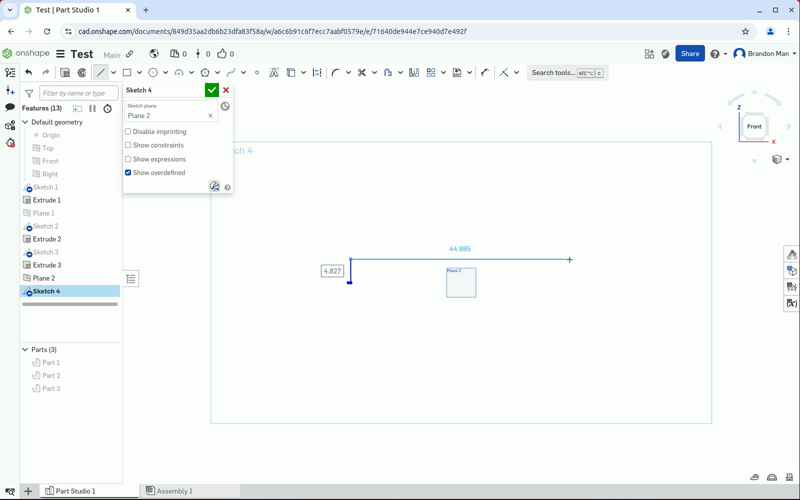
key_up(shift)
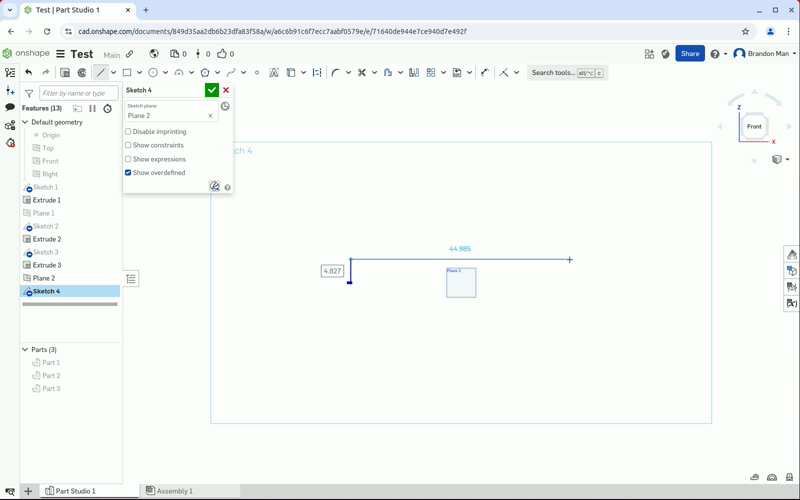
key_down(shift)
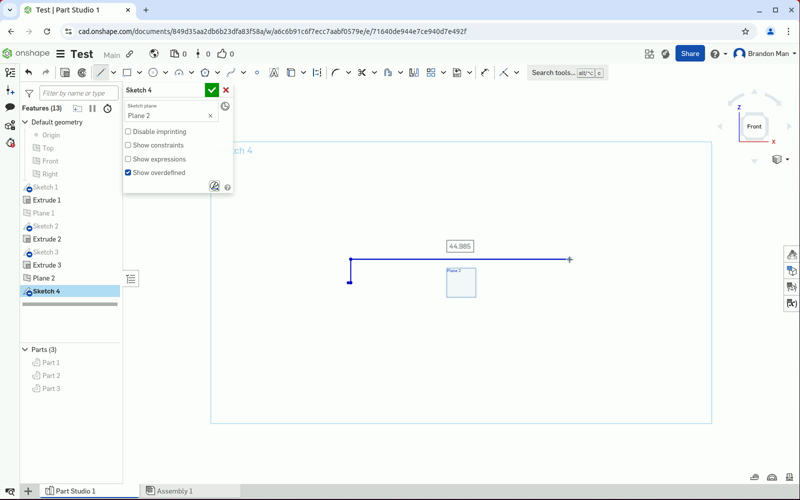
mouse_move(589, 259)
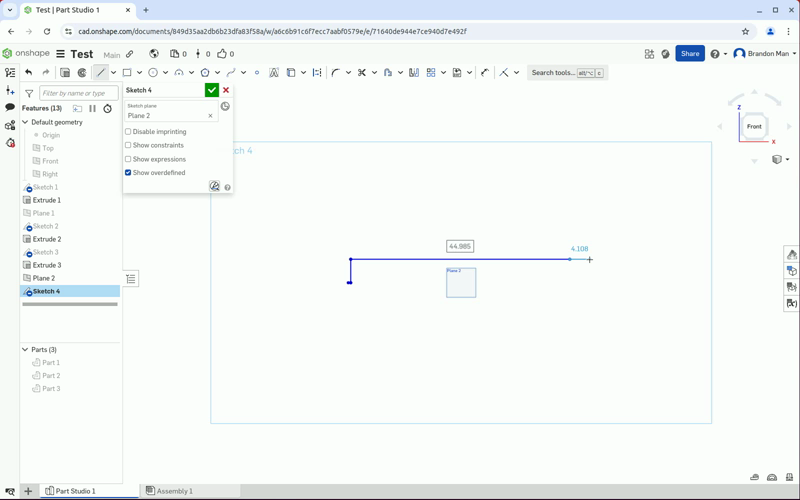
mouse_move(569, 282)
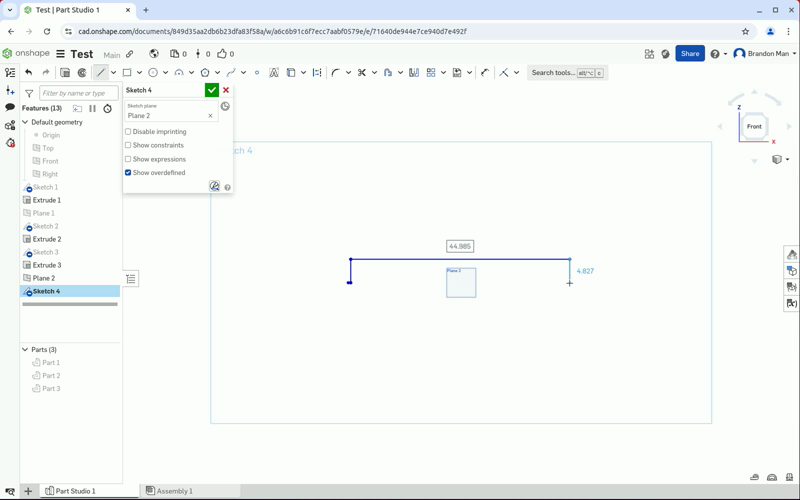
click(569, 282)
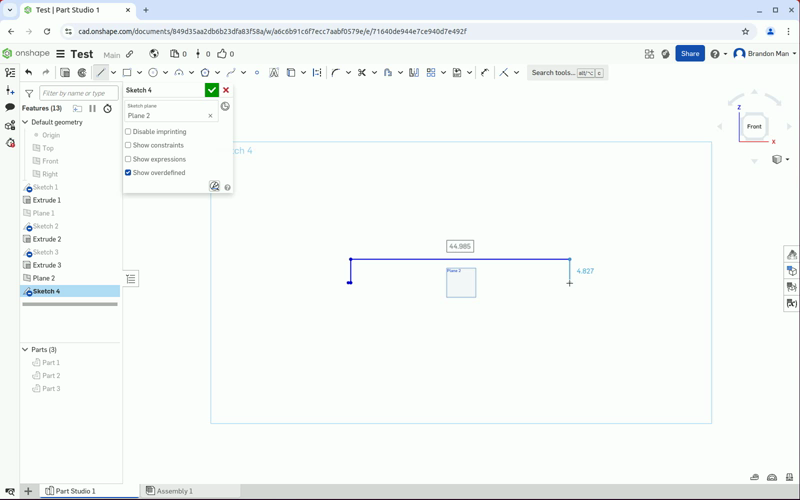
key_up(shift)
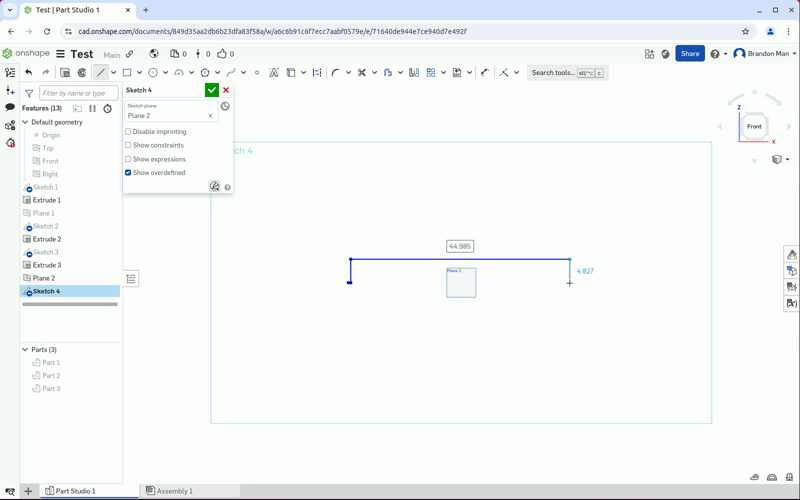
key_down(shift)
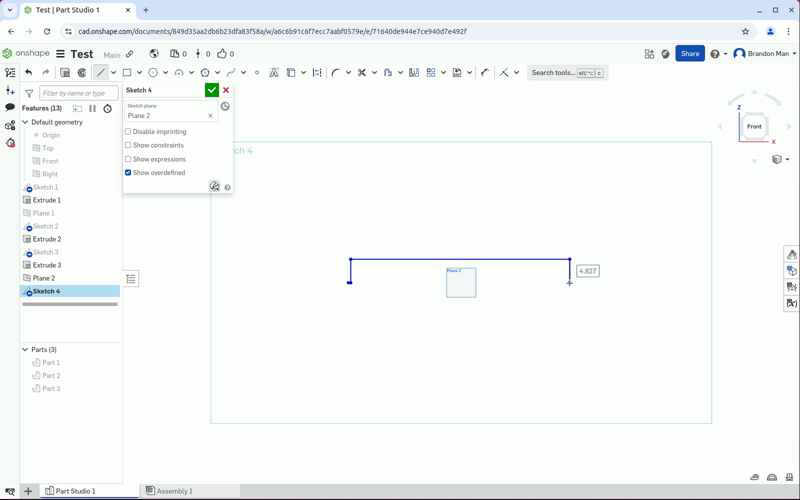
mouse_move(589, 282)
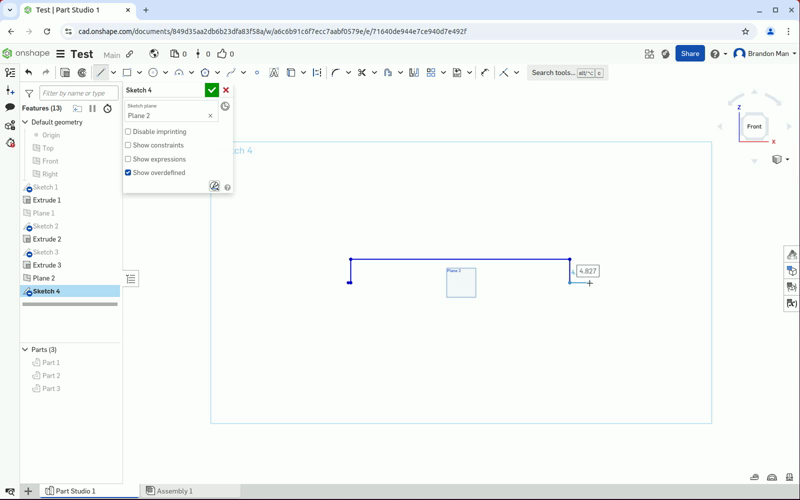
mouse_move(572, 282)
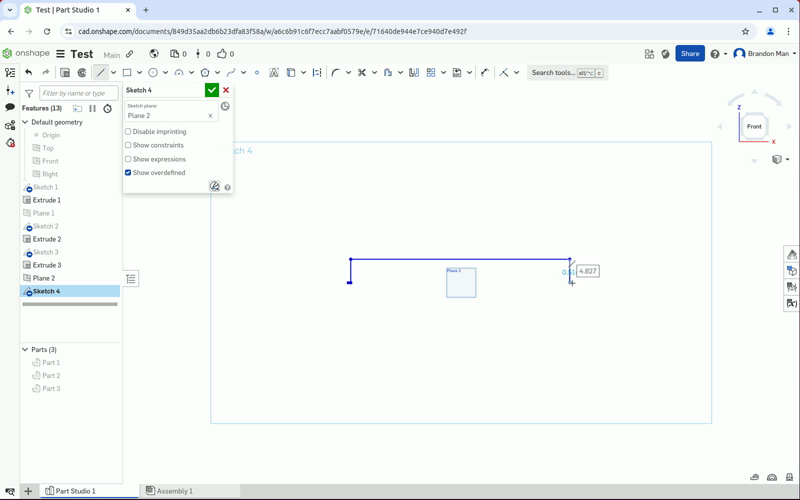
scroll(6)
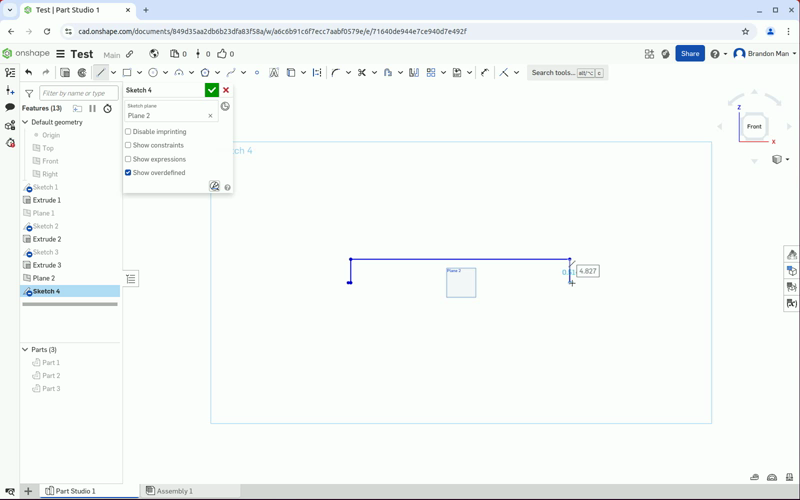
scroll(6)
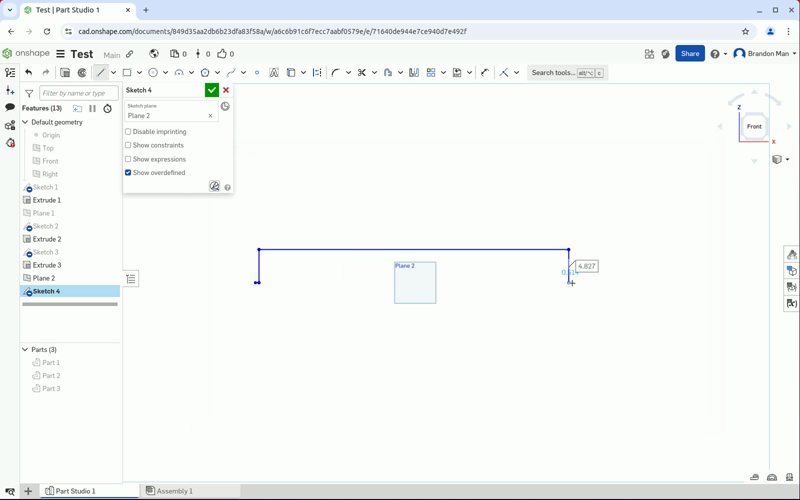
scroll(6)
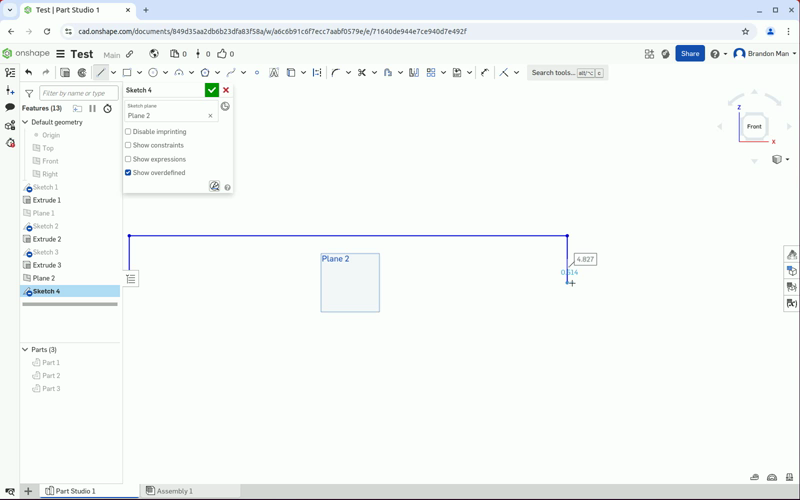
scroll(6)
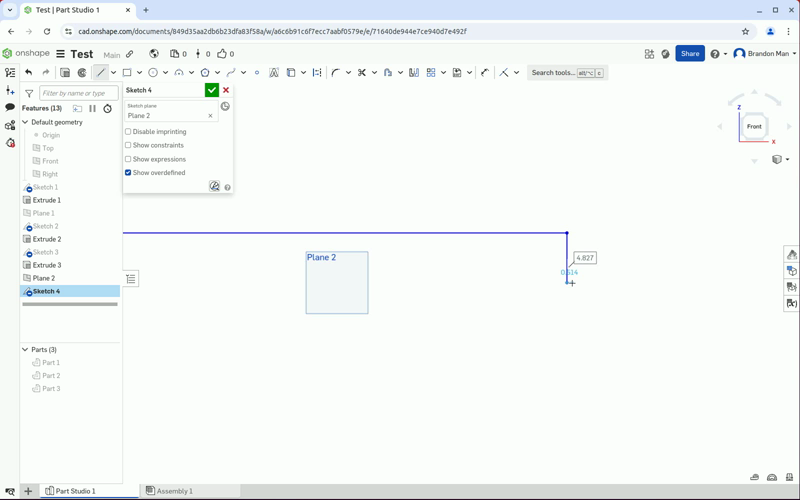
scroll(6)
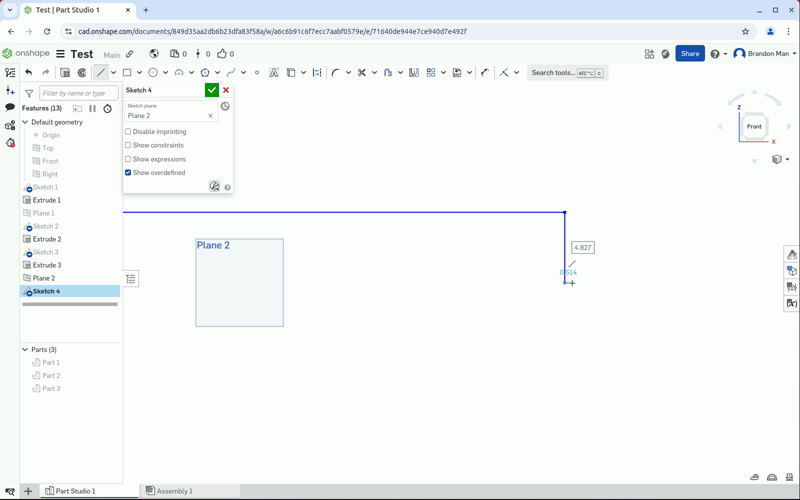
scroll(6)
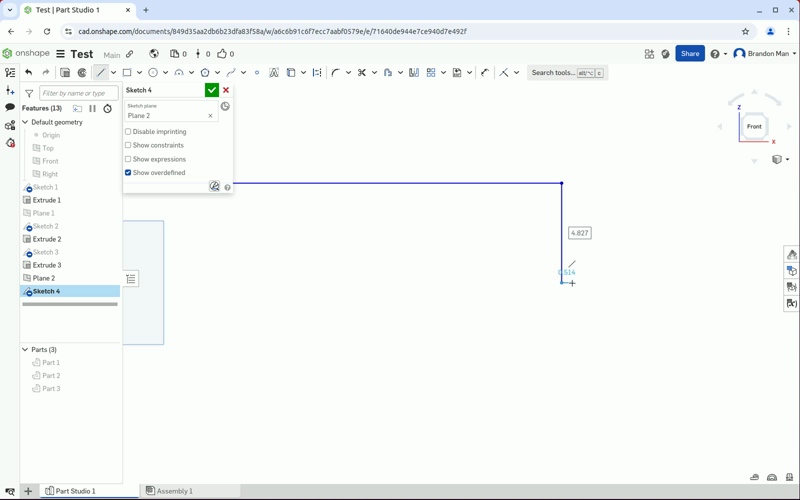
scroll(6)
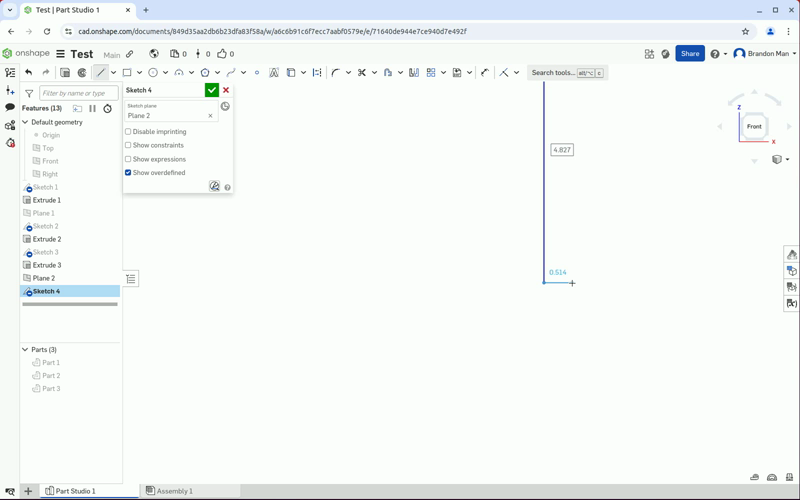
click(572, 282)
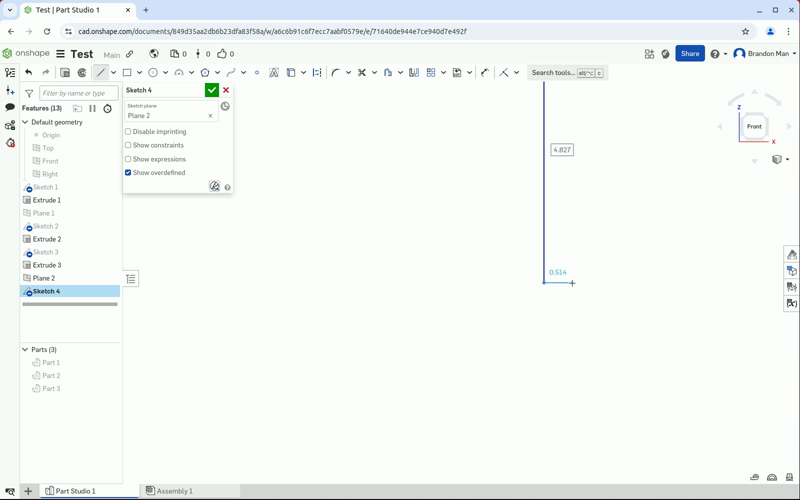
scroll(-6)
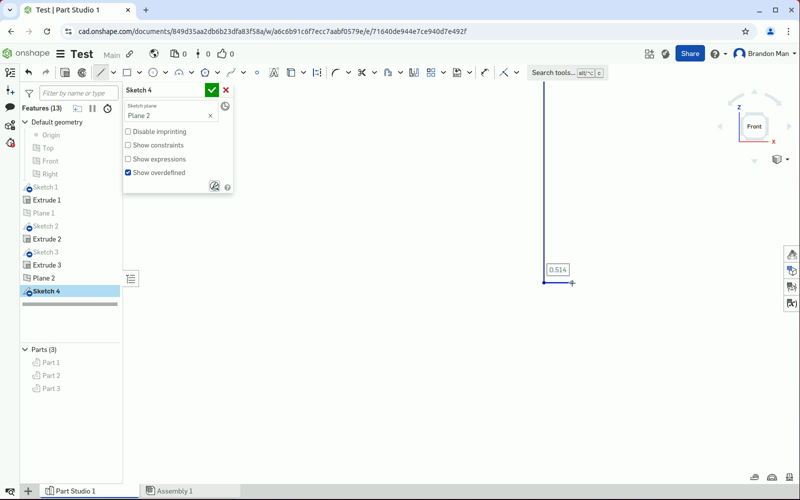
scroll(-6)
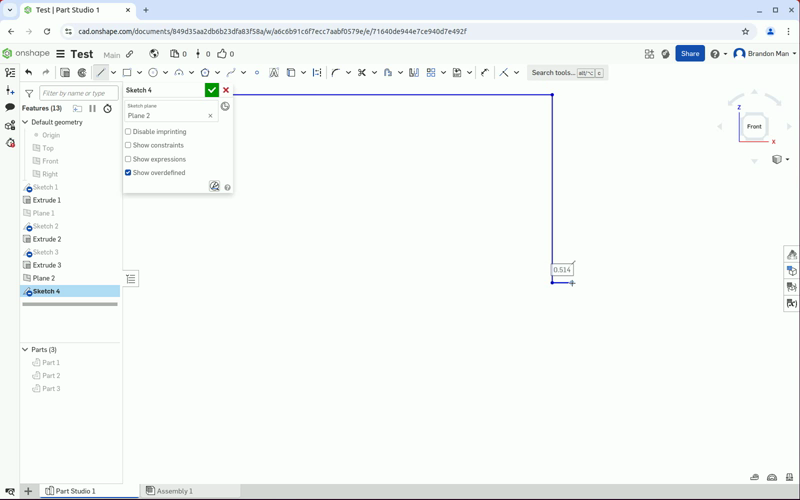
scroll(-6)
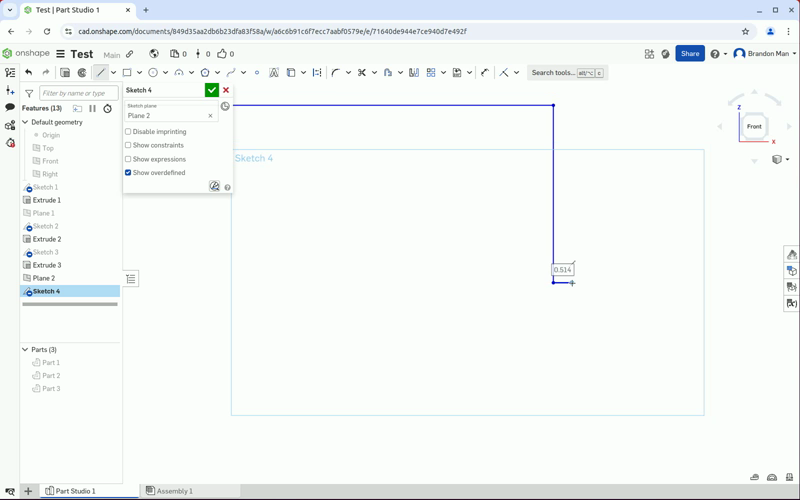
scroll(-6)
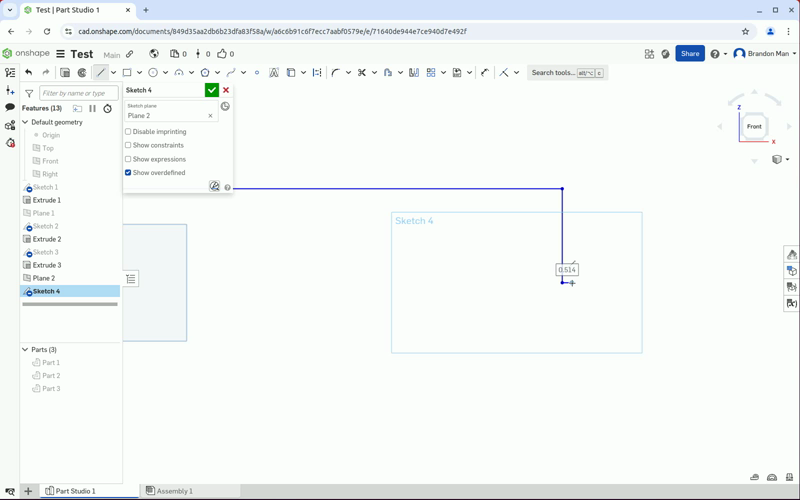
scroll(-6)
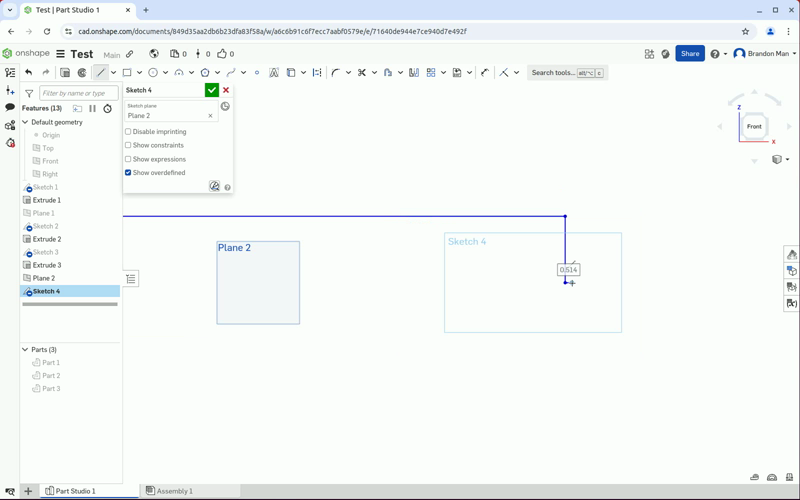
scroll(-6)
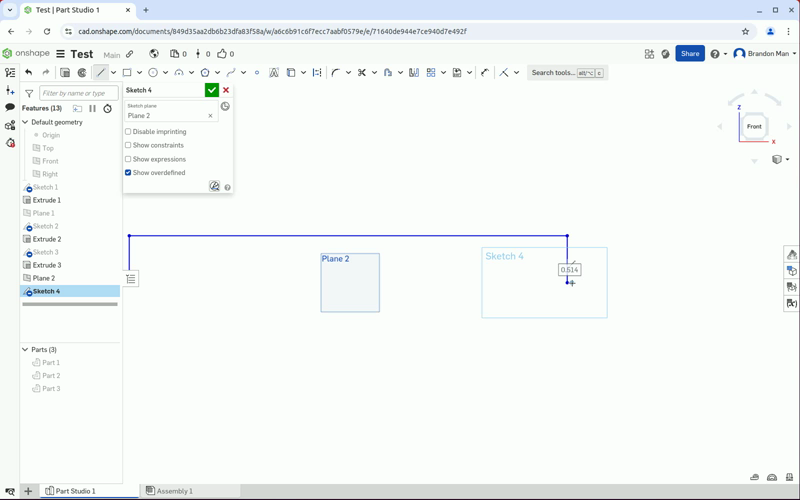
scroll(-6)
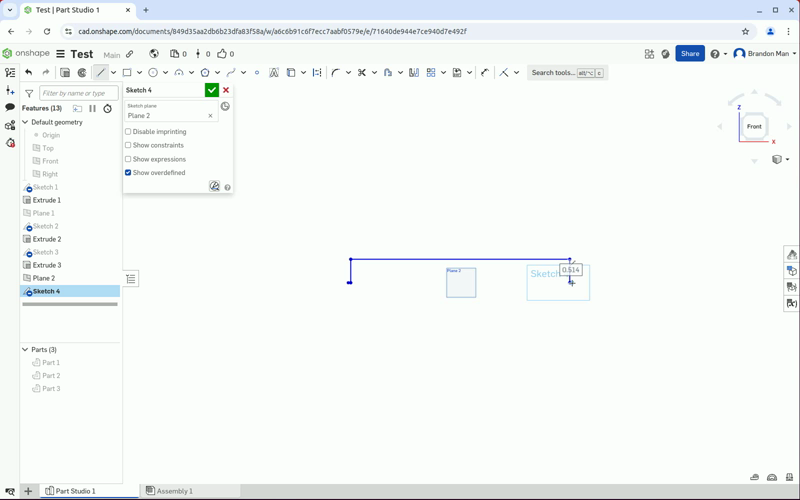
key_up(shift)
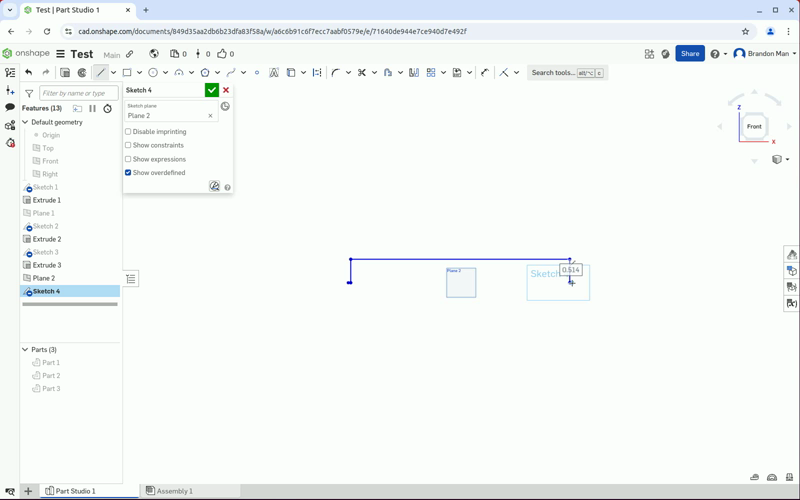
key_down(shift)
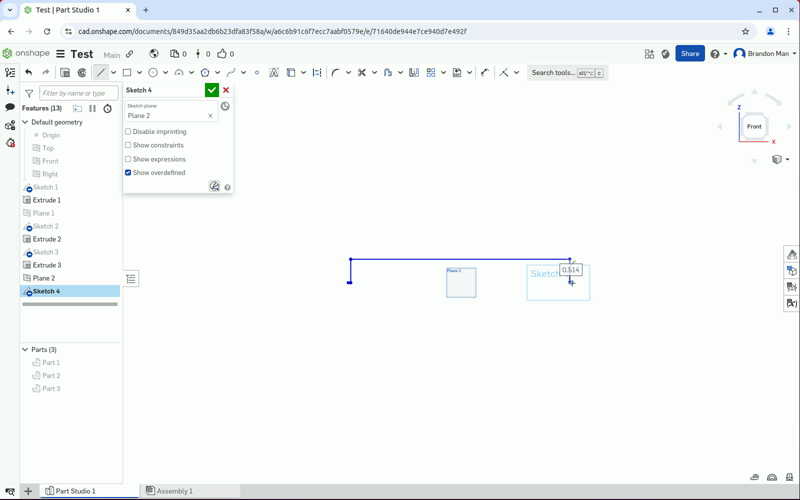
mouse_move(589, 282)
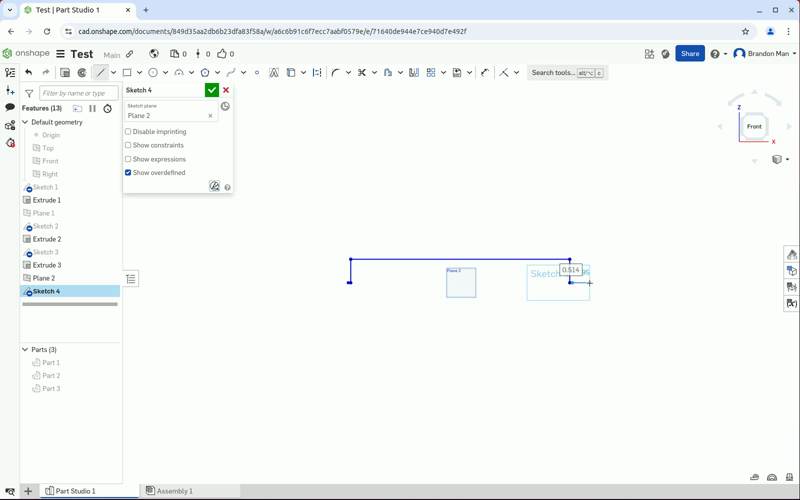
mouse_move(572, 257)
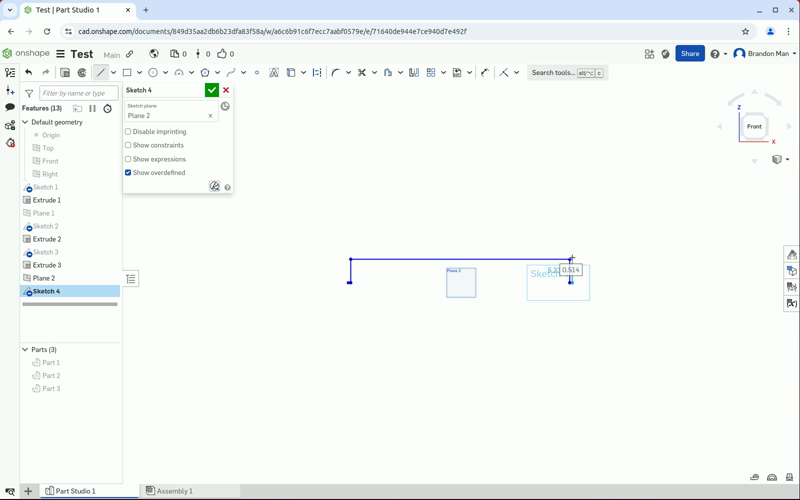
scroll(6)
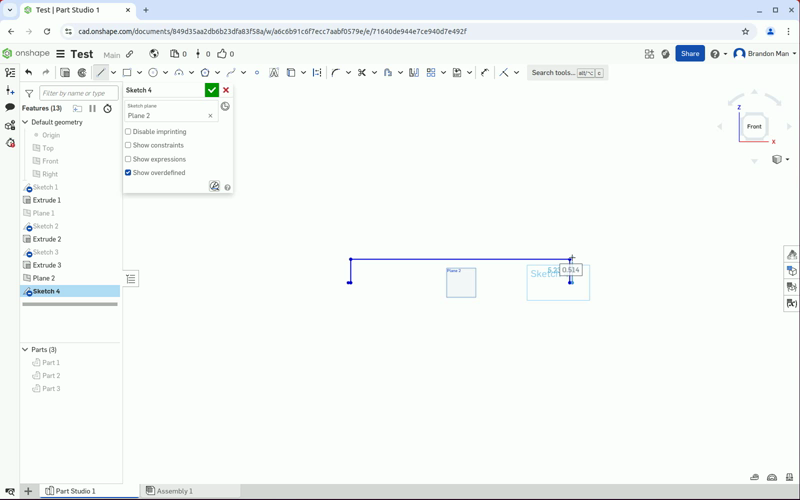
scroll(6)
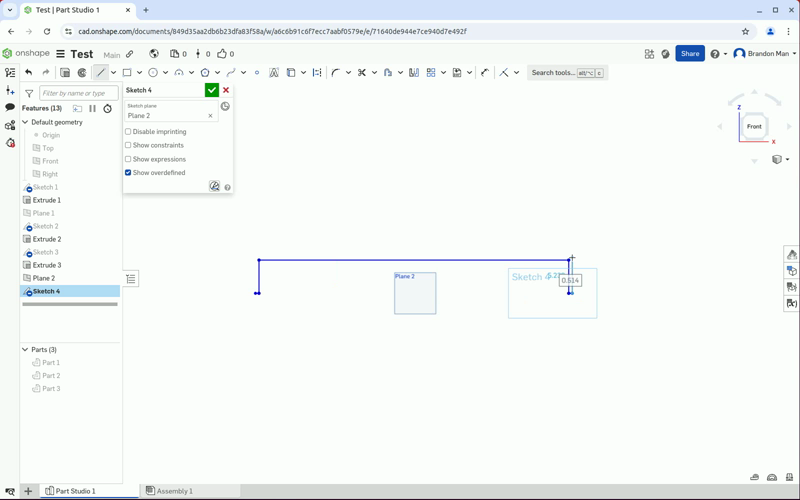
scroll(6)
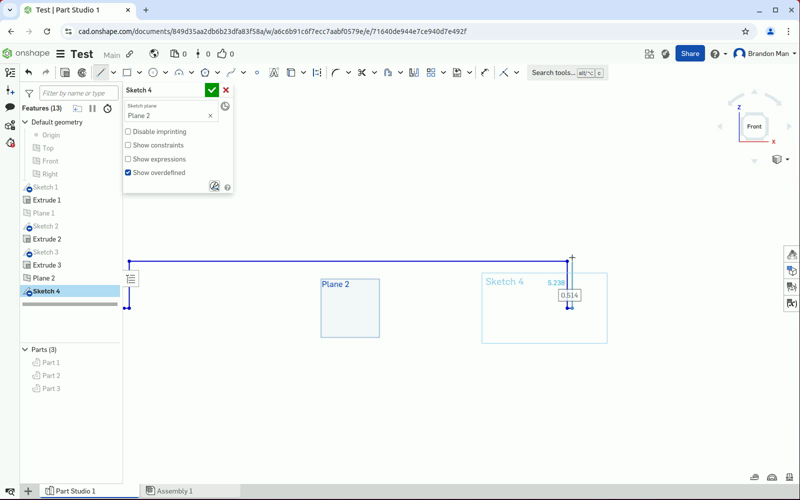
scroll(6)
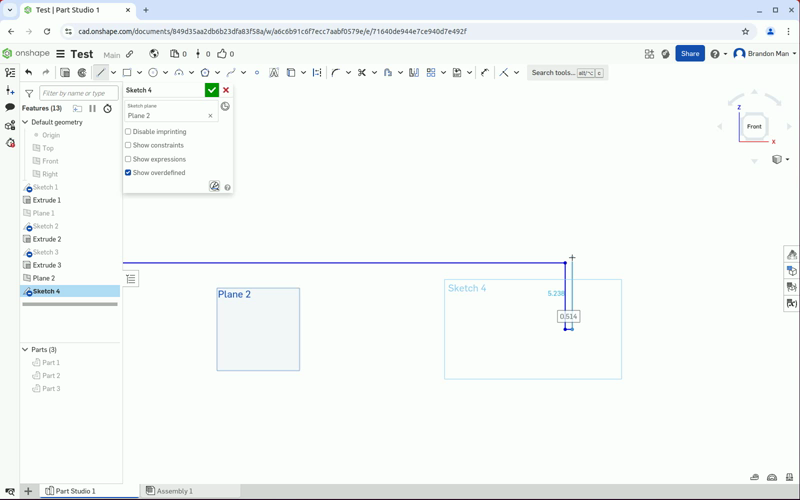
scroll(6)
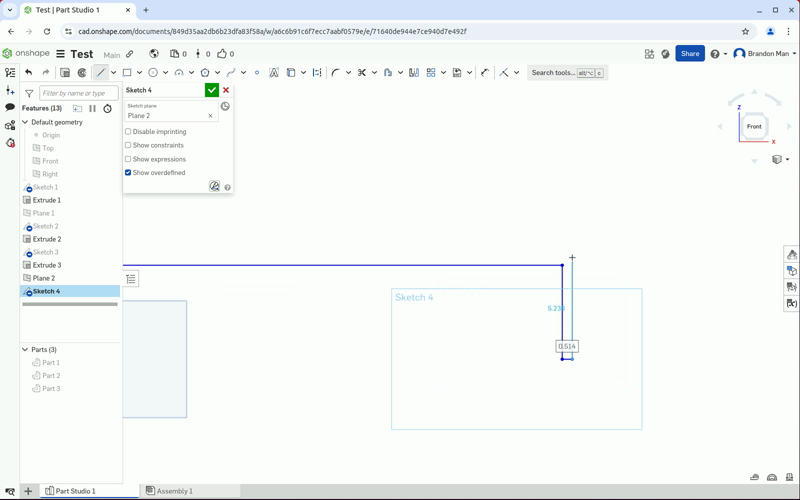
scroll(6)
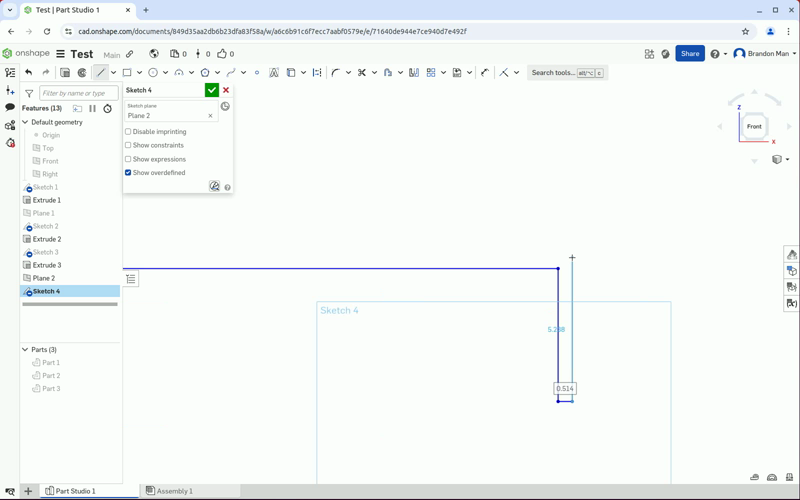
scroll(6)
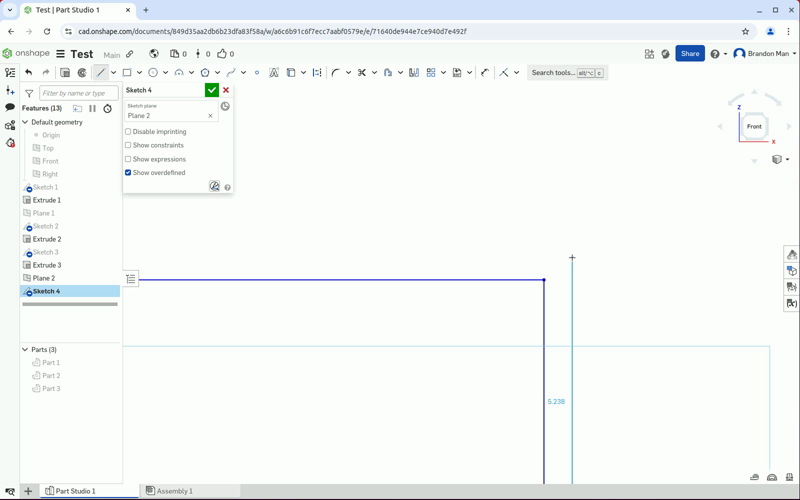
click(572, 257)
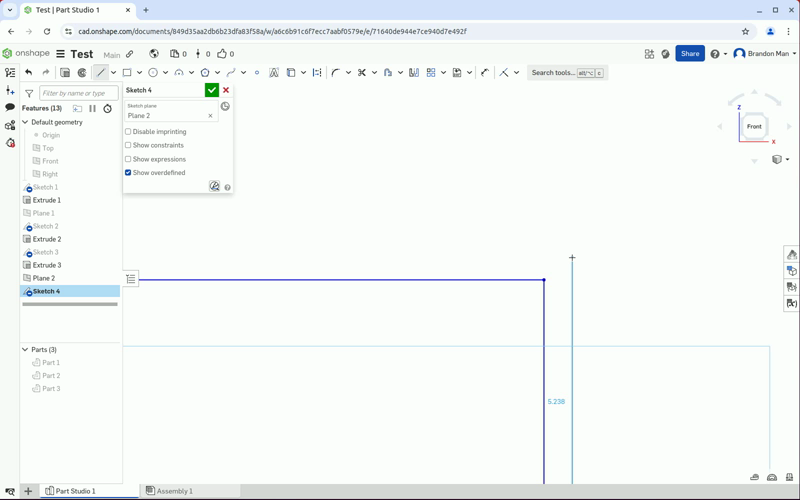
scroll(-6)
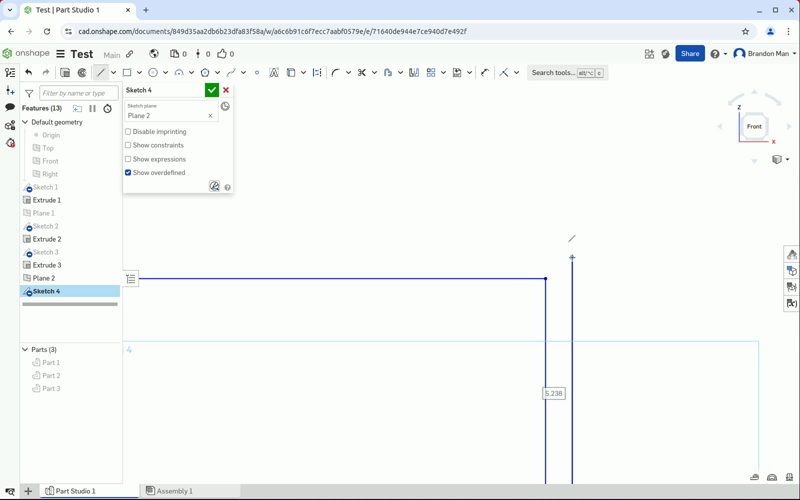
scroll(-6)
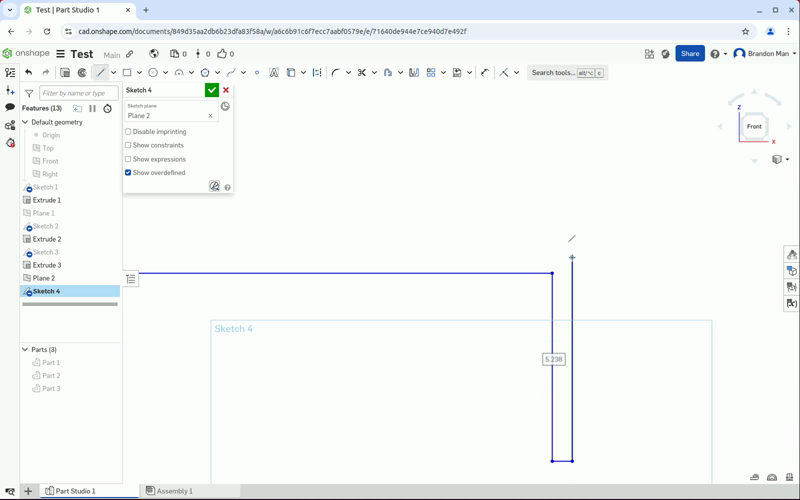
scroll(-6)
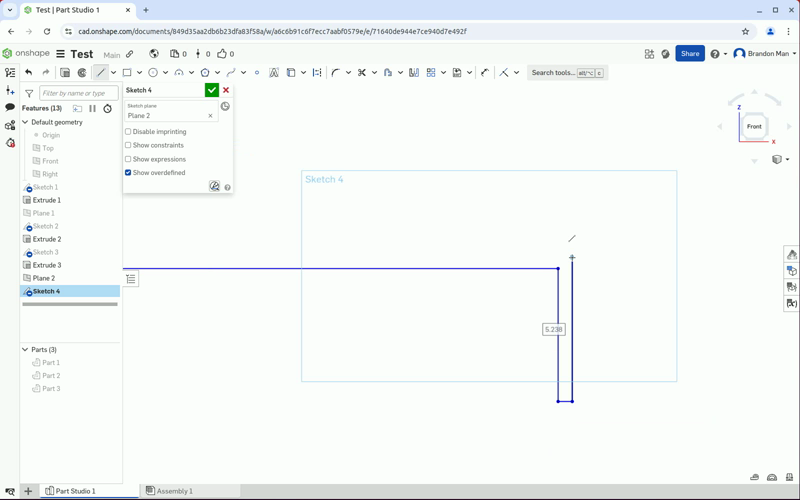
scroll(-6)
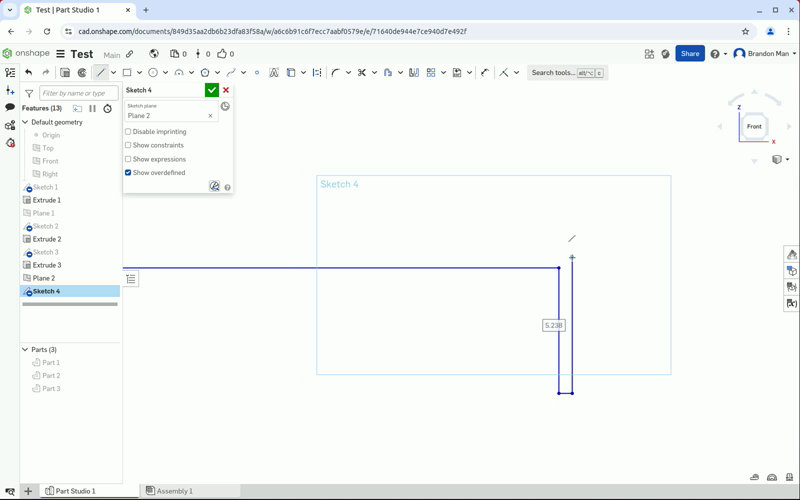
scroll(-6)
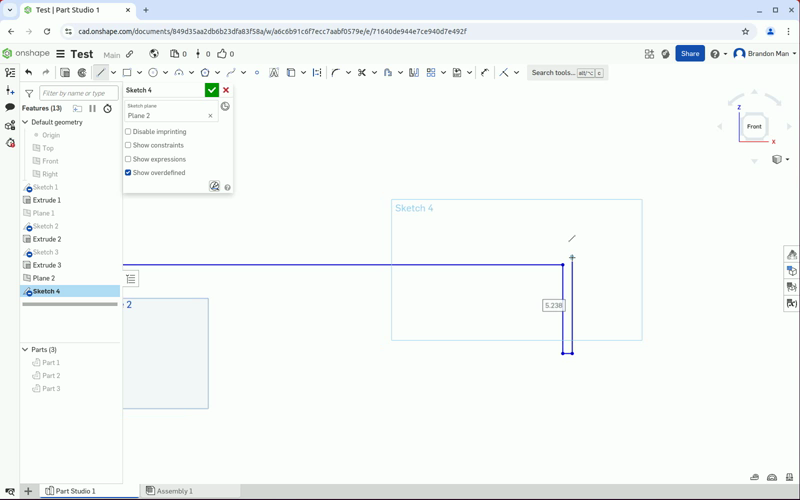
scroll(-6)
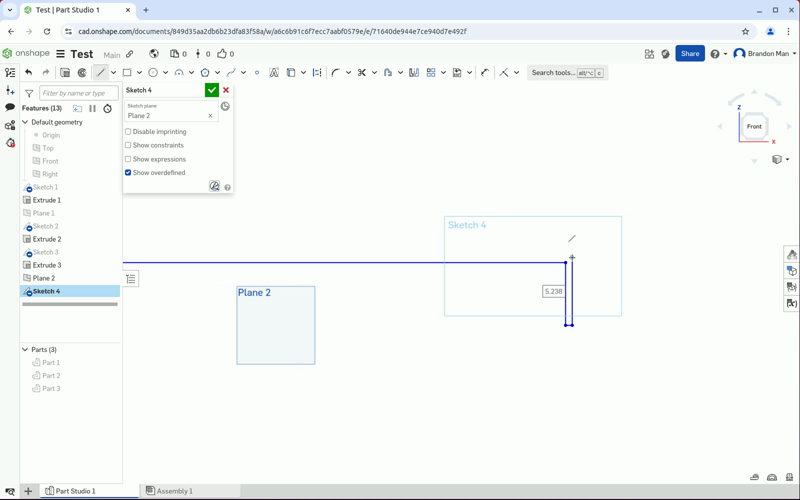
scroll(-6)
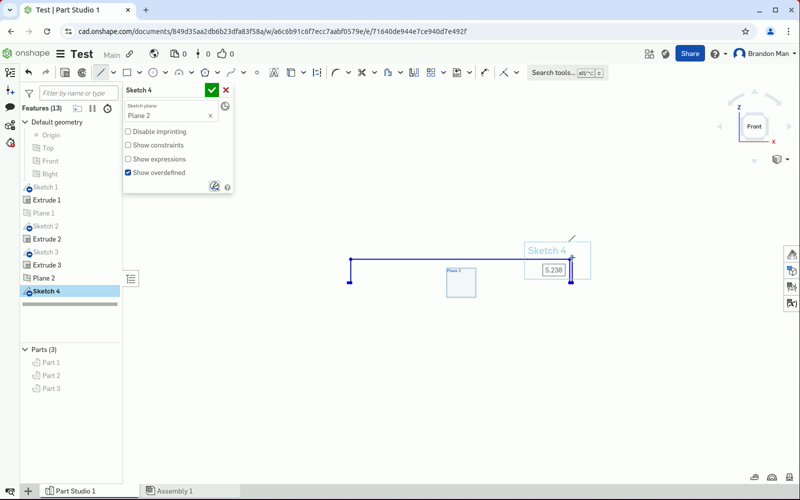
key_up(shift)
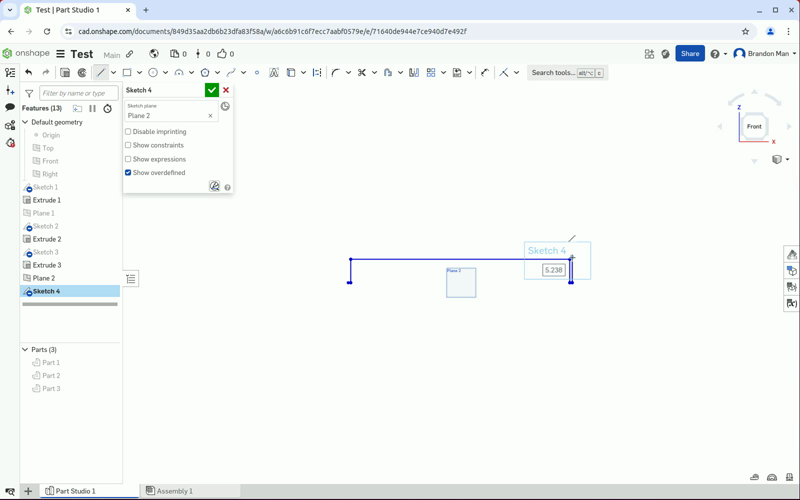
key_down(shift)
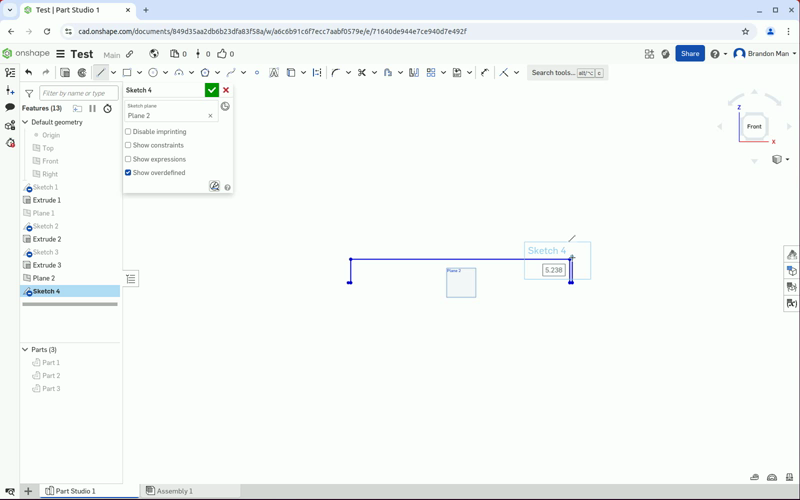
mouse_move(348, 257)
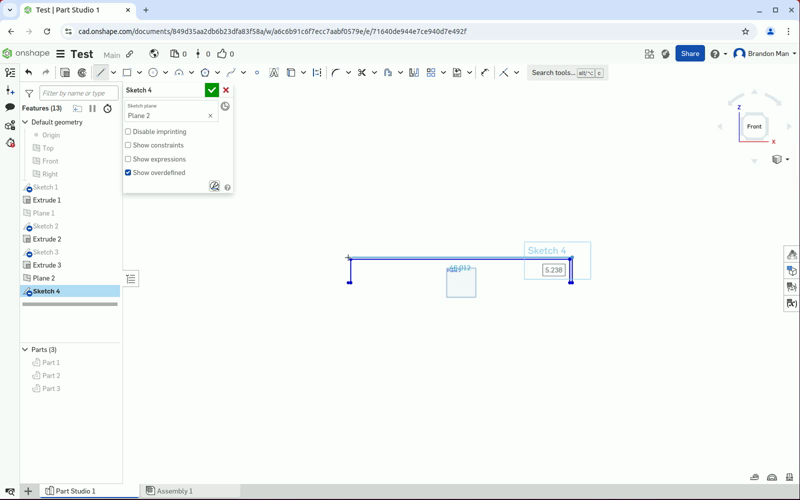
scroll(6)
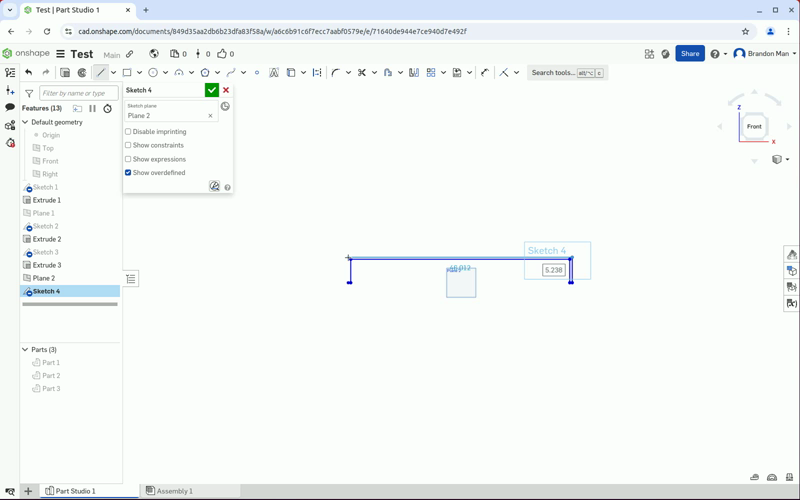
scroll(6)
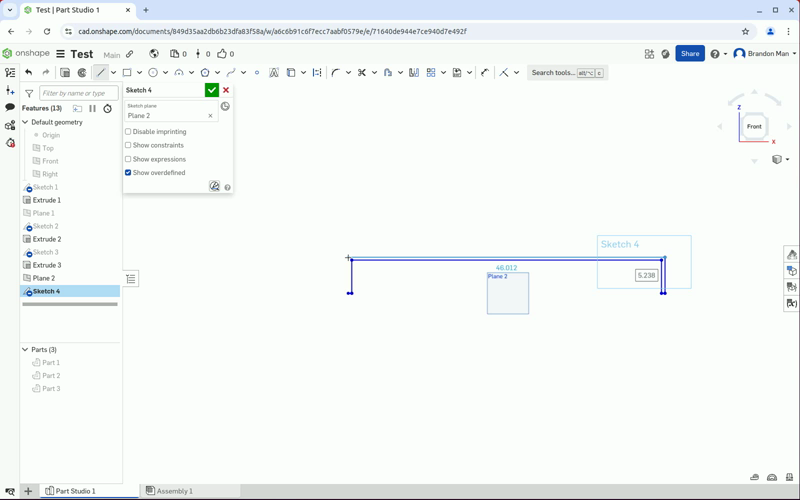
scroll(6)
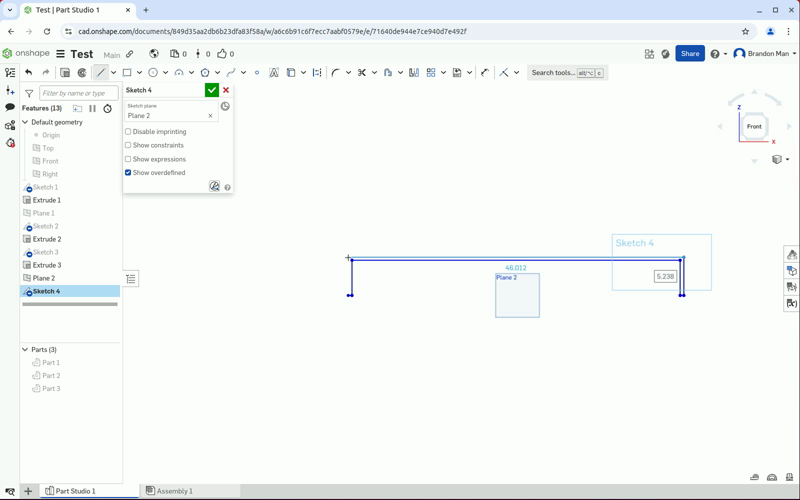
scroll(6)
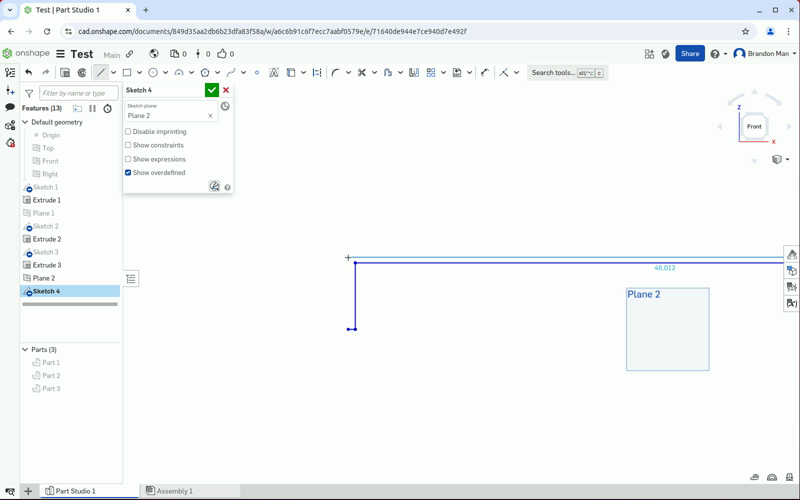
scroll(6)
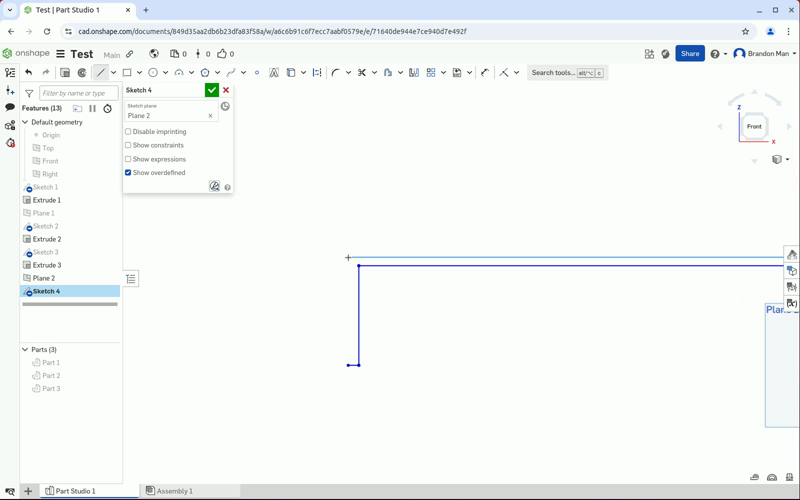
scroll(6)
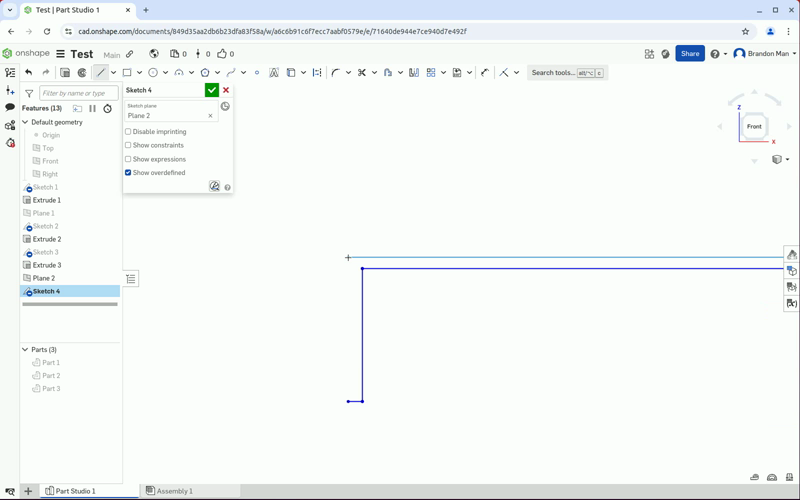
scroll(6)
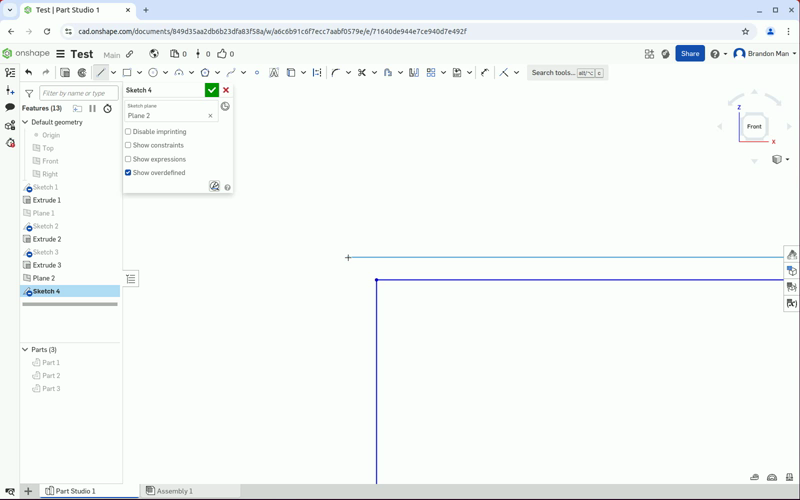
click(348, 257)
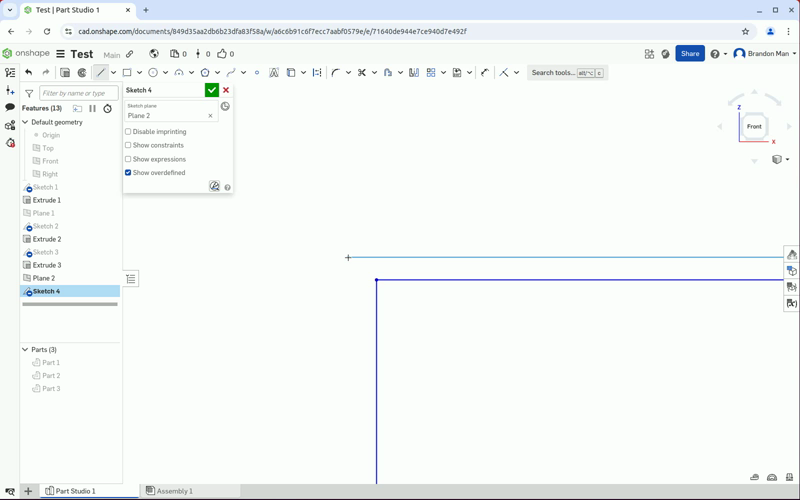
scroll(-6)
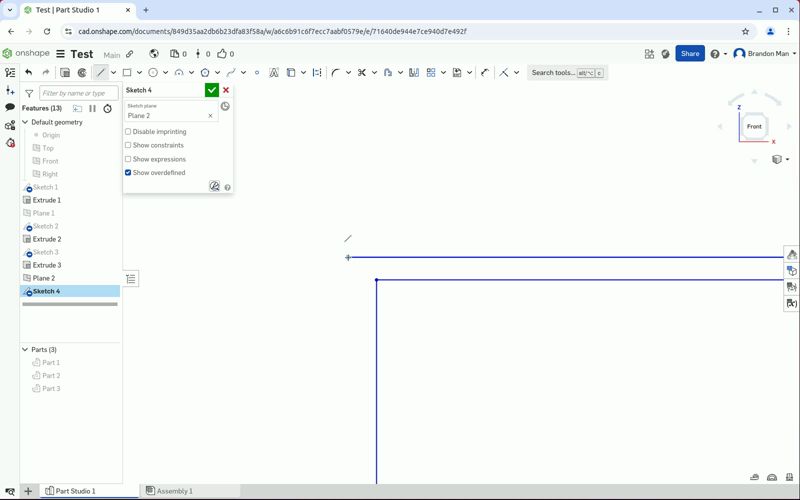
scroll(-6)
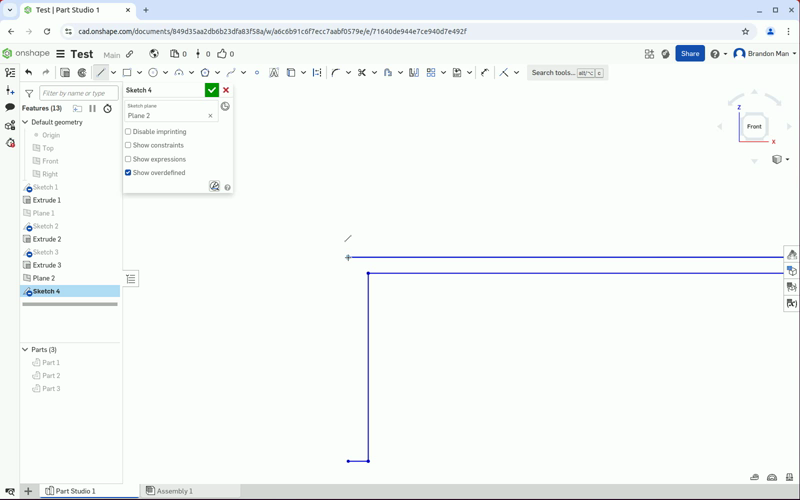
scroll(-6)
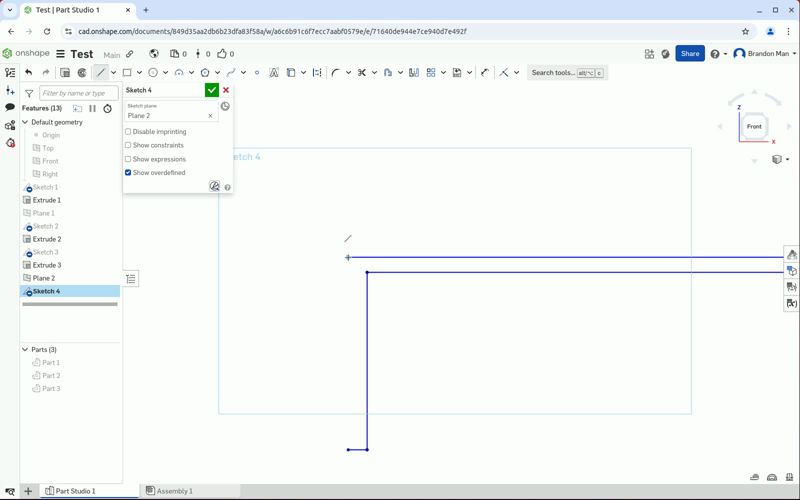
scroll(-6)
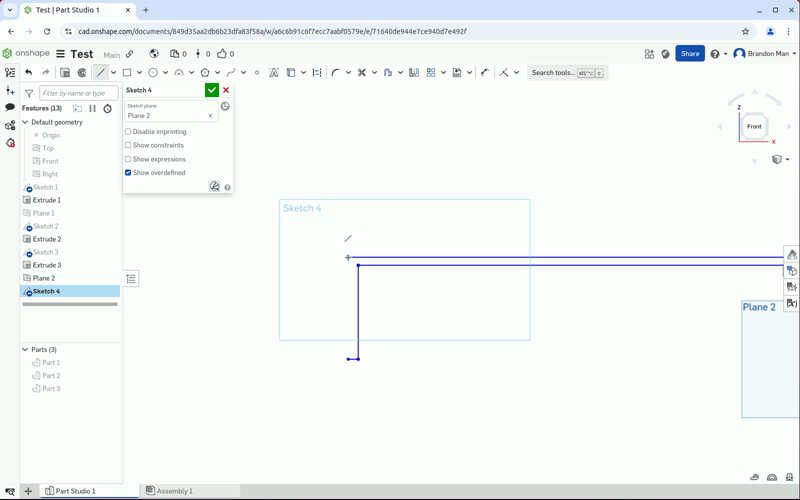
scroll(-6)
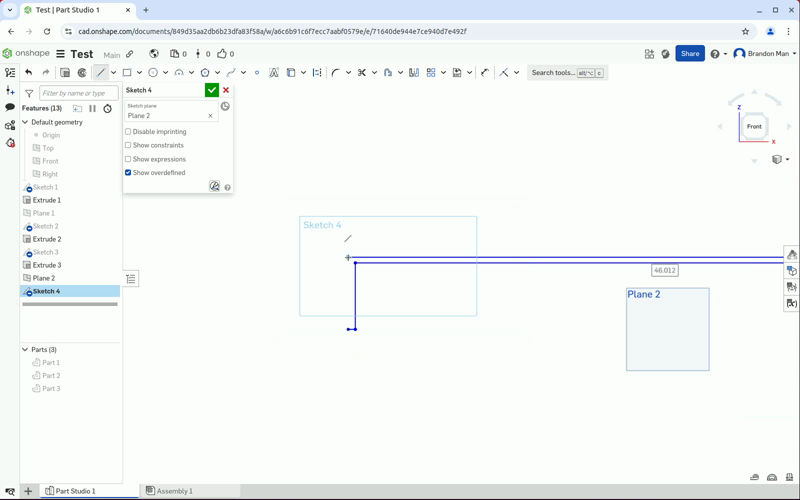
scroll(-6)
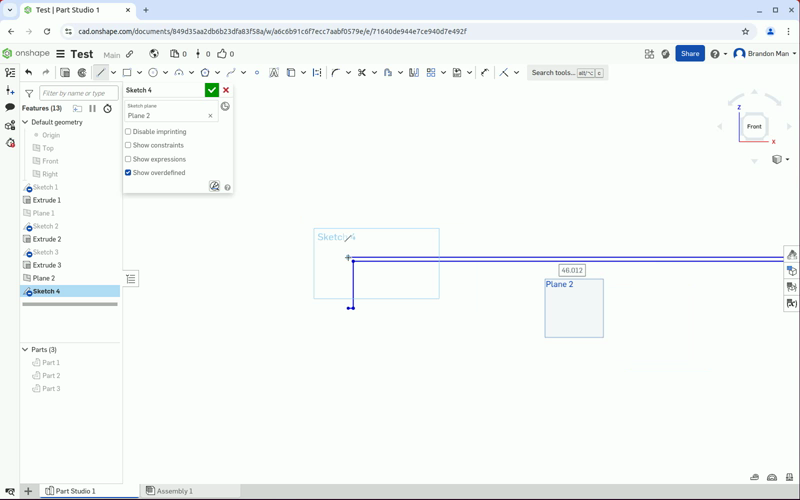
scroll(-6)
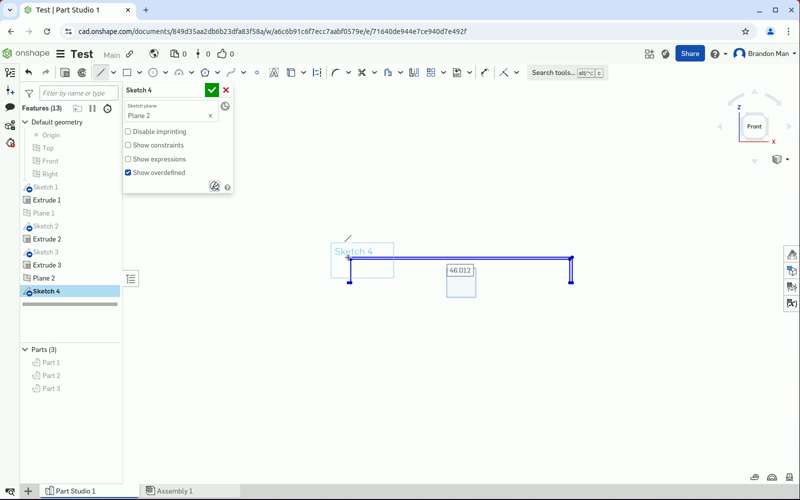
key_up(shift)
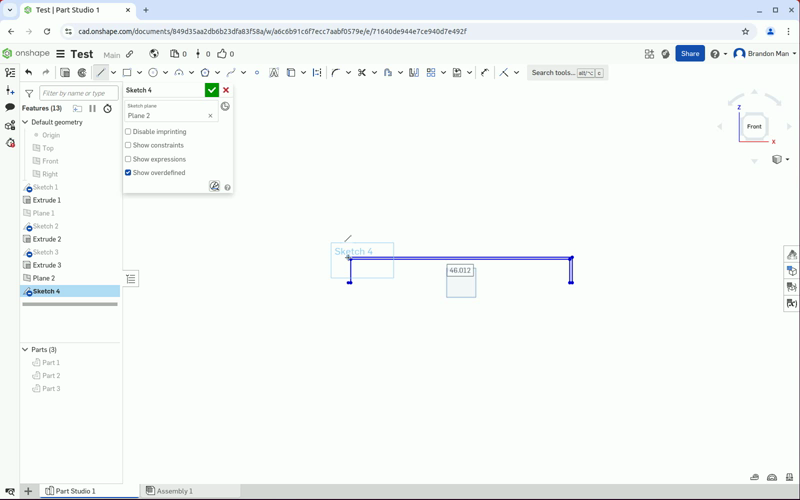
mouse_move(378, 257)
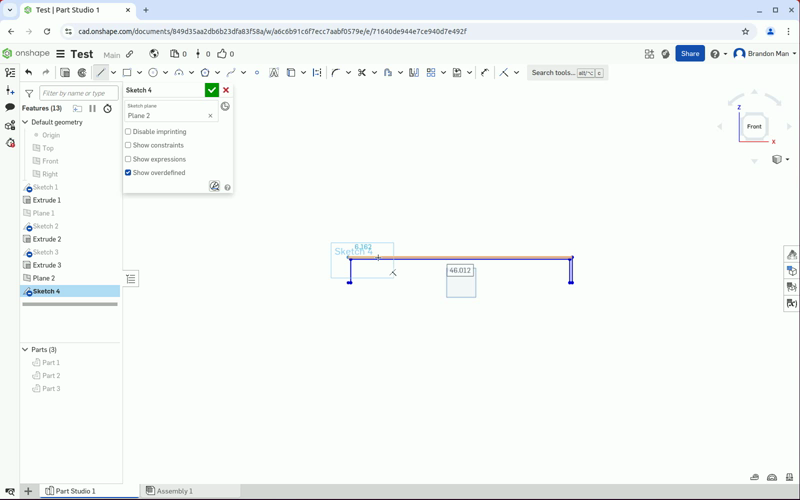
key_down(shift)
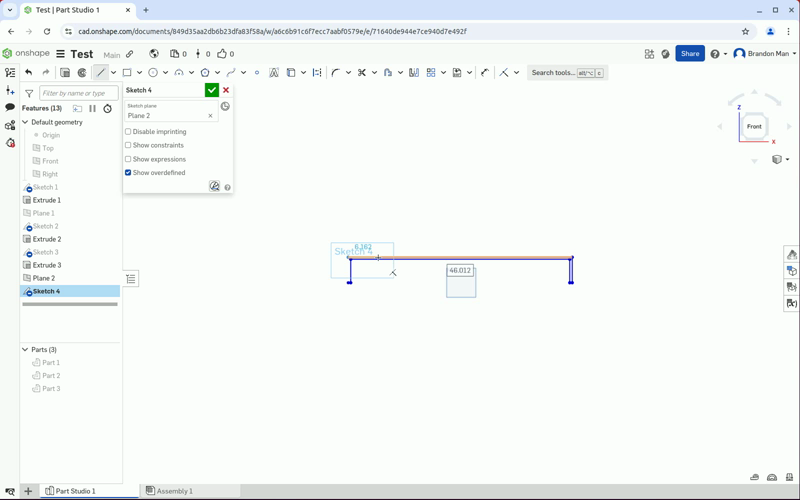
mouse_move(348, 282)
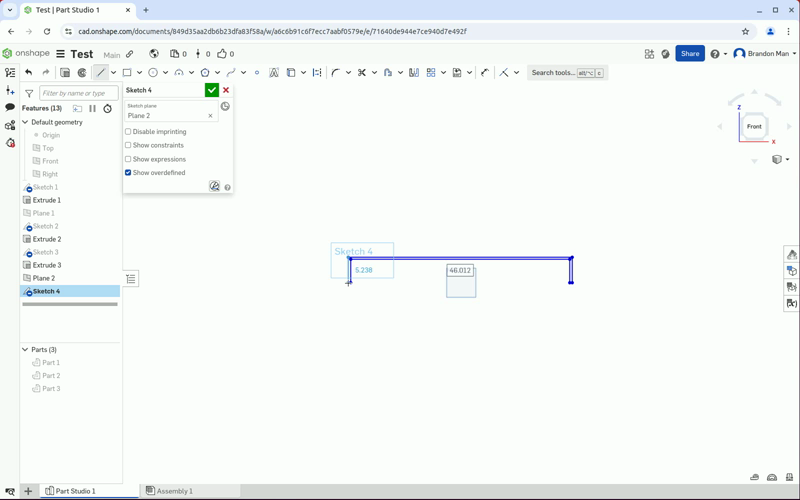
scroll(6)
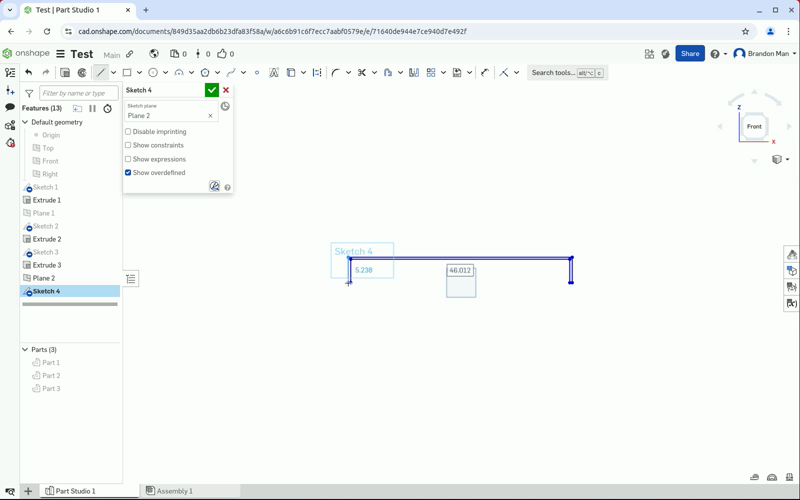
scroll(6)
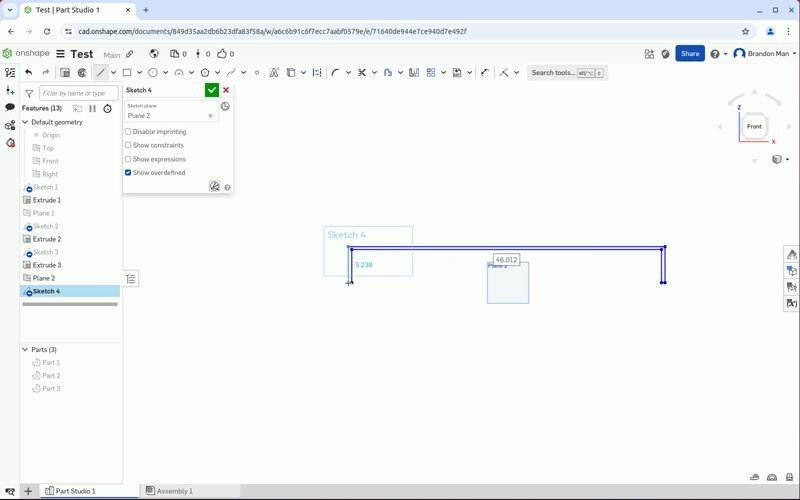
scroll(6)
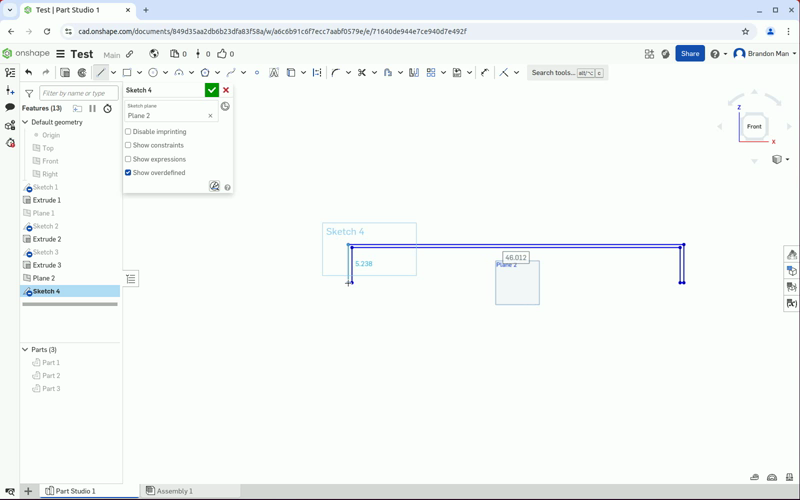
scroll(6)
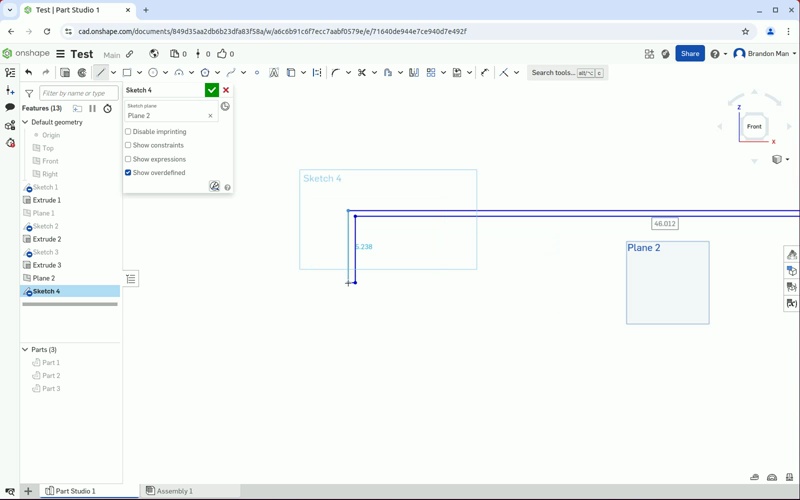
scroll(6)
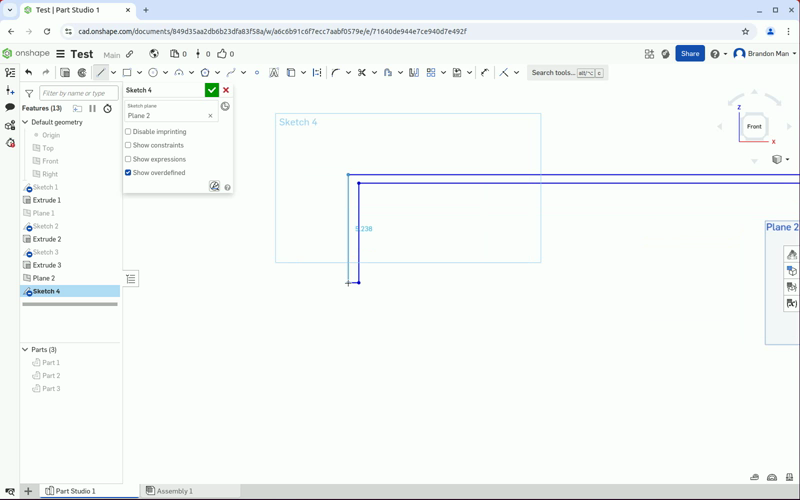
scroll(6)
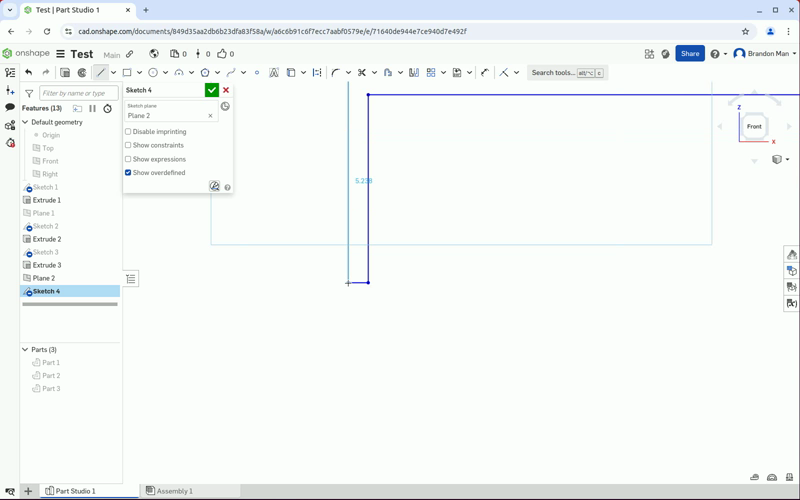
scroll(6)
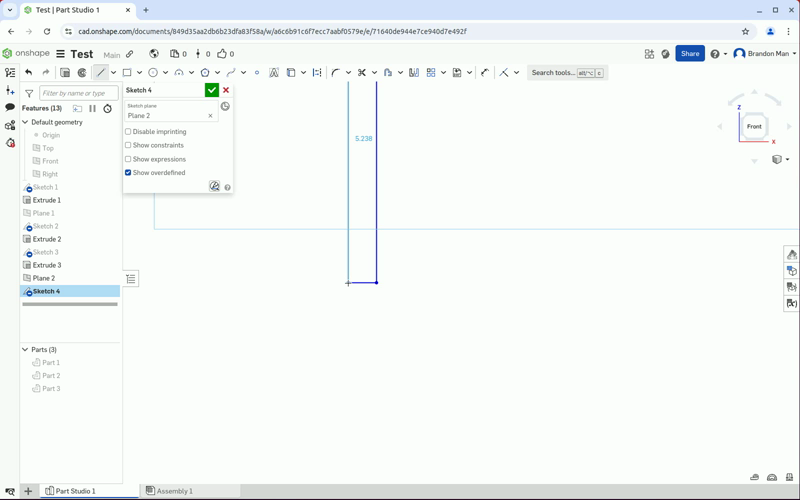
key_up(shift)
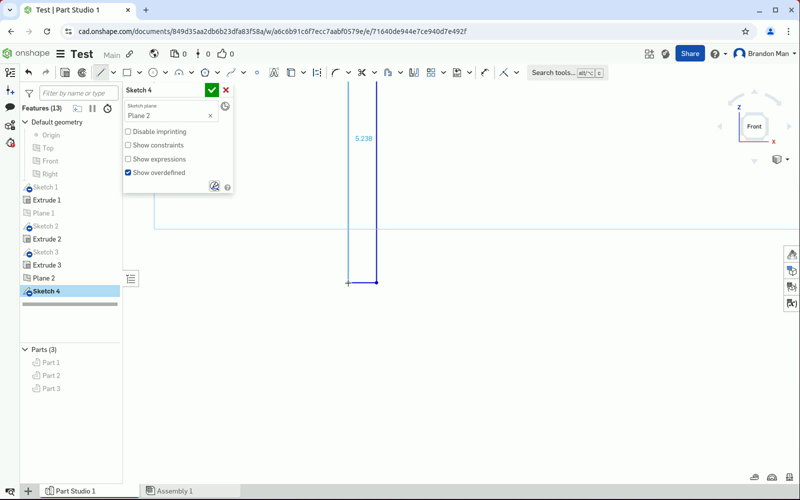
click(348, 282)
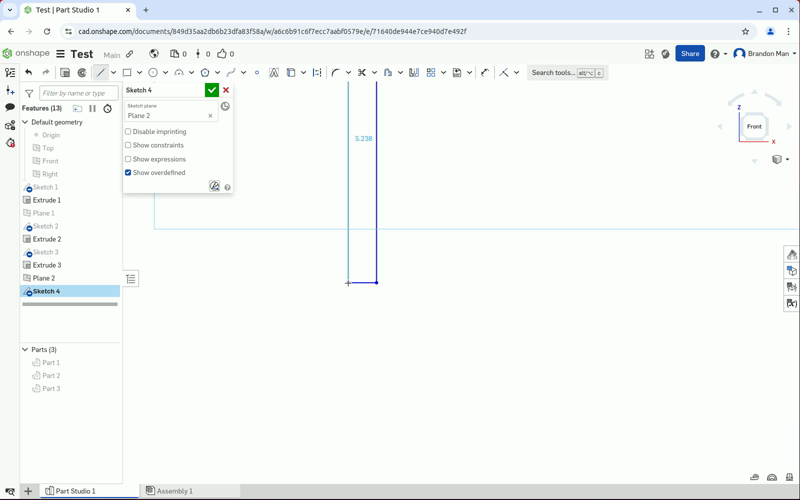
scroll(-6)
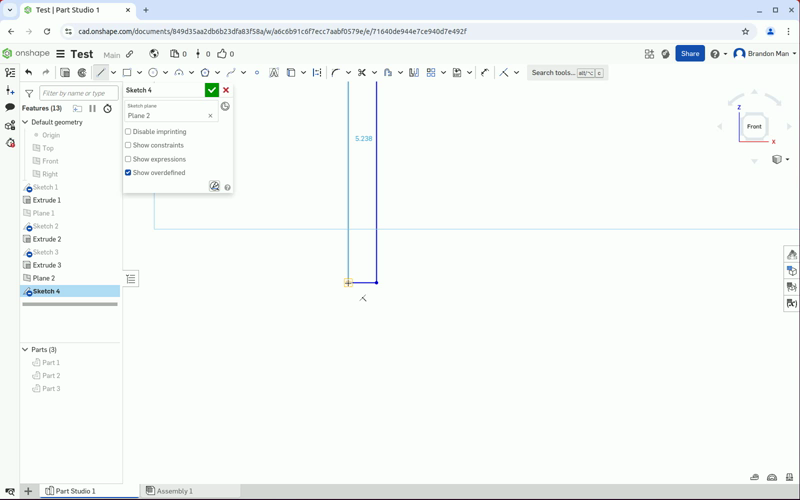
scroll(-6)
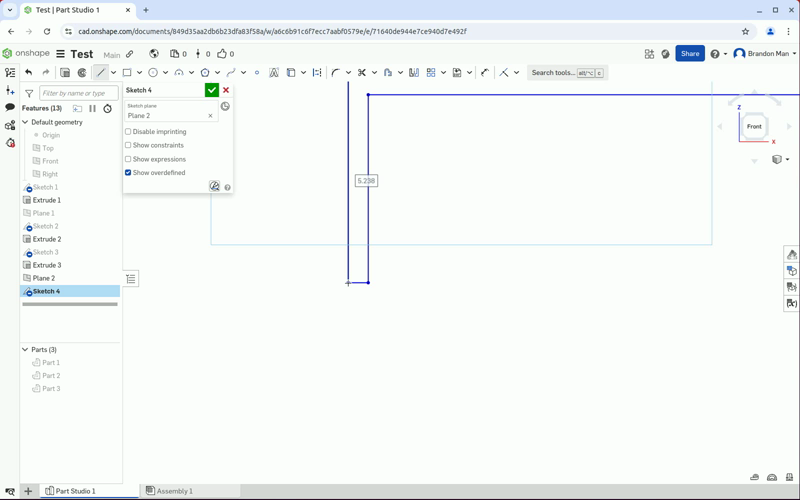
scroll(-6)
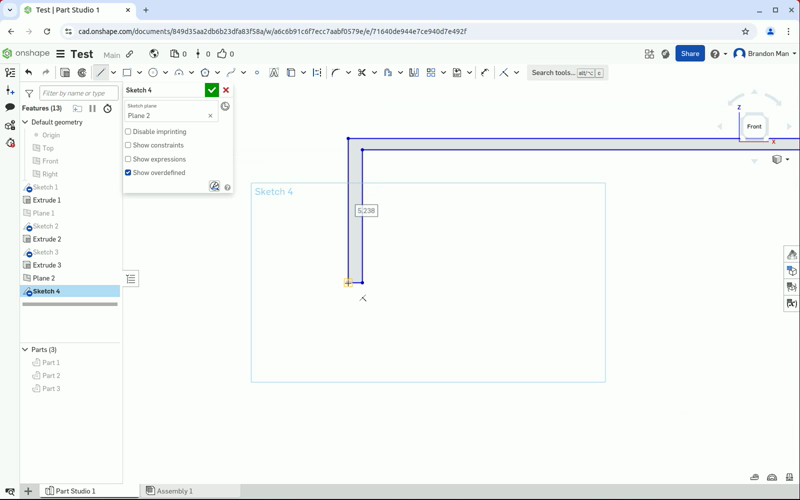
scroll(-6)
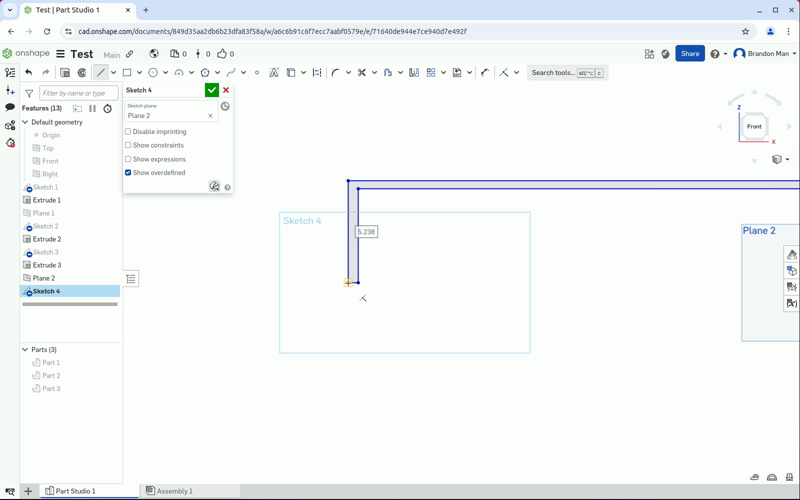
scroll(-6)
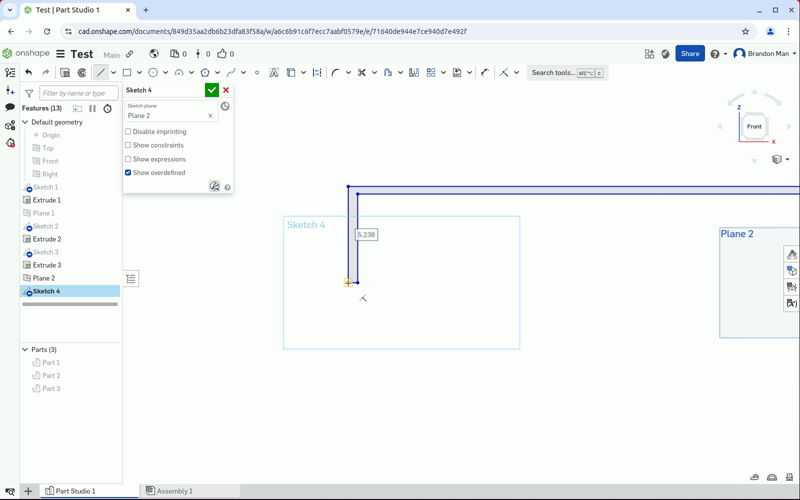
scroll(-6)
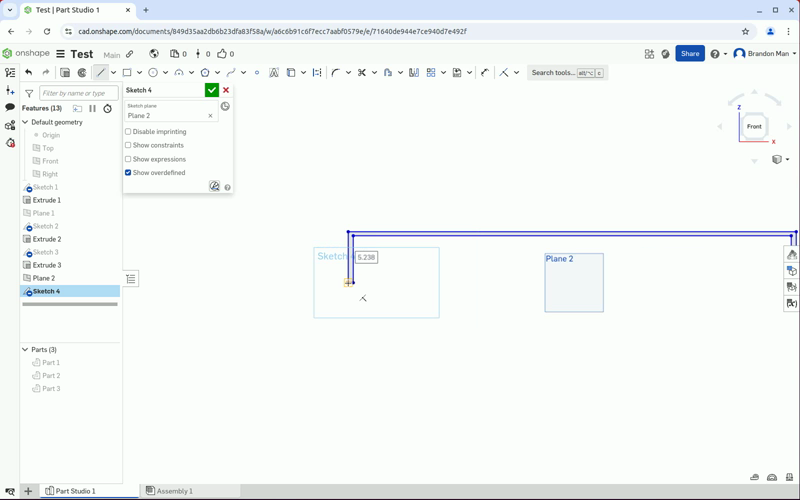
scroll(-6)
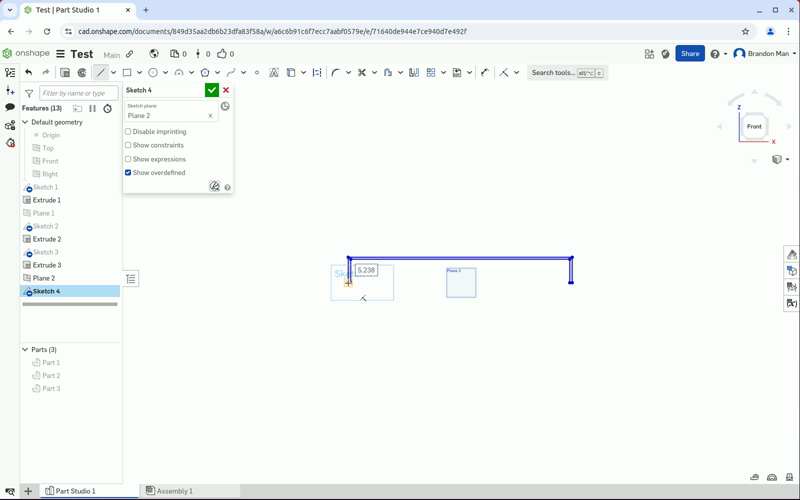
key(esc)
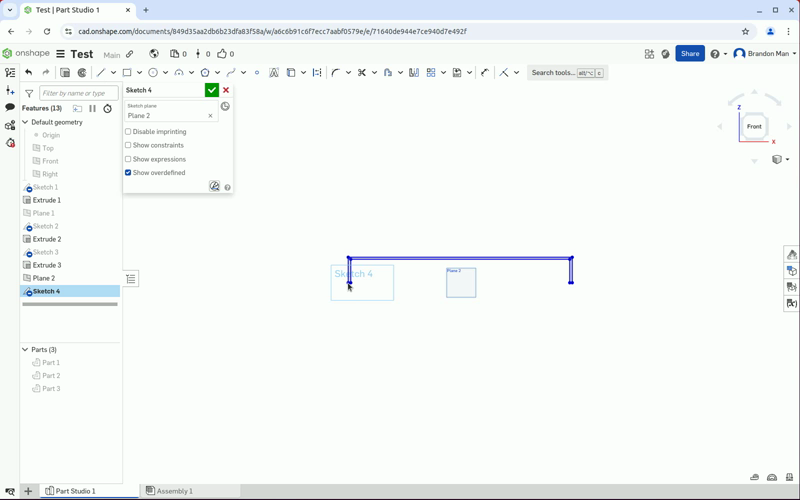
mouse_move(349, 279)
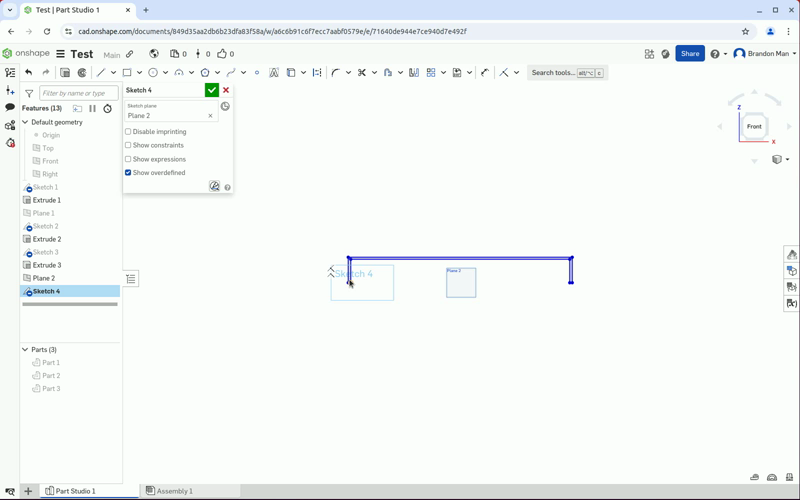
scroll(6)
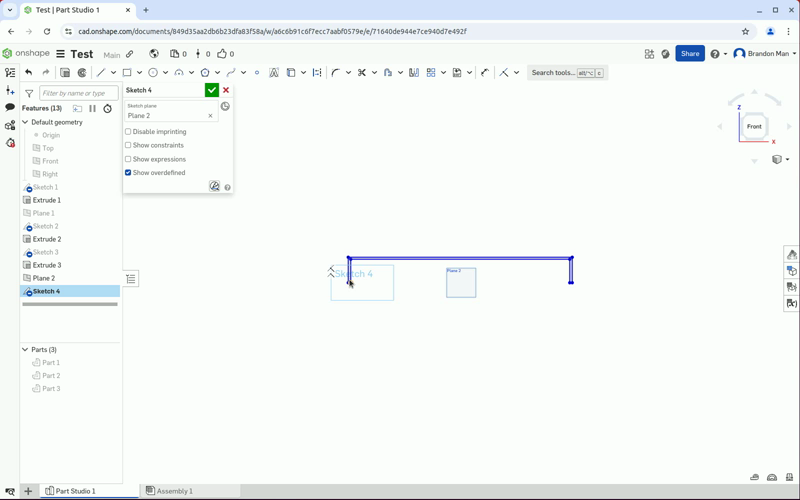
scroll(6)
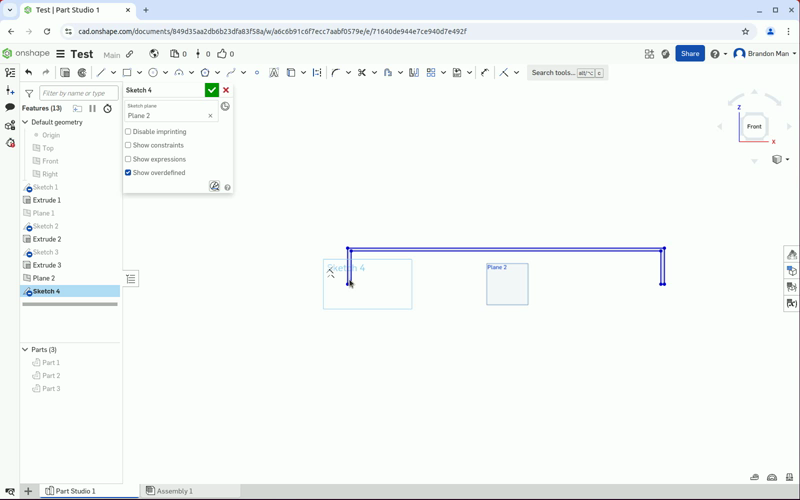
scroll(6)
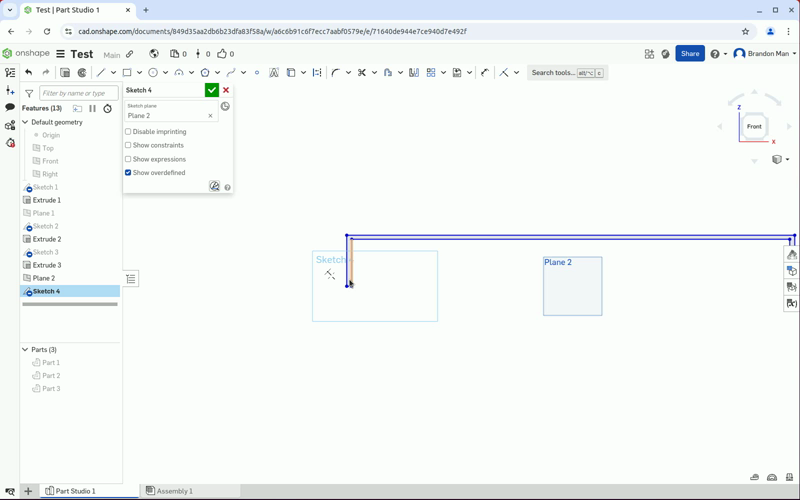
scroll(6)
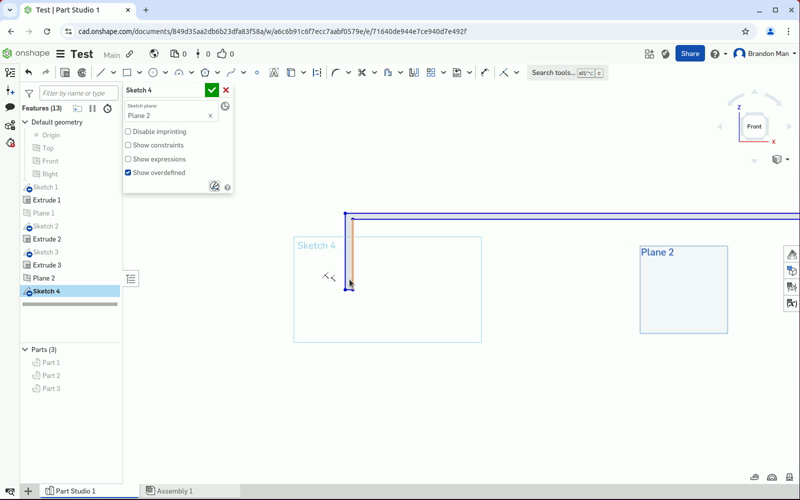
scroll(6)
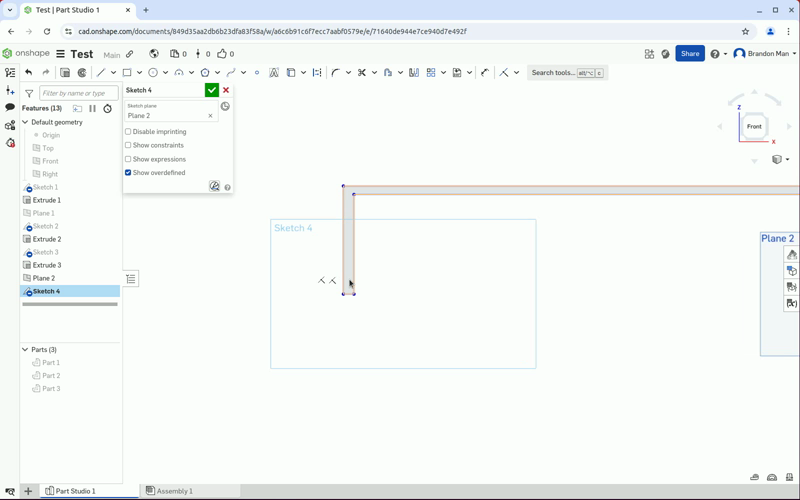
scroll(6)
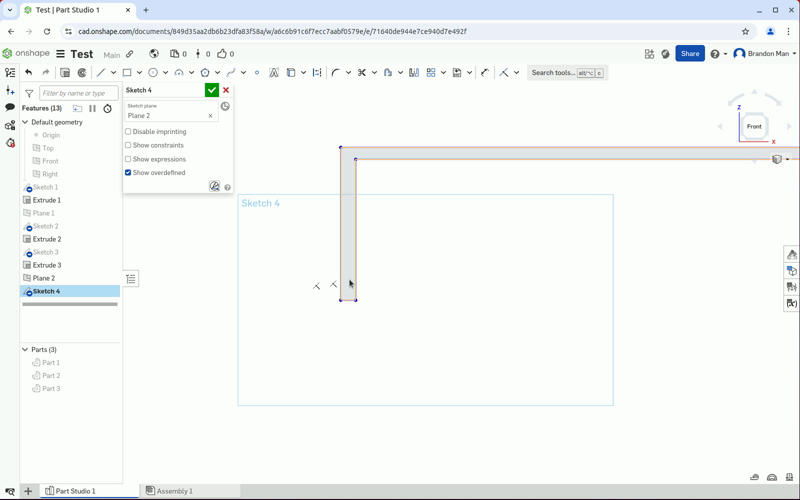
scroll(6)
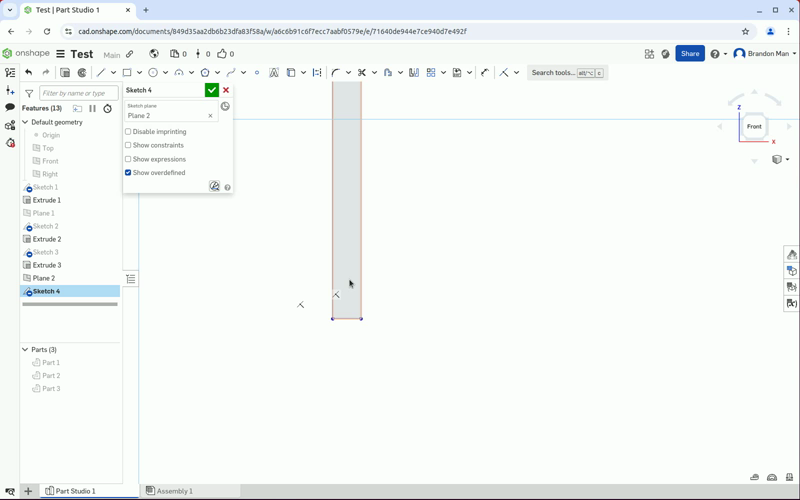
click(349, 279)
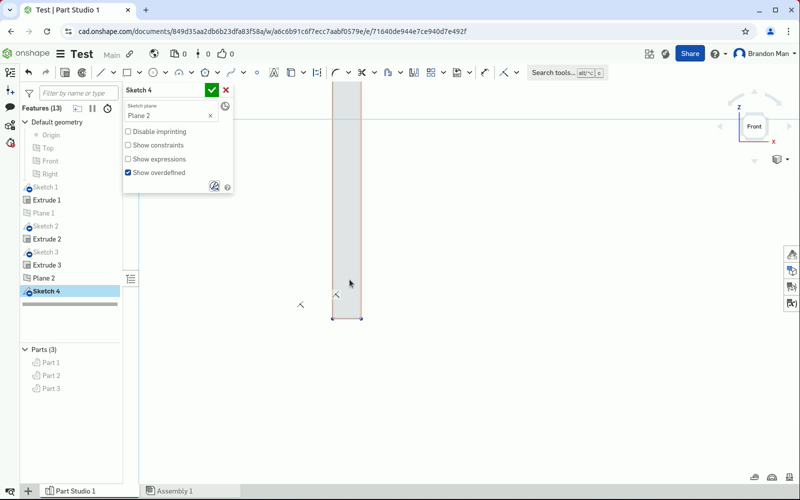
scroll(-6)
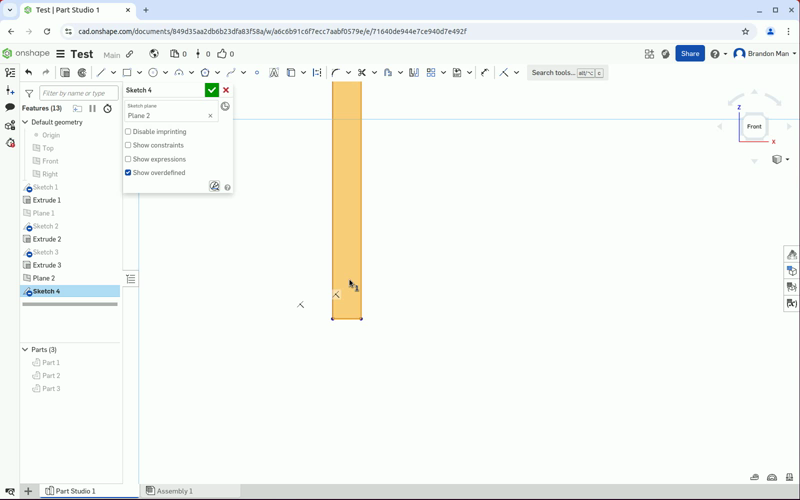
scroll(-6)
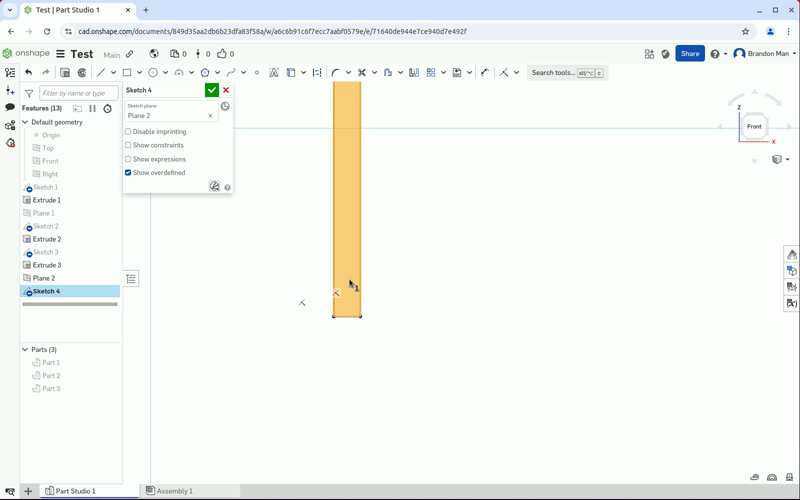
scroll(-6)
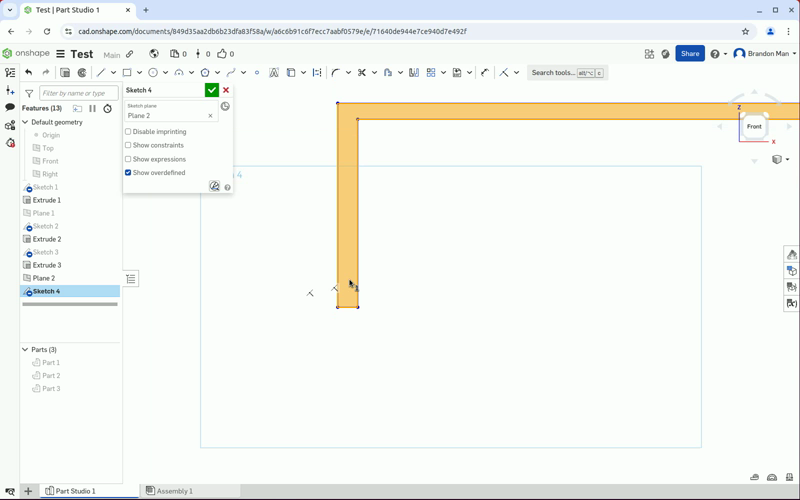
scroll(-6)
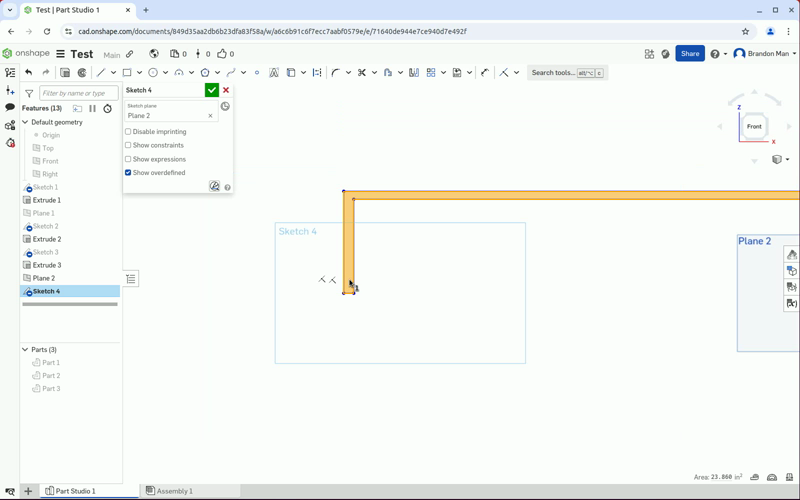
scroll(-6)
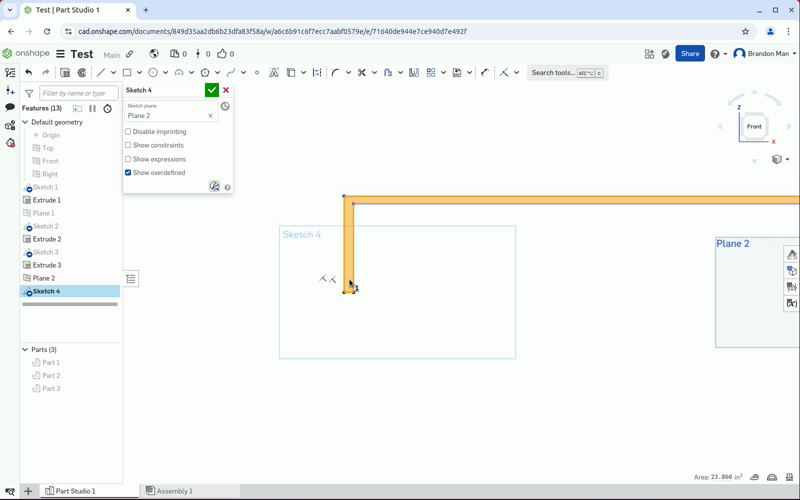
scroll(-6)
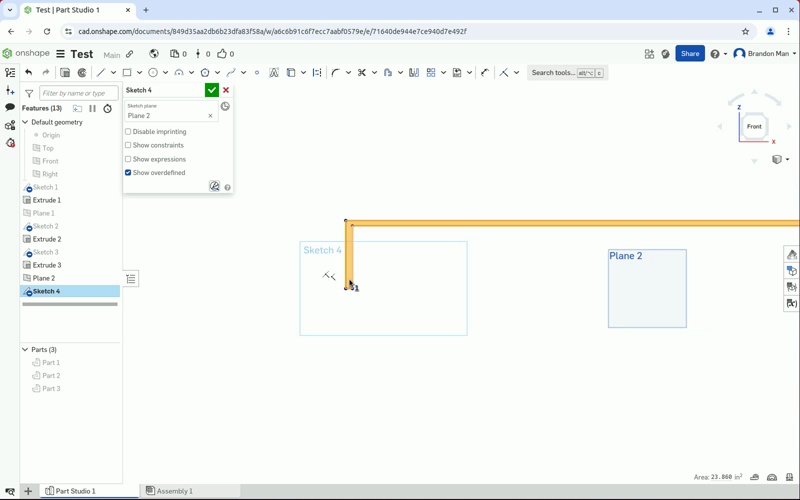
scroll(-6)
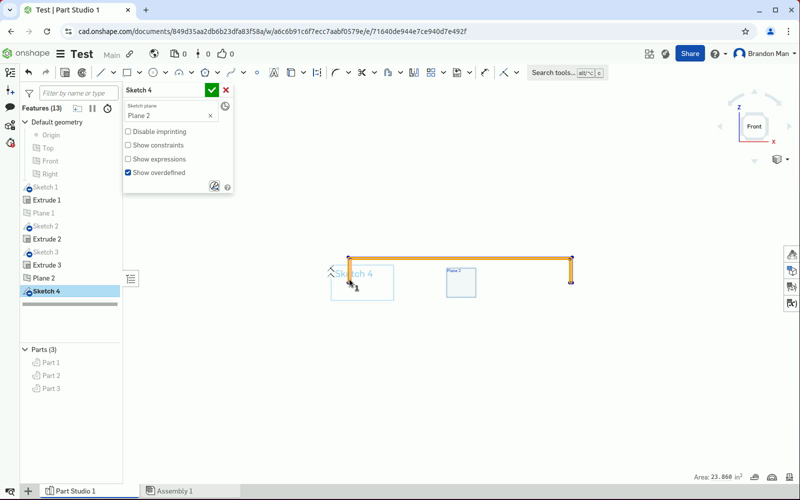
mouse_move(73, 352)
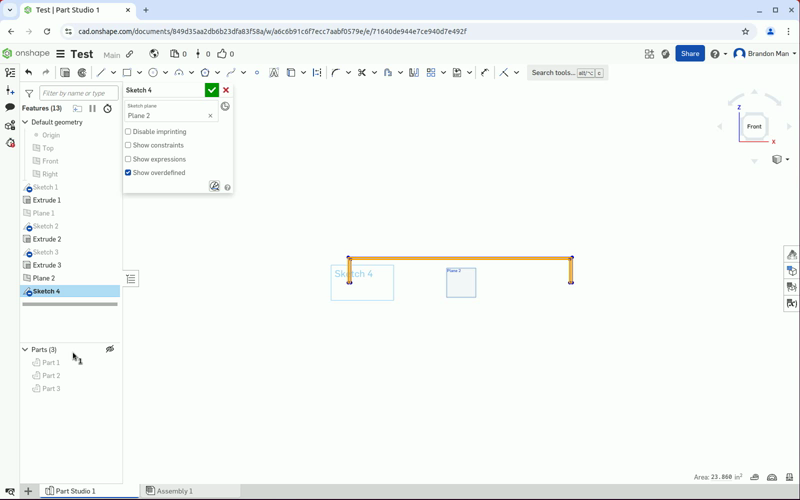
key(shift+y)
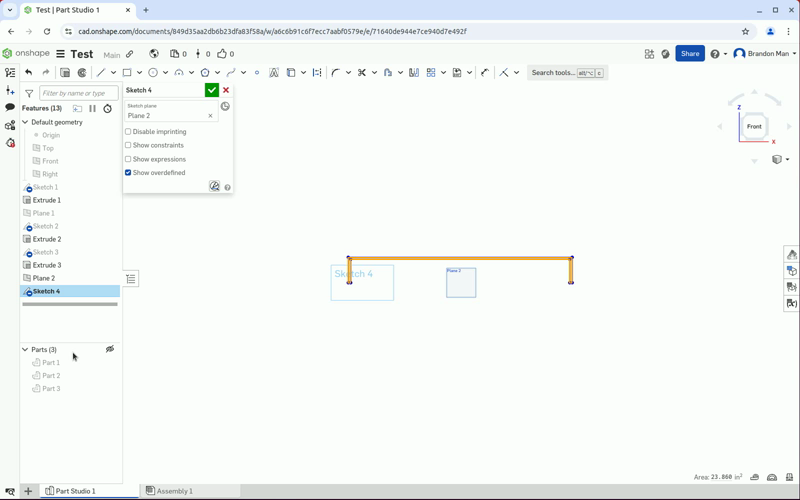
key(shift+e)
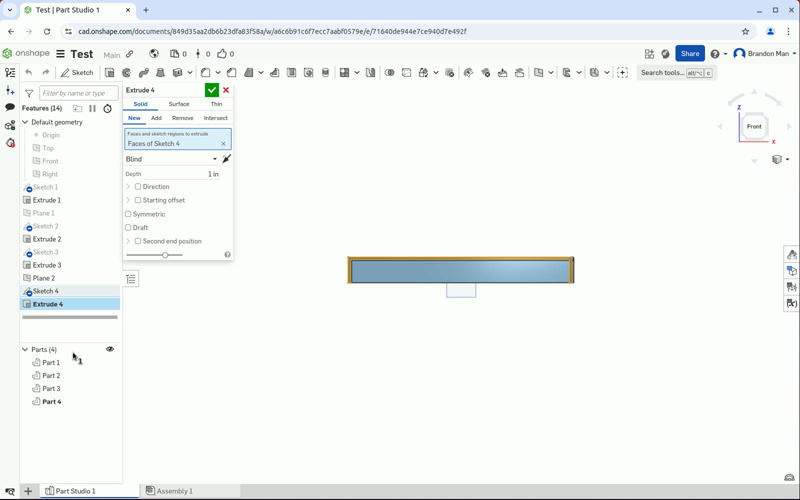
mouse_move(143, 106)
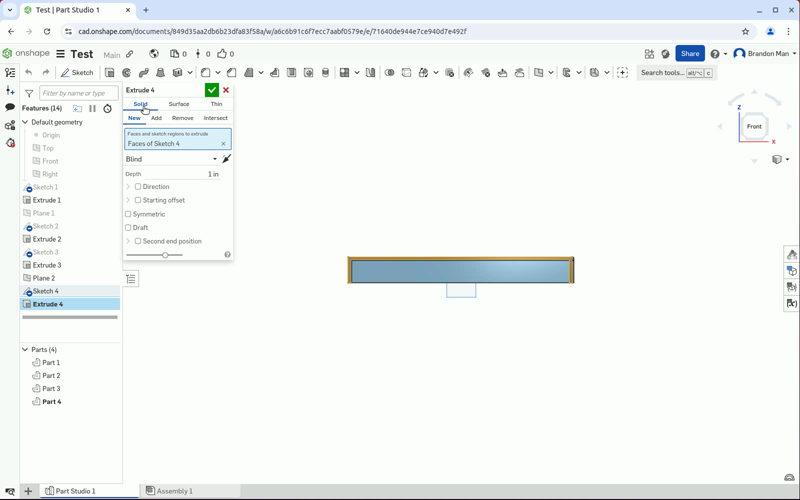
click(143, 106)
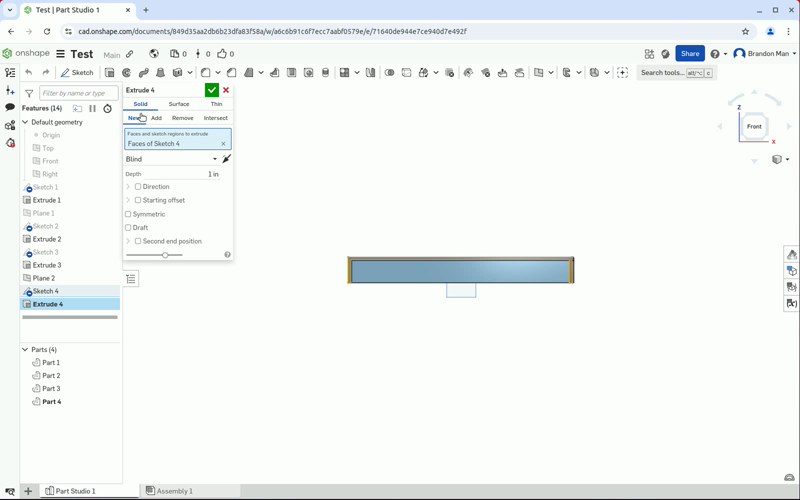
mouse_move(137, 120)
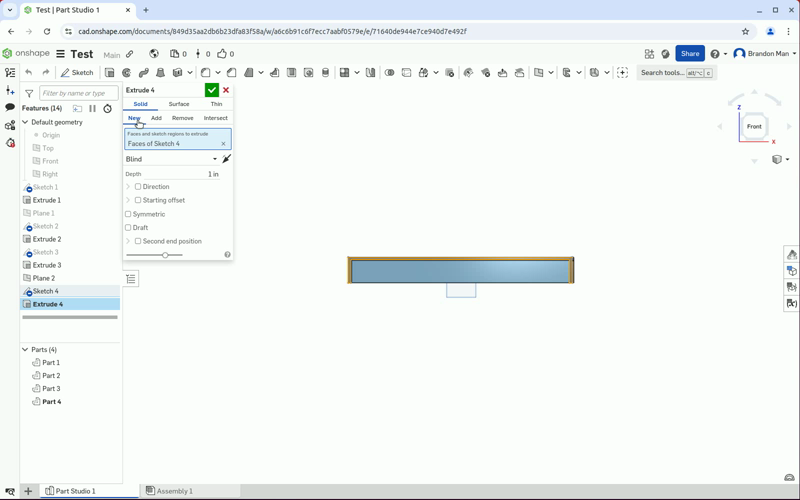
click(137, 120)
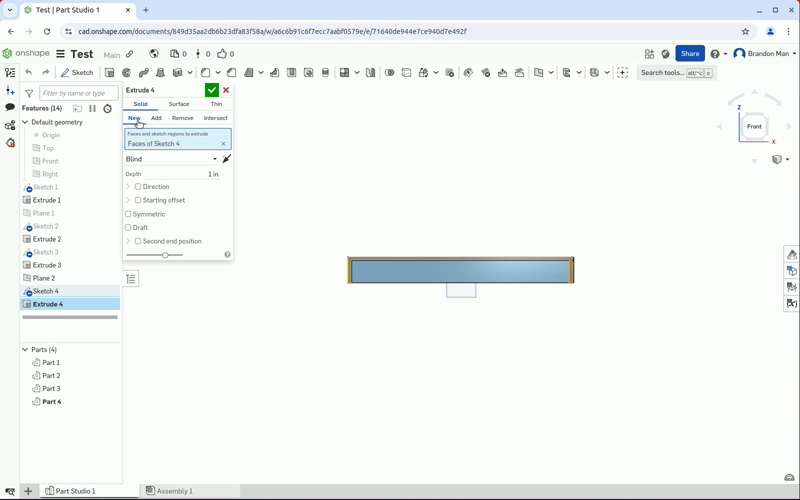
key(tab, 4)
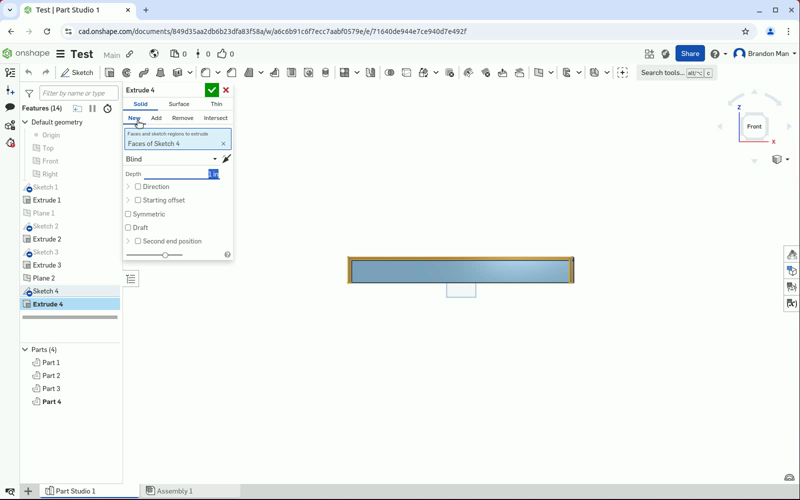
text(0.722)
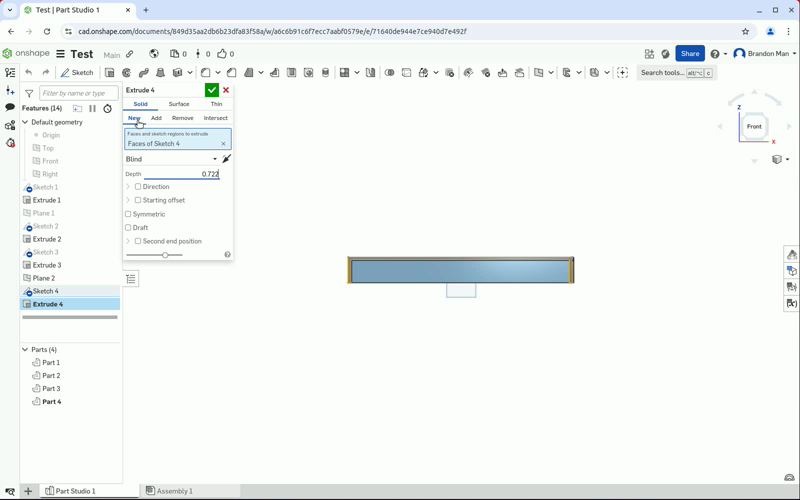
key(enter)
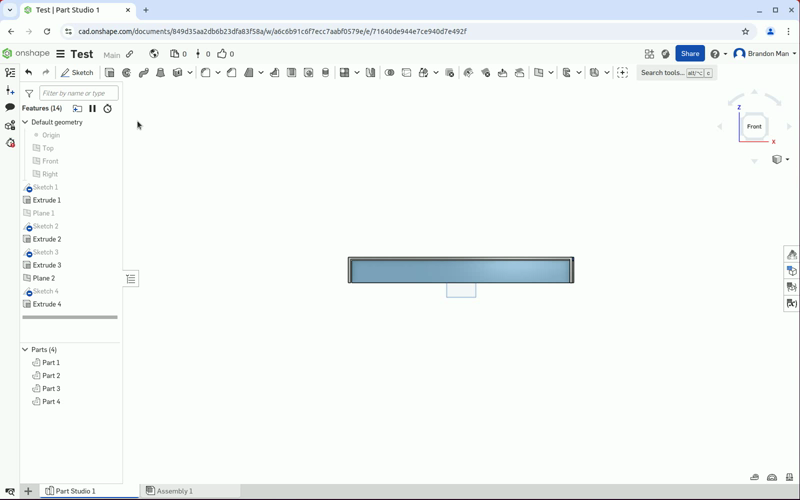
key(shift+h)
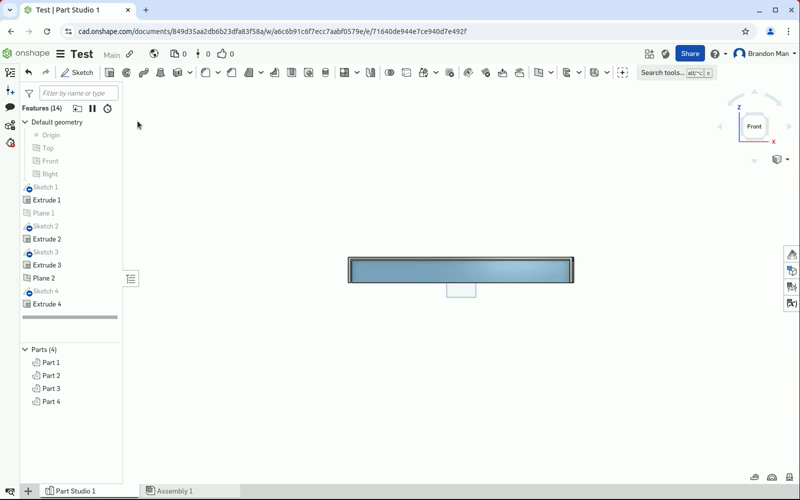
key(shift+h)
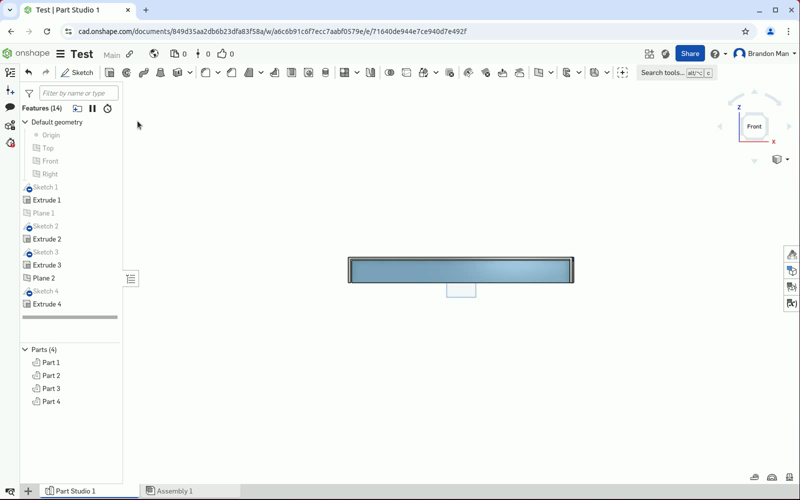
mouse_move(73, 189)
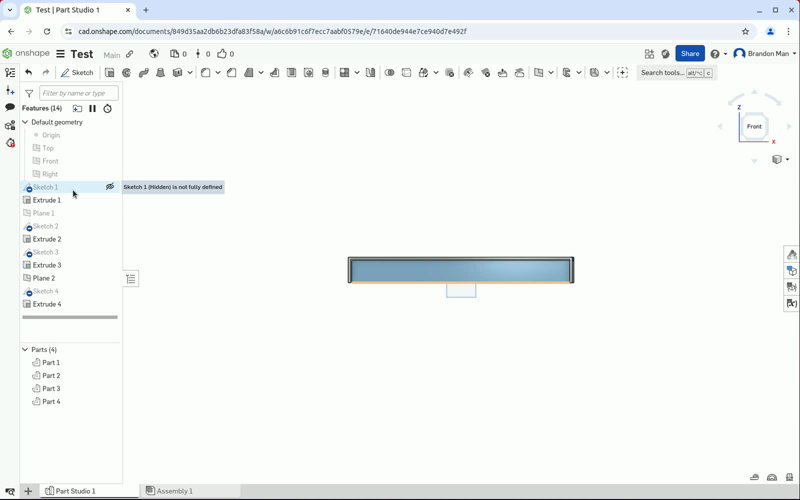
click(73, 189)
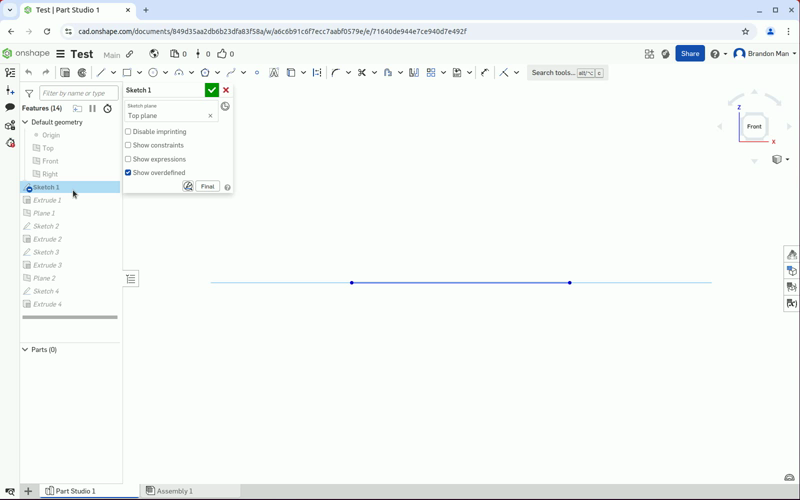
mouse_move(229, 92)
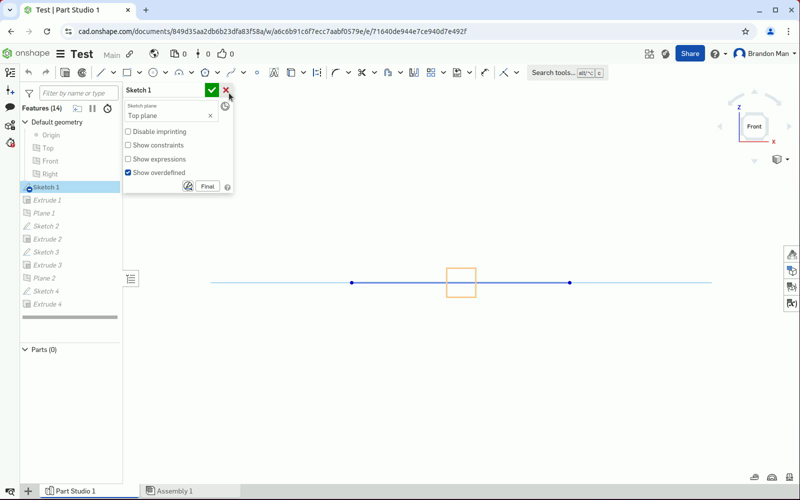
click(229, 92)
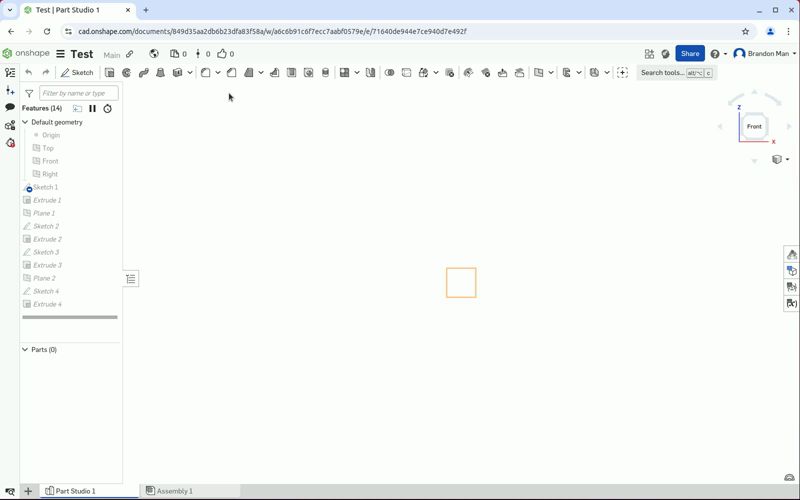
key(shift+s)
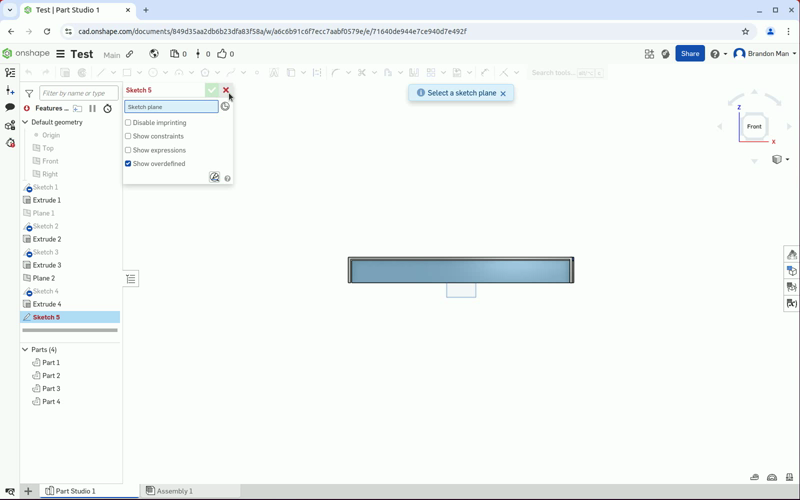
mouse_move(73, 280)
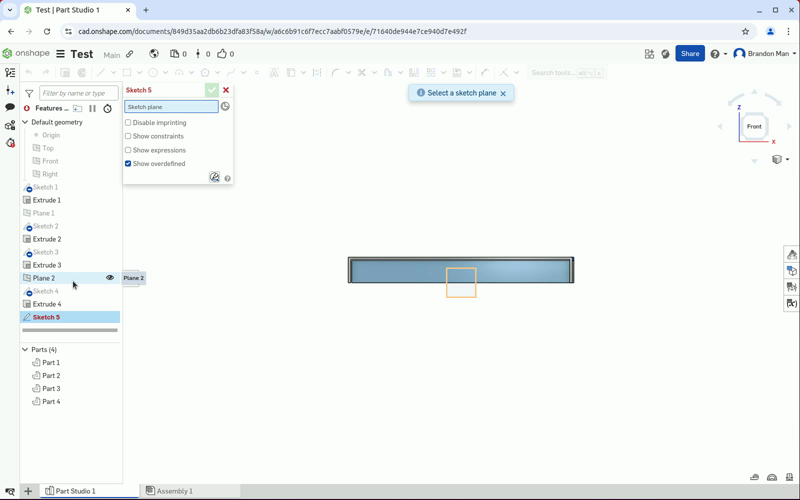
click(73, 280)
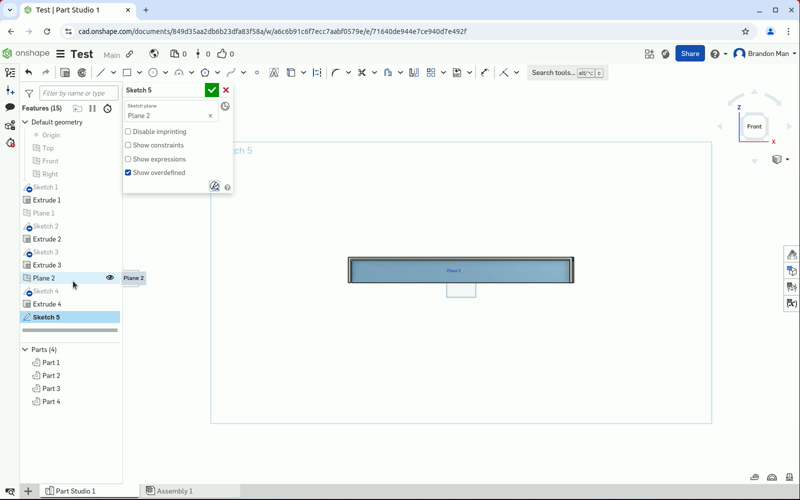
mouse_move(73, 352)
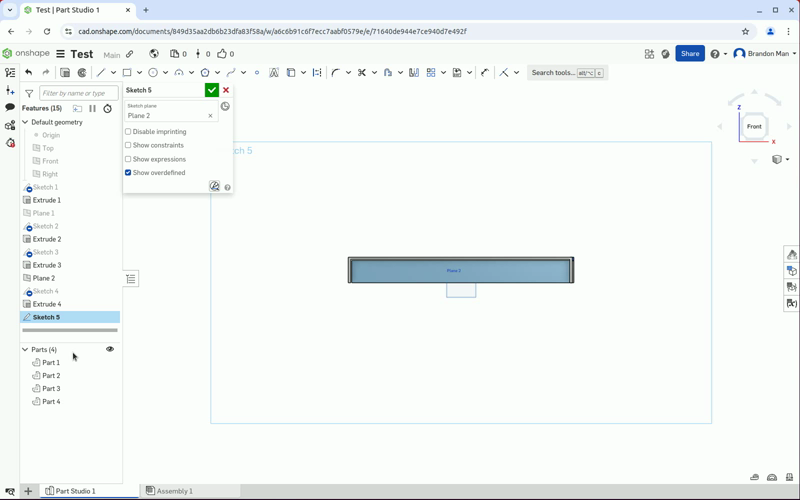
key(y)
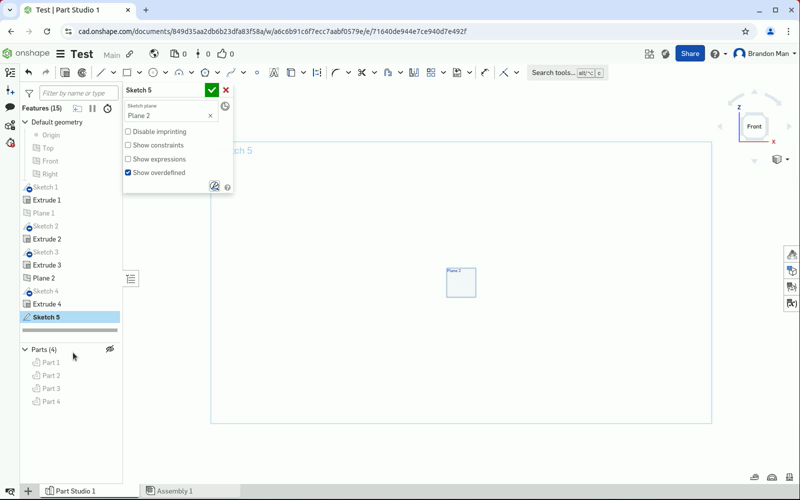
key(l)
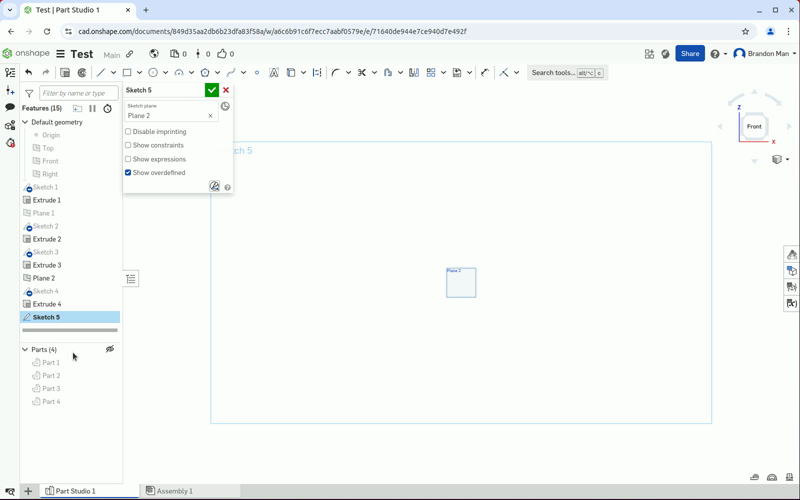
key_down(shift)
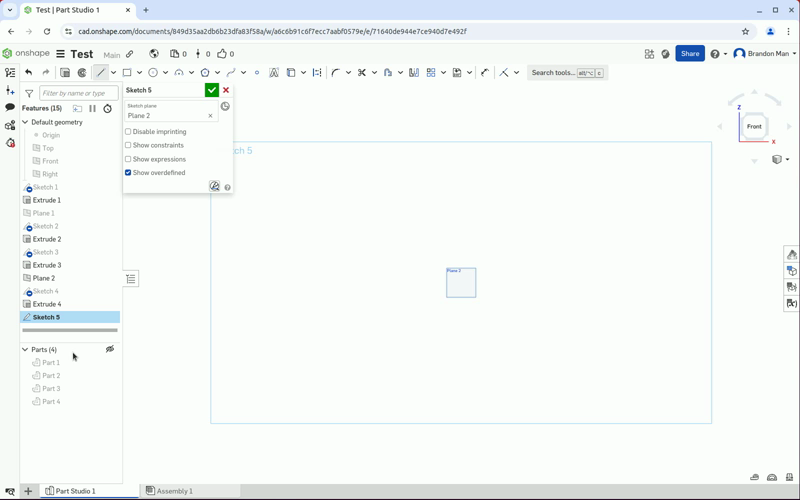
mouse_move(351, 282)
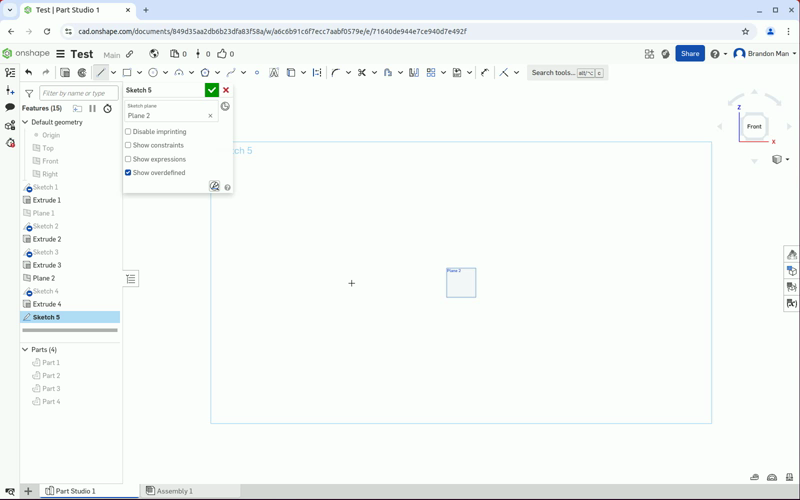
click(351, 282)
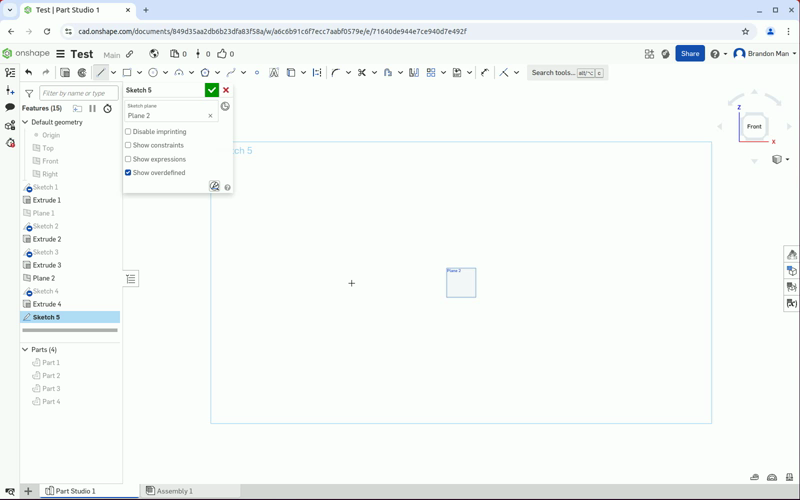
key_up(shift)
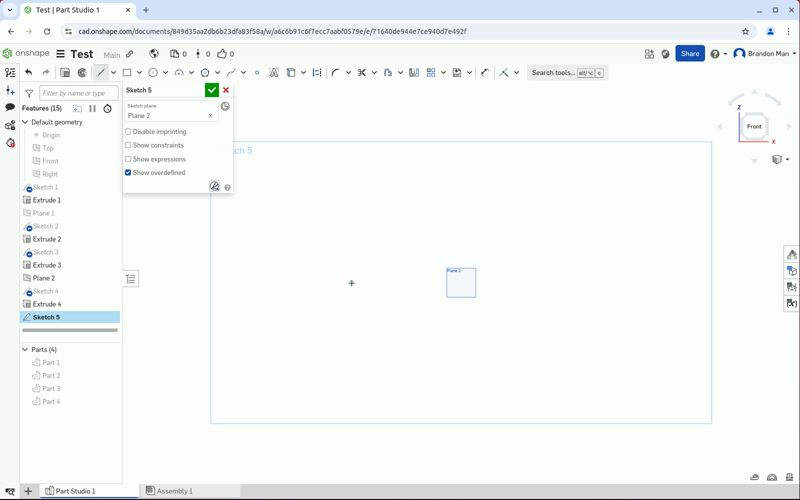
key_down(shift)
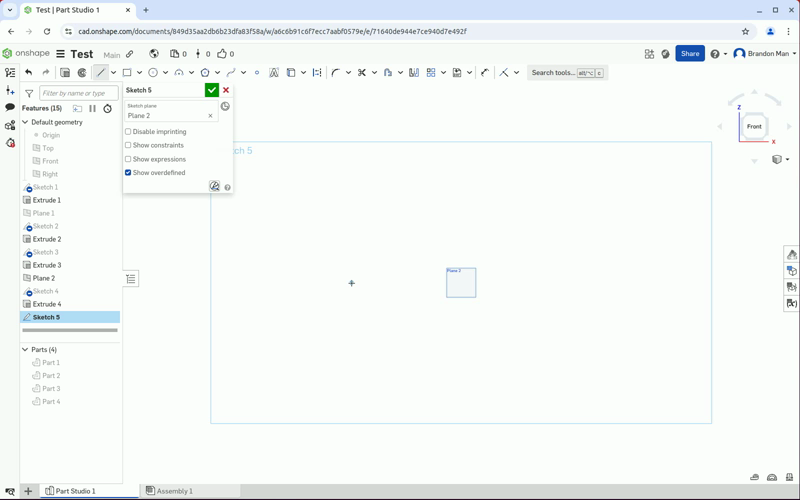
mouse_move(569, 282)
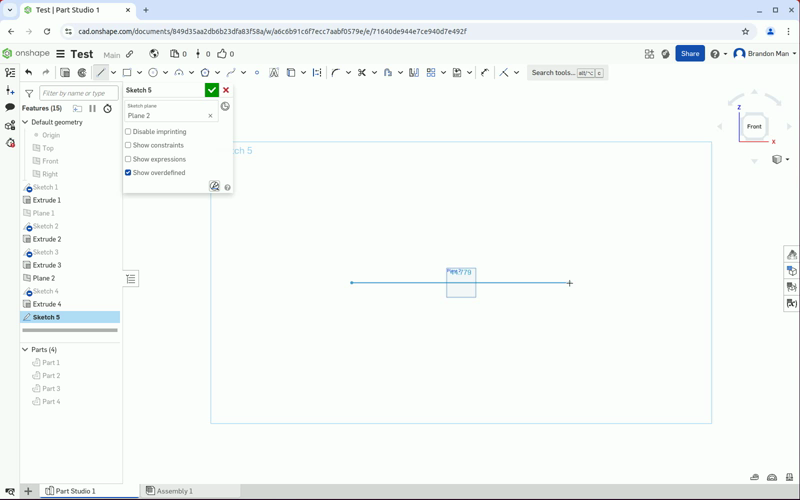
click(569, 282)
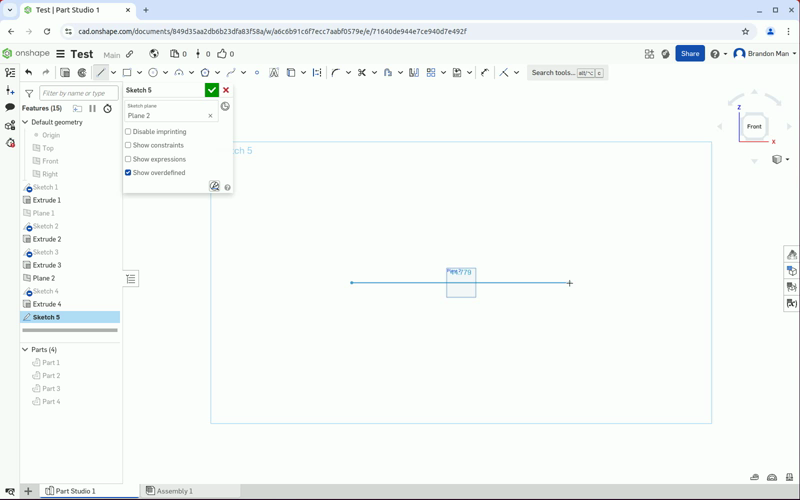
key_up(shift)
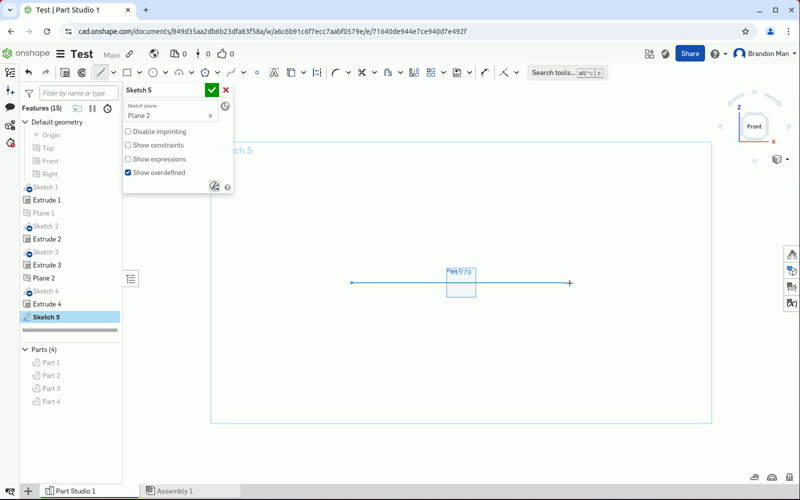
key_down(shift)
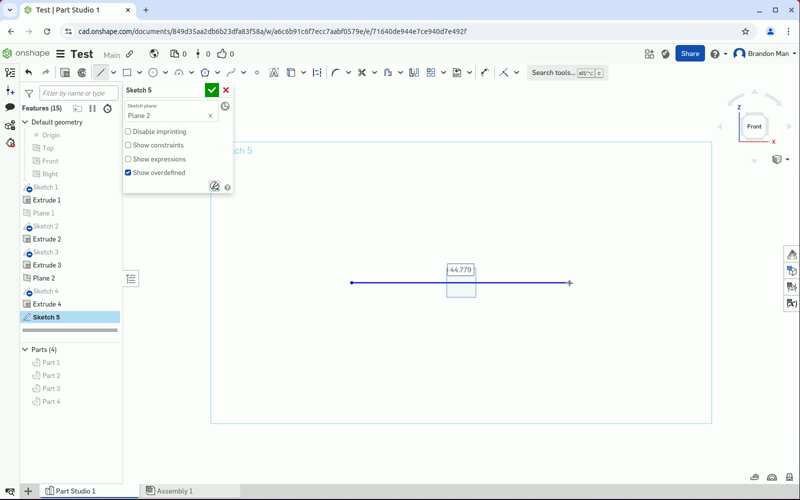
mouse_move(589, 282)
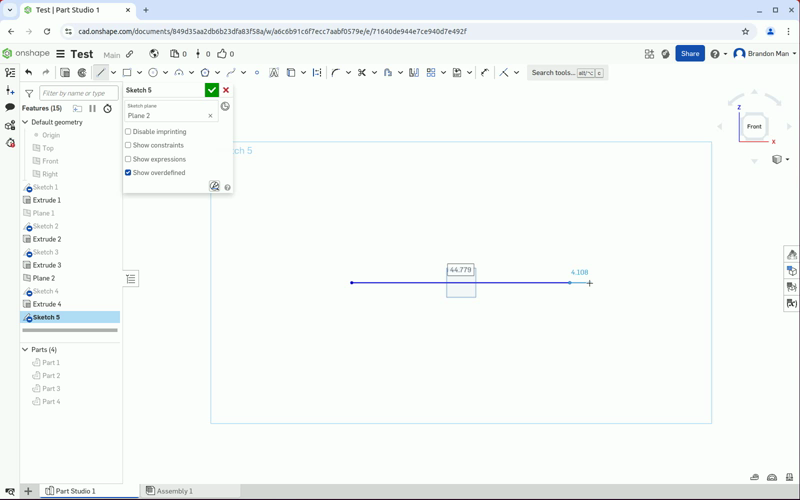
mouse_move(569, 260)
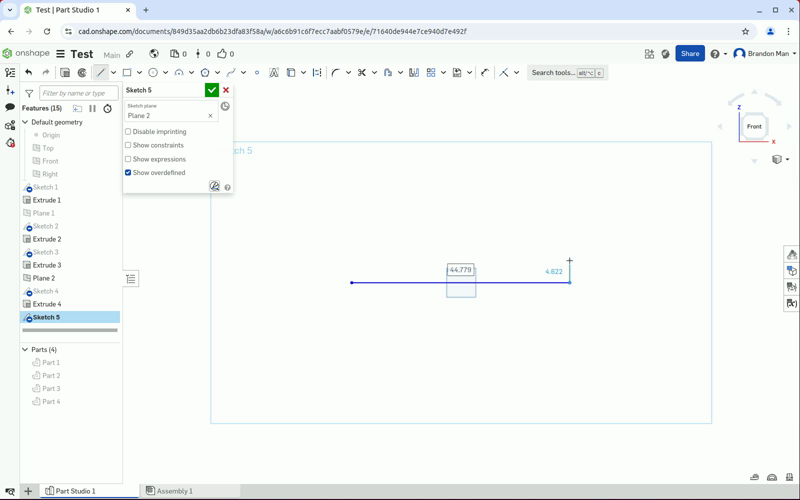
click(569, 260)
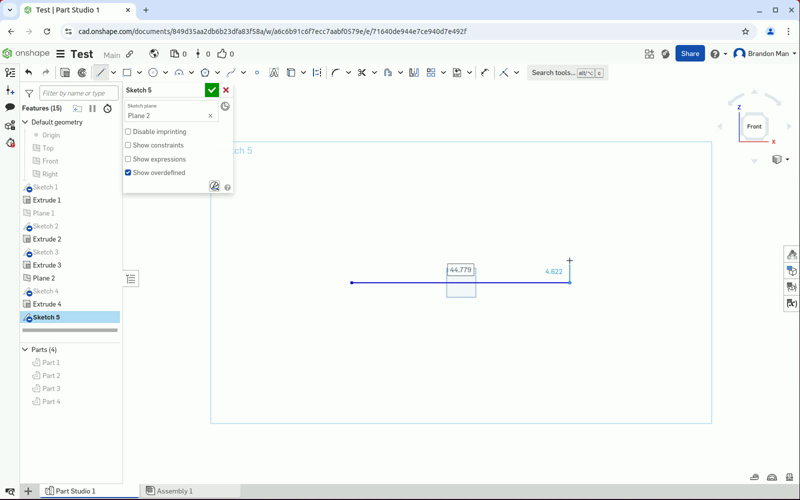
key_up(shift)
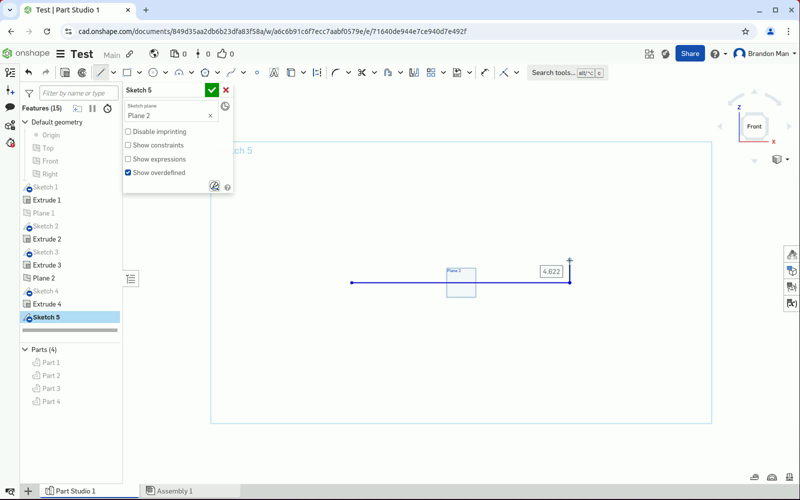
key_down(shift)
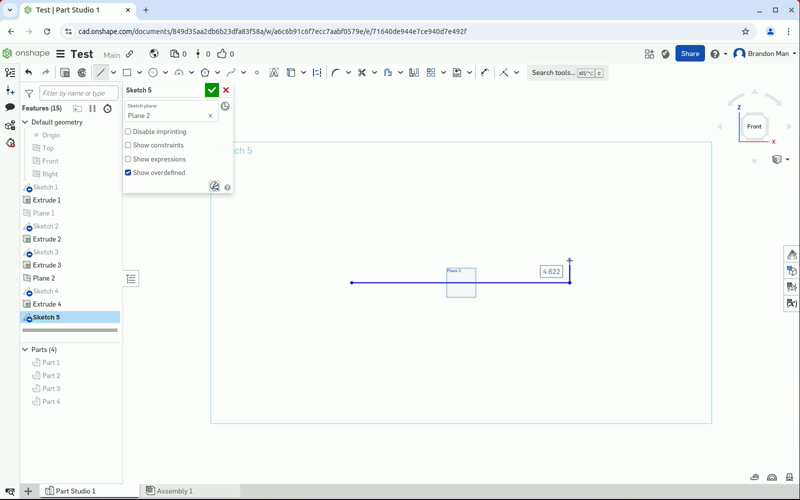
mouse_move(351, 260)
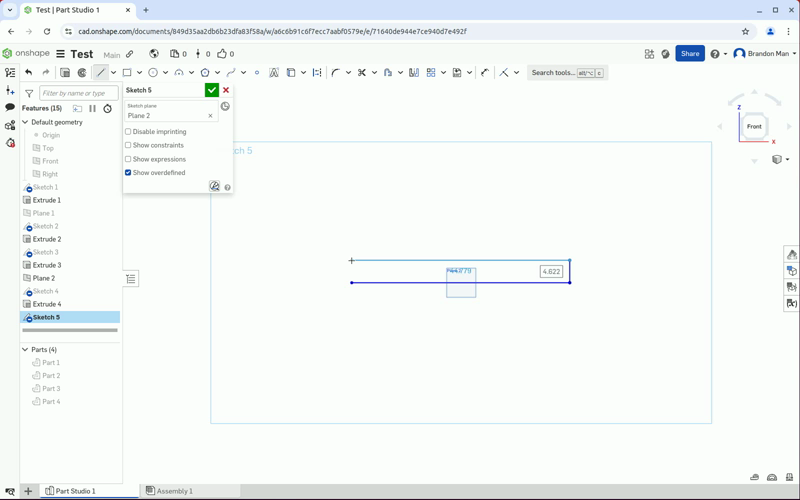
click(351, 260)
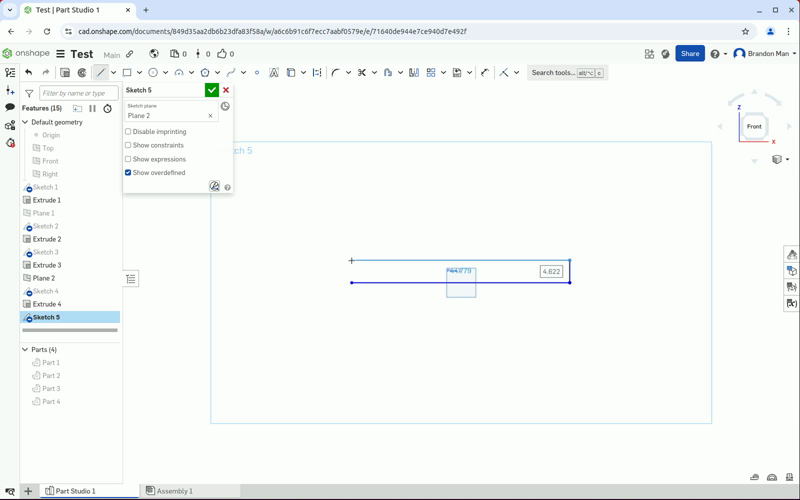
key_up(shift)
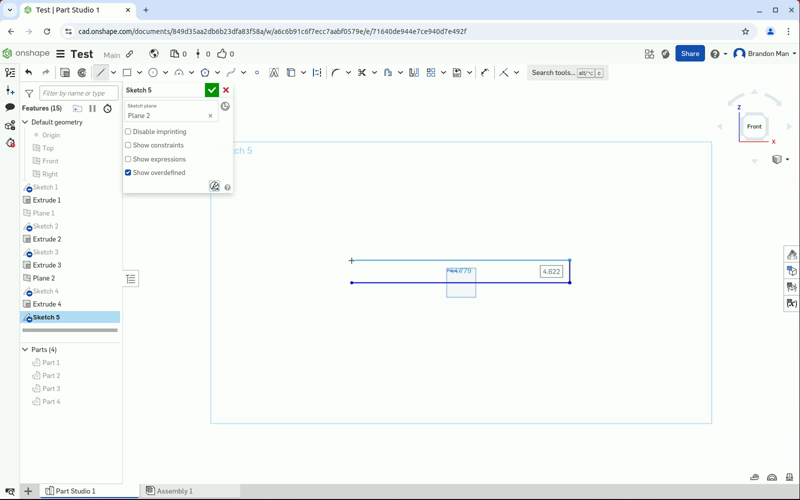
mouse_move(381, 260)
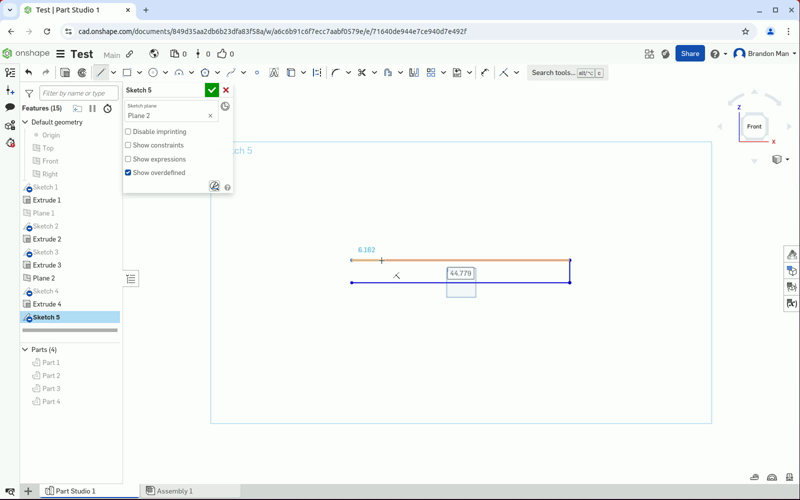
key_down(shift)
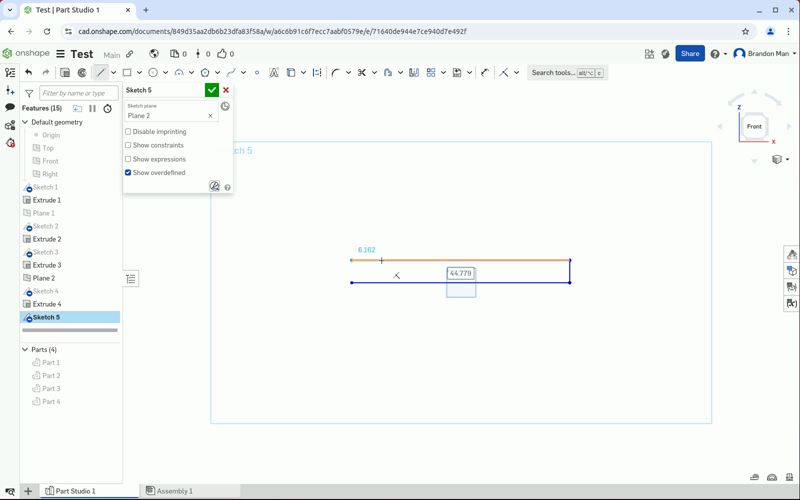
mouse_move(351, 282)
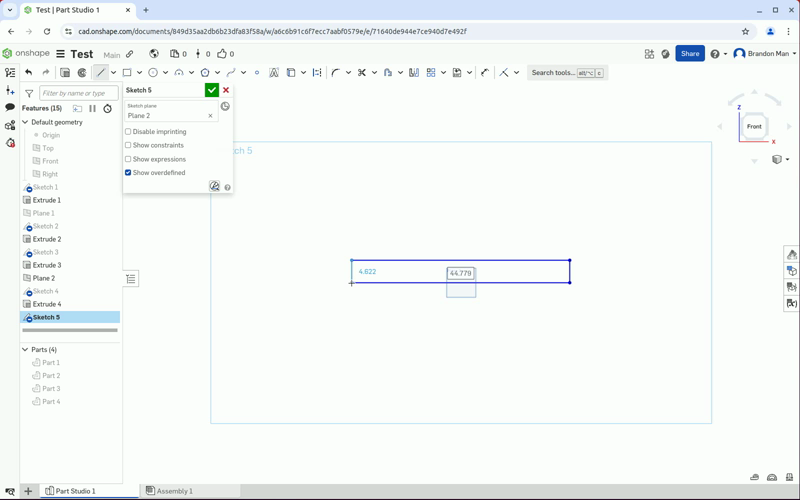
key_up(shift)
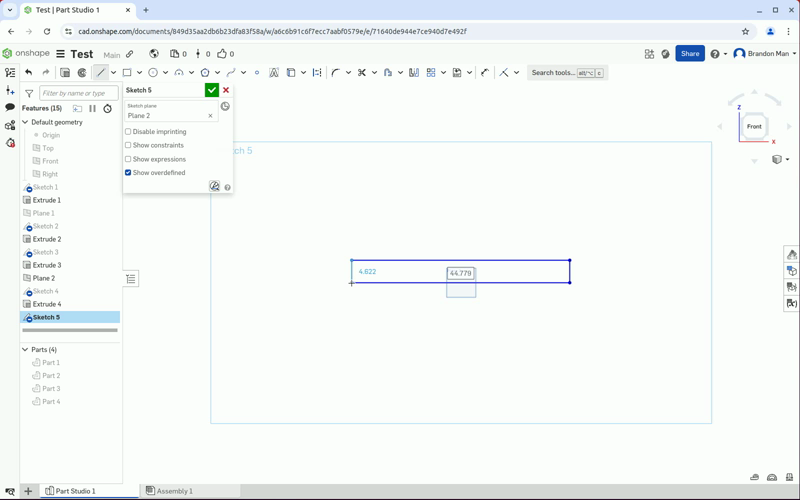
click(351, 282)
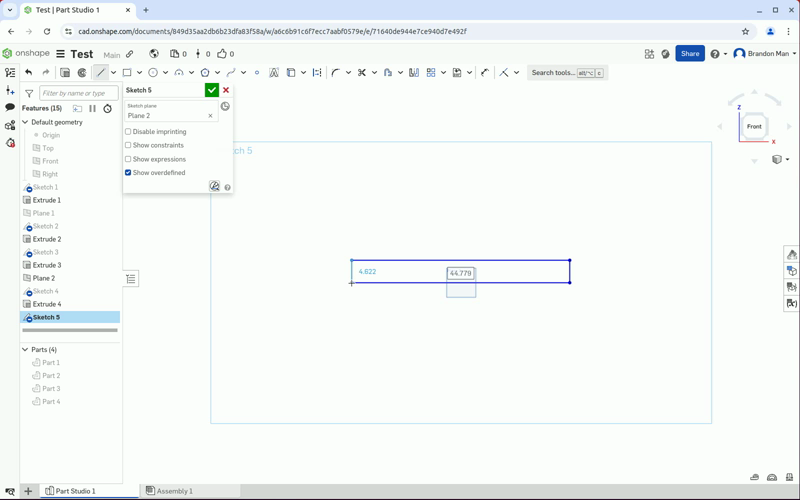
key(esc)
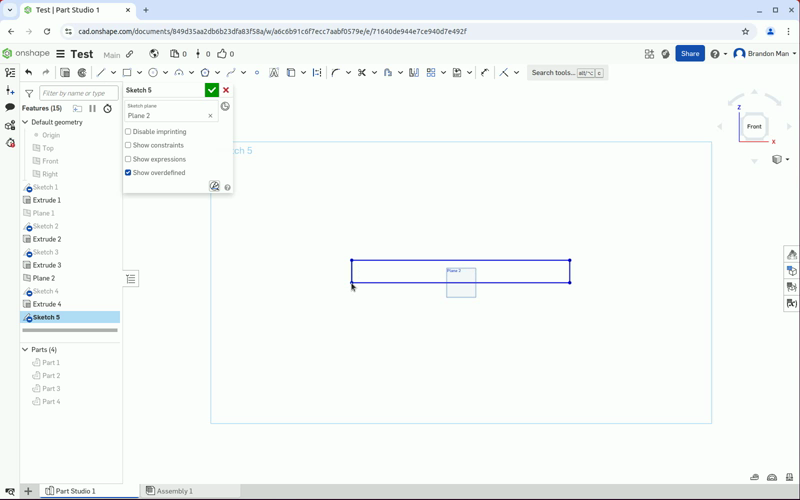
mouse_move(356, 275)
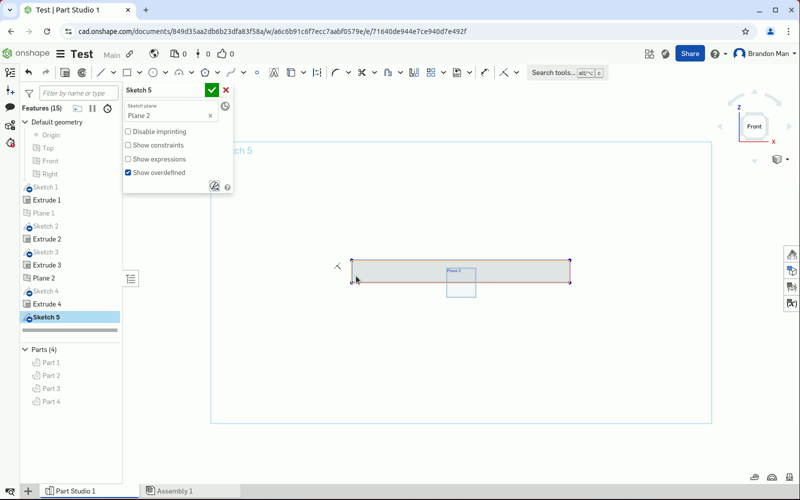
click(356, 275)
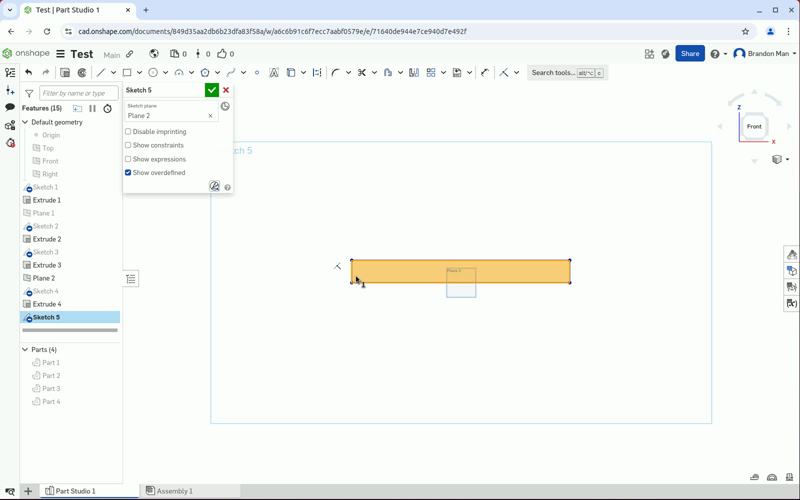
mouse_move(73, 352)
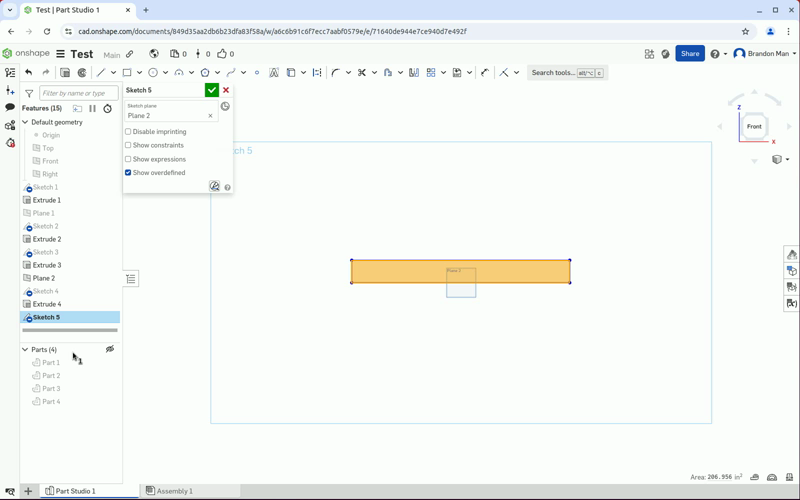
key(shift+y)
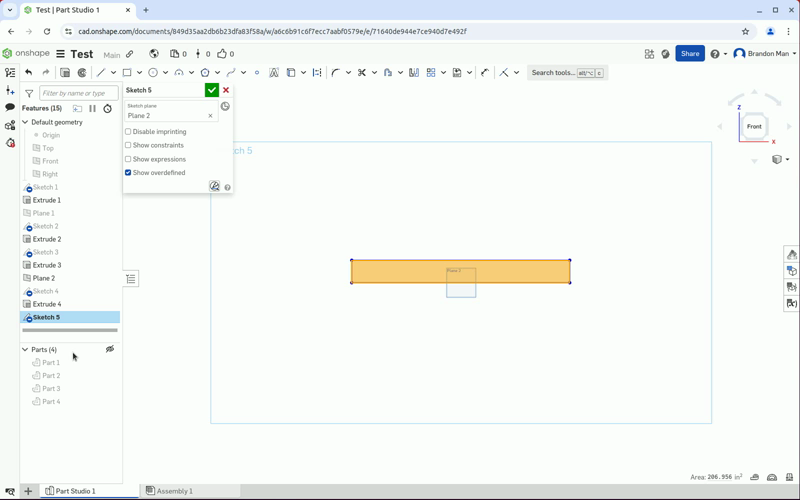
key(shift+e)
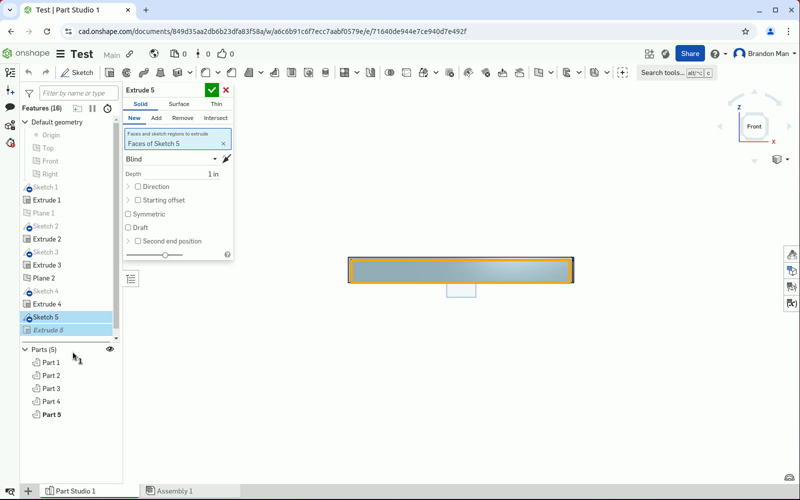
mouse_move(143, 106)
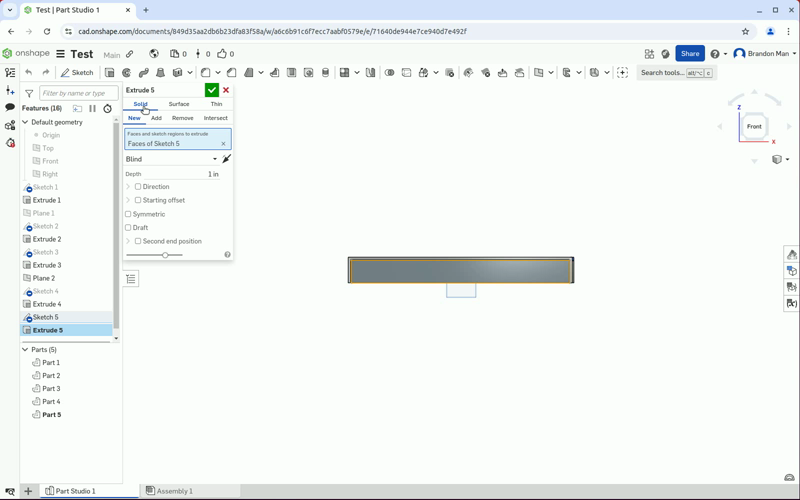
click(143, 106)
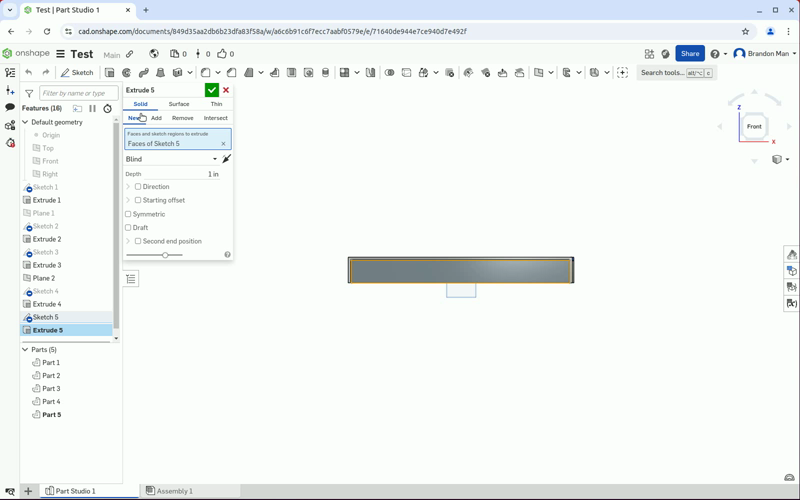
mouse_move(137, 120)
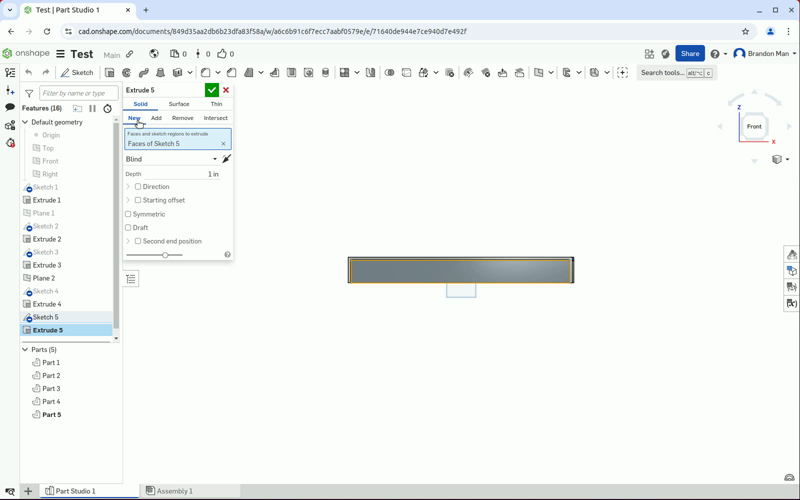
click(137, 120)
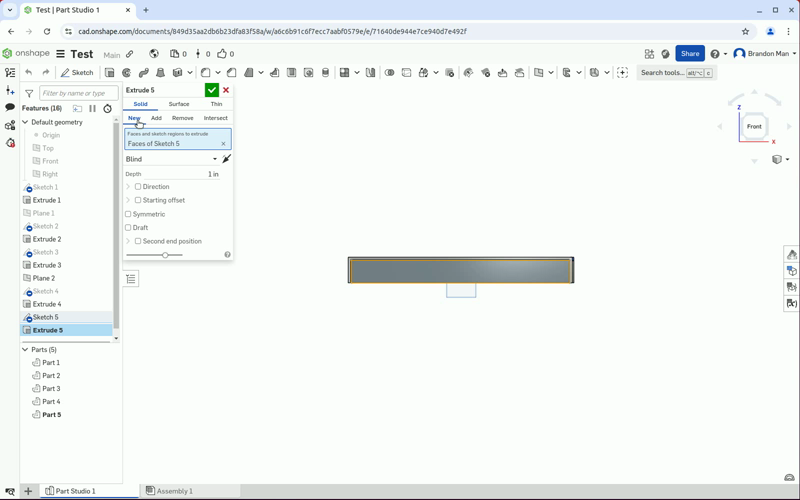
key(tab, 4)
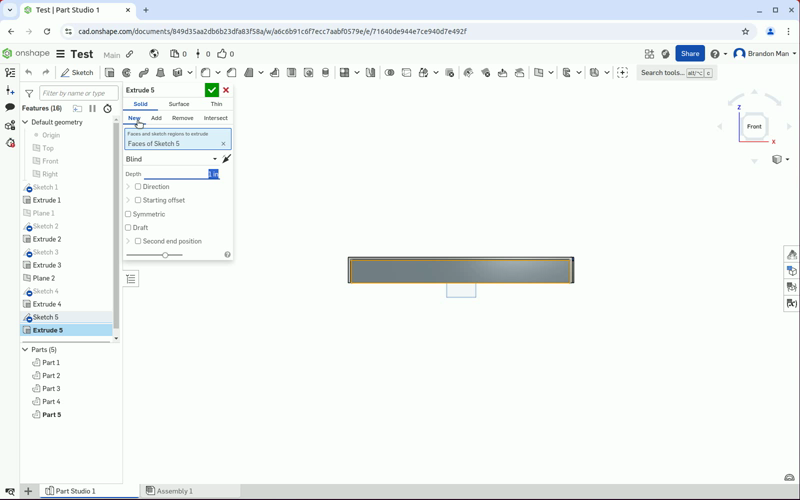
text(0.722)
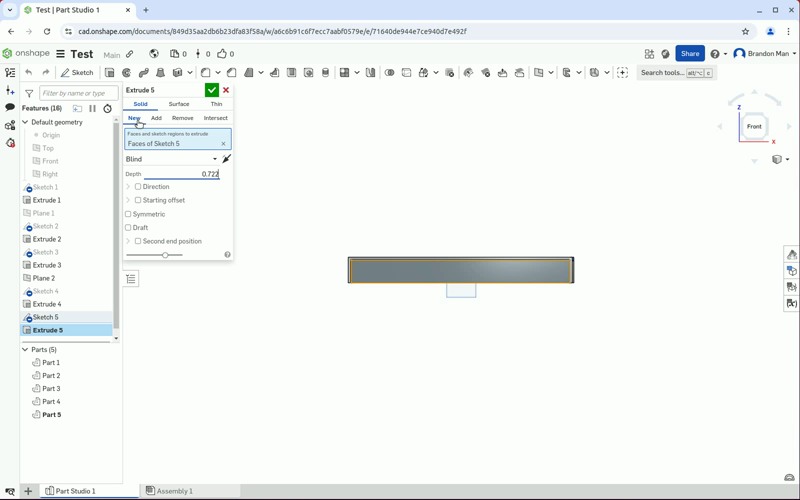
key(enter)
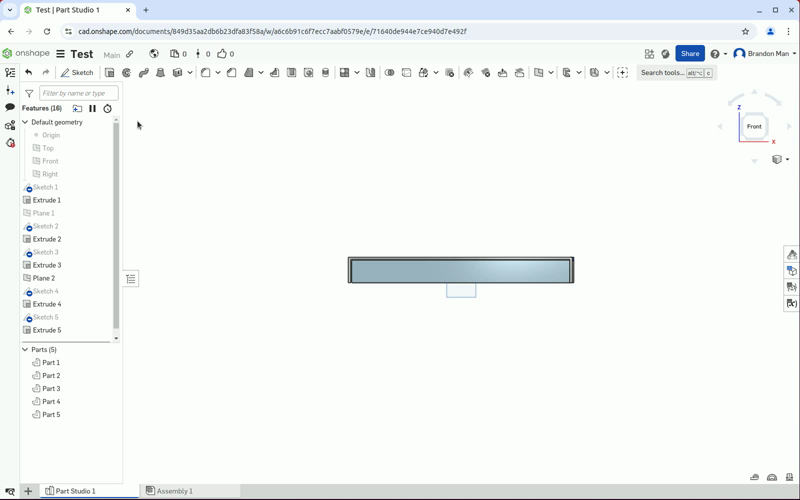
key(shift+h)
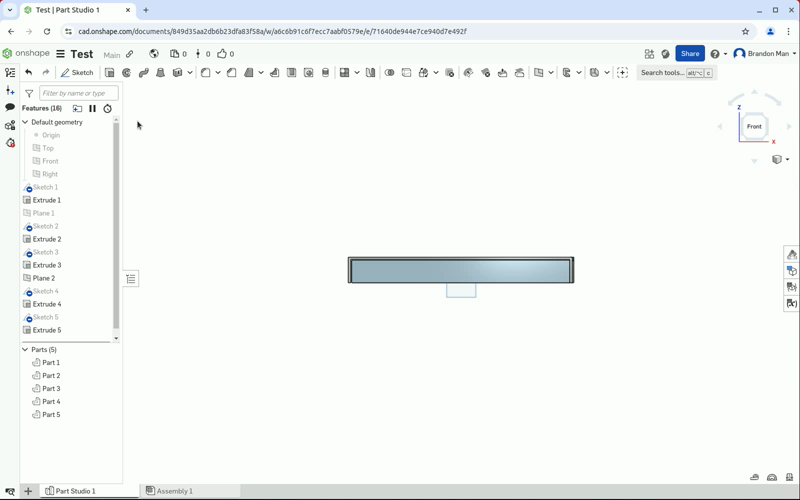
key(shift+h)
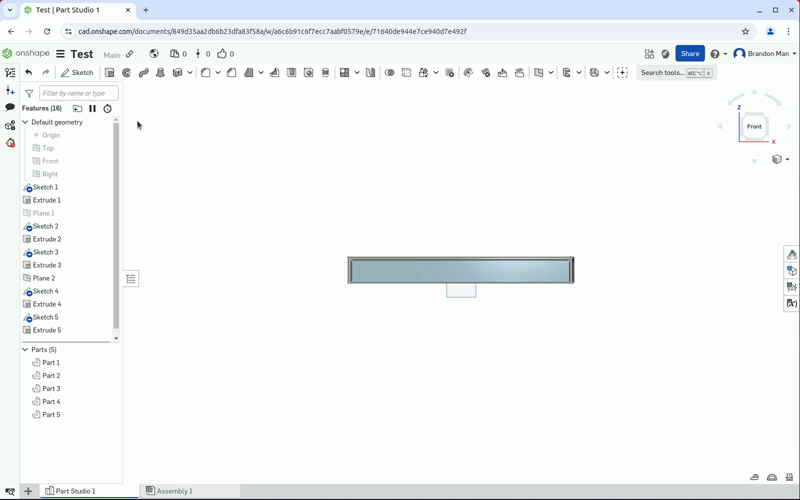
key(shift+7)
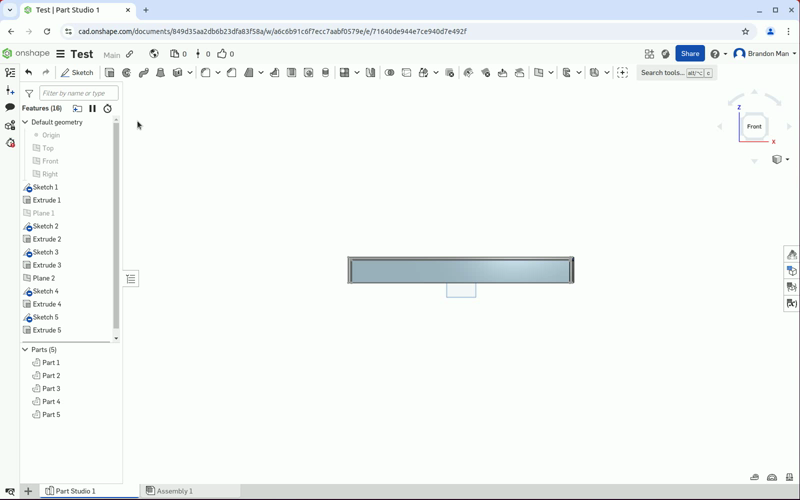
key(left, 2)
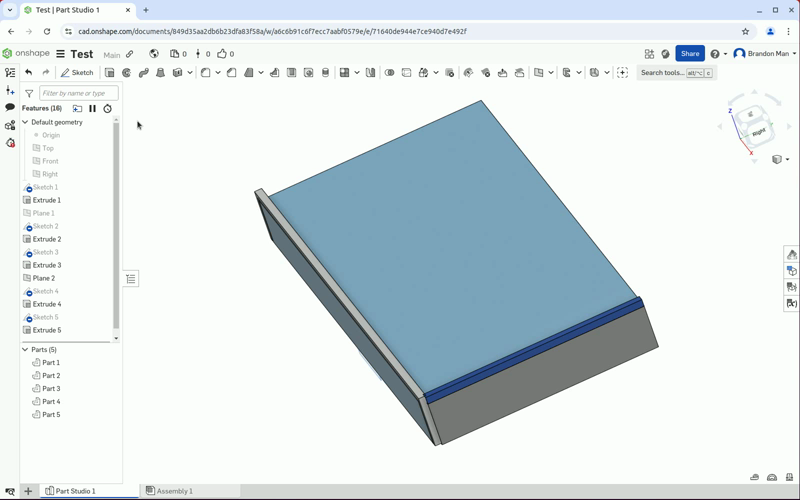
key(down, 2)
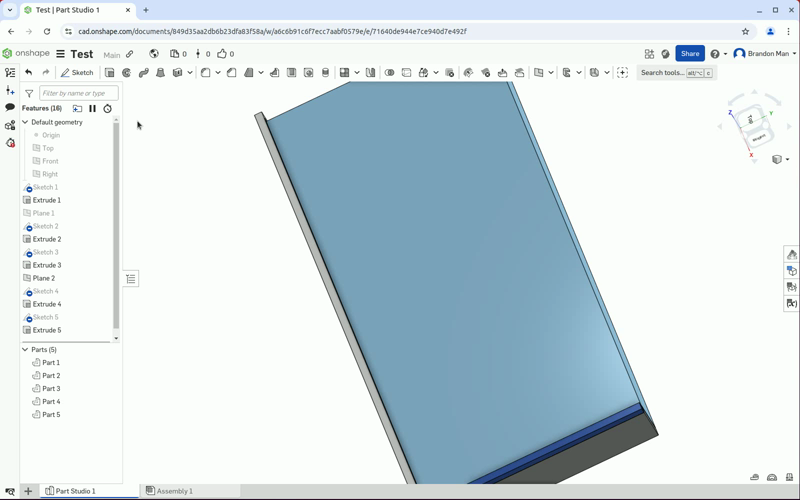
key(up, 2)
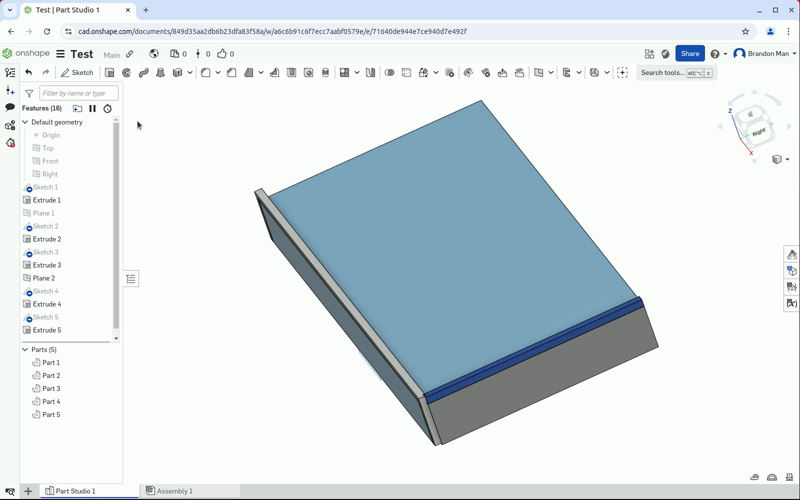
key(right, 2)
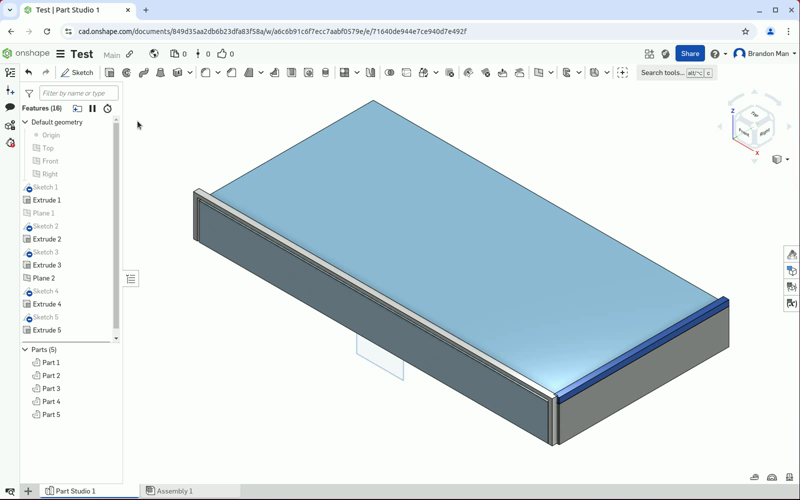
mouse_move(69, 189)
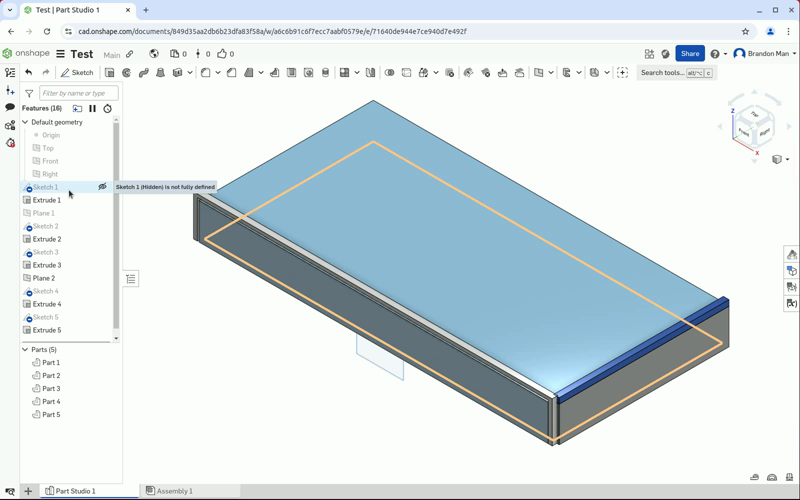
click(69, 189)